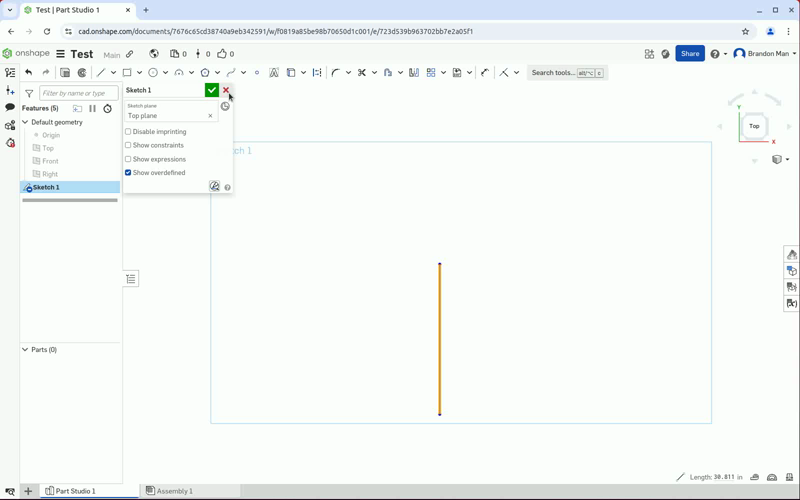
key(shift+h)
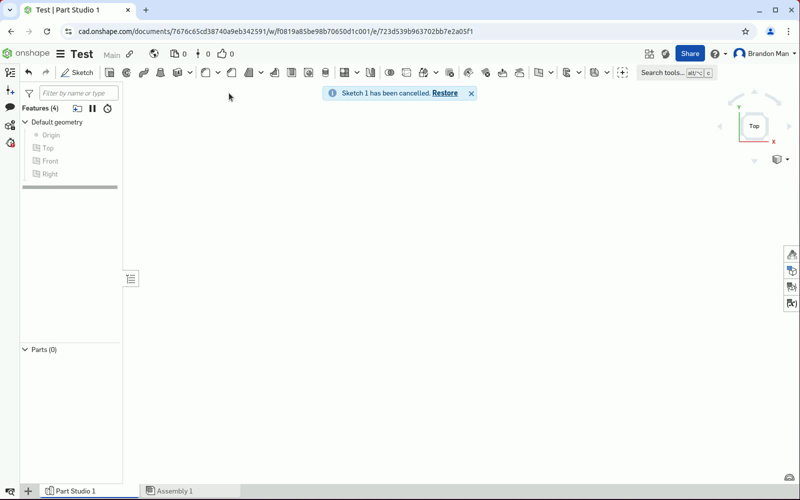
mouse_move(73, 352)
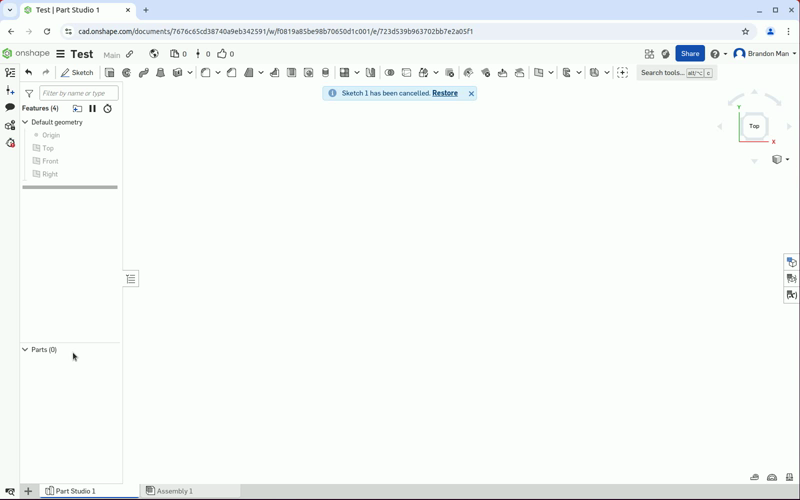
key(y)
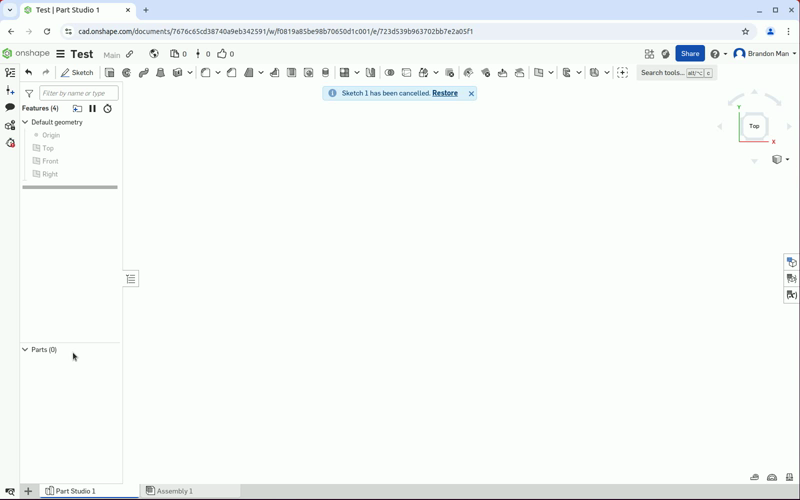
key(shift+p)
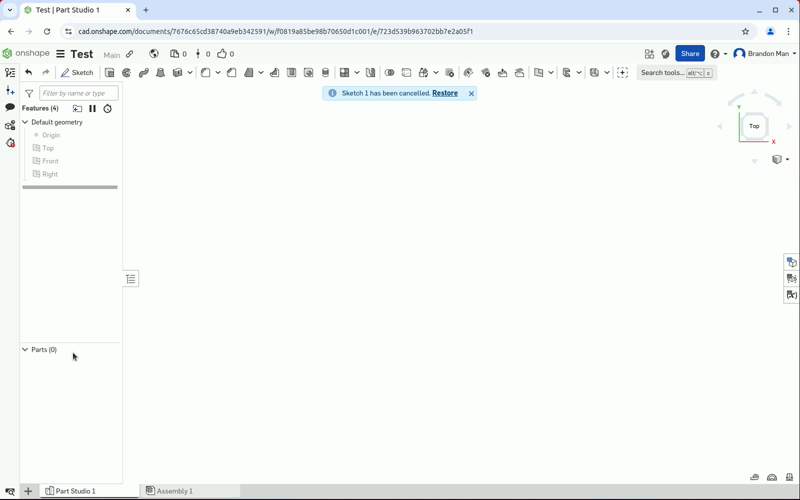
key(space)
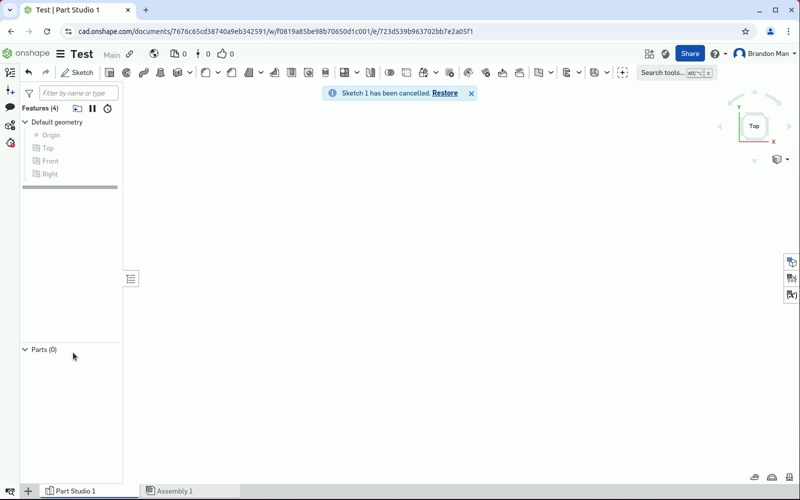
key_down(shift)
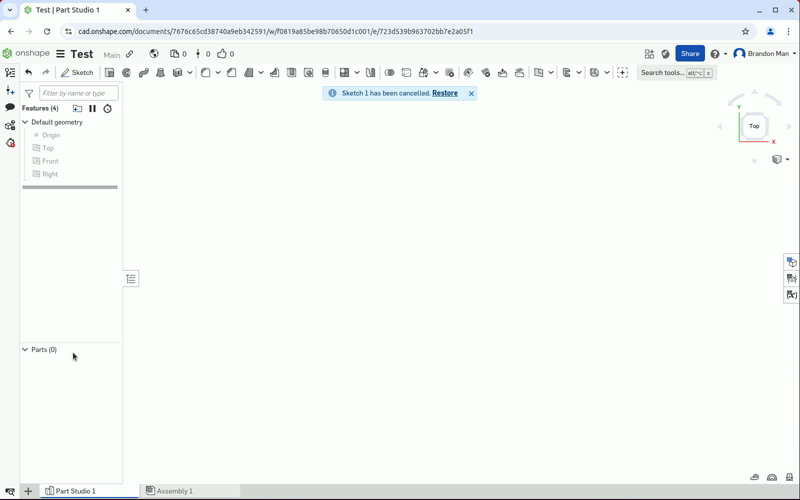
key(up)
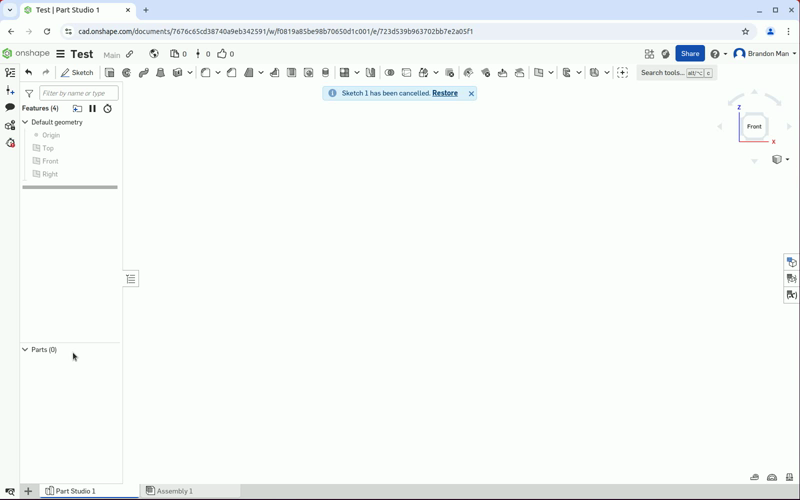
key_up(shift)
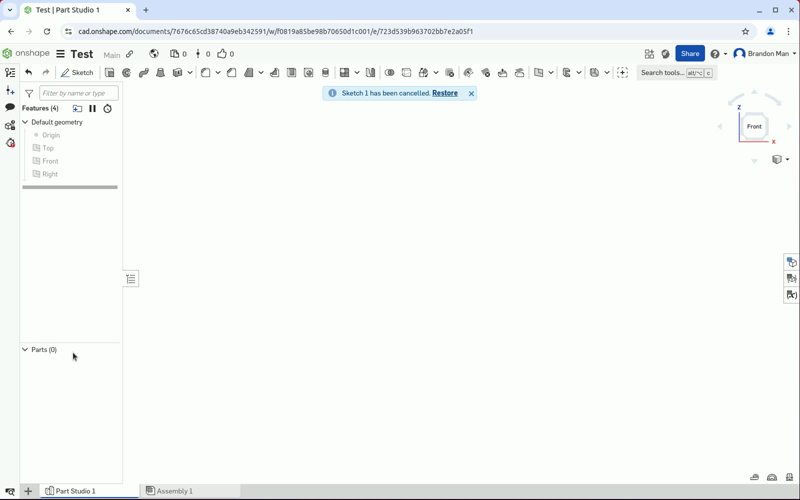
mouse_move(73, 352)
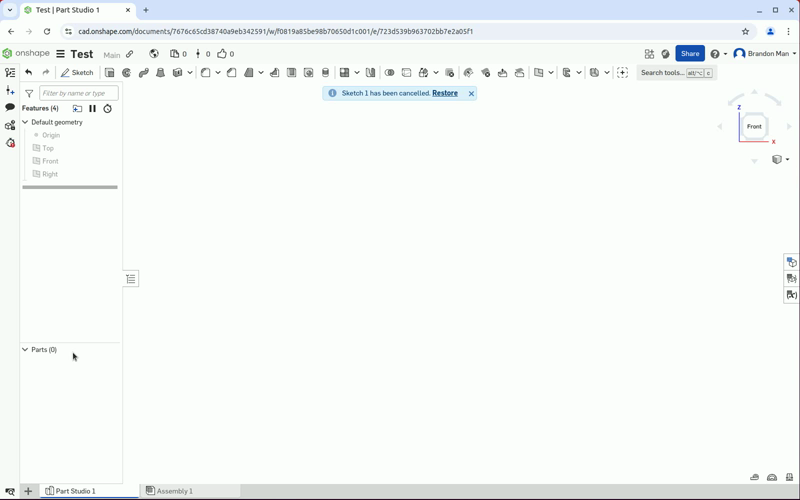
key(shift+y)
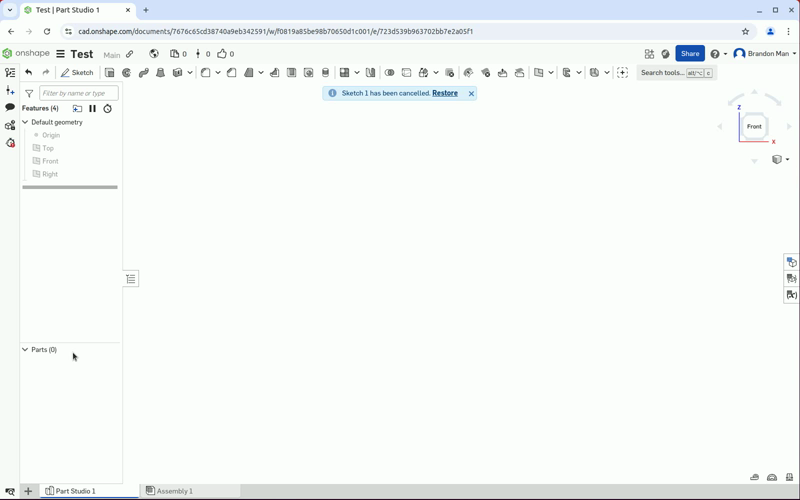
key(shift+s)
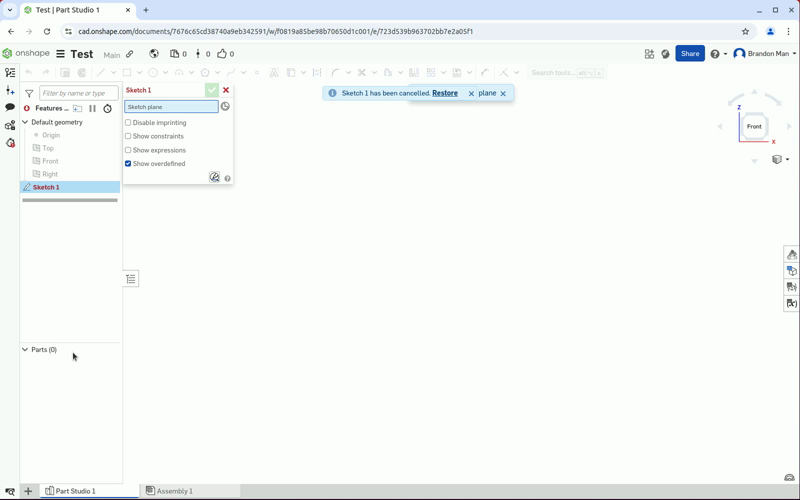
mouse_move(73, 163)
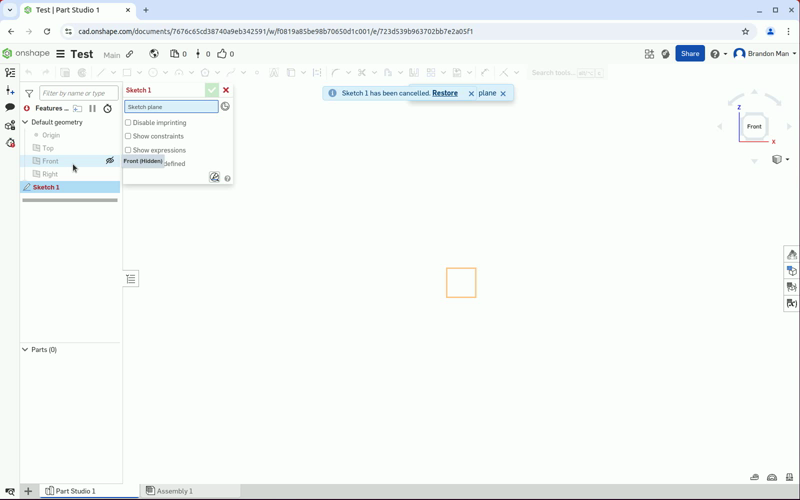
click(73, 163)
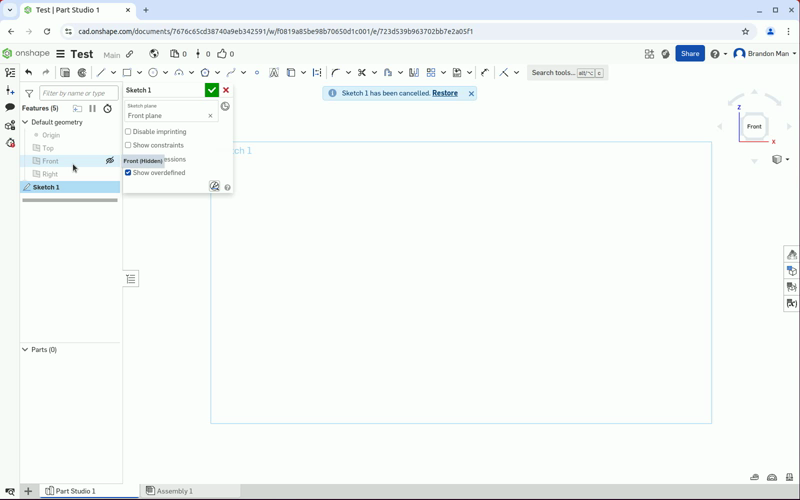
mouse_move(73, 352)
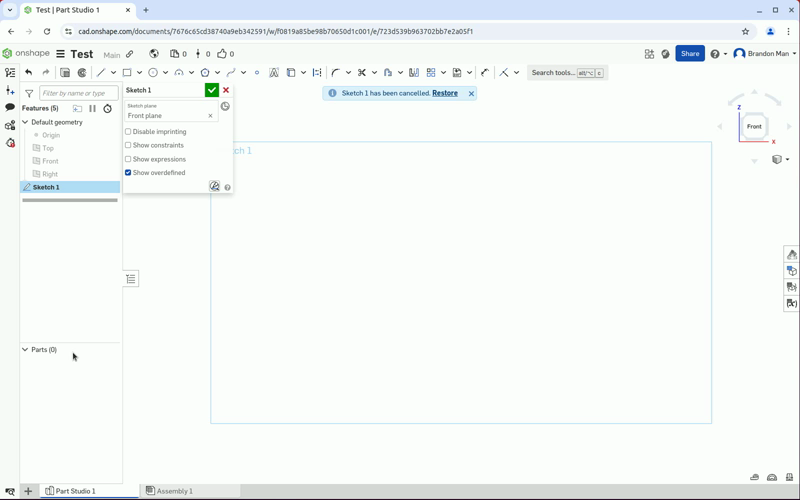
key(y)
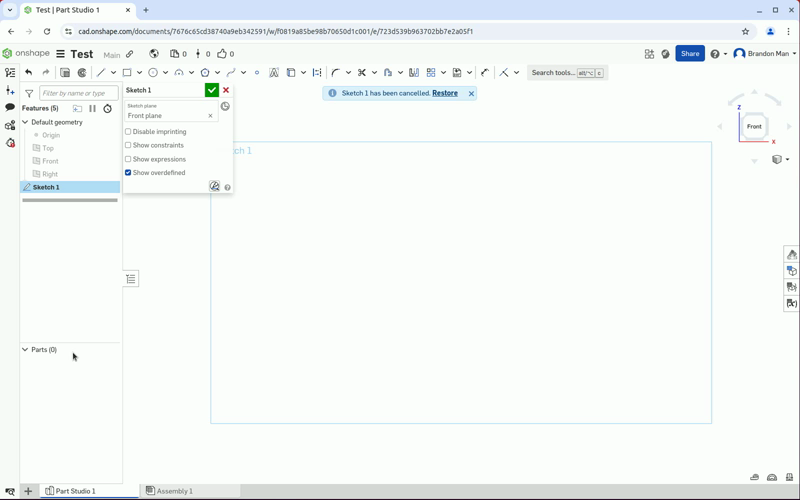
key(c)
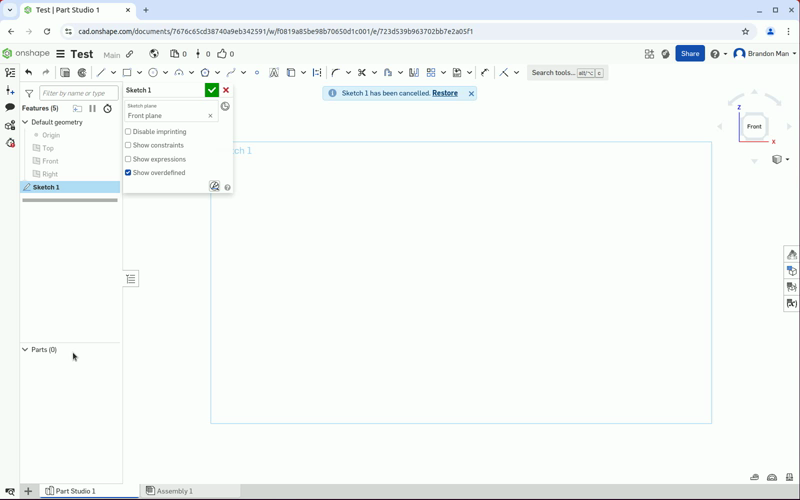
key_down(shift)
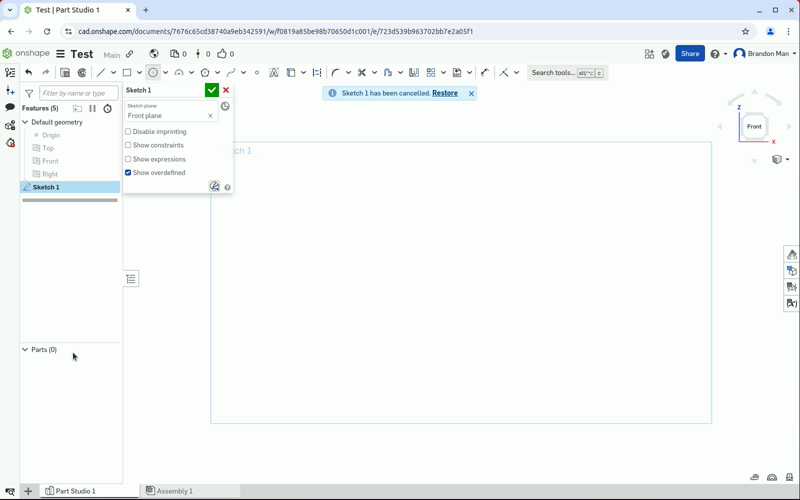
mouse_move(460, 282)
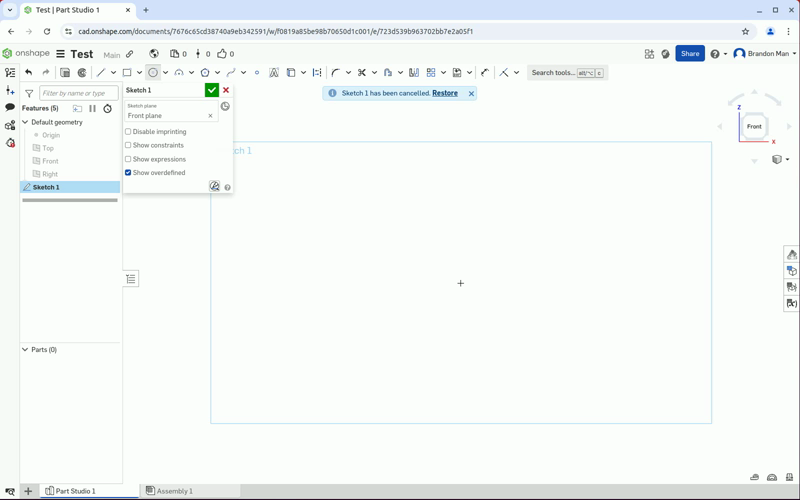
click(460, 282)
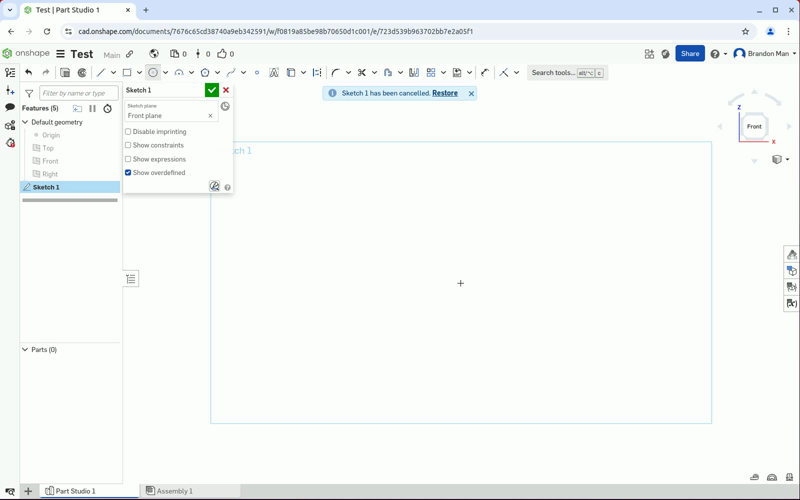
key_up(shift)
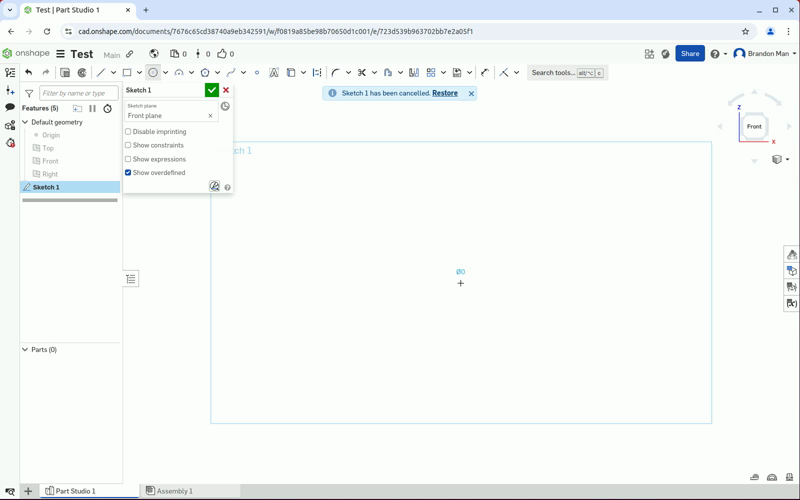
mouse_move(505, 282)
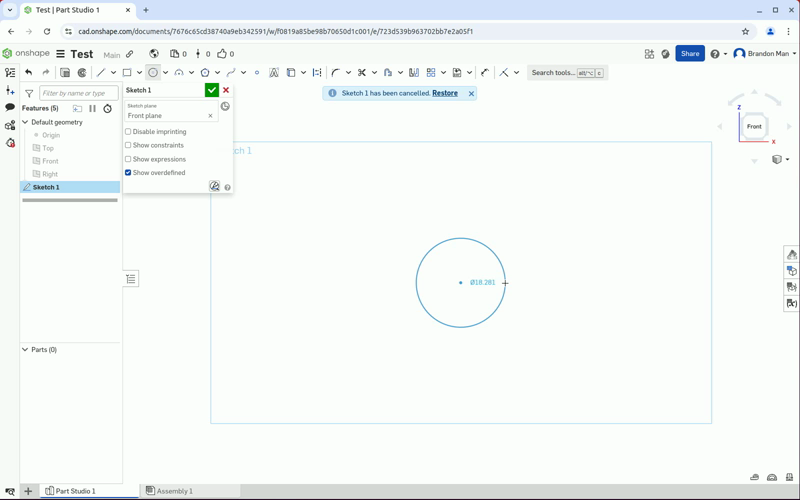
click(505, 282)
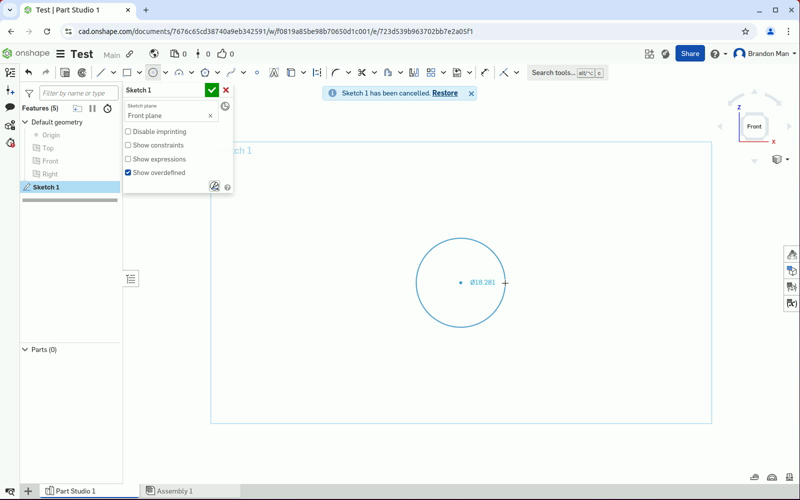
key(esc)
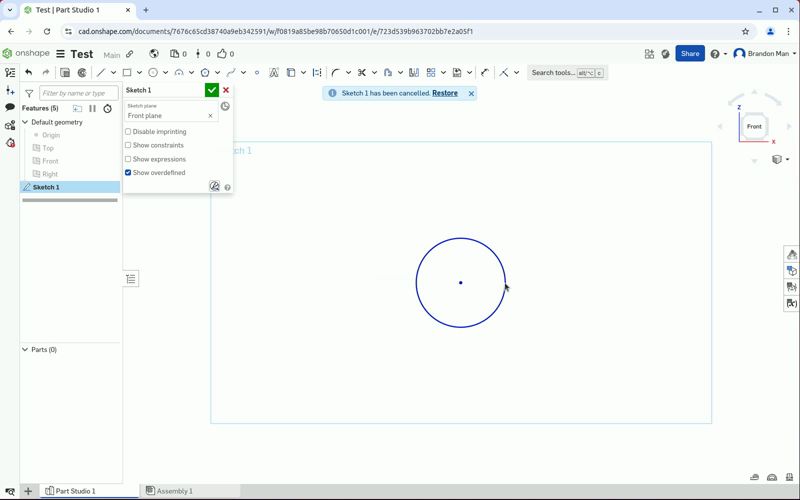
key(l)
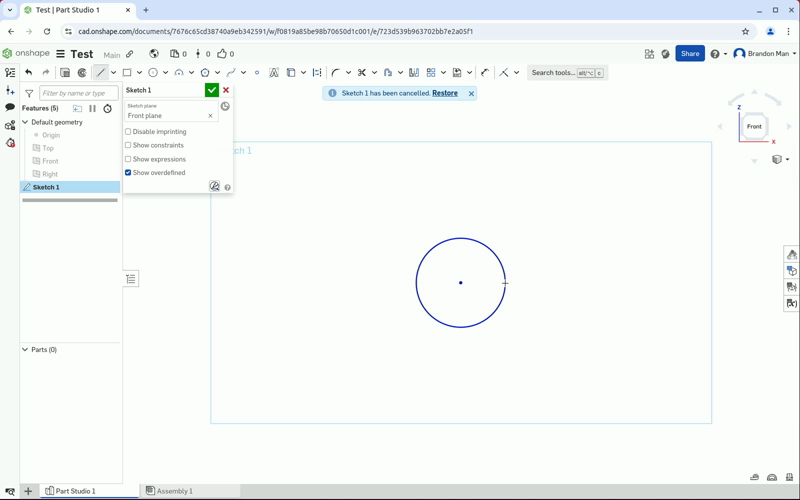
key_down(shift)
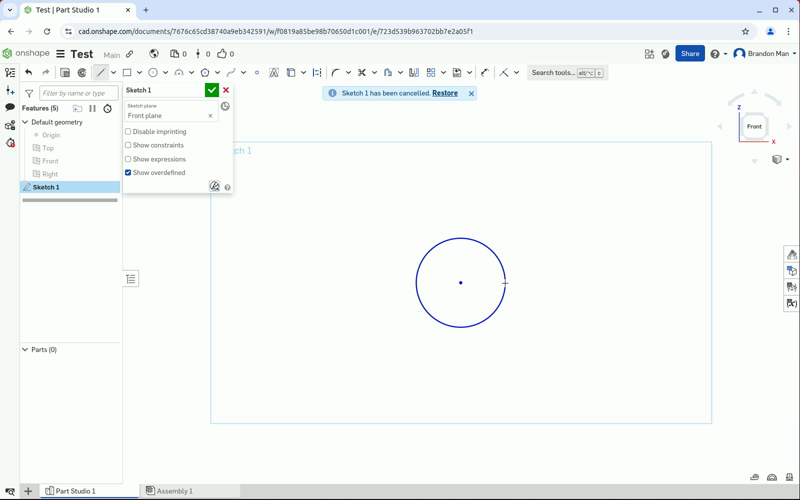
mouse_move(431, 290)
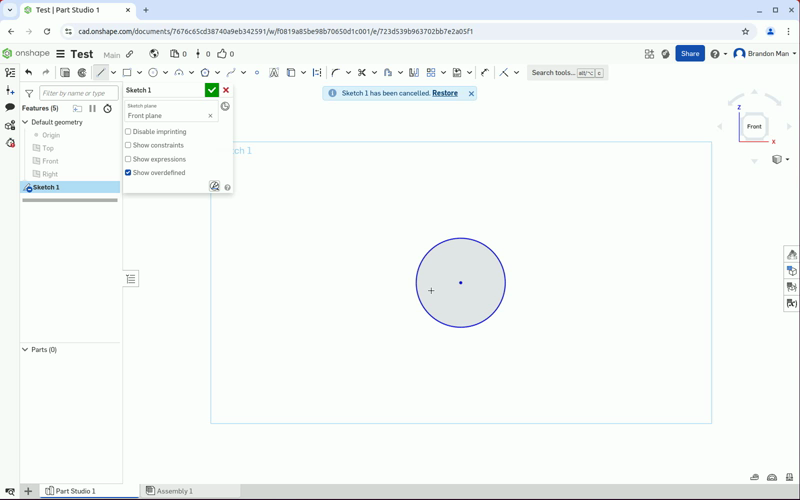
click(431, 290)
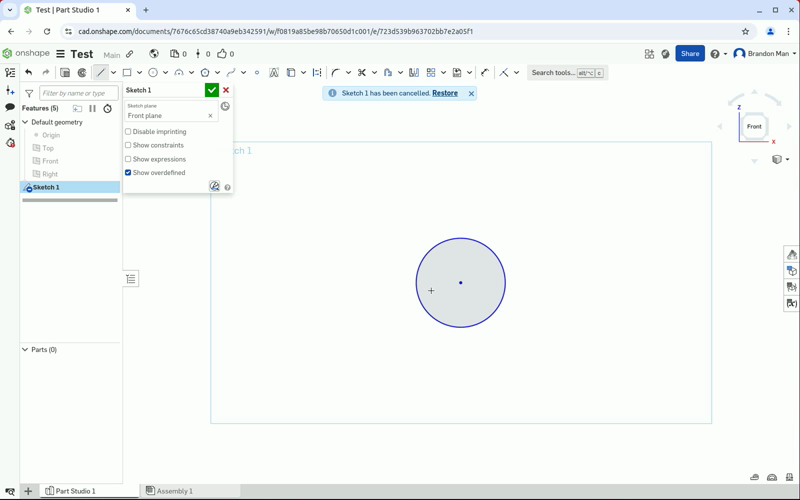
key_up(shift)
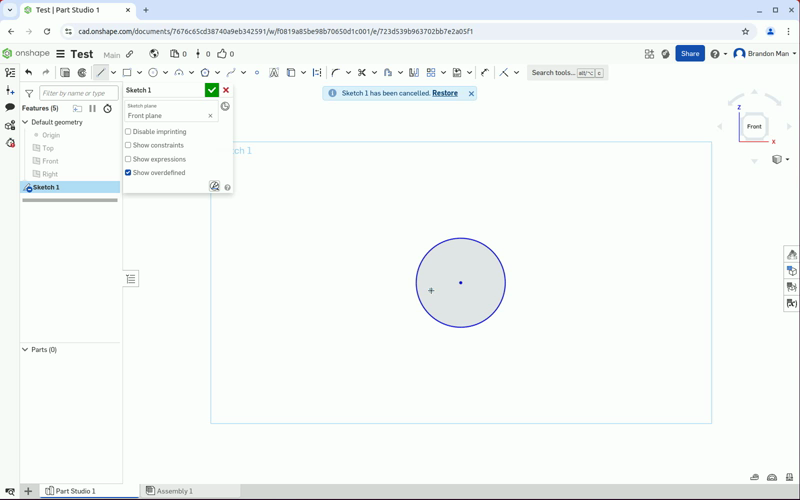
key_down(shift)
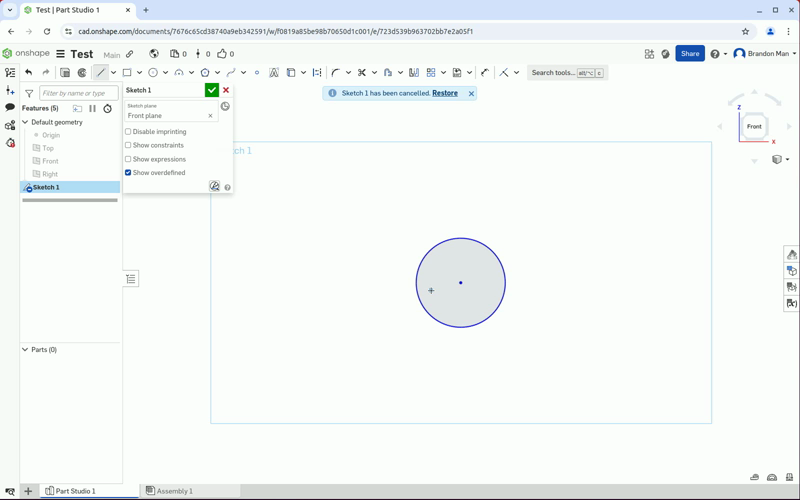
mouse_move(461, 290)
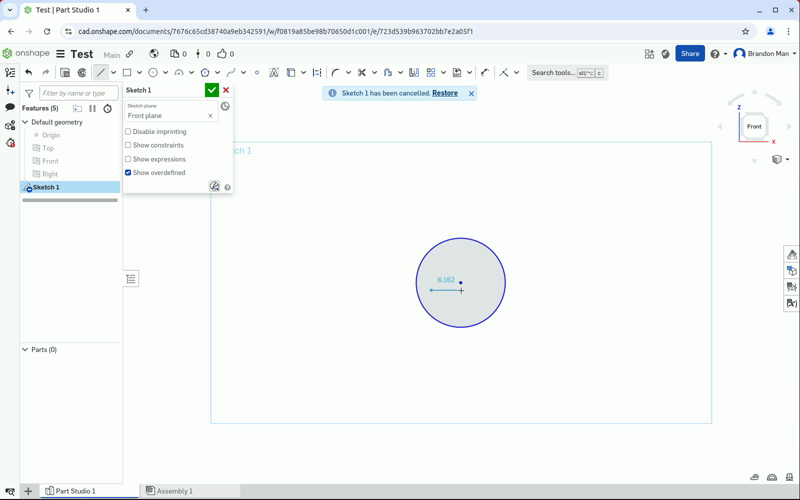
mouse_move(439, 290)
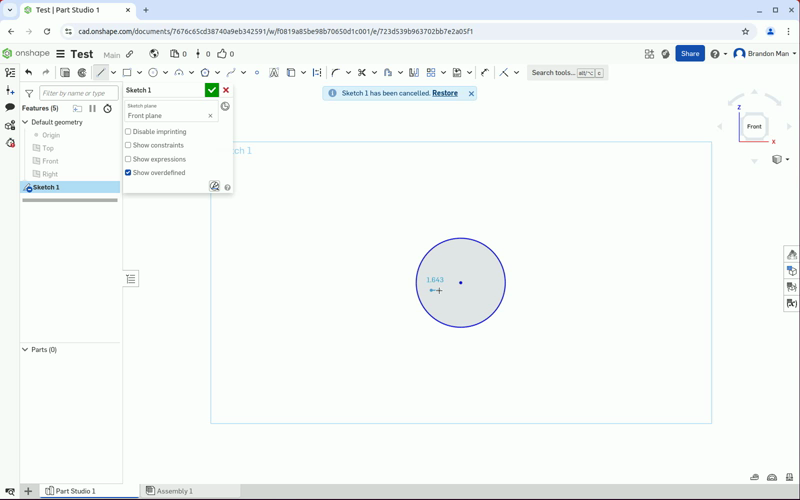
click(439, 290)
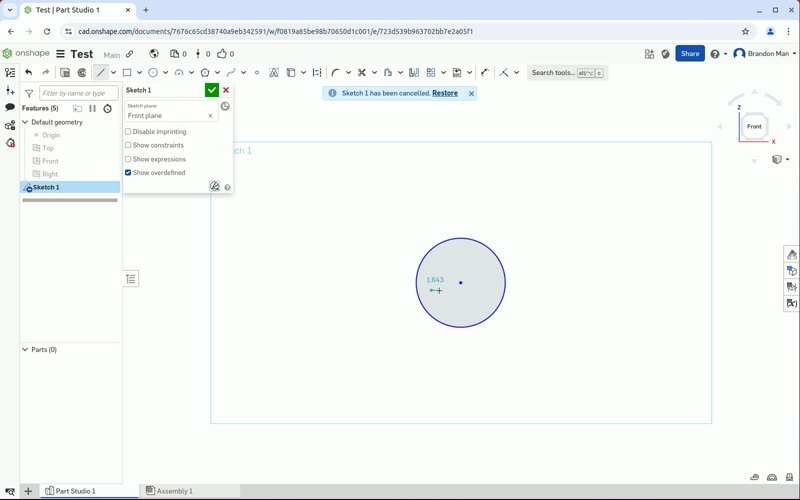
key_up(shift)
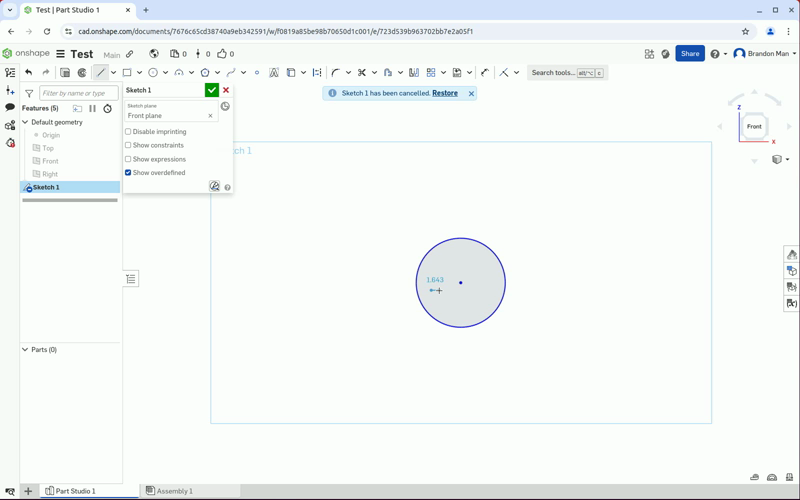
key(esc)
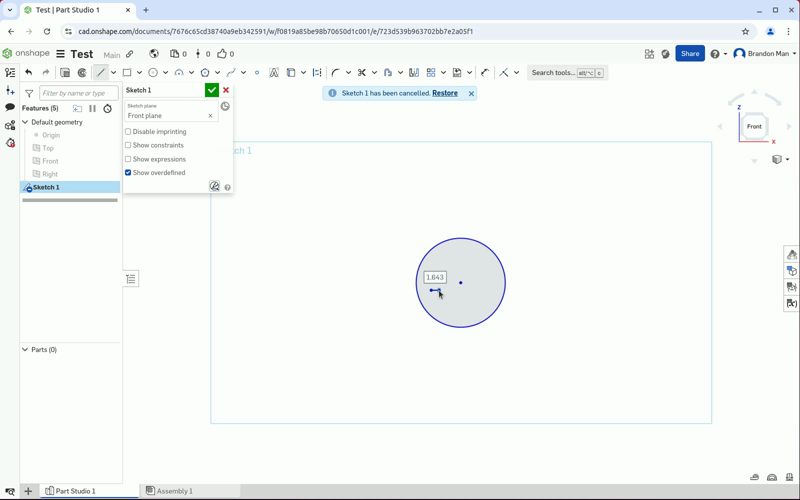
key(a)
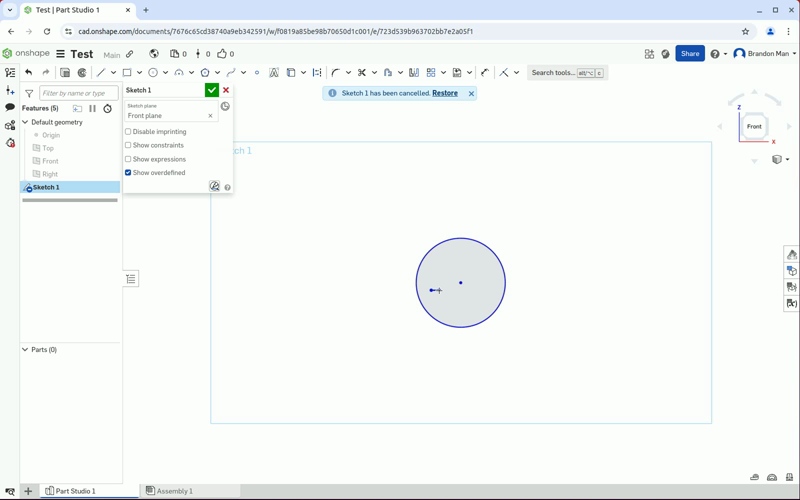
mouse_move(439, 290)
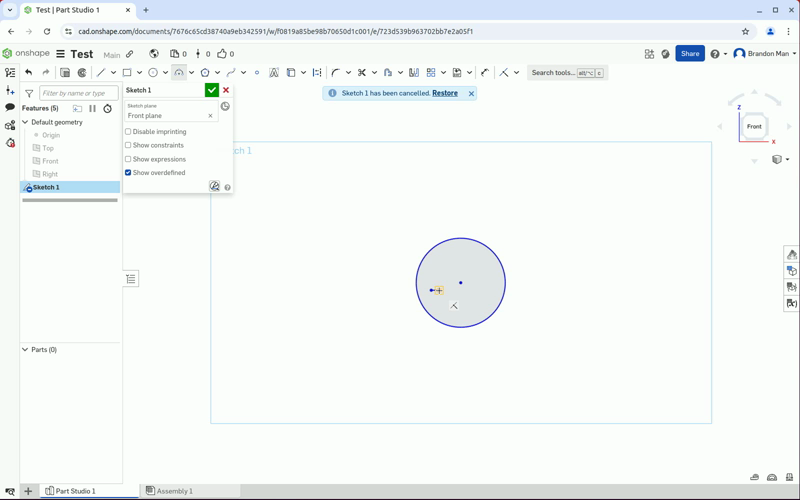
click(439, 290)
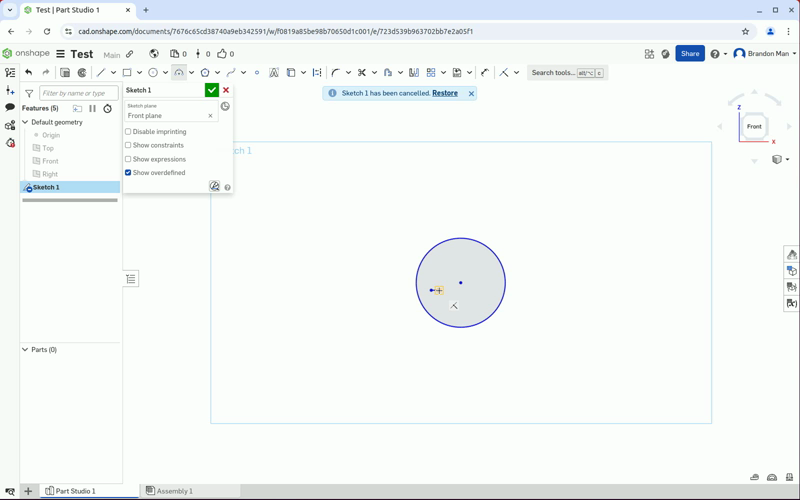
key_down(shift)
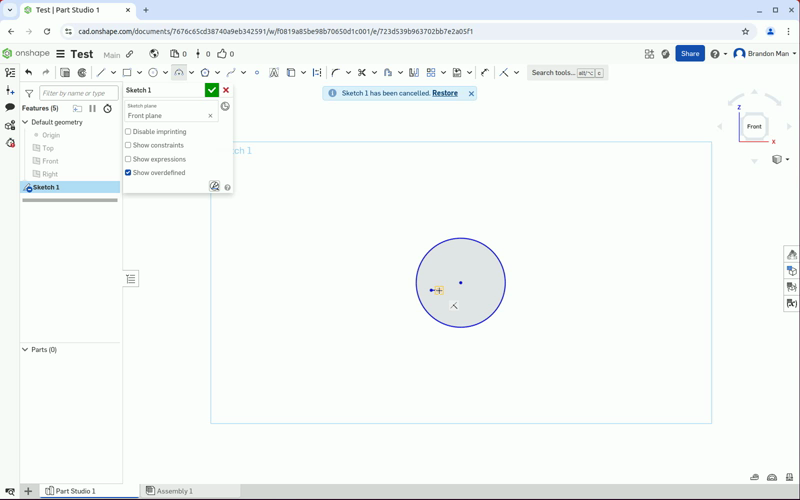
mouse_move(481, 290)
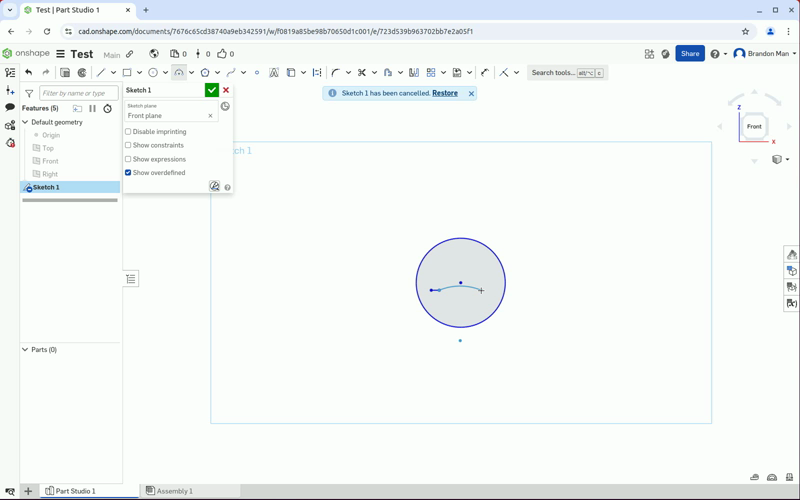
click(481, 290)
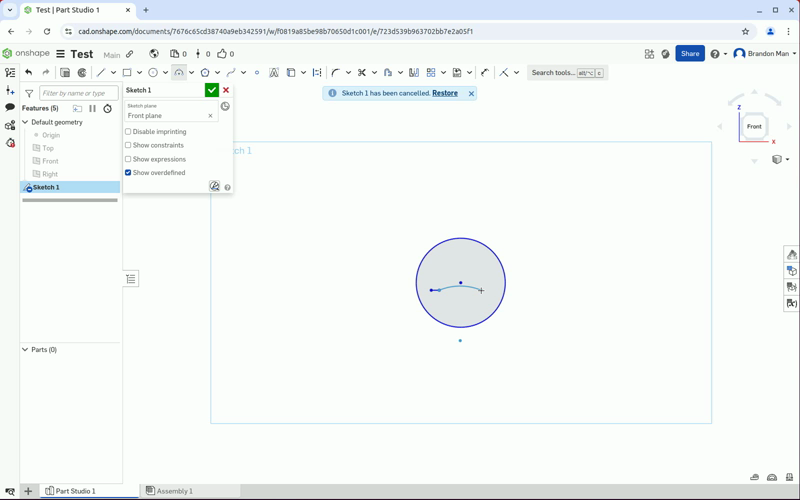
mouse_move(460, 305)
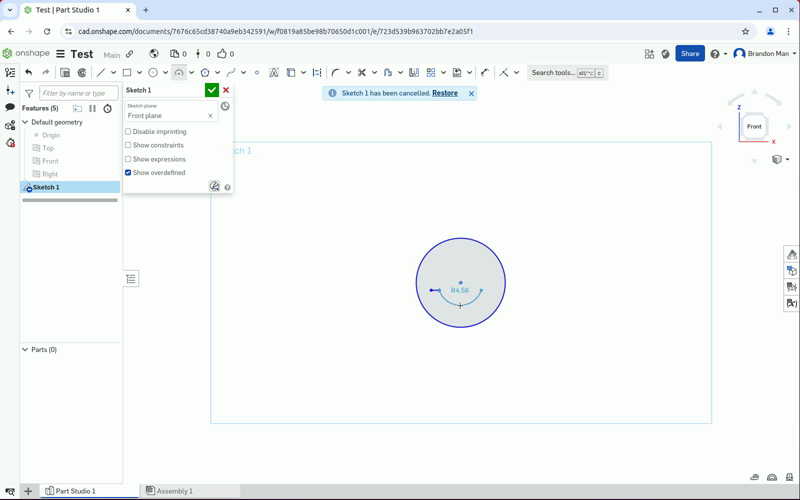
click(460, 305)
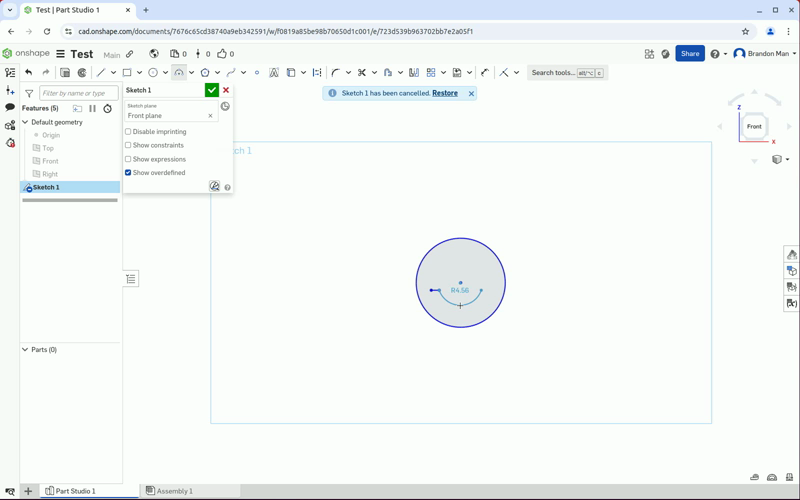
key_up(shift)
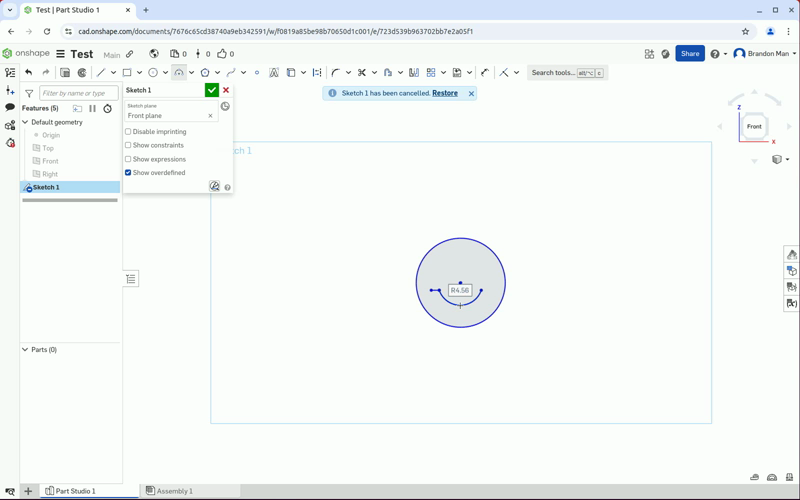
key(esc)
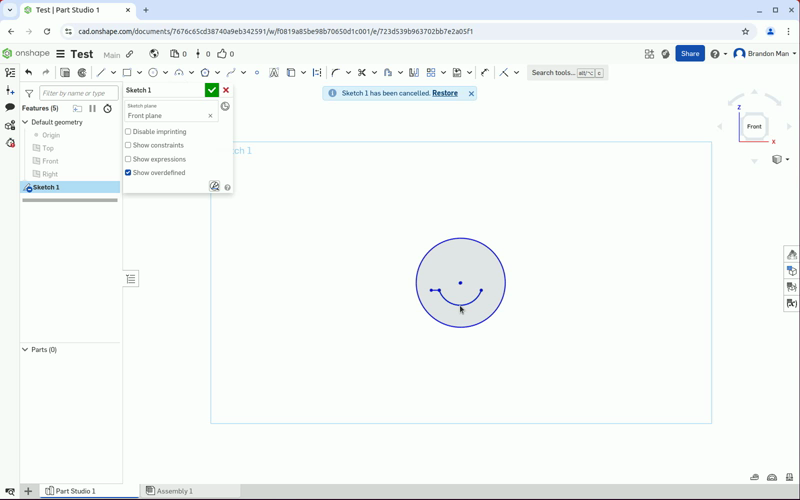
key(l)
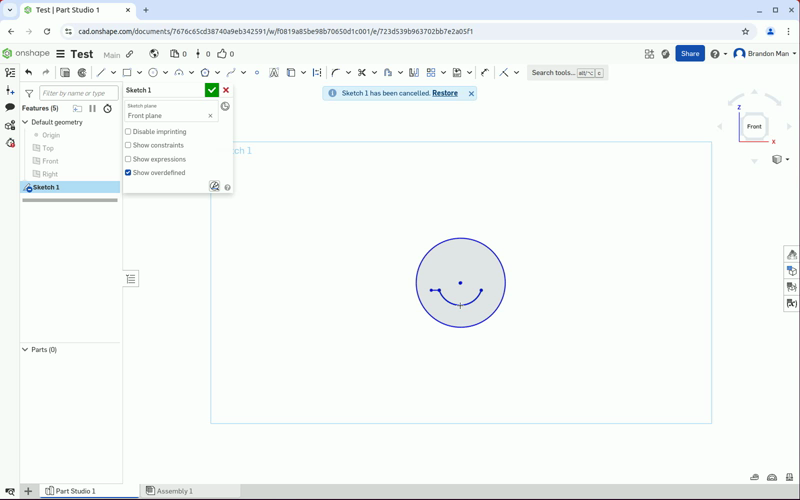
mouse_move(481, 290)
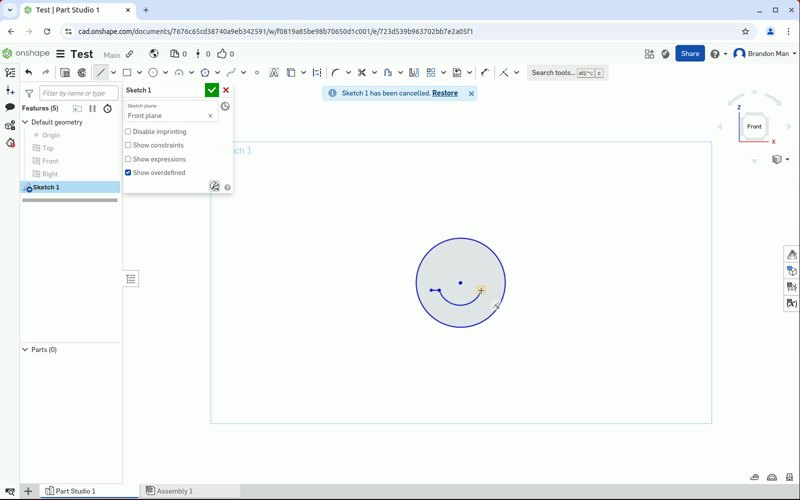
click(481, 290)
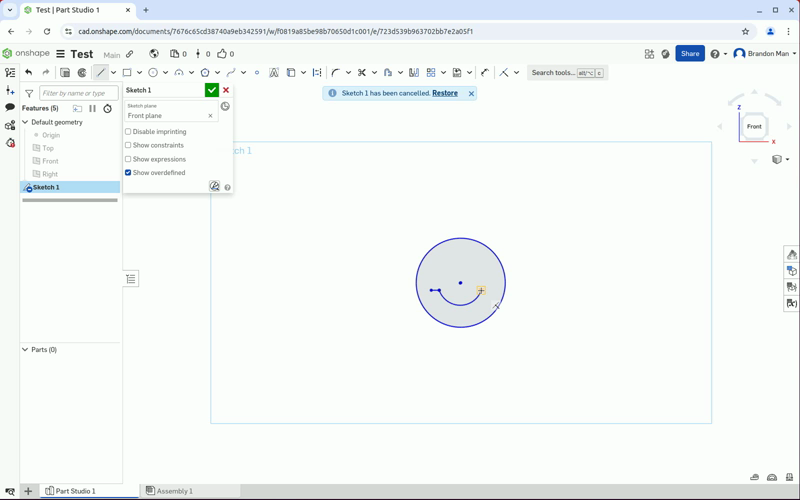
key_down(shift)
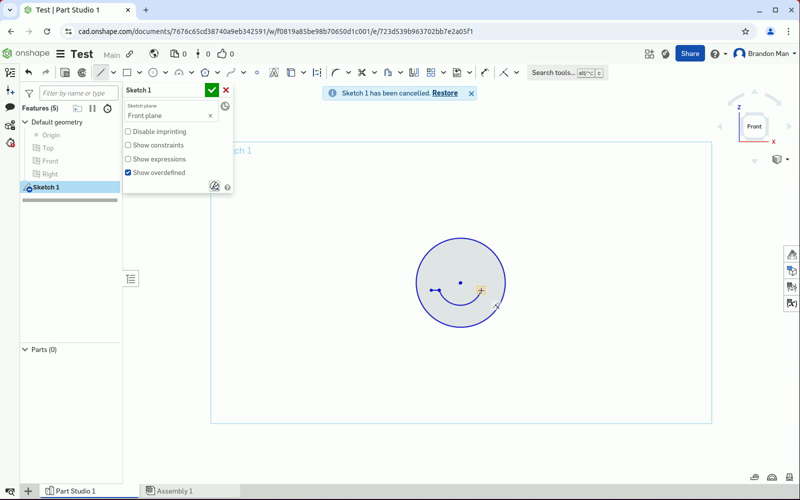
mouse_move(511, 290)
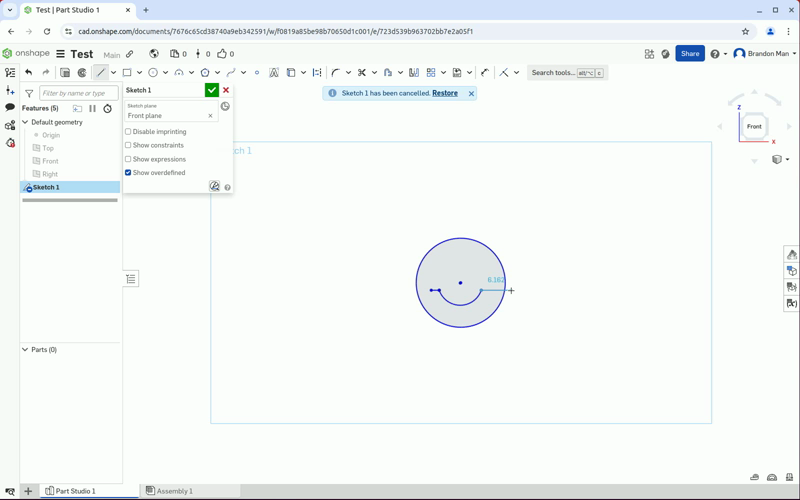
mouse_move(489, 290)
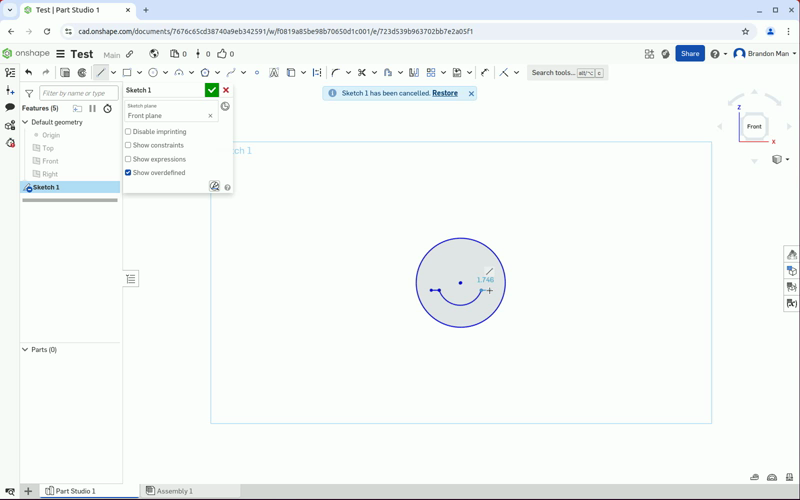
click(489, 290)
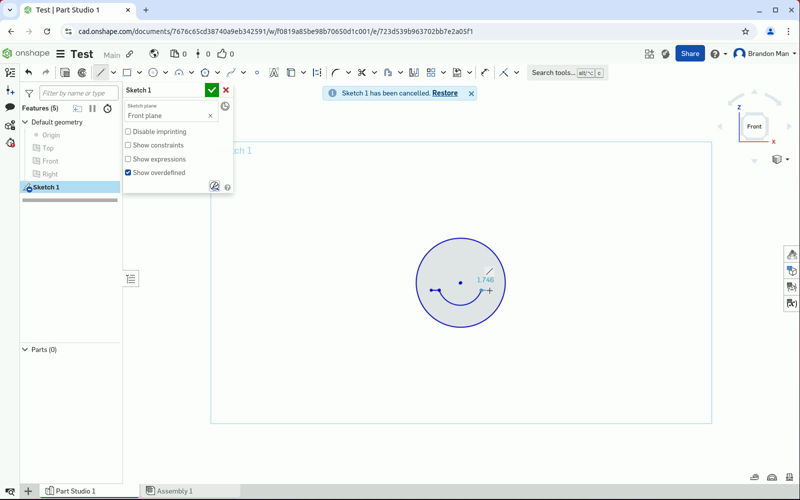
key_up(shift)
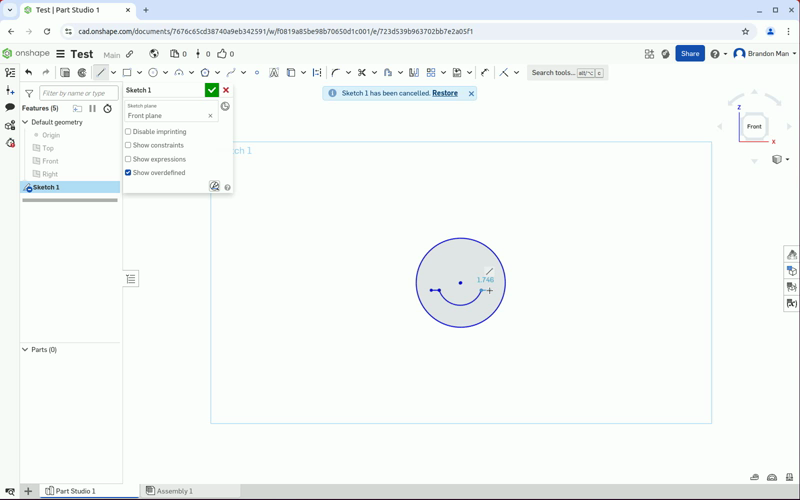
key_down(shift)
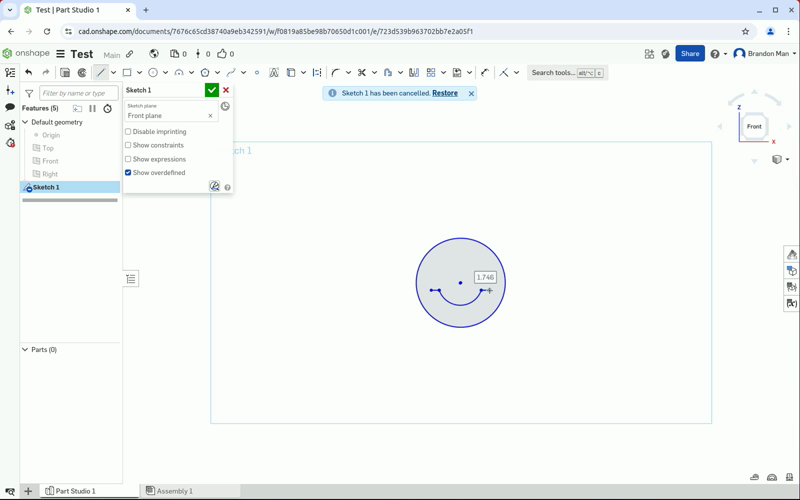
mouse_move(519, 290)
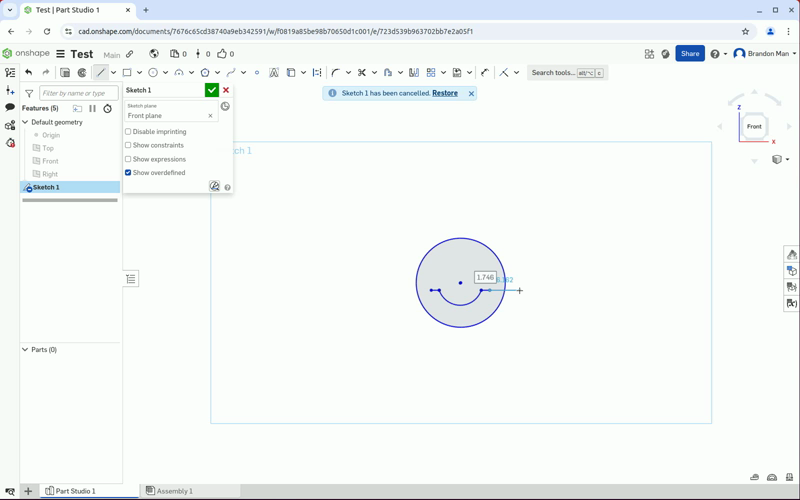
mouse_move(489, 275)
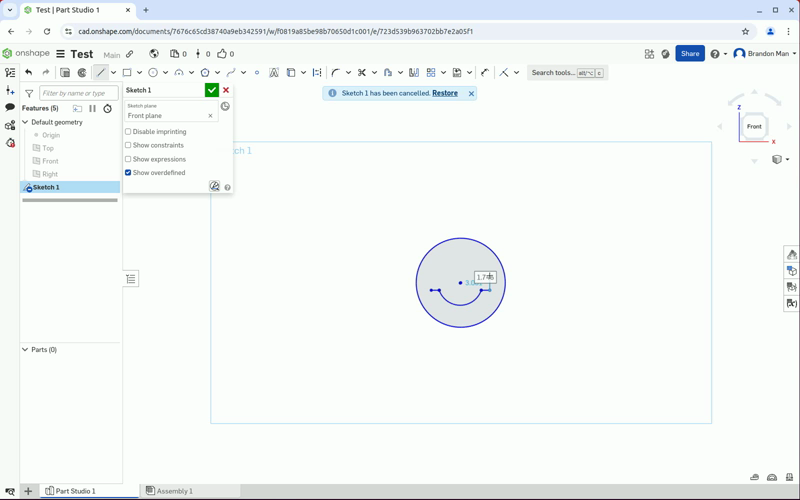
click(489, 275)
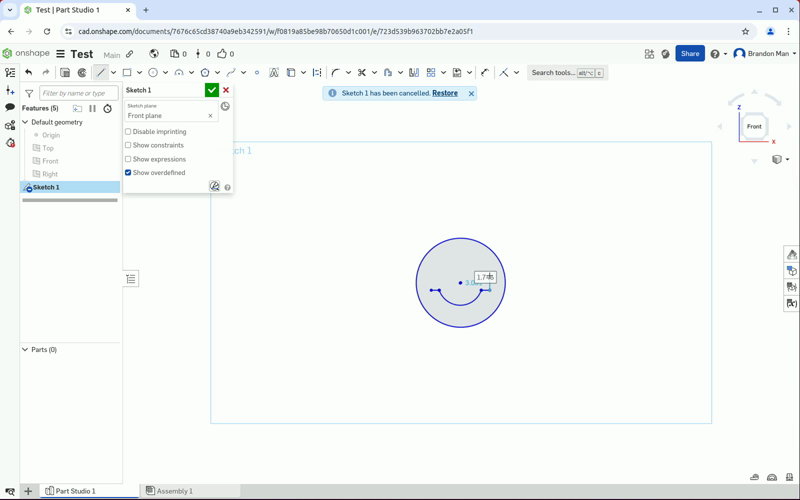
key_up(shift)
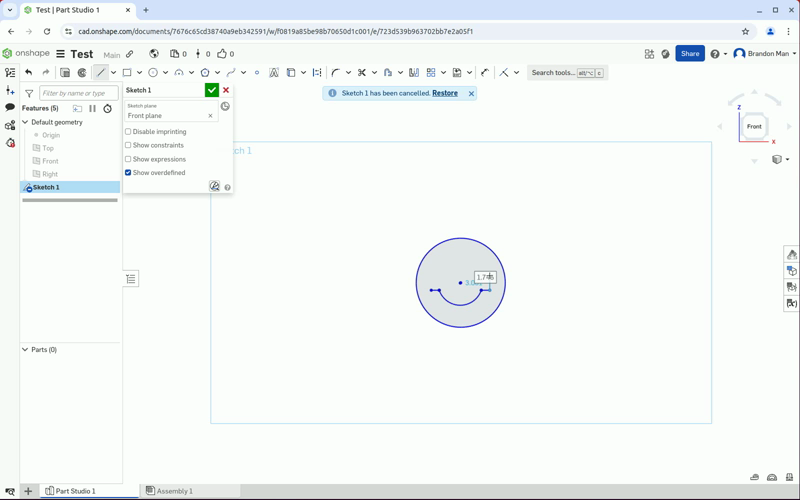
key_down(shift)
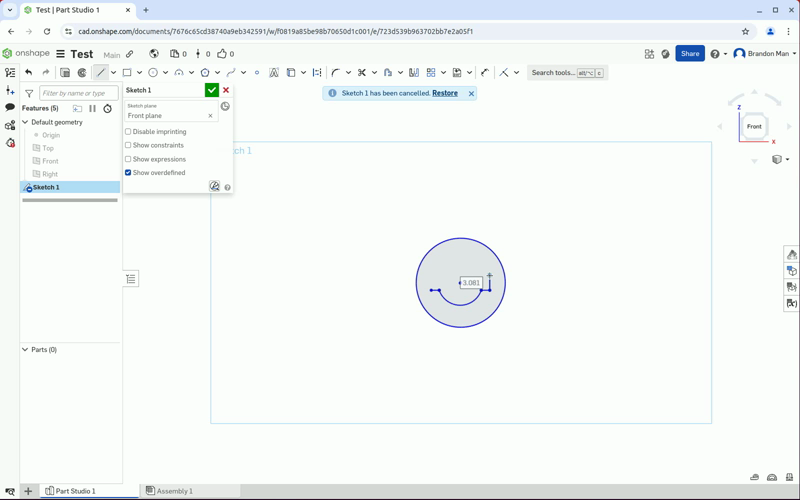
mouse_move(519, 275)
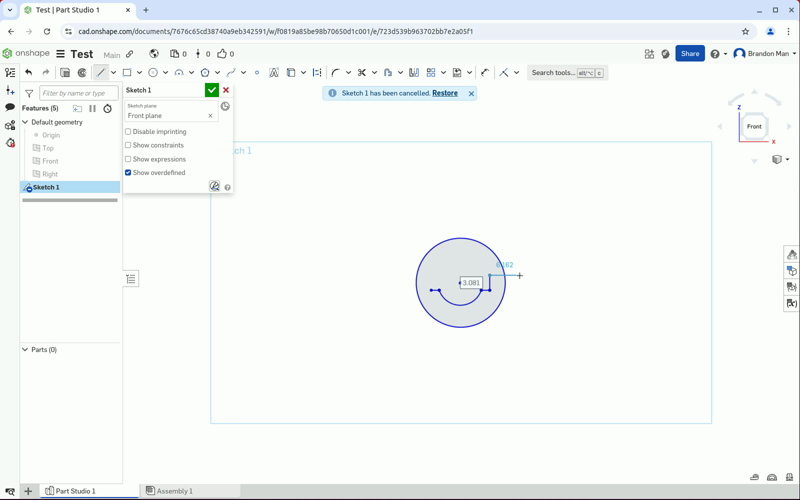
mouse_move(481, 275)
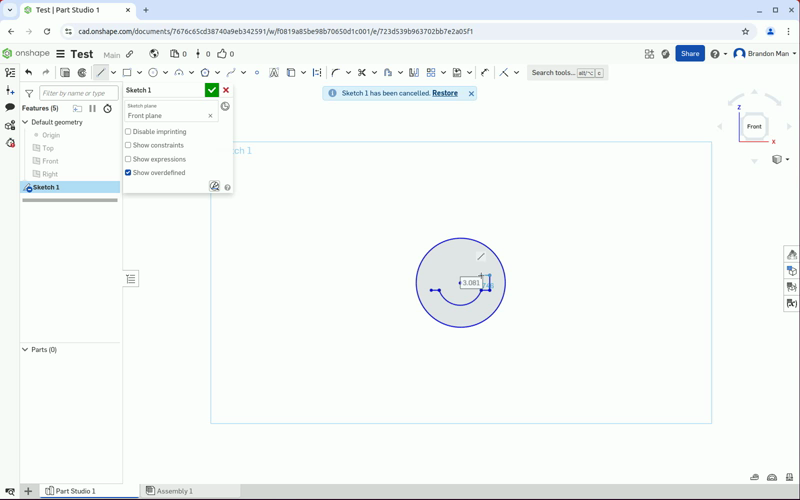
click(481, 275)
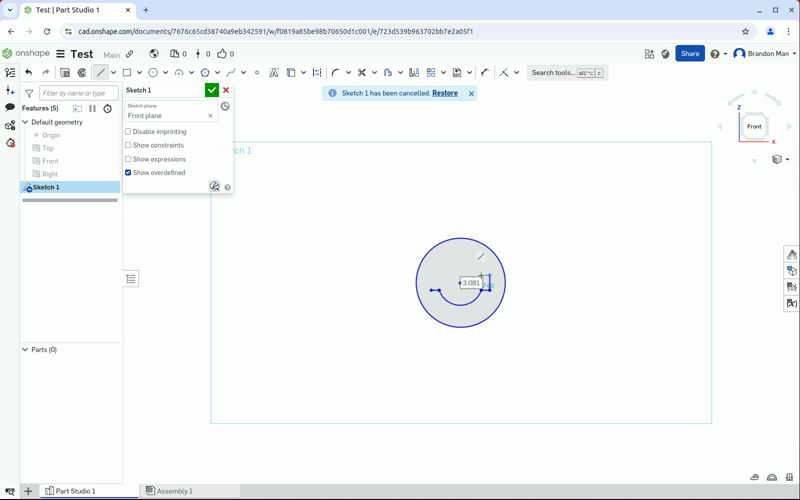
key_up(shift)
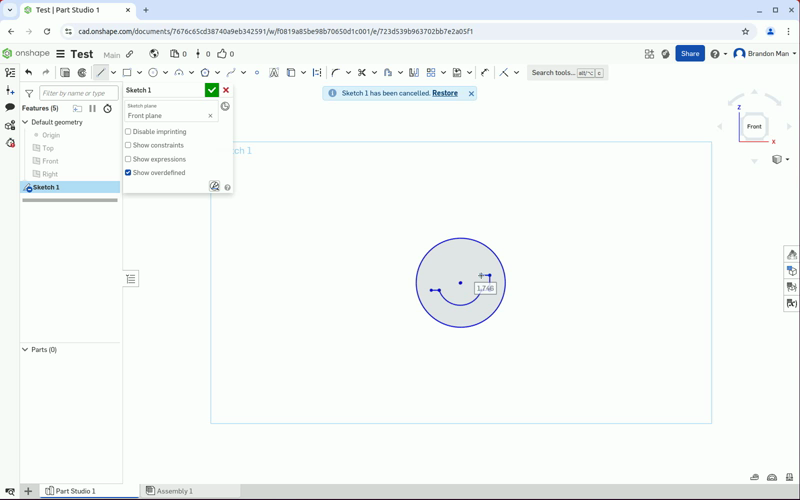
key(esc)
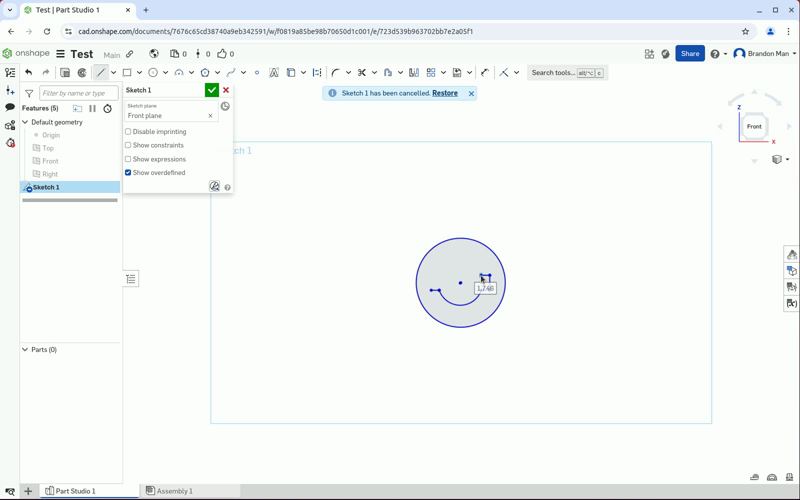
key(a)
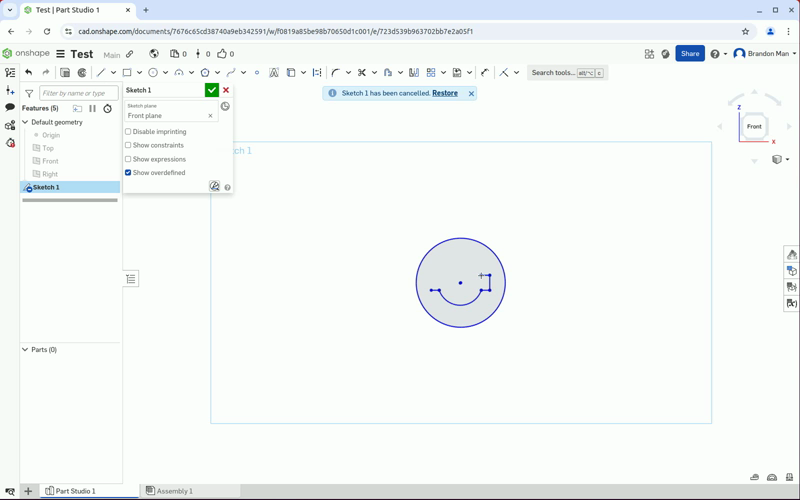
mouse_move(481, 275)
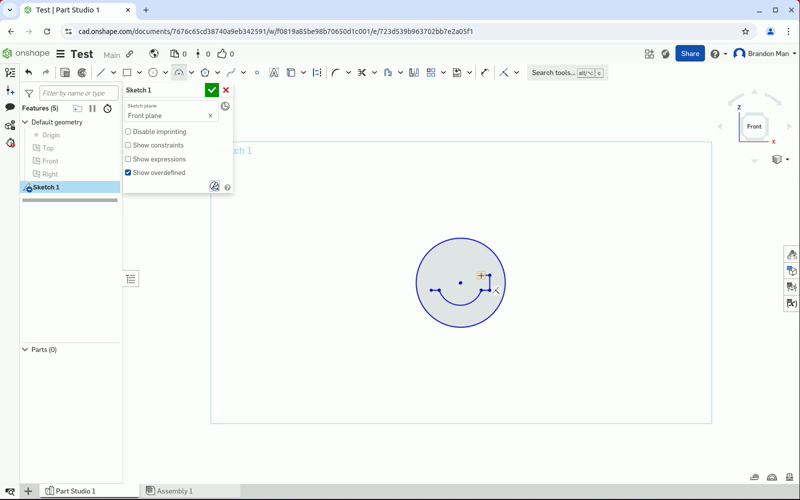
click(481, 275)
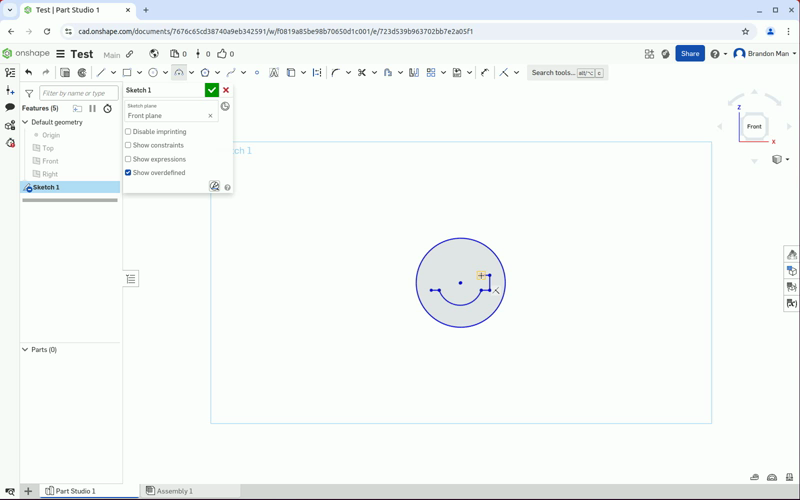
key_down(shift)
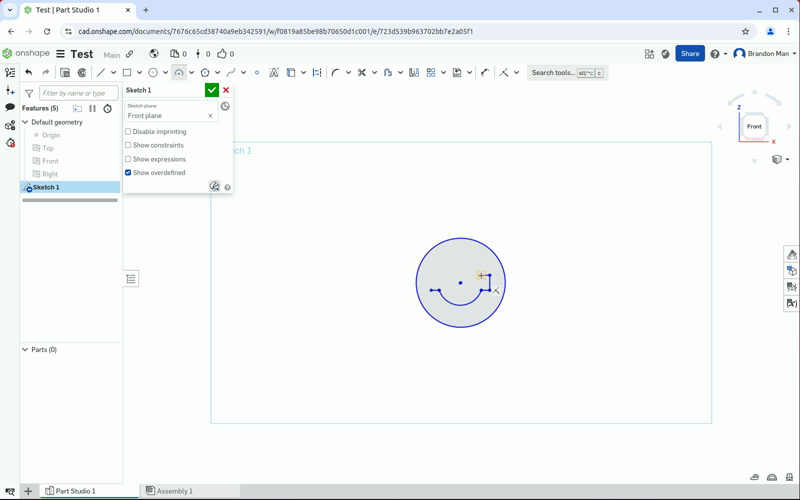
mouse_move(439, 275)
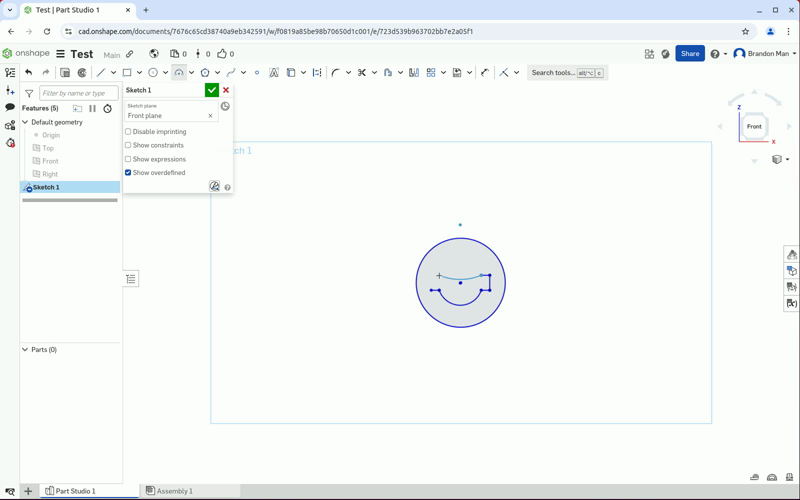
click(439, 275)
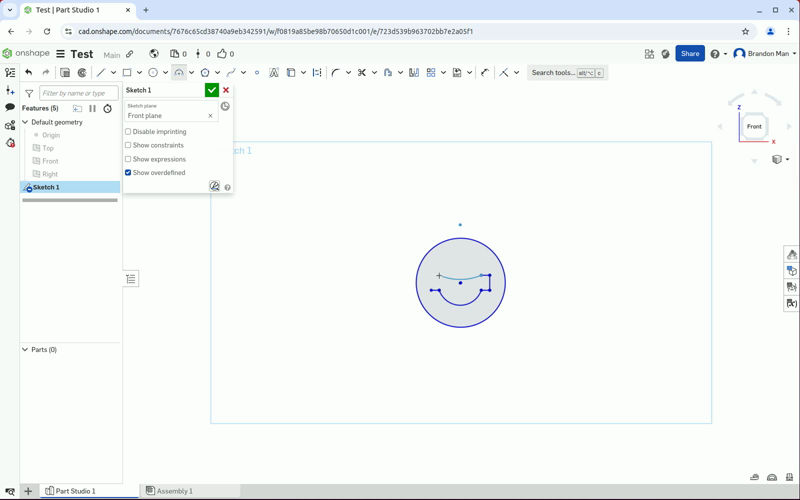
mouse_move(460, 260)
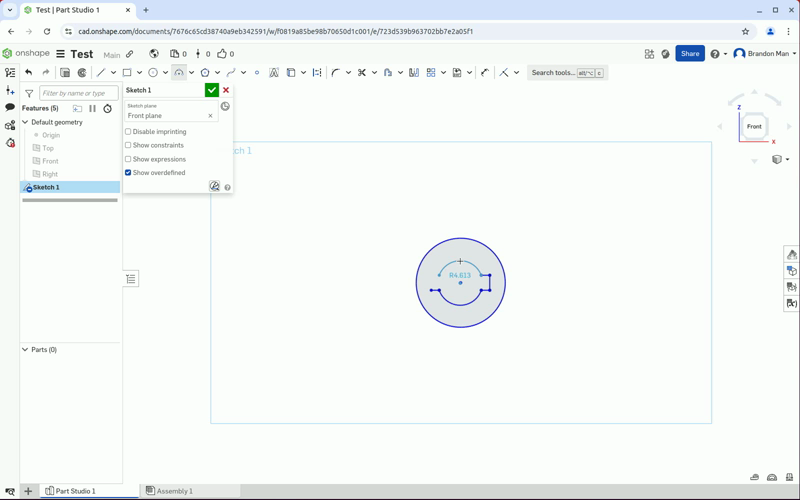
click(460, 260)
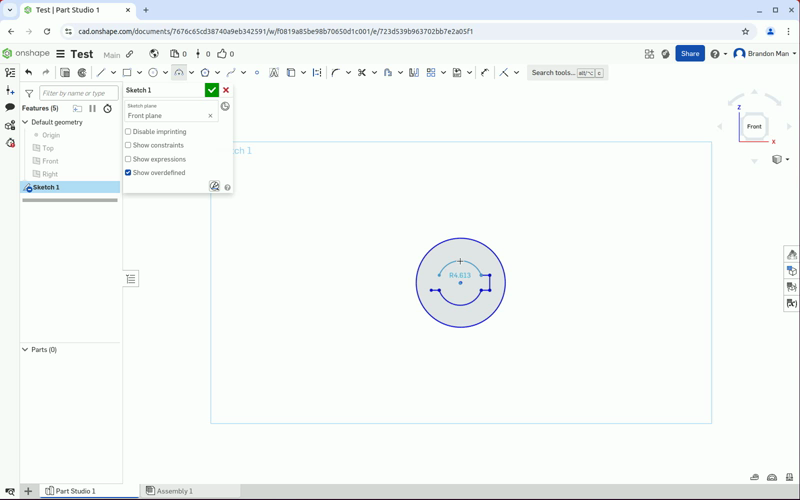
key_up(shift)
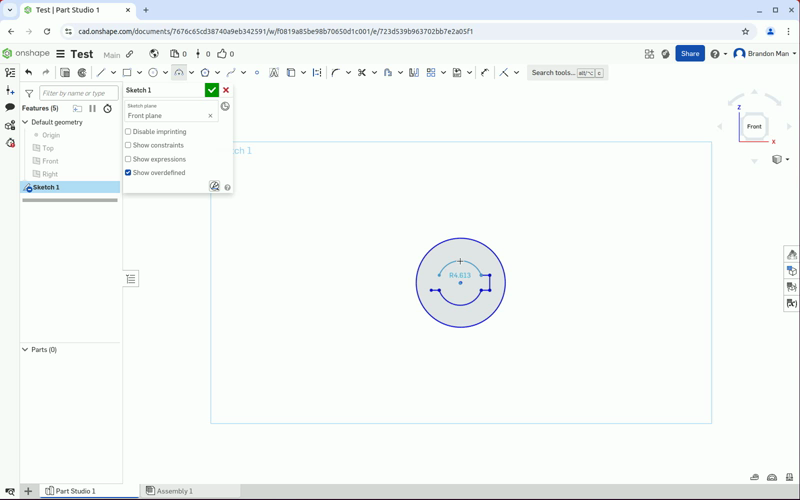
key(esc)
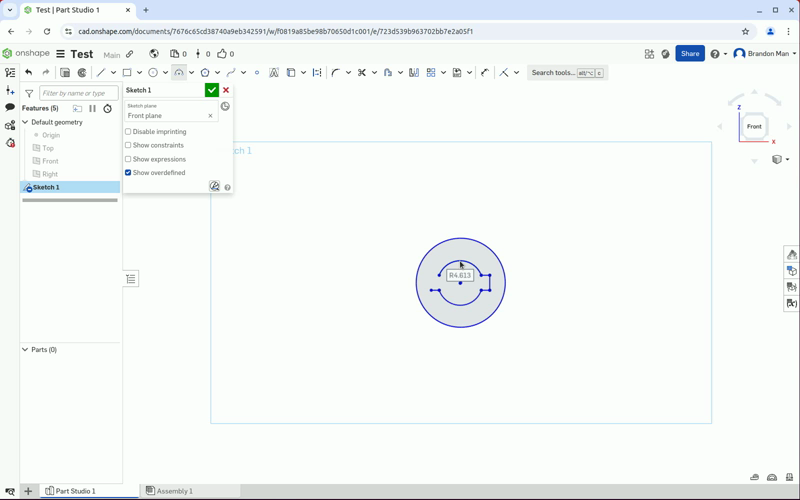
key(l)
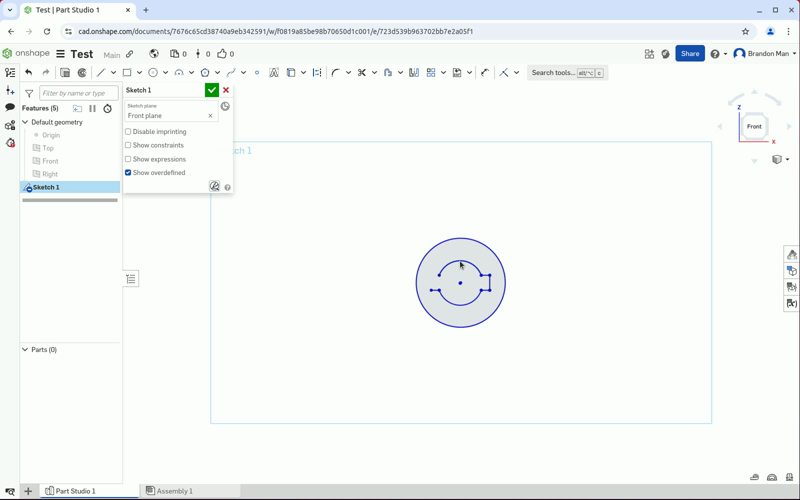
mouse_move(439, 275)
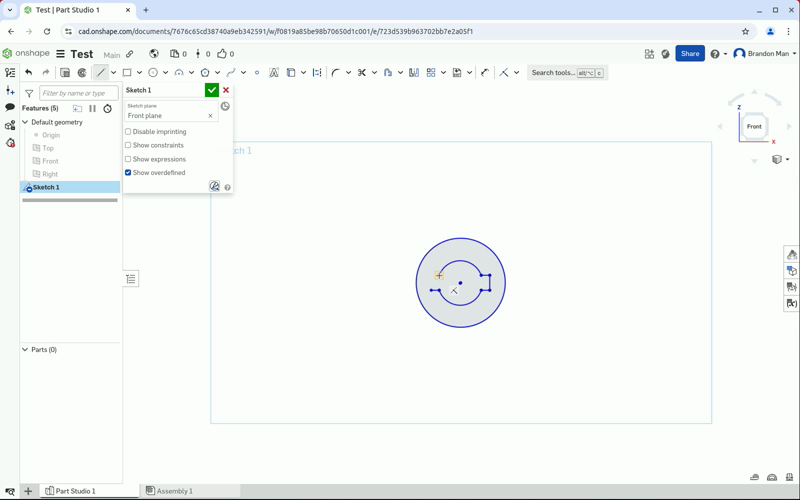
click(439, 275)
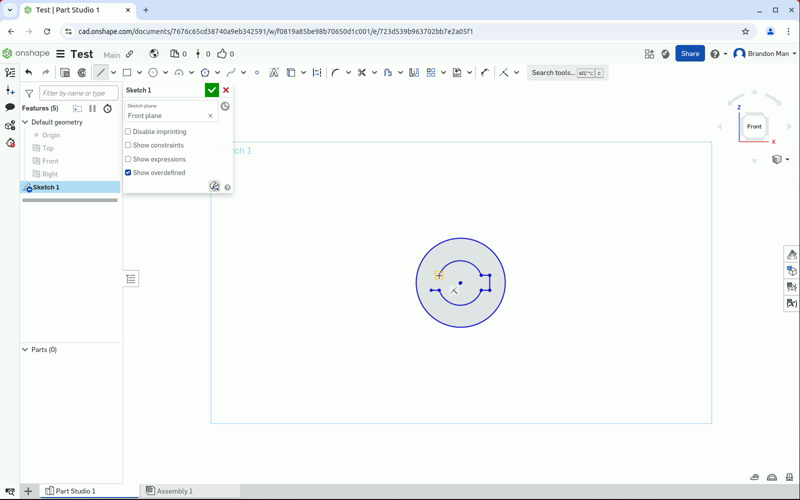
key_down(shift)
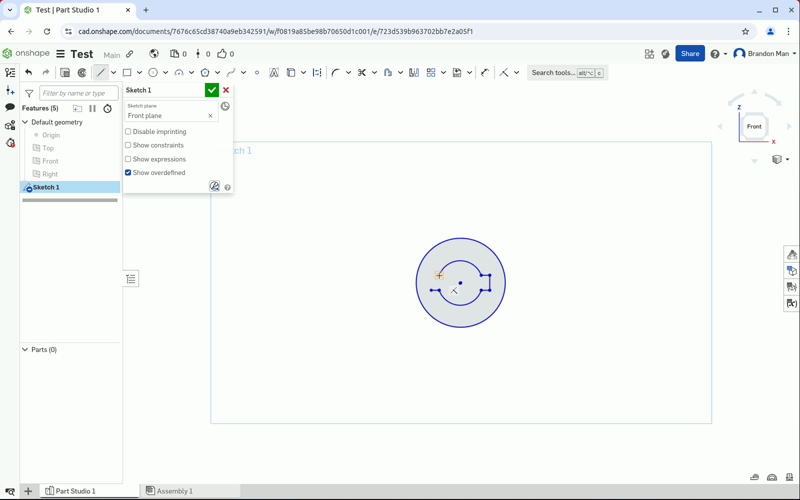
mouse_move(469, 275)
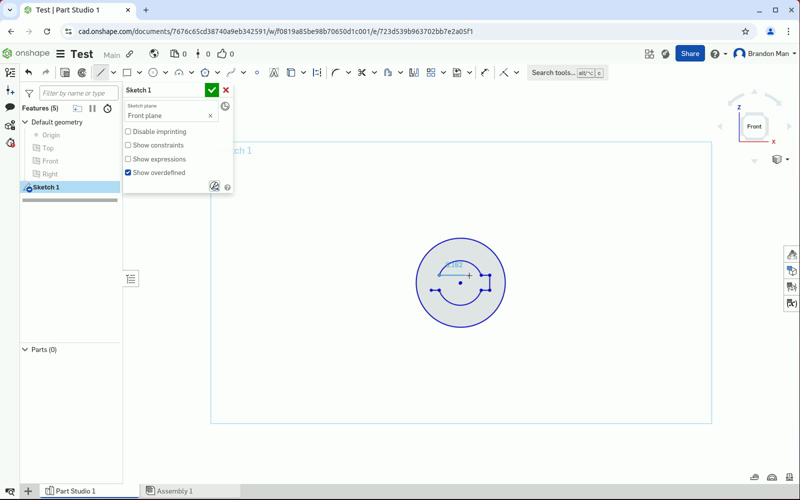
mouse_move(431, 275)
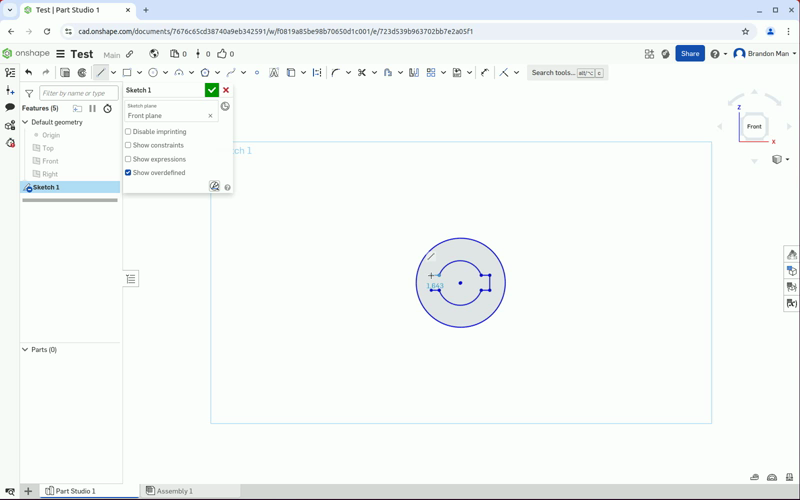
click(431, 275)
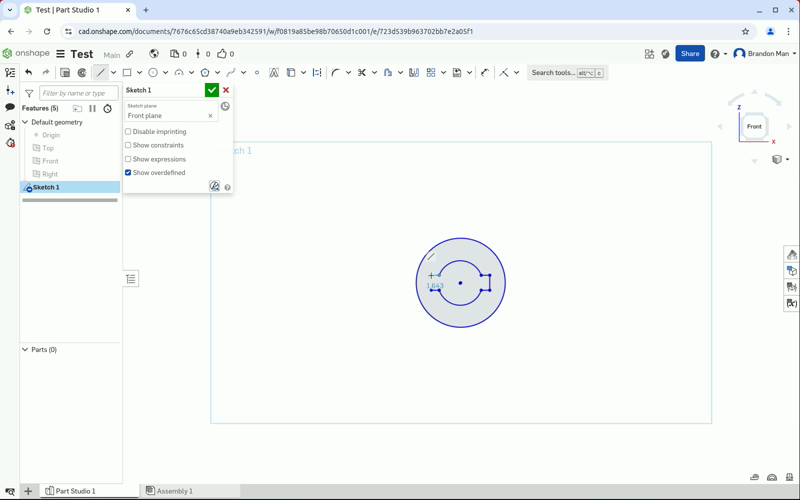
key_up(shift)
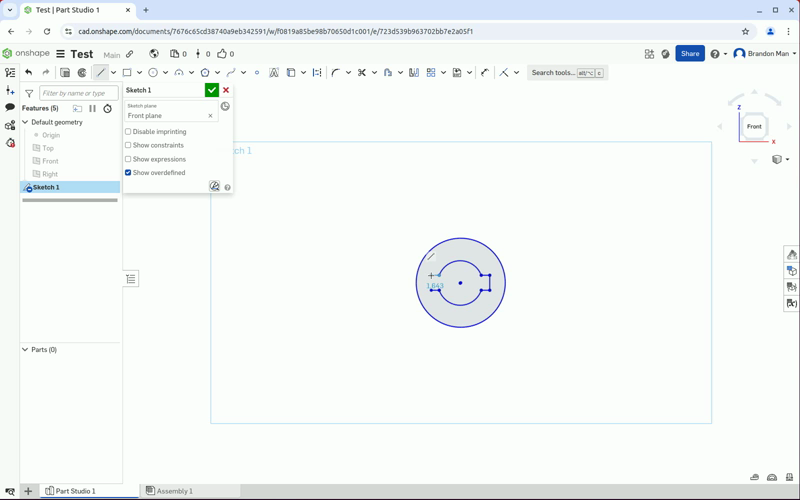
mouse_move(461, 275)
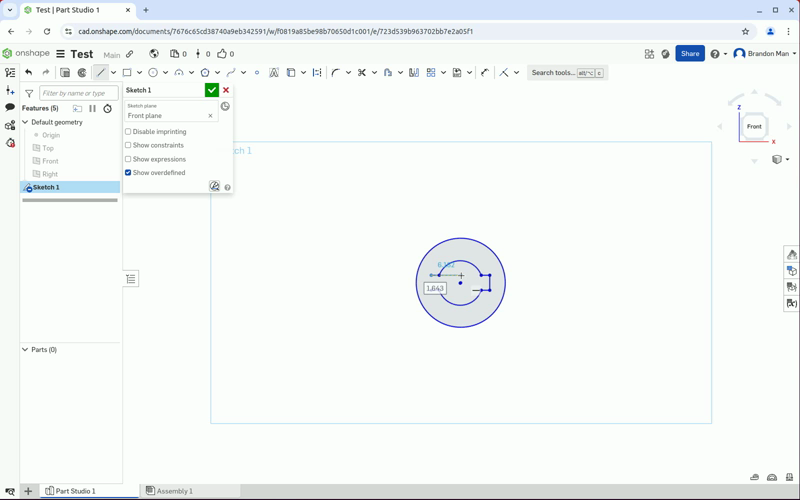
key_down(shift)
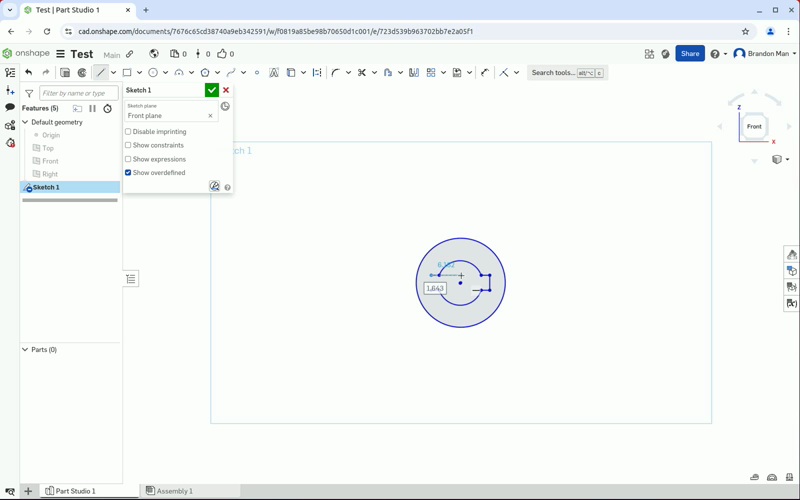
mouse_move(431, 290)
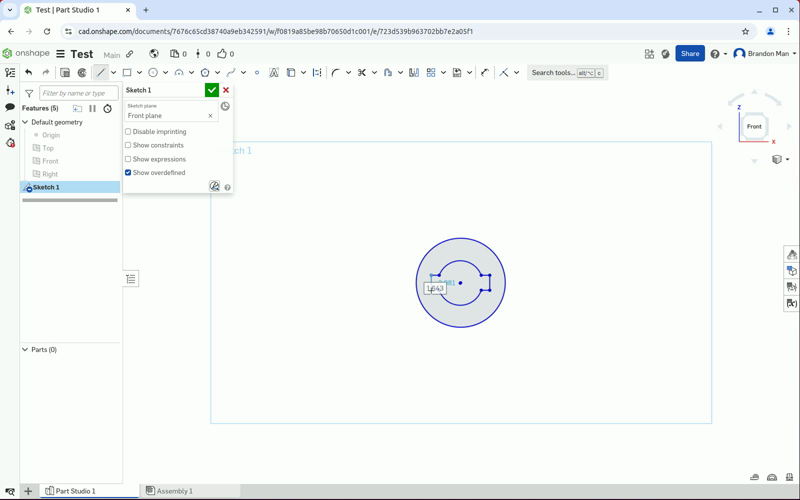
key_up(shift)
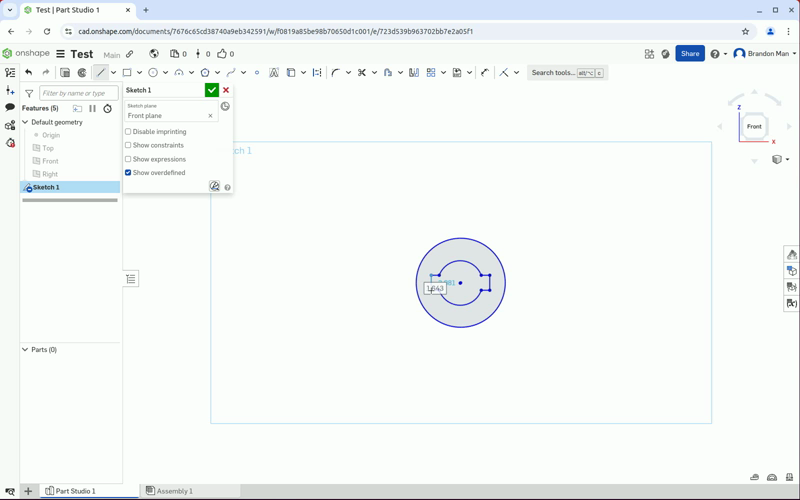
click(431, 290)
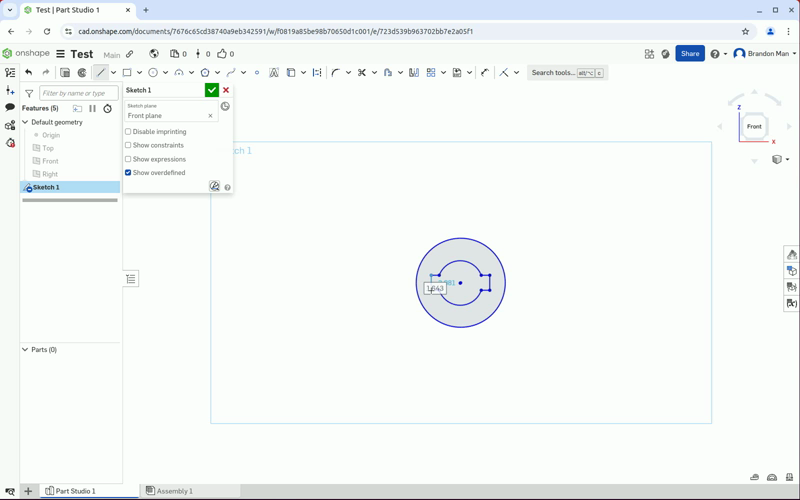
key(esc)
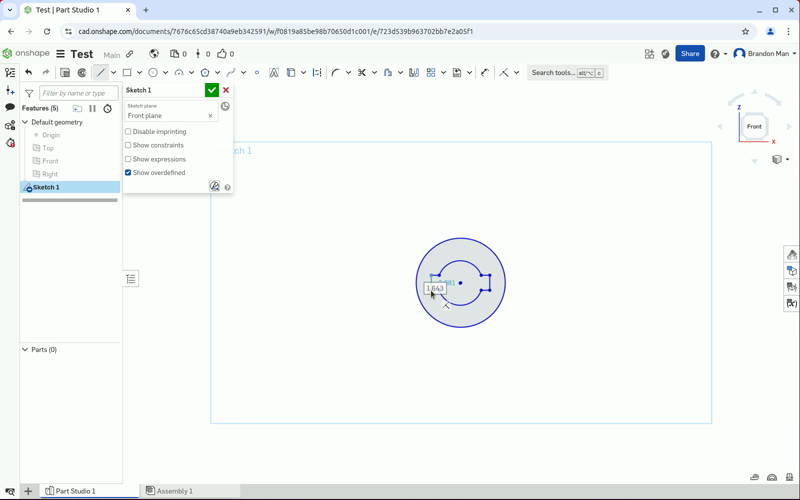
mouse_move(495, 281)
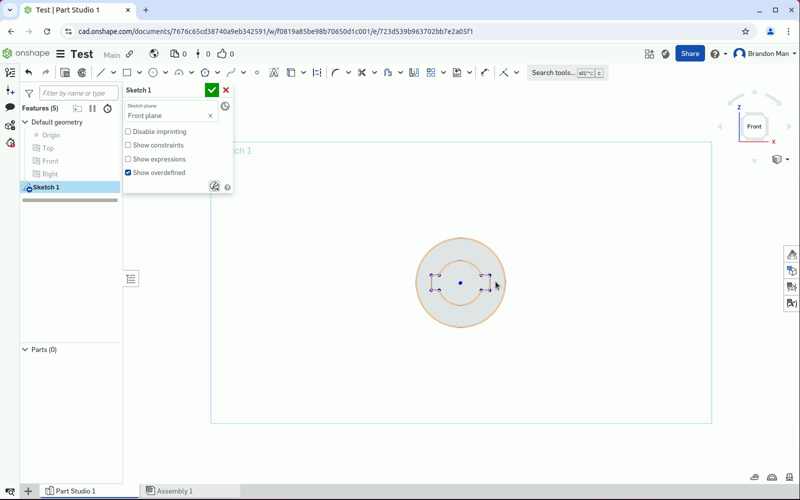
click(495, 281)
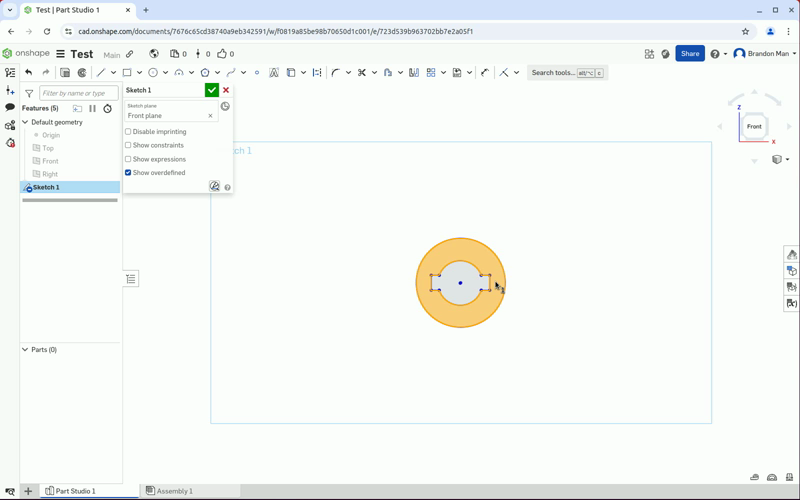
mouse_move(73, 352)
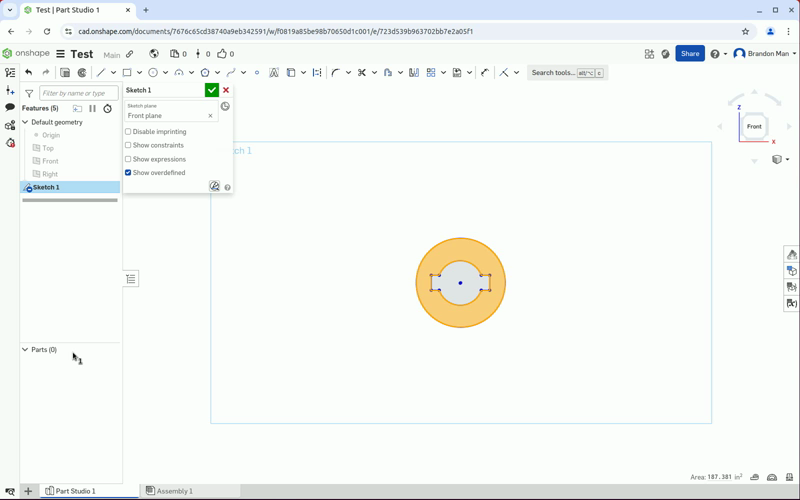
key(shift+y)
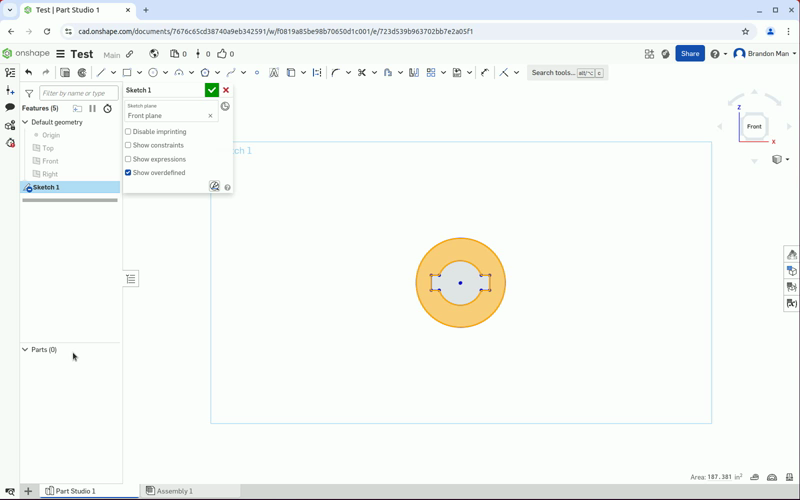
key(shift+e)
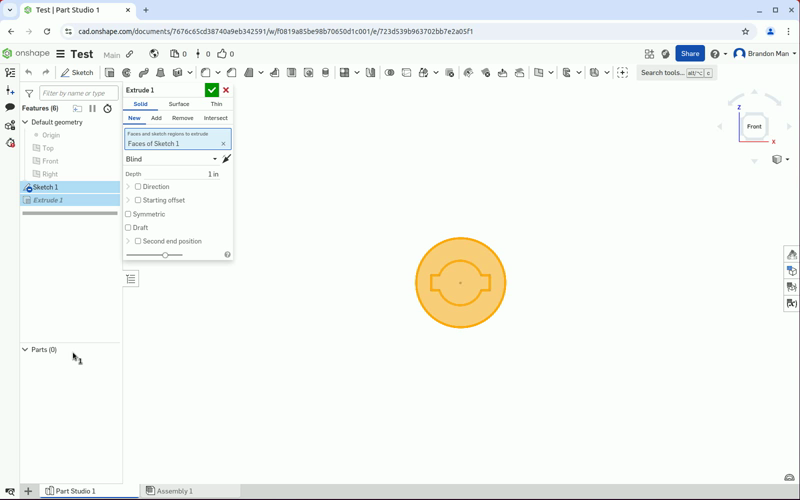
mouse_move(143, 106)
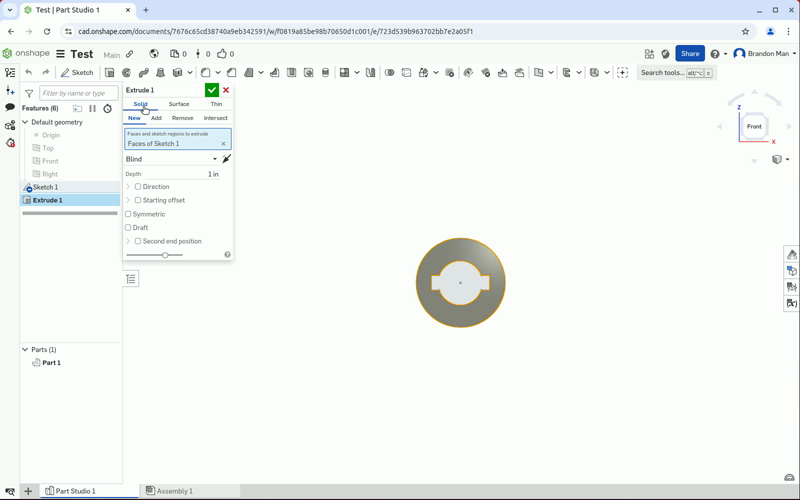
click(143, 106)
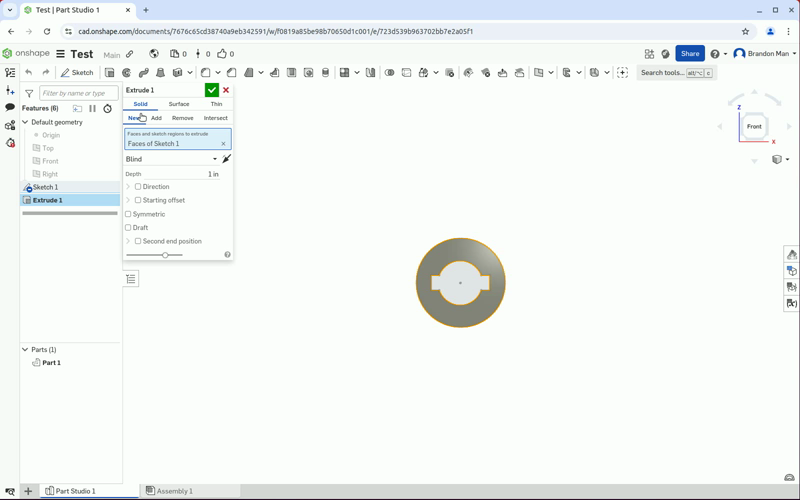
mouse_move(137, 120)
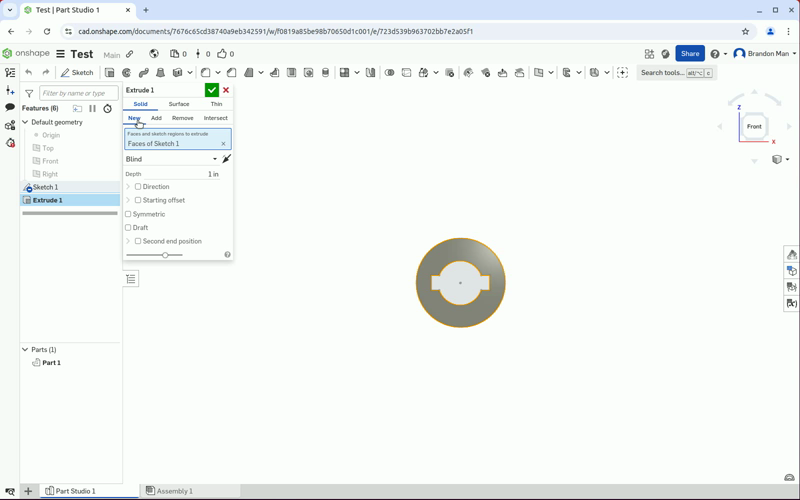
click(137, 120)
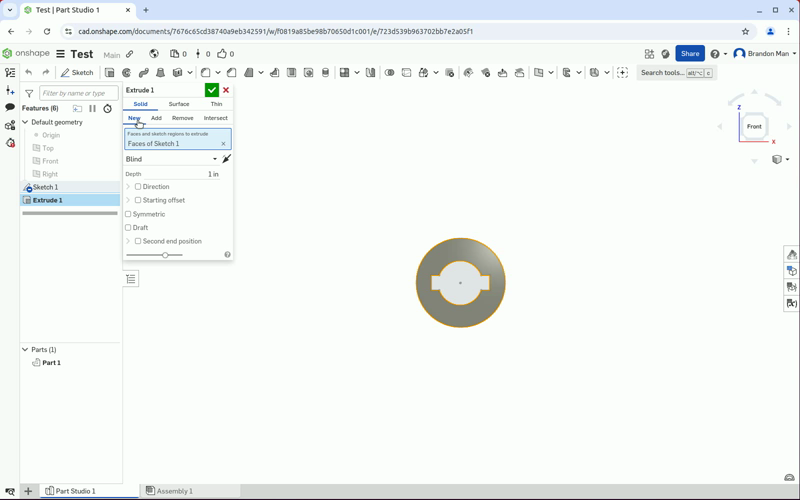
key(tab, 4)
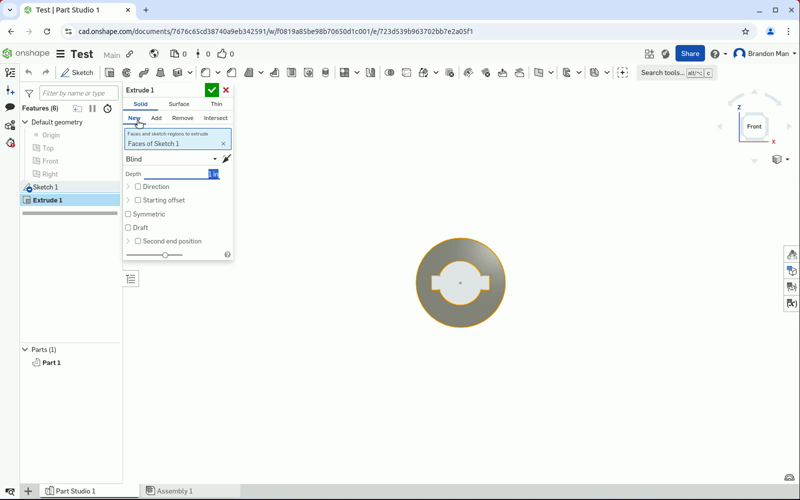
text(7.943)
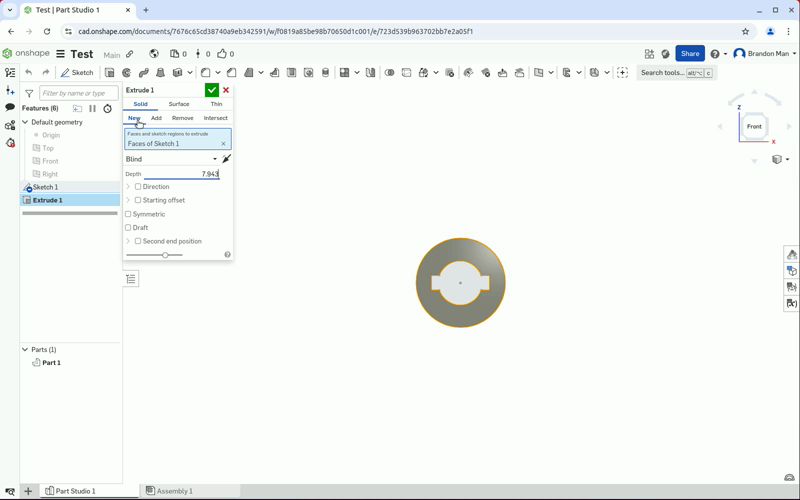
key(enter)
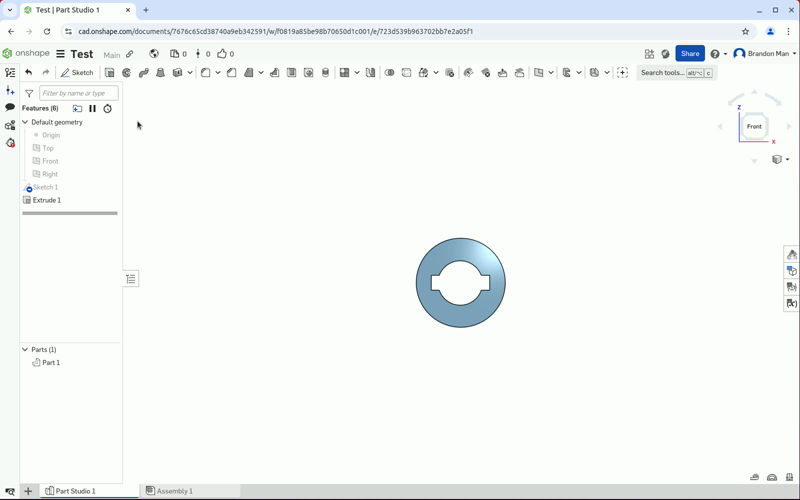
key(shift+h)
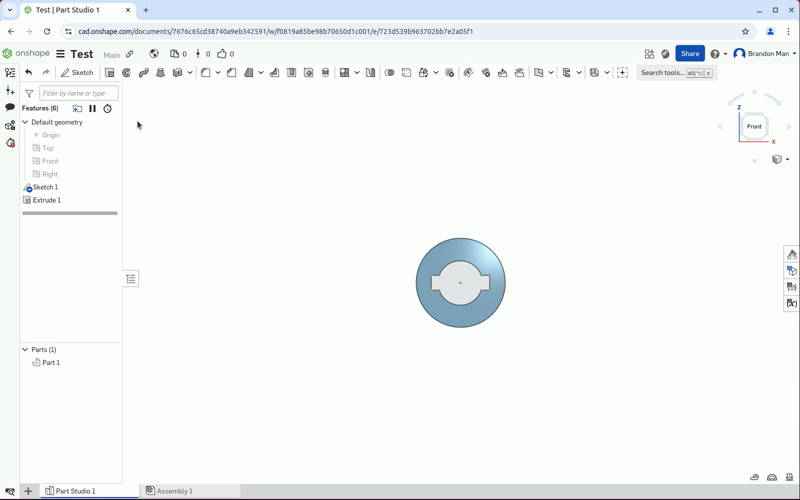
key(shift+h)
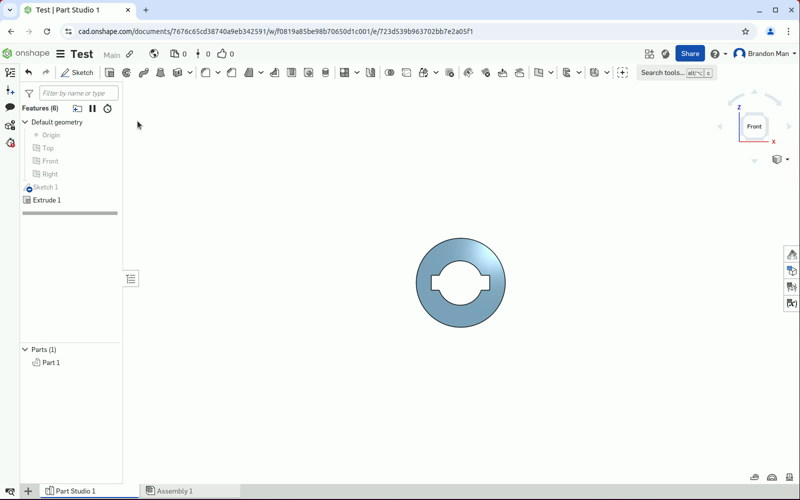
mouse_move(73, 189)
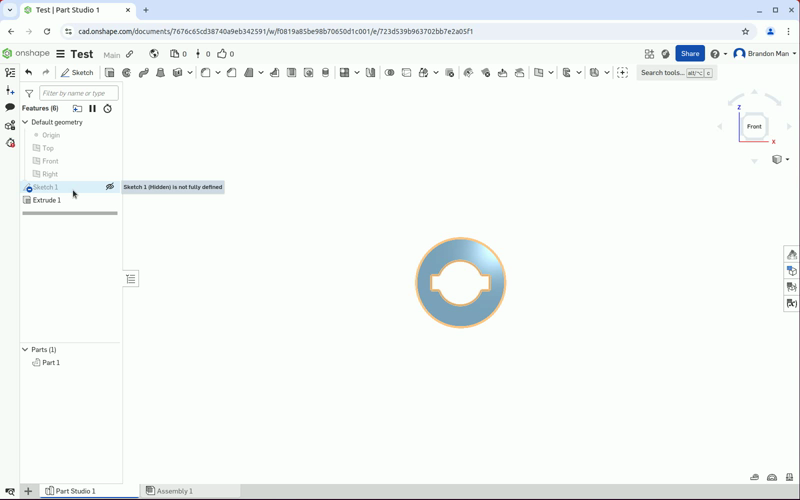
click(73, 189)
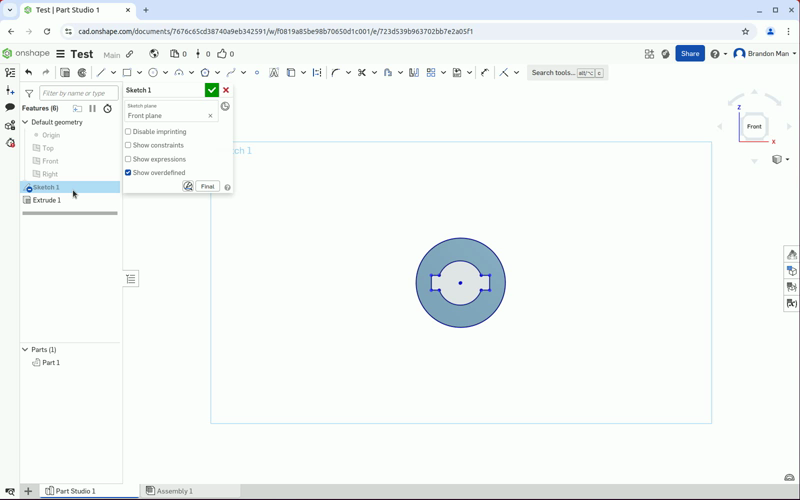
mouse_move(229, 92)
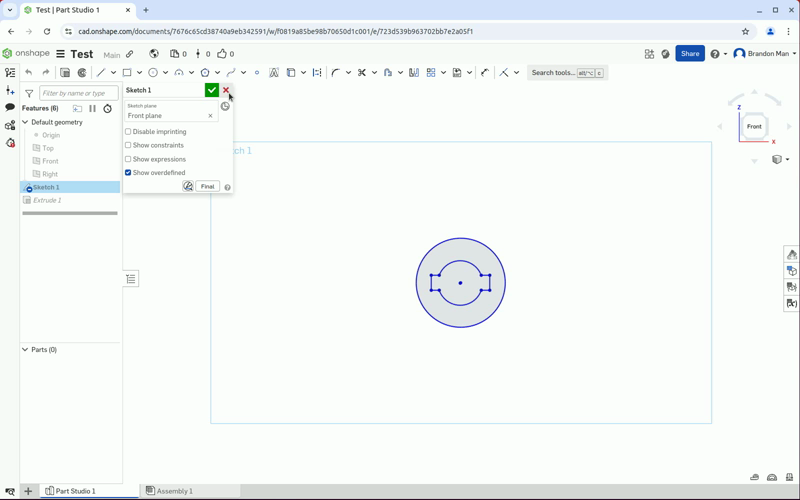
click(229, 92)
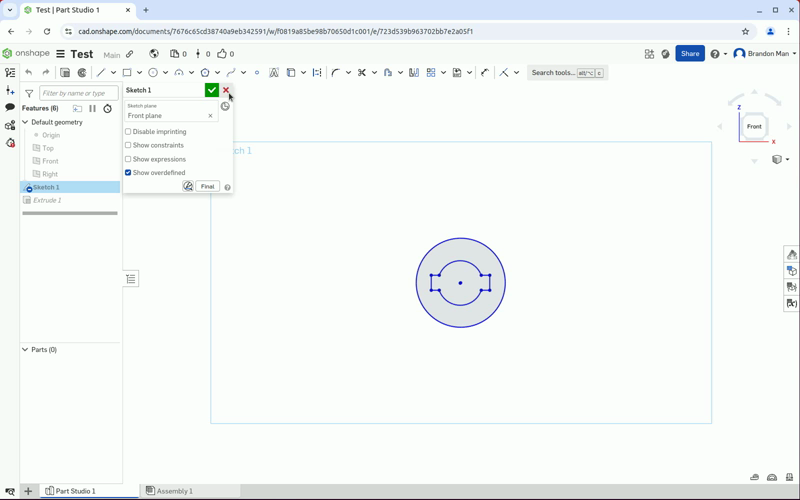
key(shift+s)
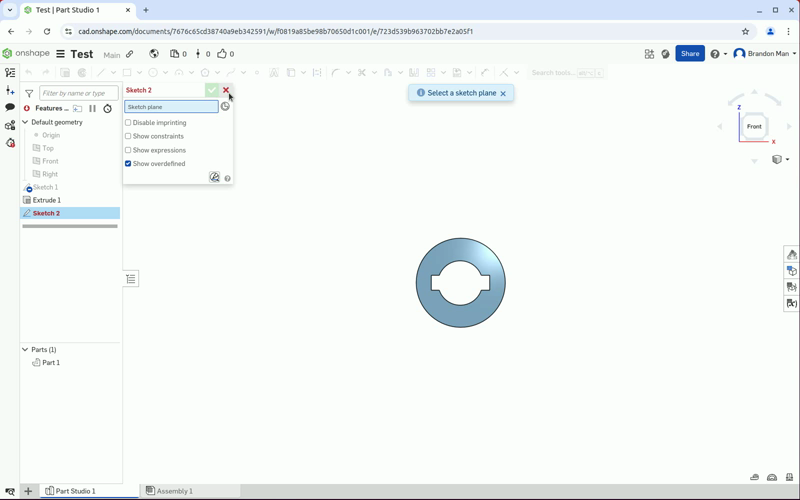
mouse_move(73, 163)
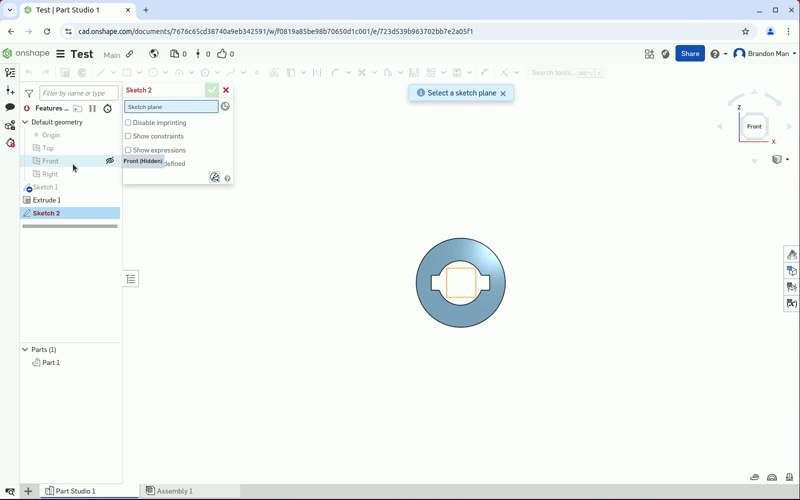
click(73, 163)
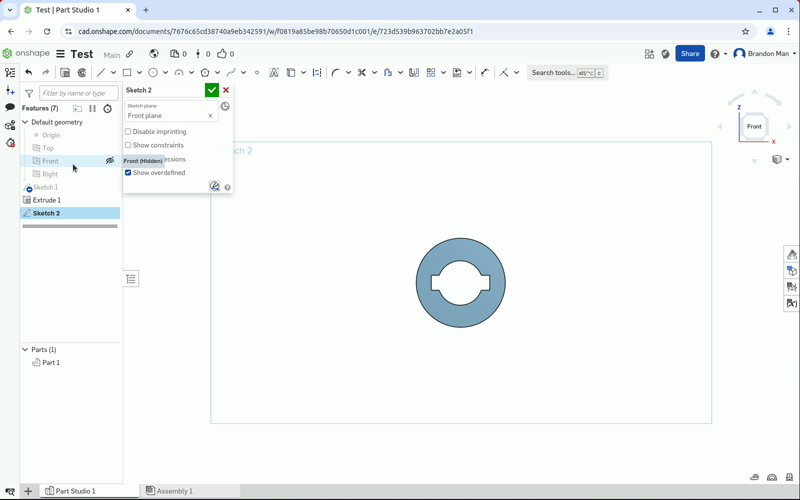
mouse_move(73, 352)
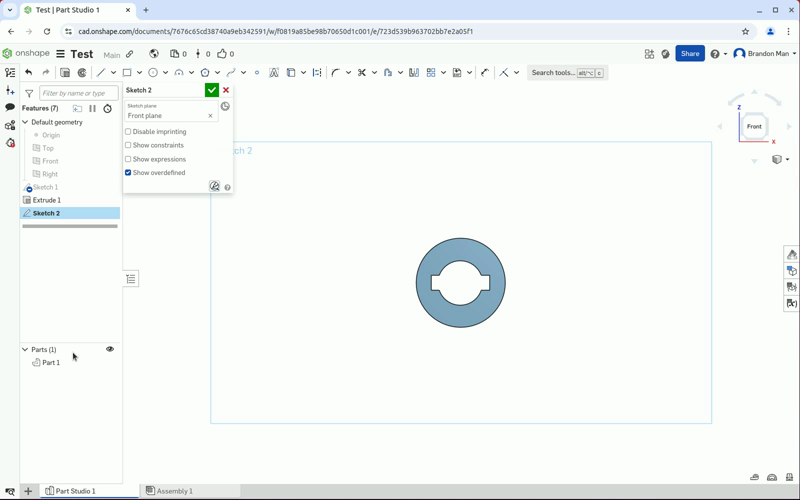
key(y)
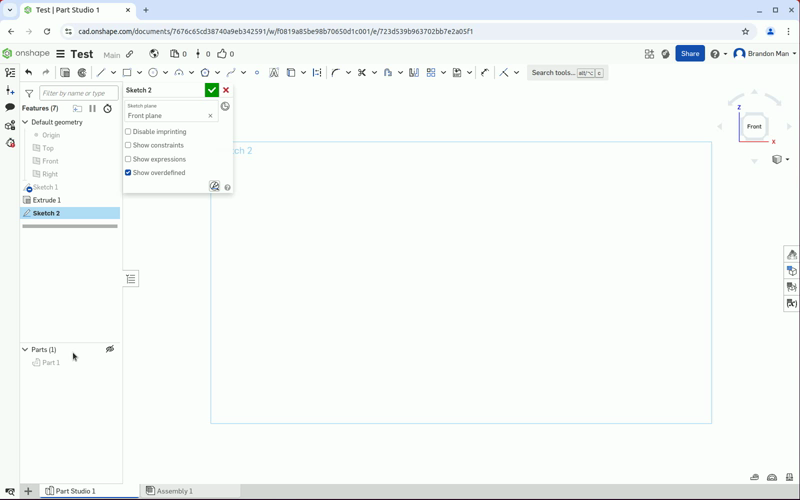
key(l)
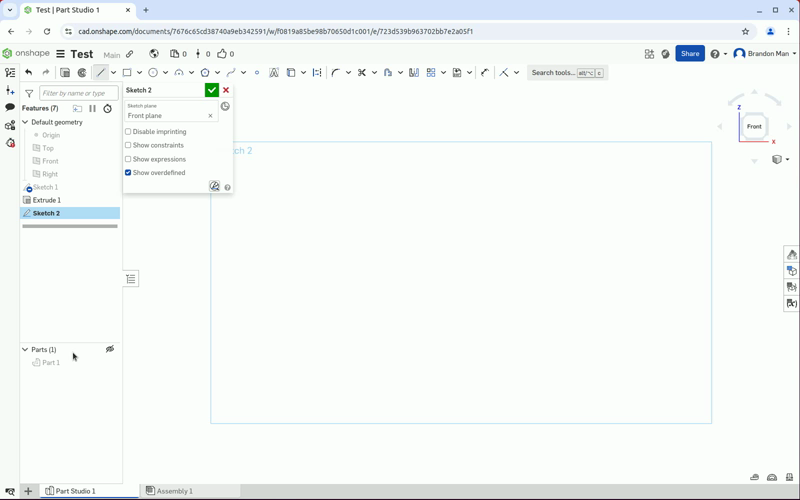
key_down(shift)
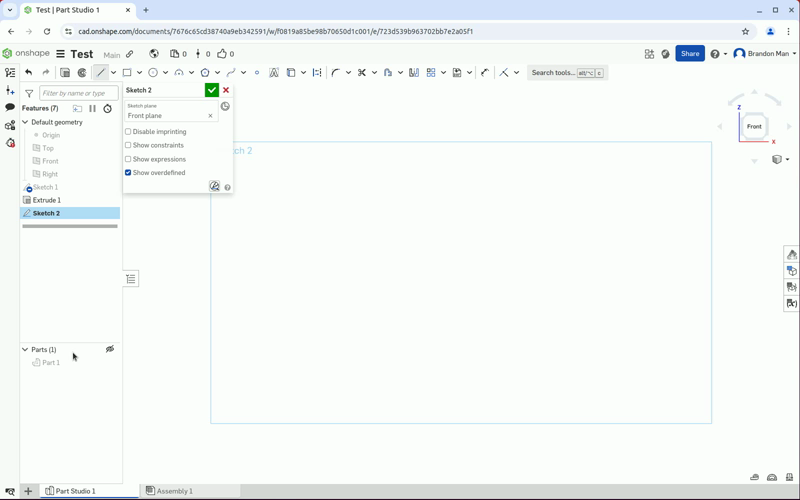
mouse_move(431, 290)
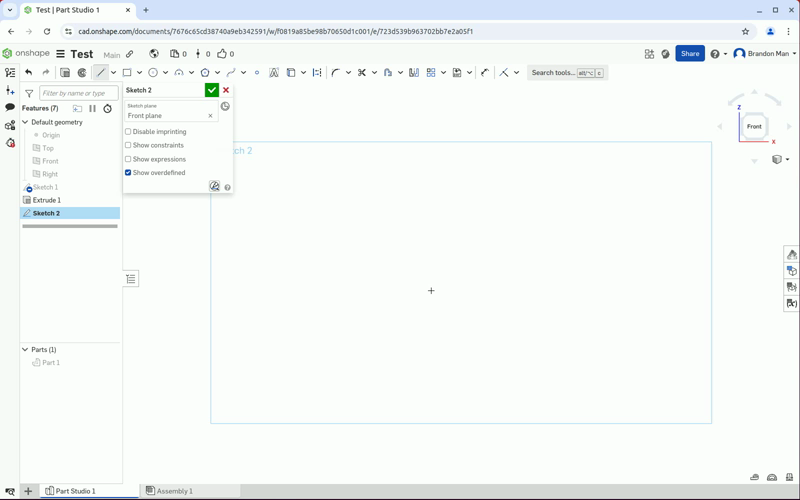
click(431, 290)
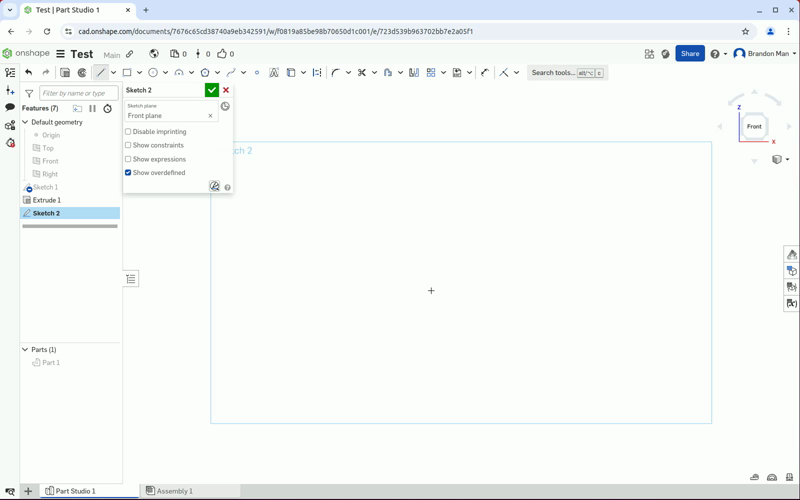
key_up(shift)
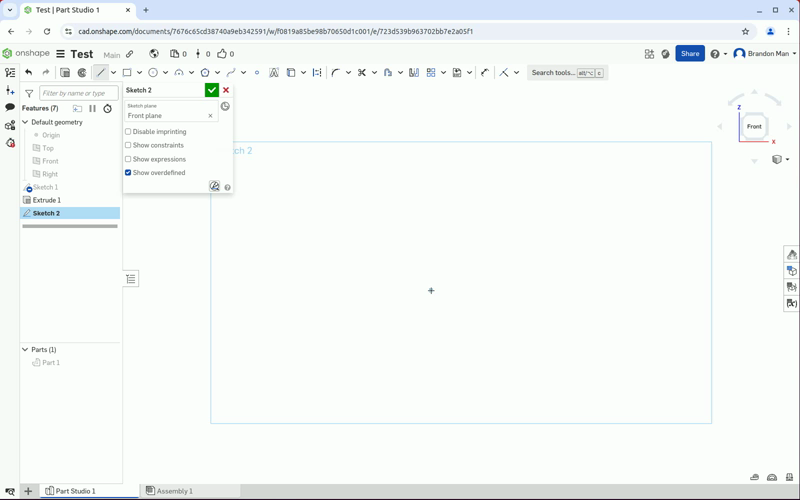
key_down(shift)
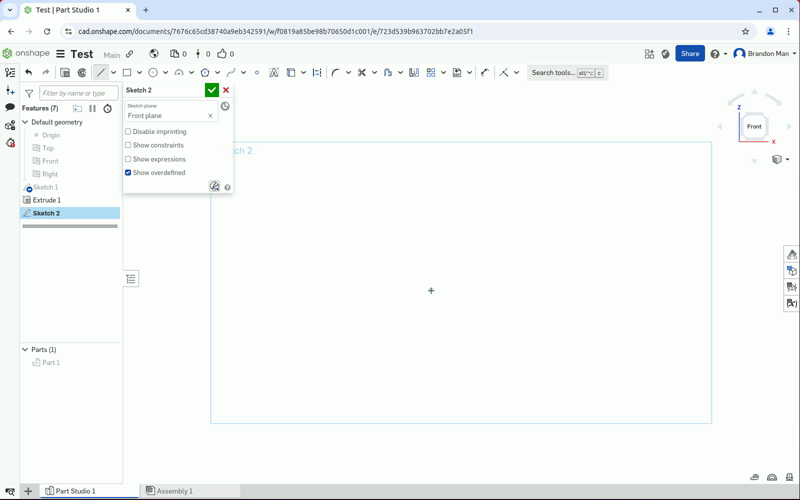
mouse_move(461, 290)
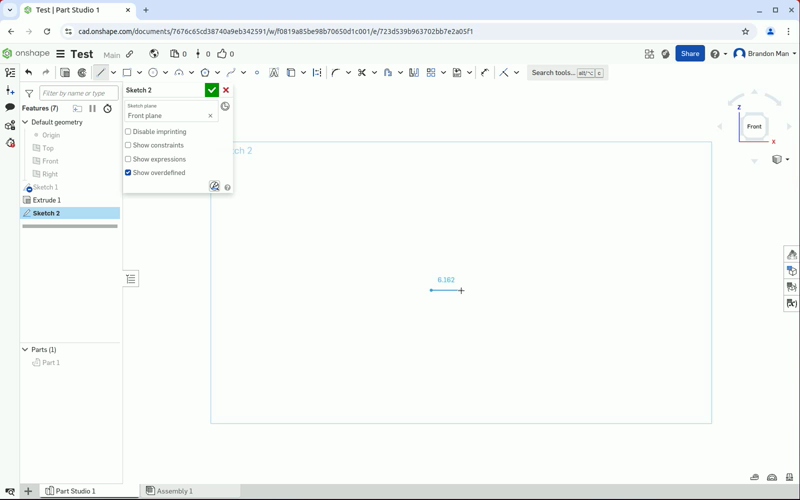
mouse_move(440, 290)
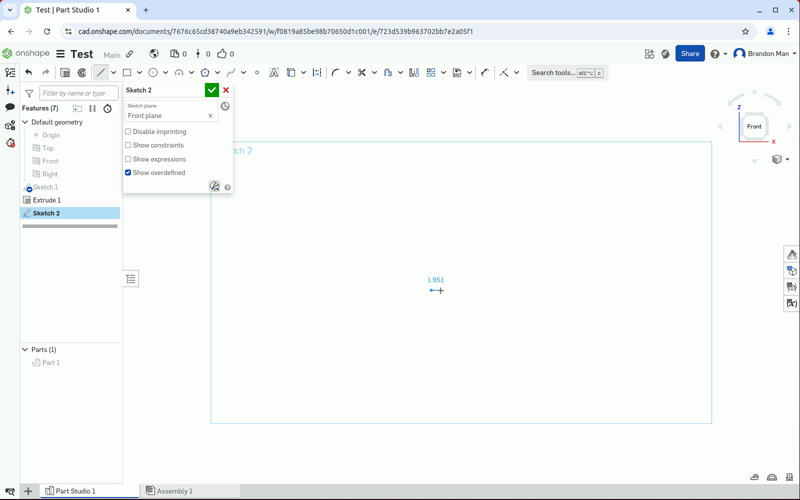
click(440, 290)
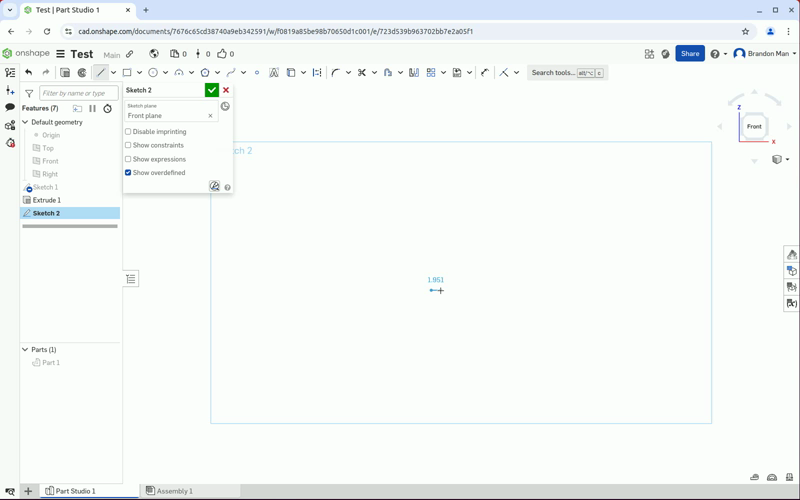
key_up(shift)
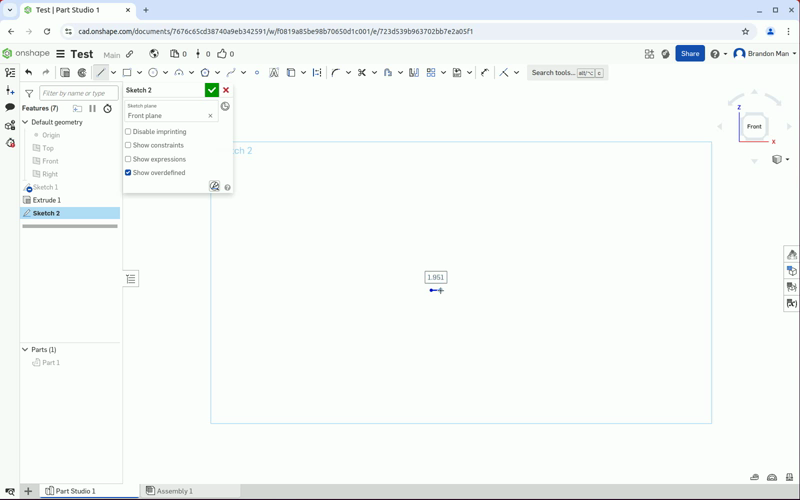
key(esc)
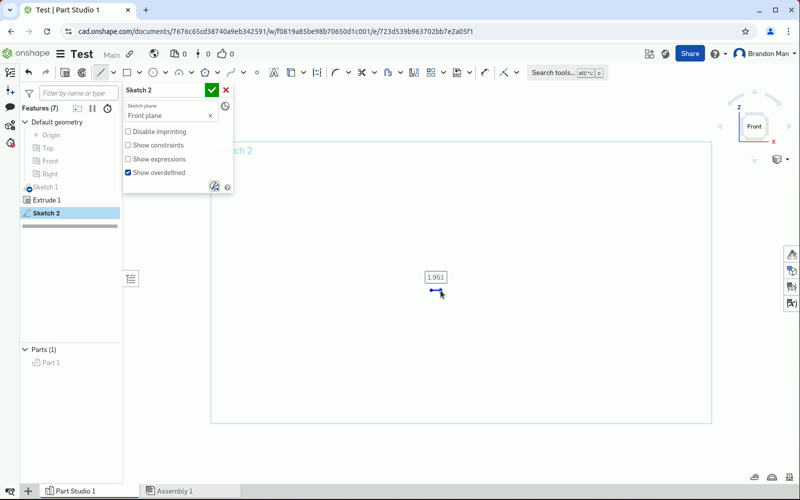
key(a)
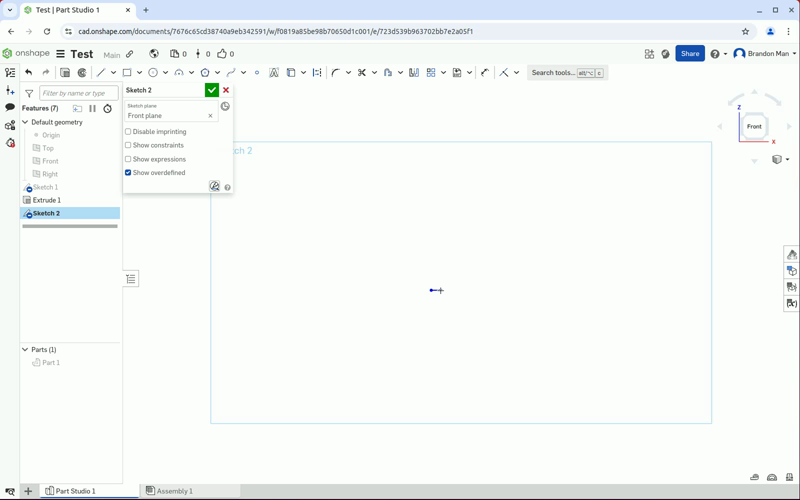
mouse_move(440, 290)
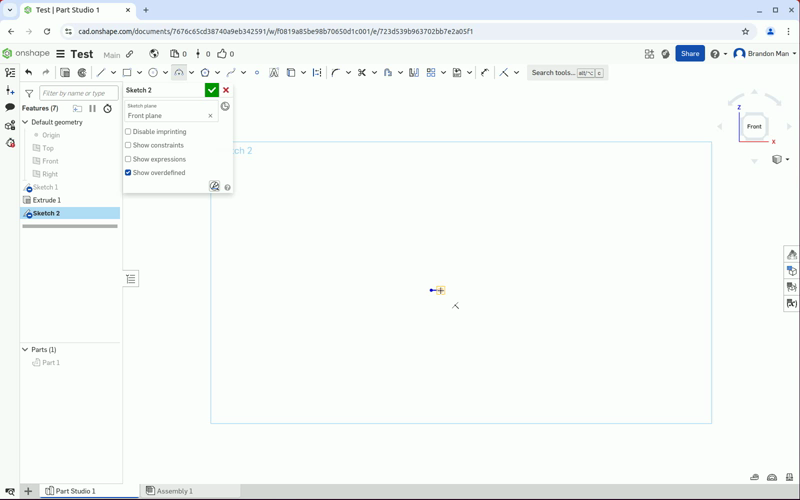
click(440, 290)
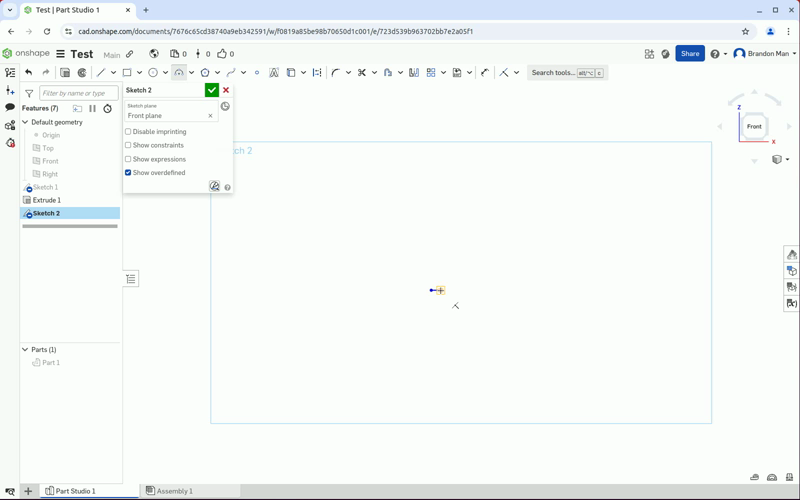
key_down(shift)
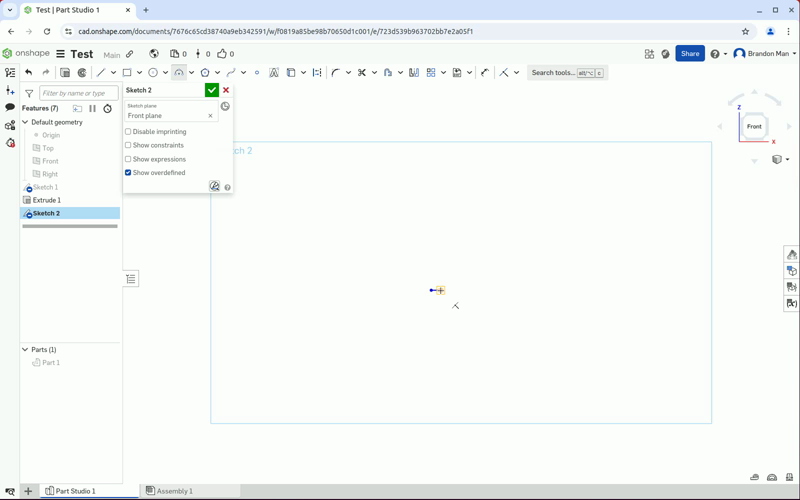
mouse_move(440, 273)
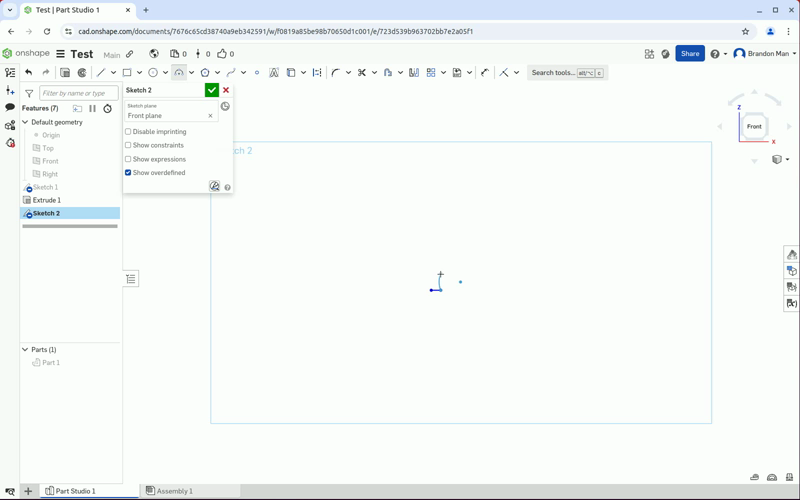
click(440, 273)
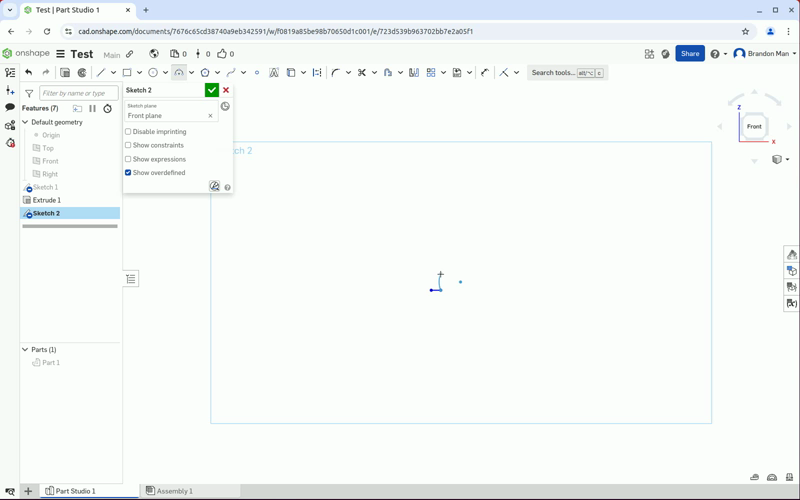
mouse_move(439, 281)
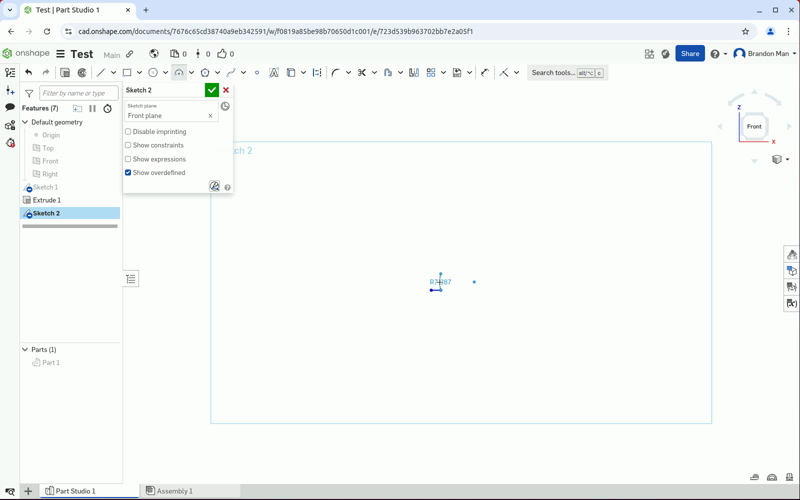
click(439, 281)
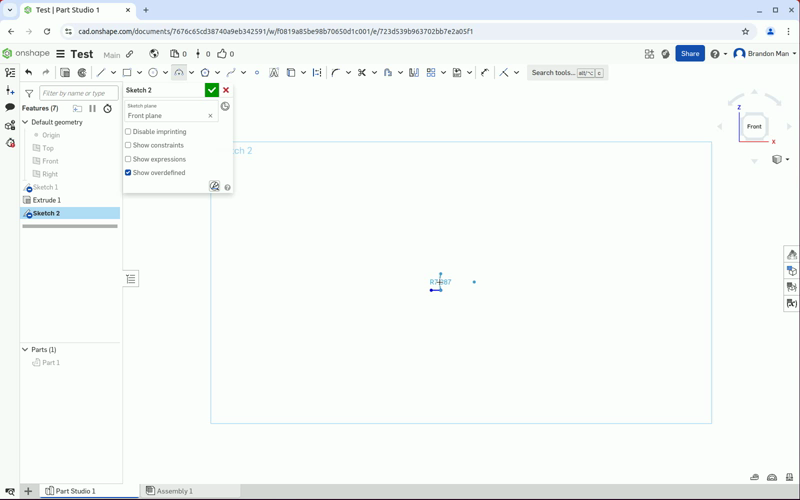
key_up(shift)
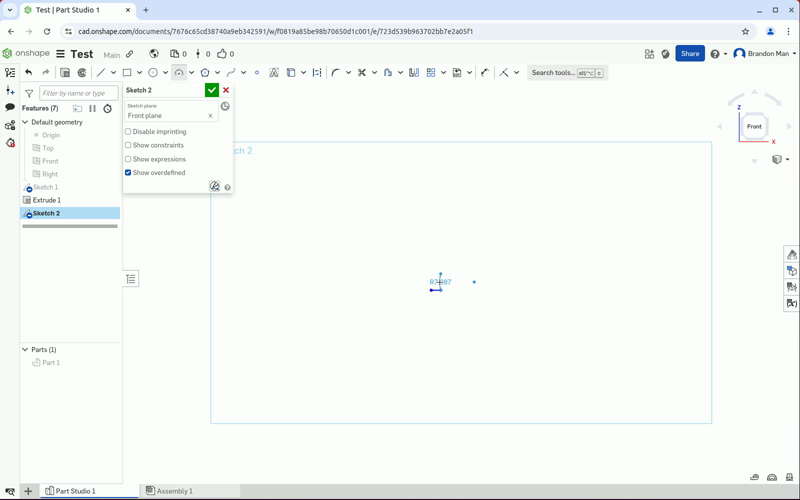
key(esc)
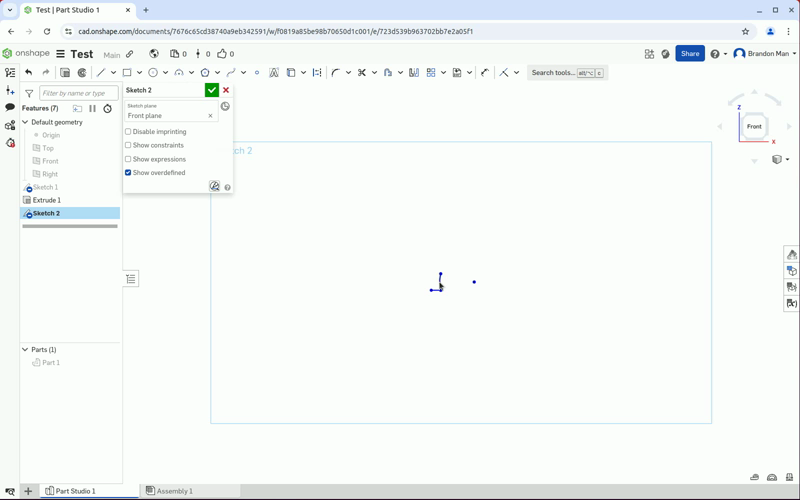
key(l)
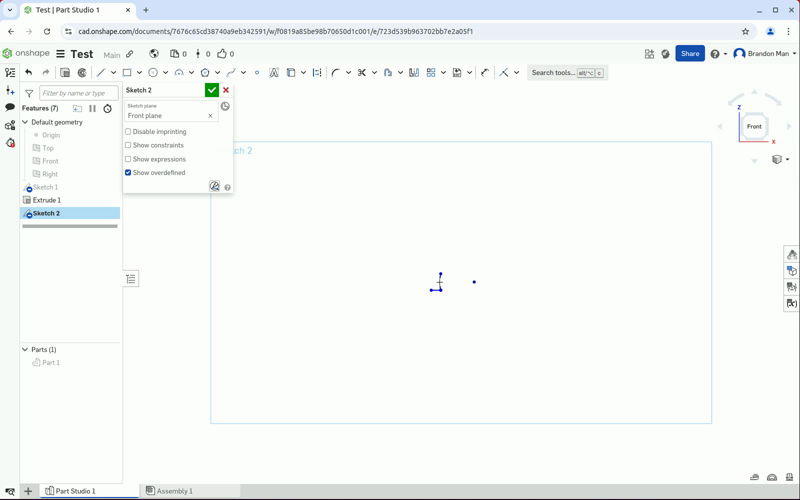
mouse_move(440, 273)
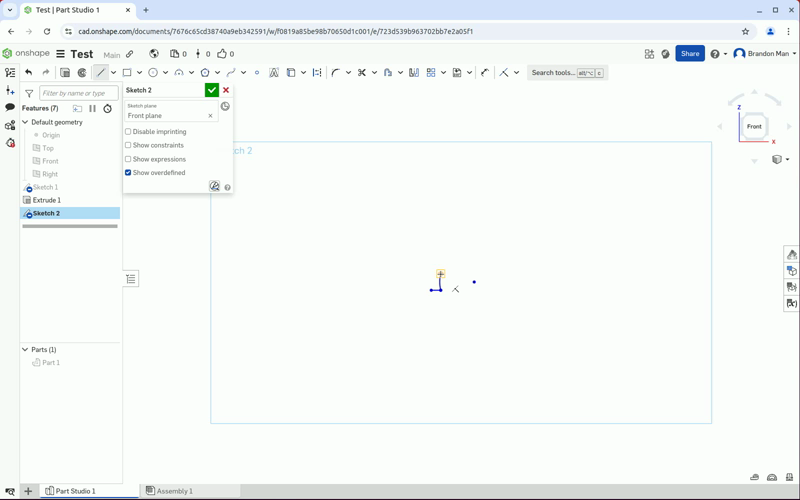
click(440, 273)
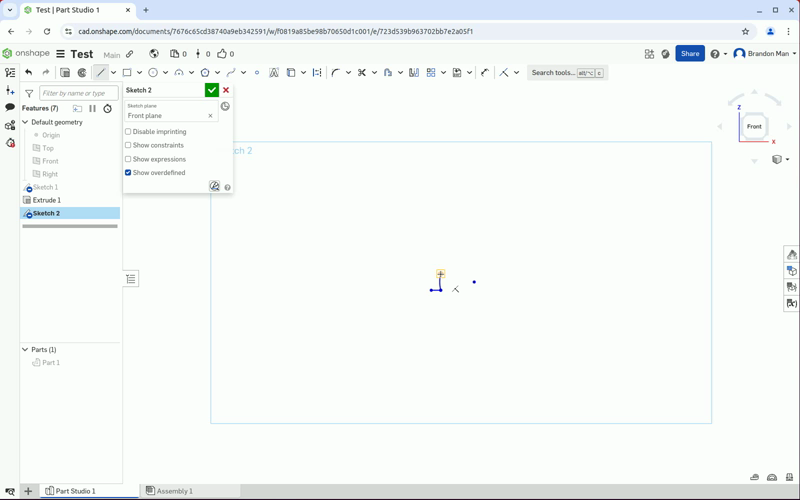
key_down(shift)
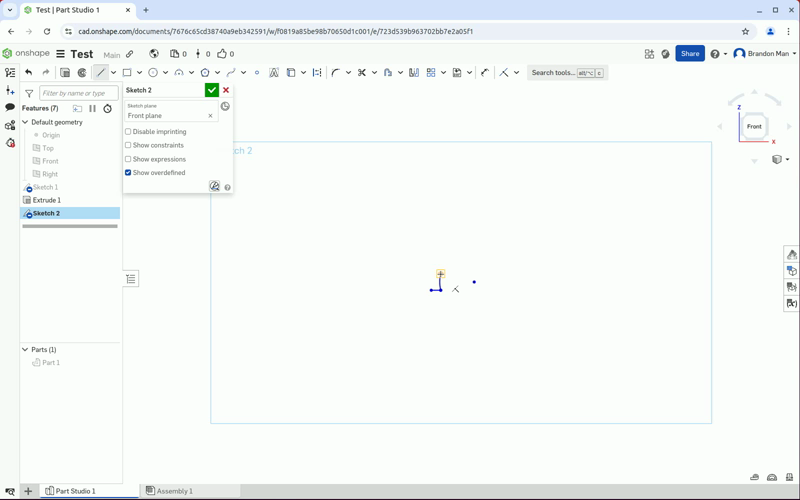
mouse_move(470, 273)
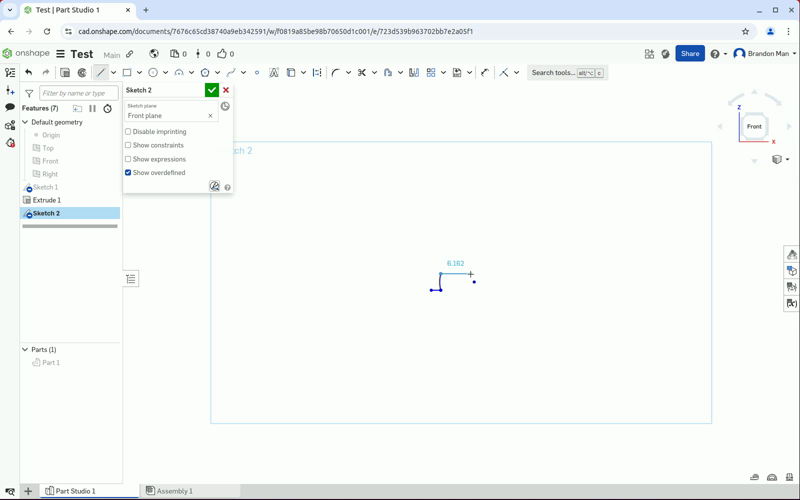
mouse_move(431, 273)
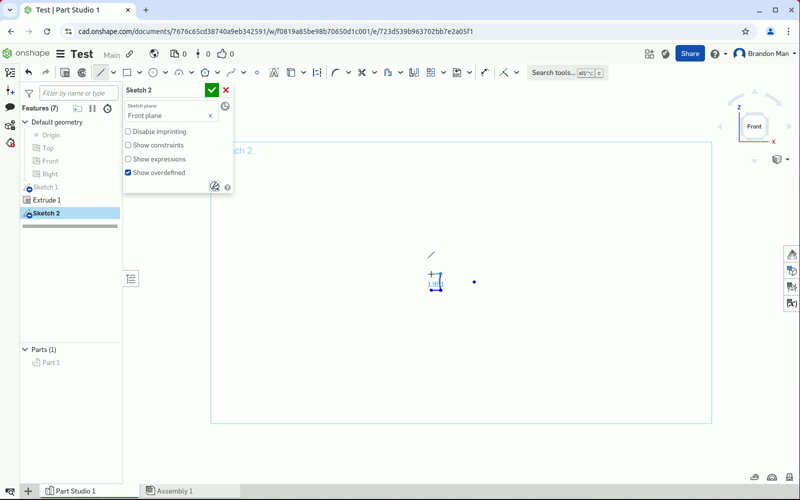
click(431, 273)
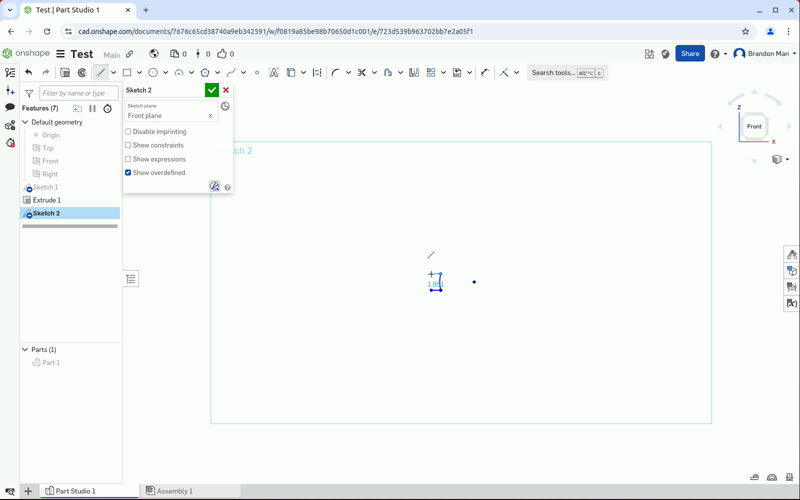
key_up(shift)
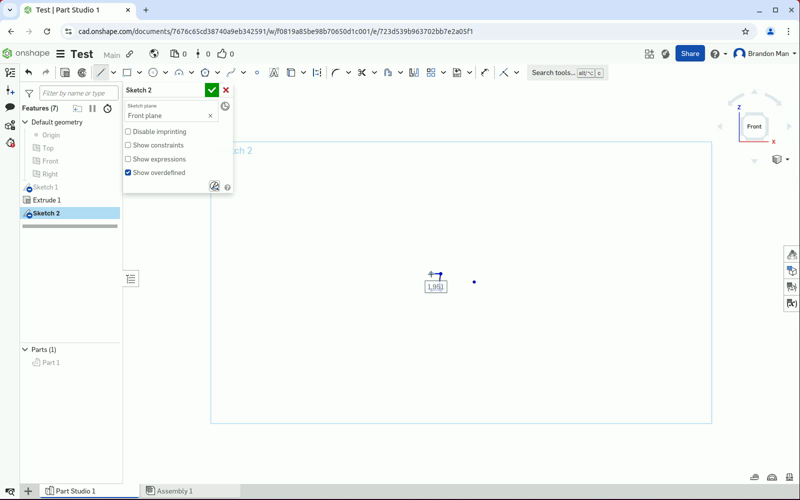
mouse_move(461, 273)
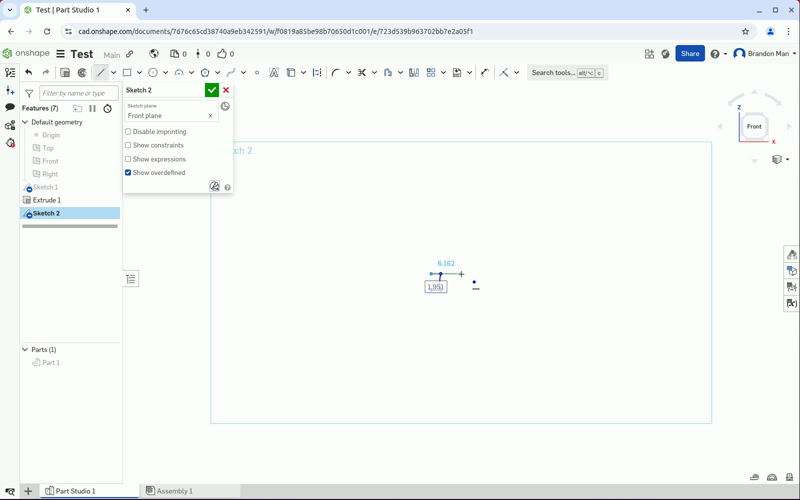
key_down(shift)
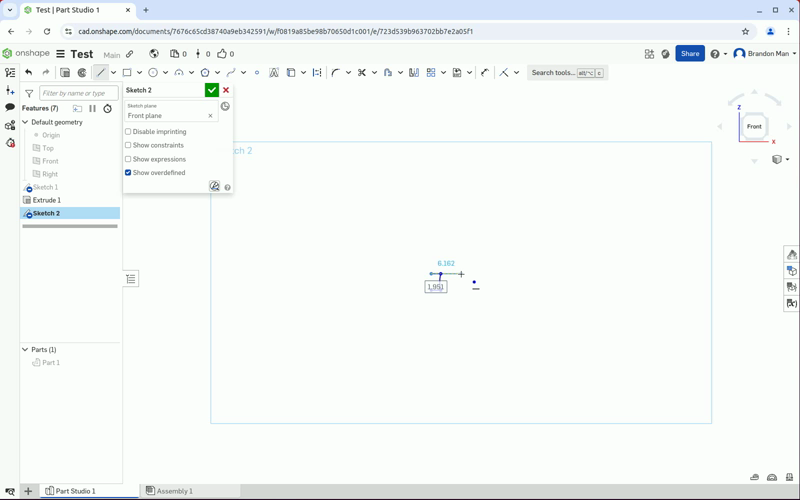
mouse_move(431, 290)
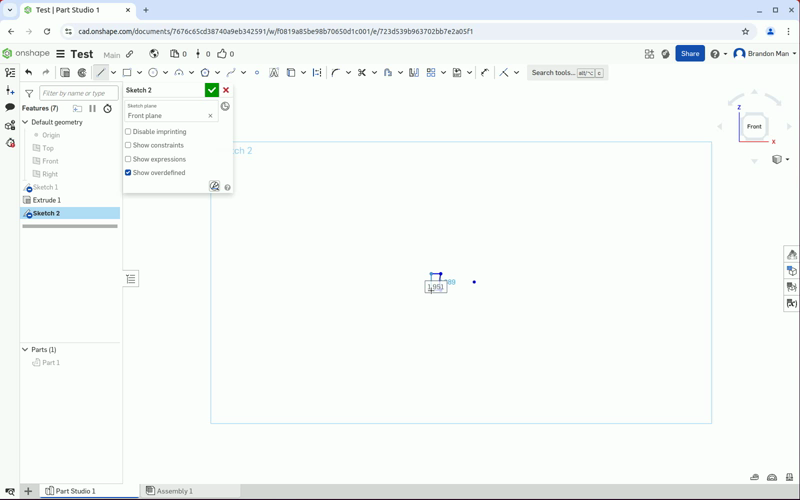
key_up(shift)
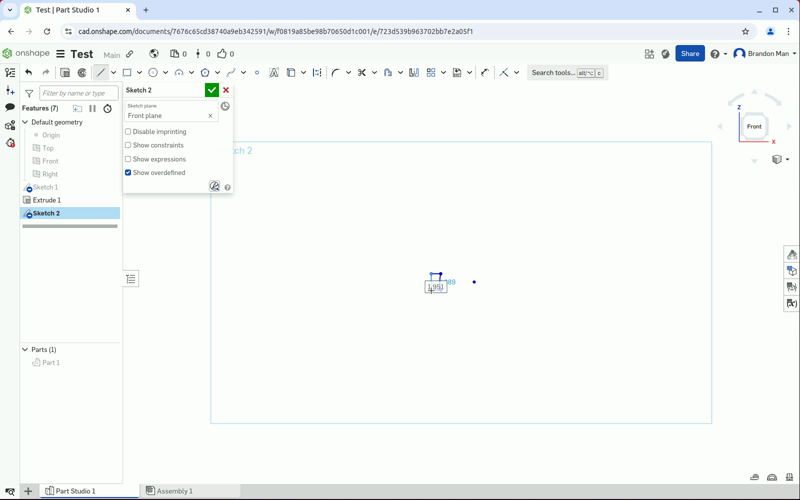
click(431, 290)
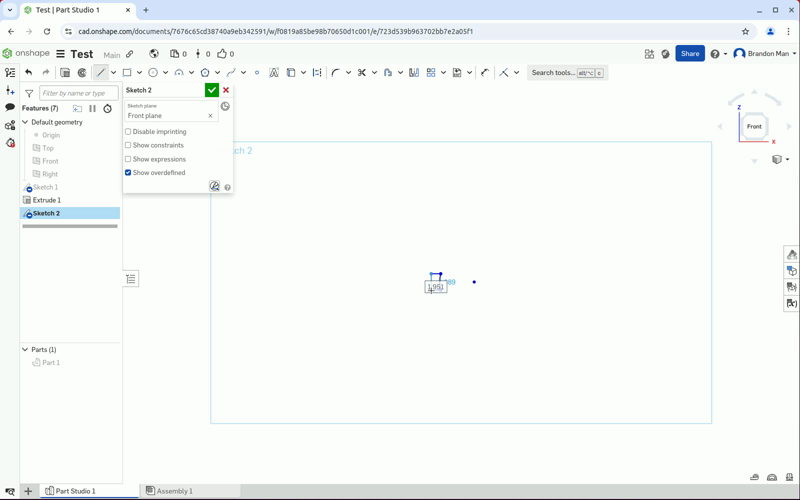
key(esc)
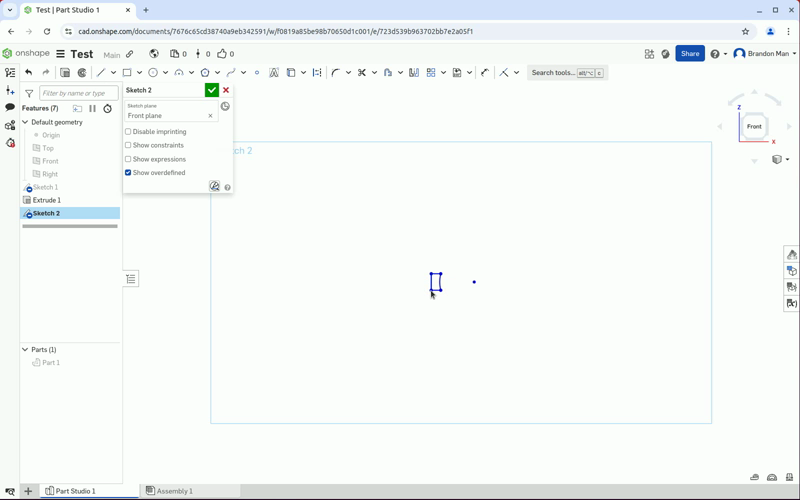
mouse_move(435, 274)
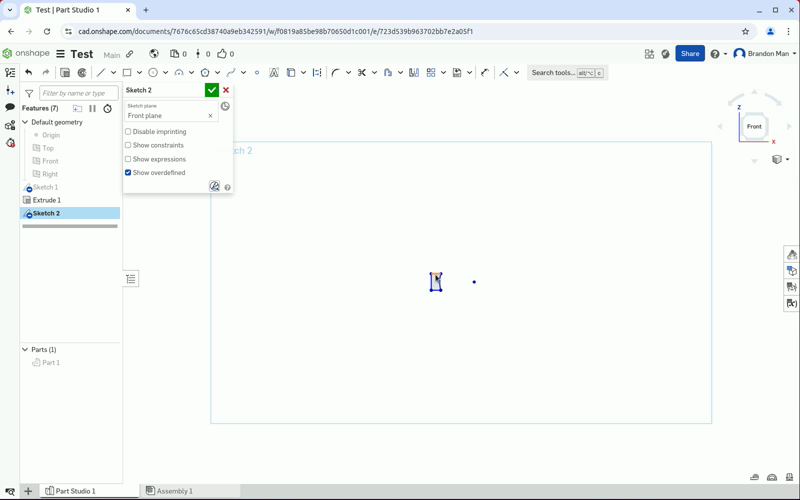
scroll(6)
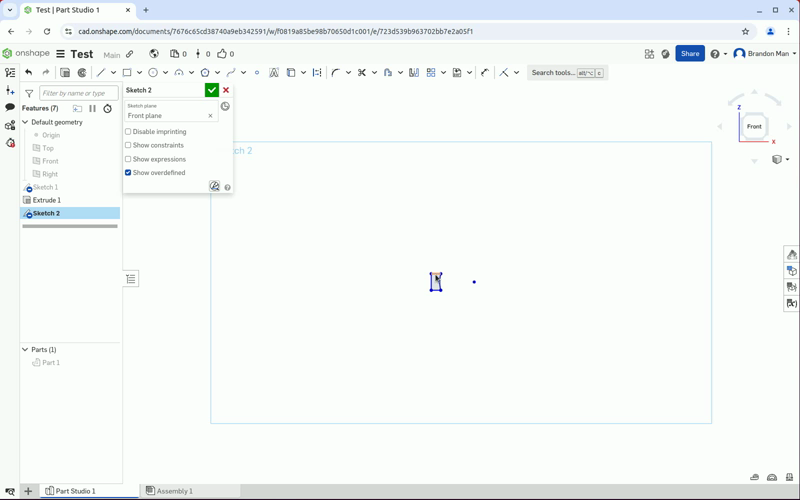
scroll(6)
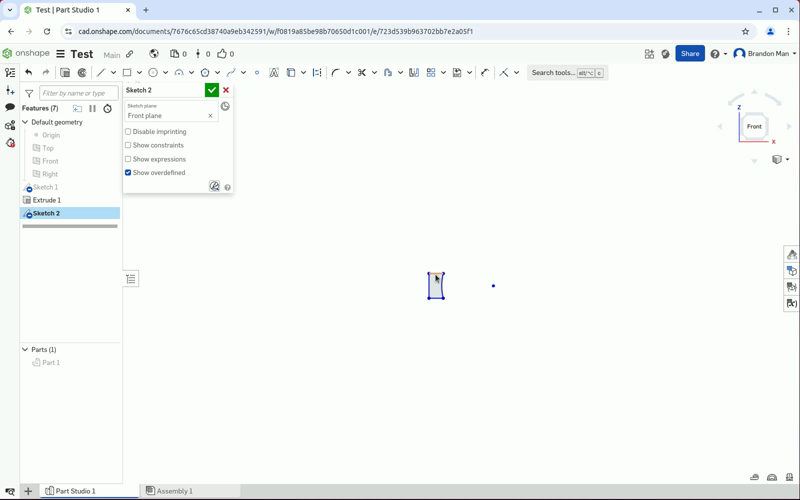
scroll(6)
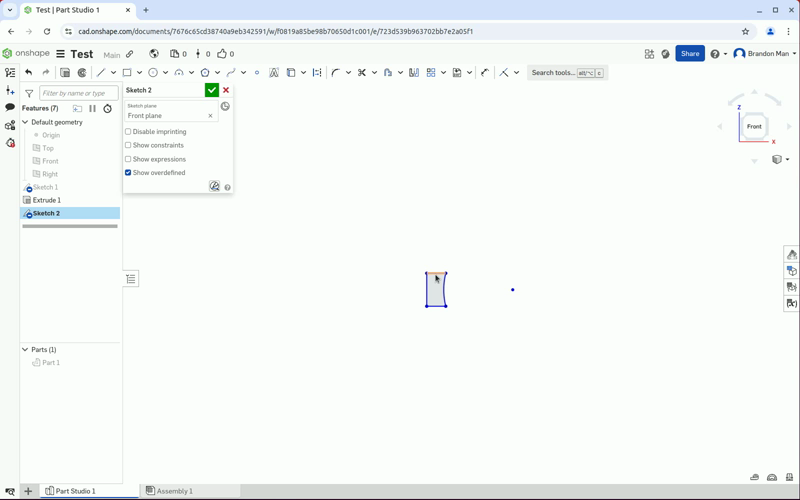
scroll(6)
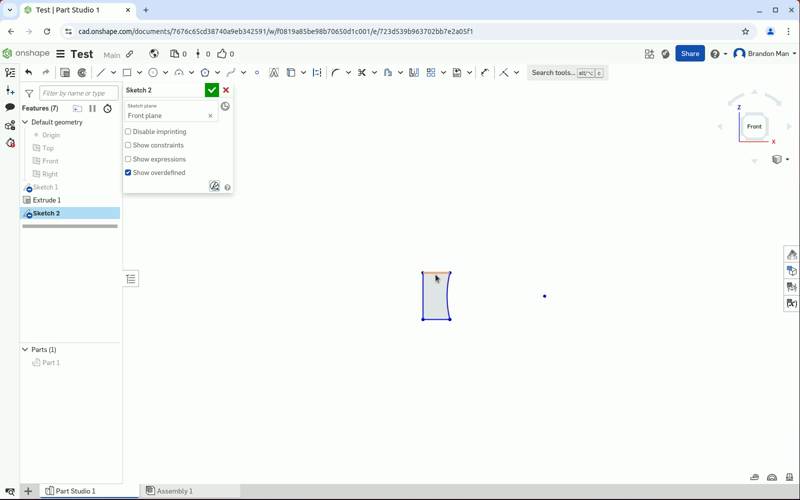
scroll(6)
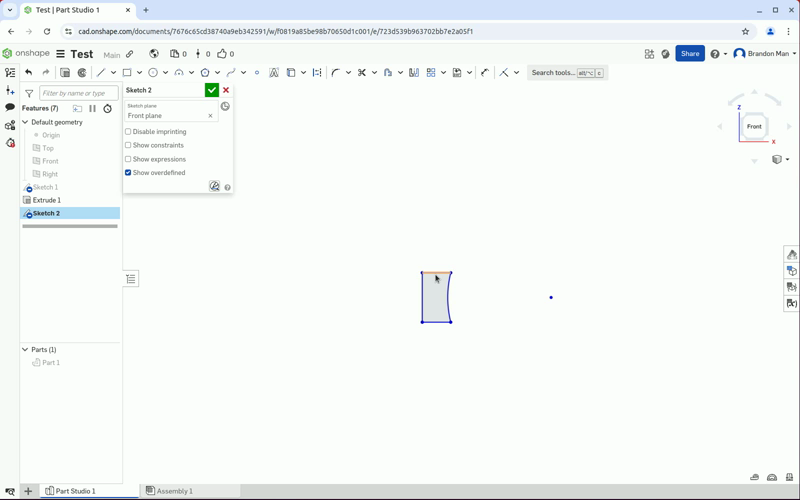
scroll(6)
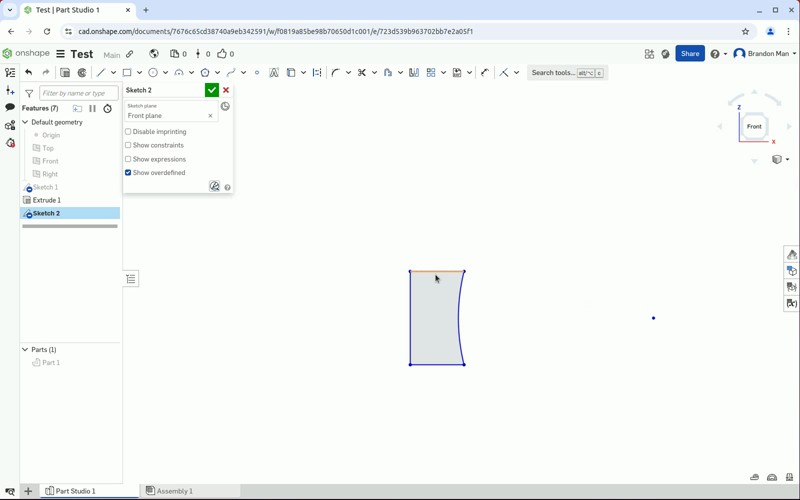
scroll(6)
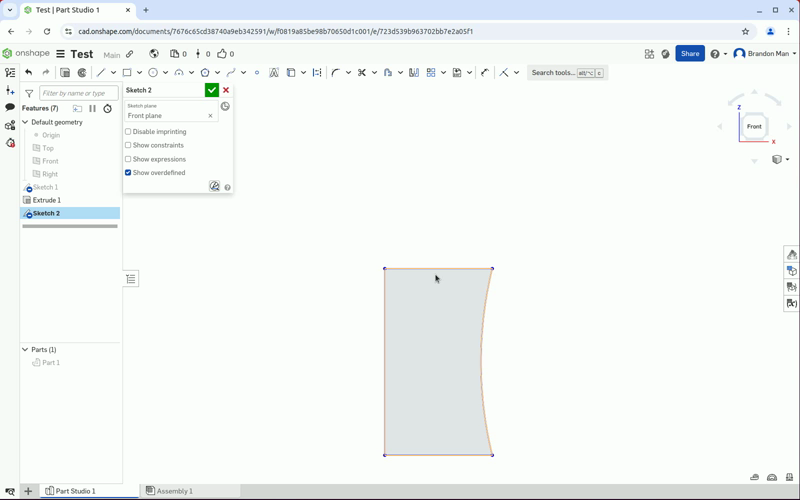
click(435, 274)
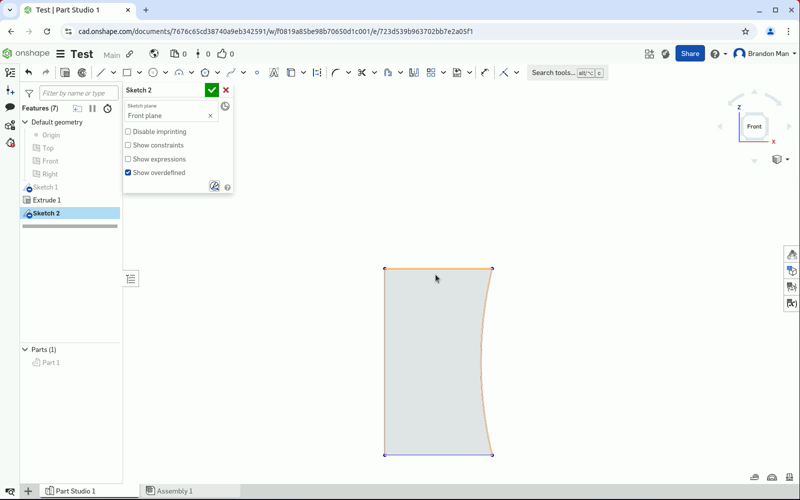
scroll(-6)
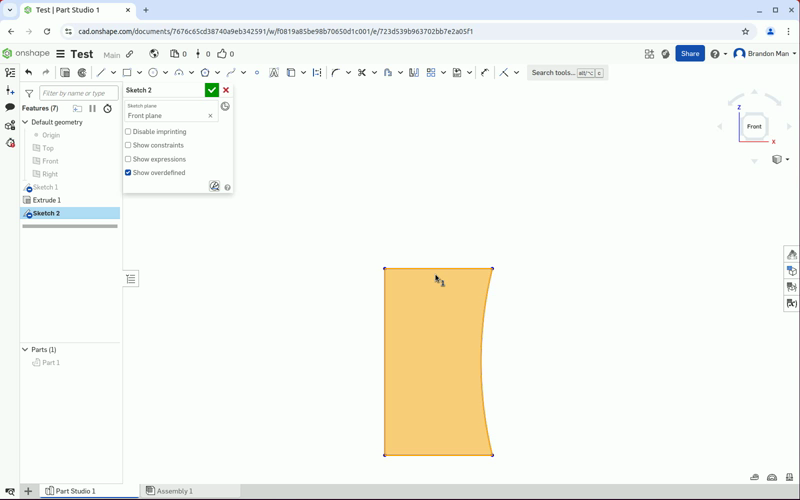
scroll(-6)
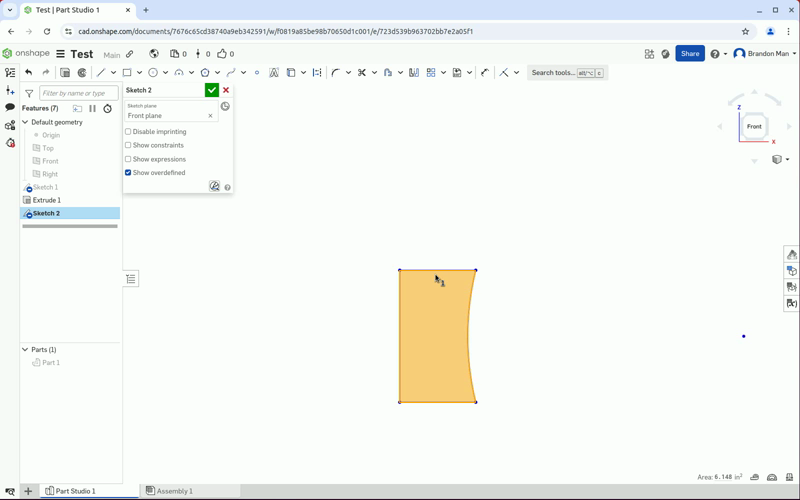
scroll(-6)
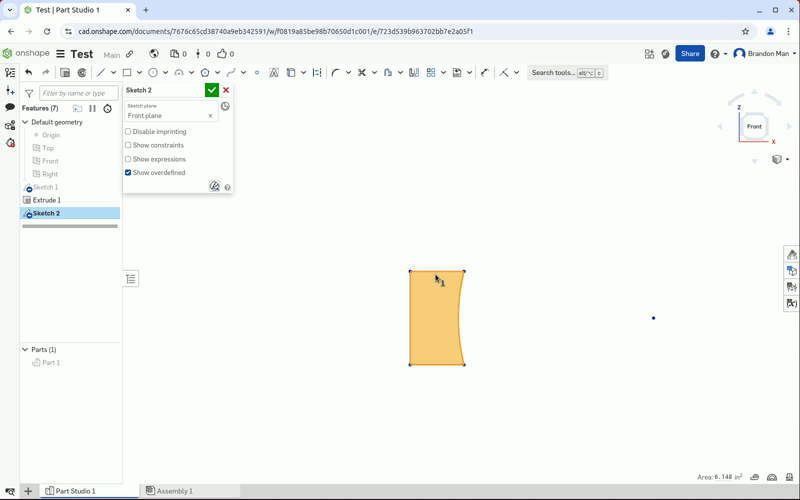
scroll(-6)
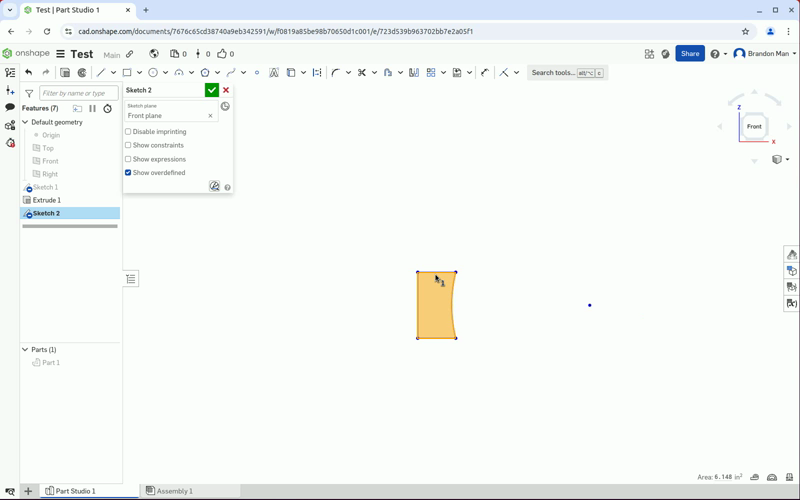
scroll(-6)
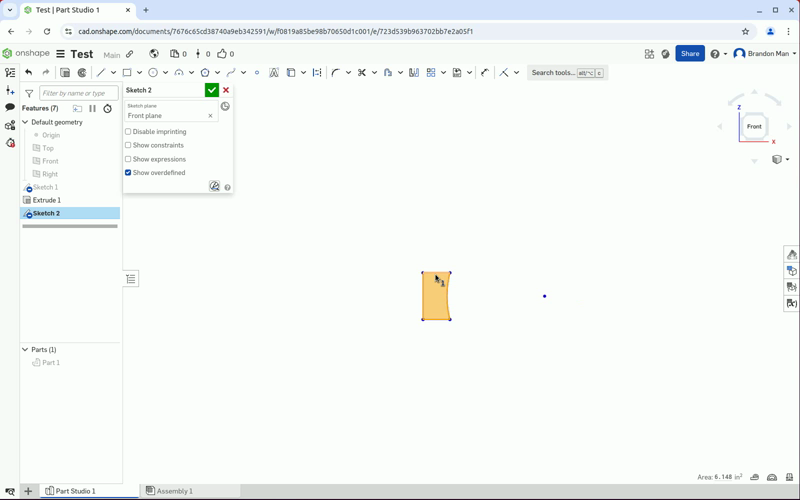
scroll(-6)
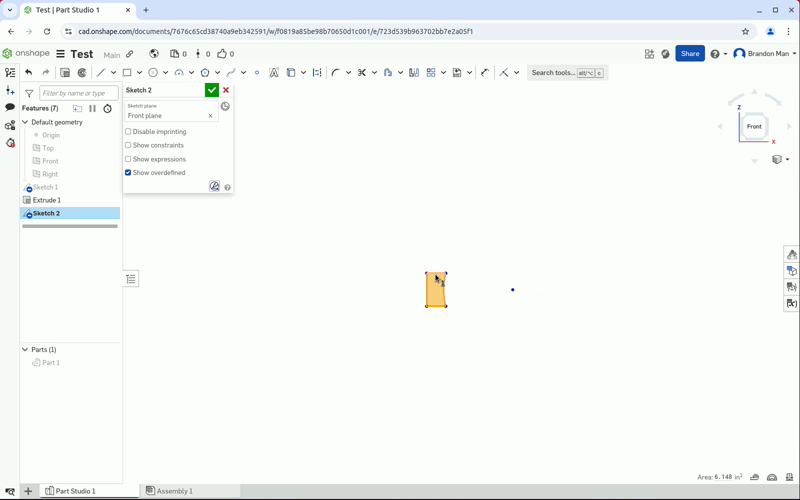
scroll(-6)
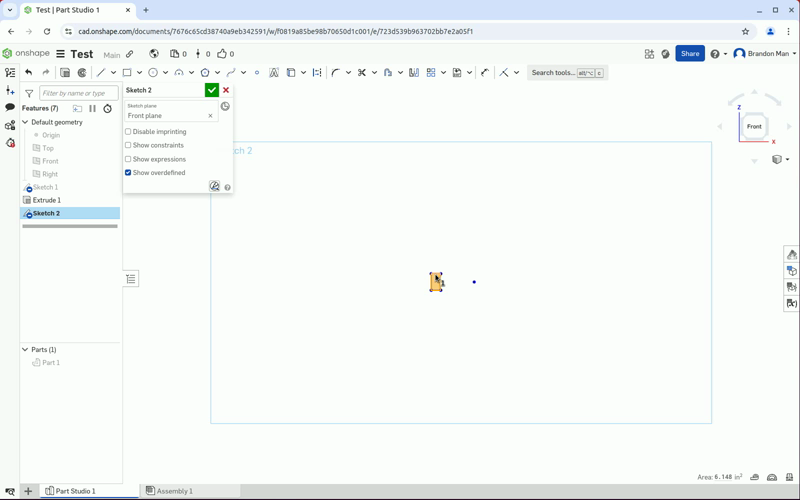
mouse_move(73, 352)
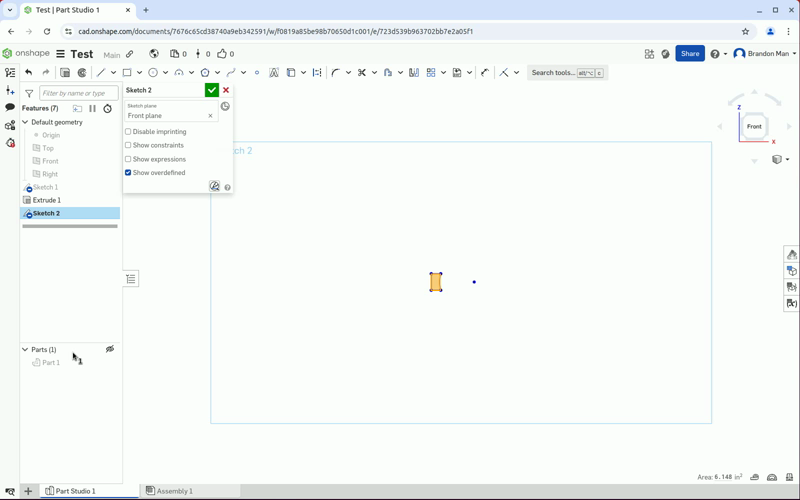
key(shift+y)
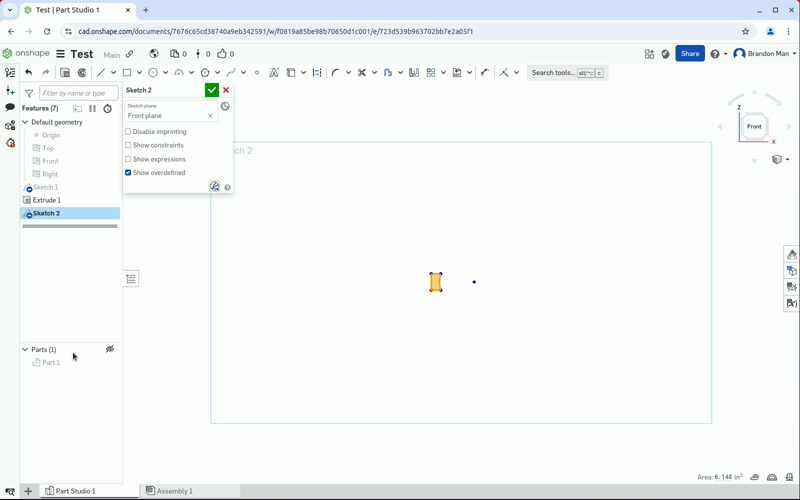
key(shift+e)
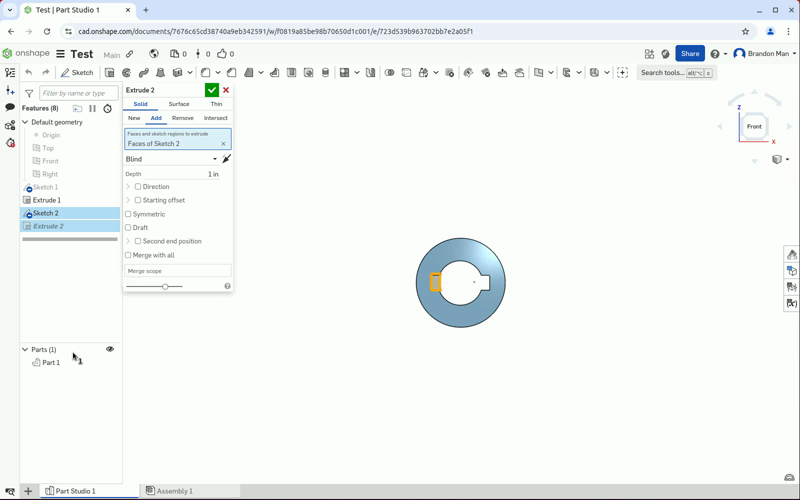
mouse_move(143, 106)
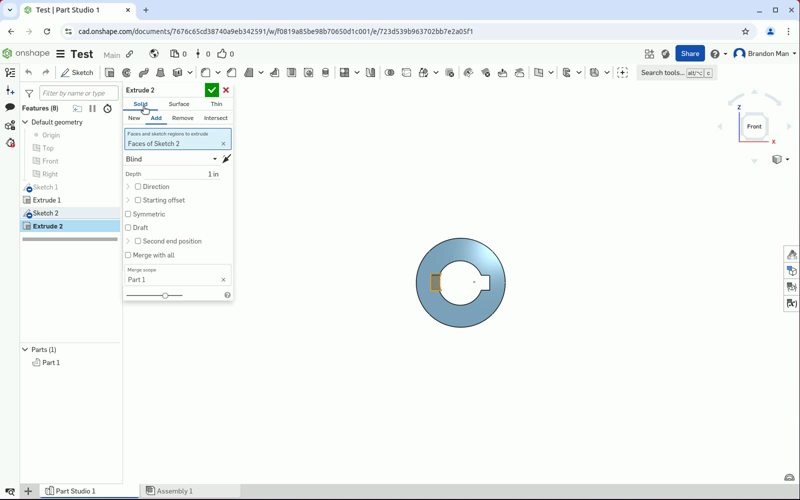
click(143, 106)
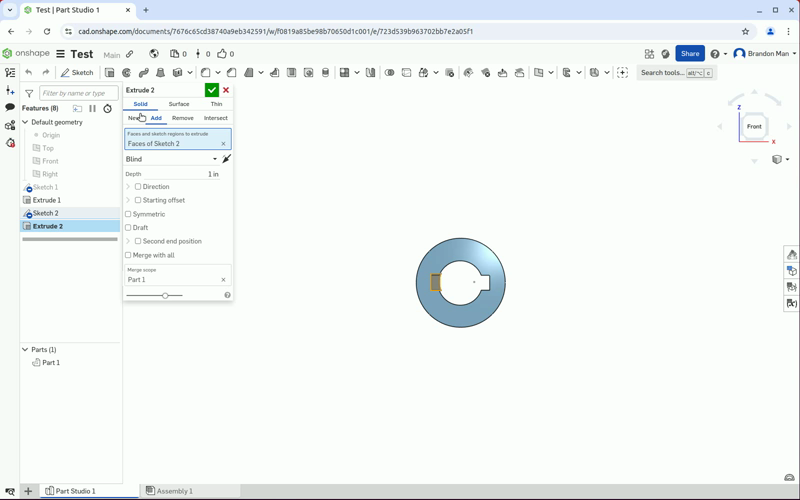
mouse_move(137, 120)
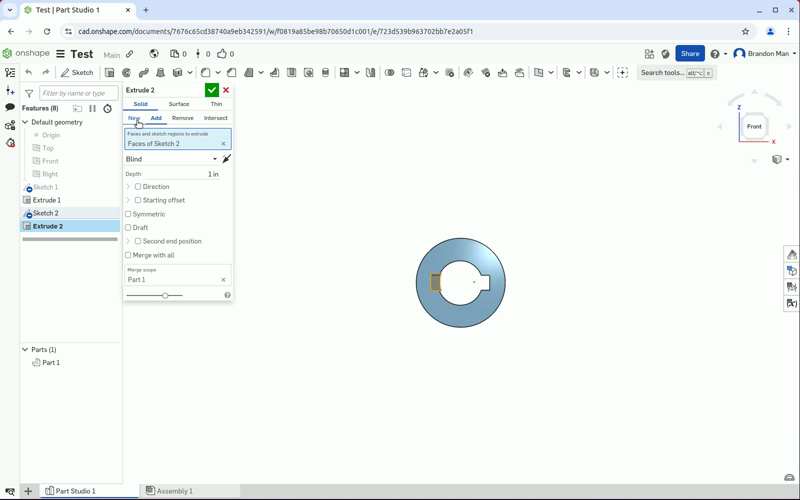
click(137, 120)
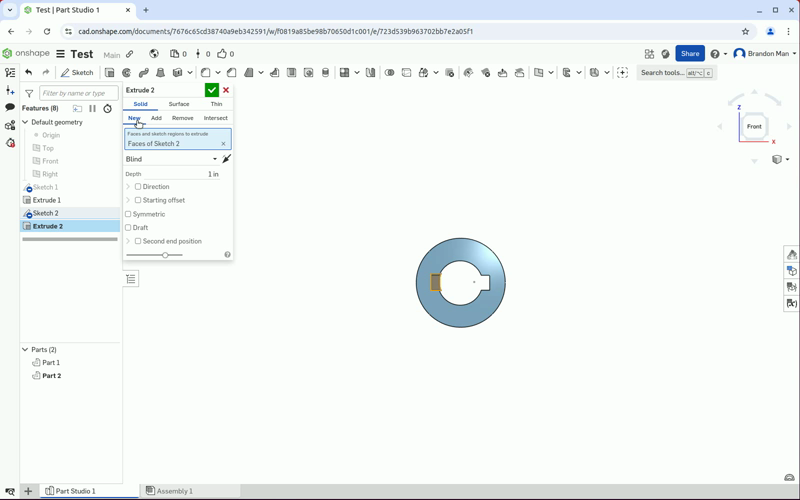
key(tab, 4)
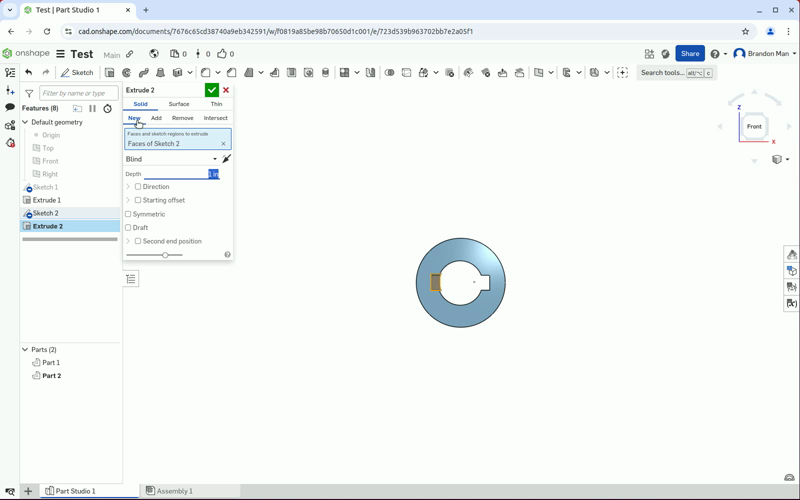
text(7.943)
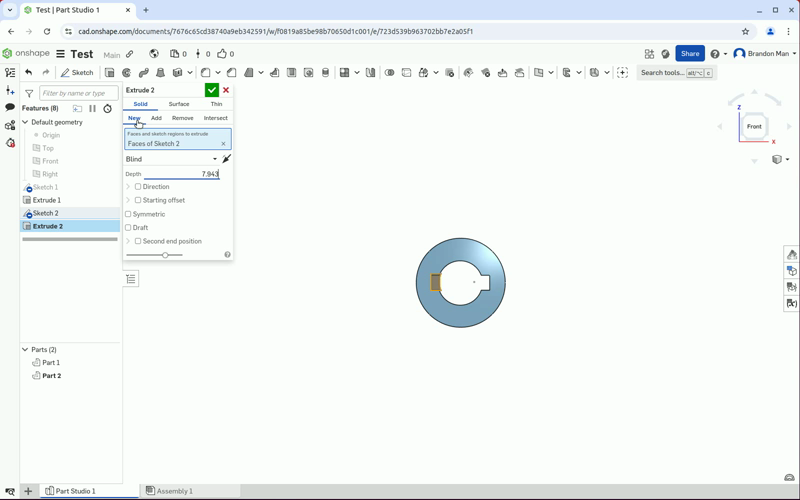
key(enter)
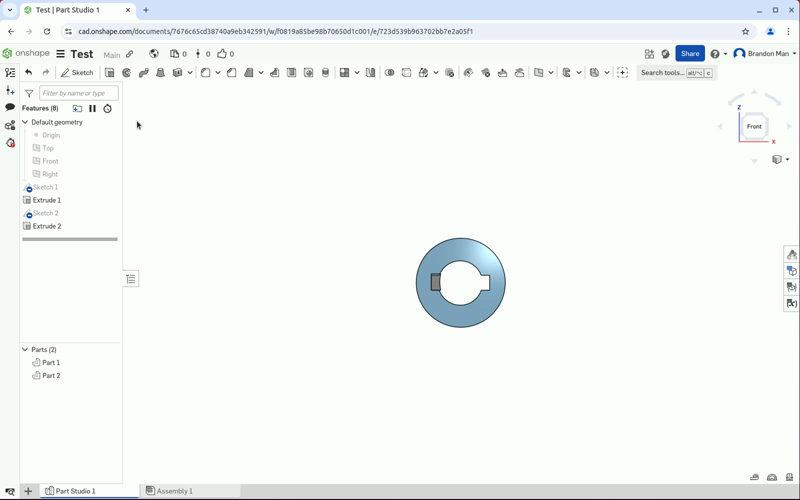
key(shift+h)
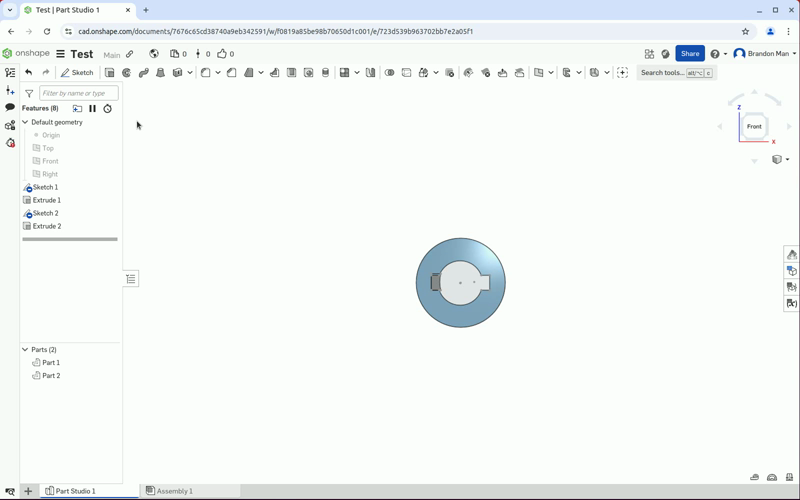
key(shift+h)
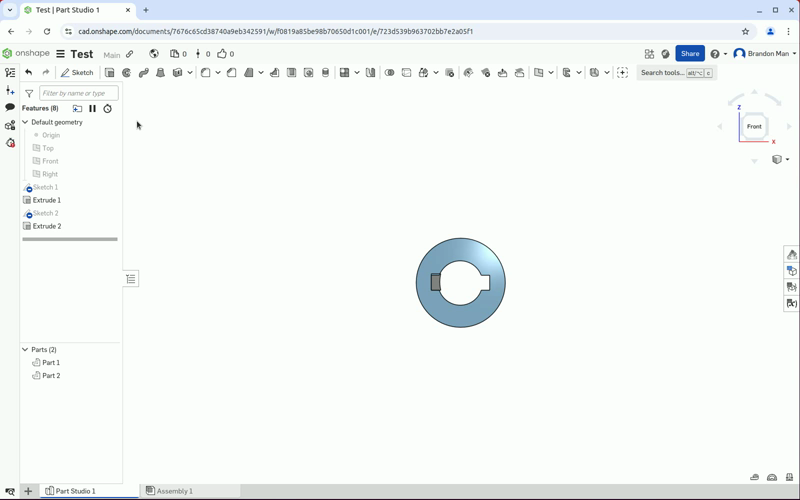
mouse_move(73, 189)
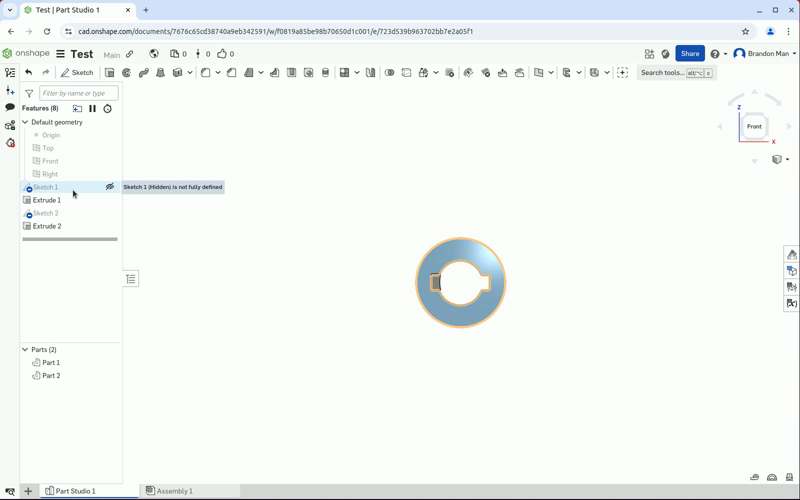
click(73, 189)
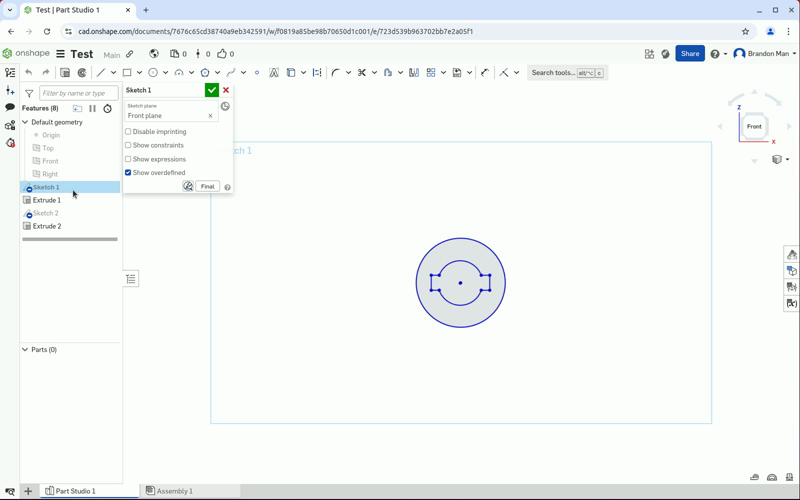
mouse_move(229, 92)
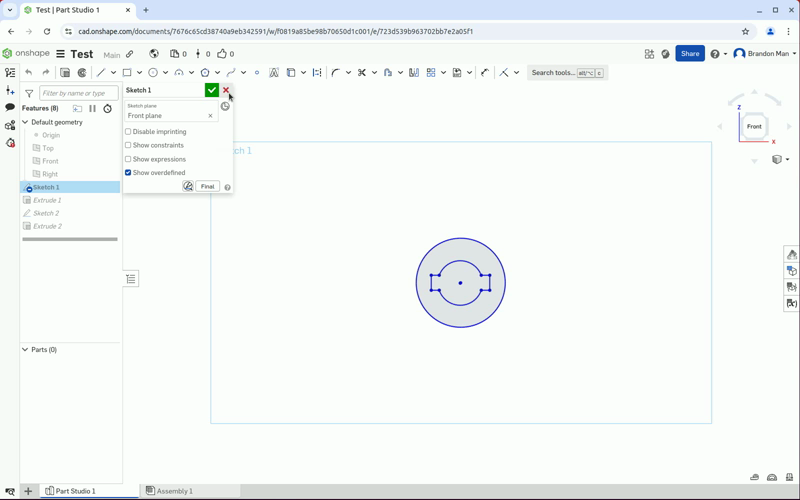
click(229, 92)
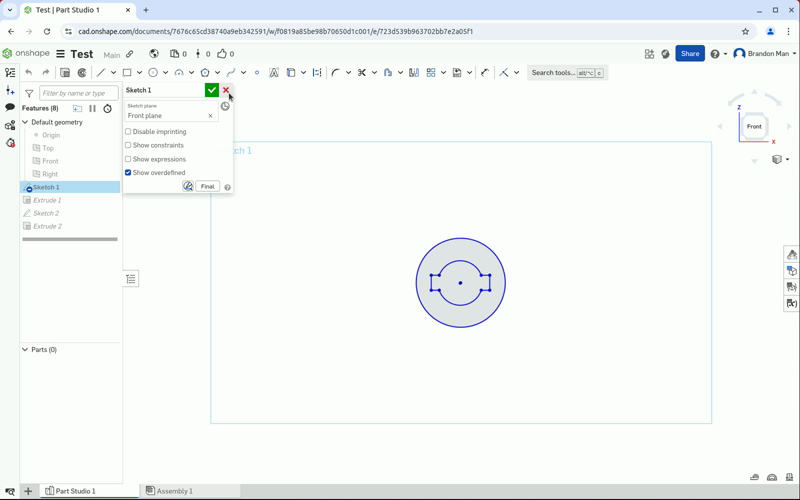
key(shift+s)
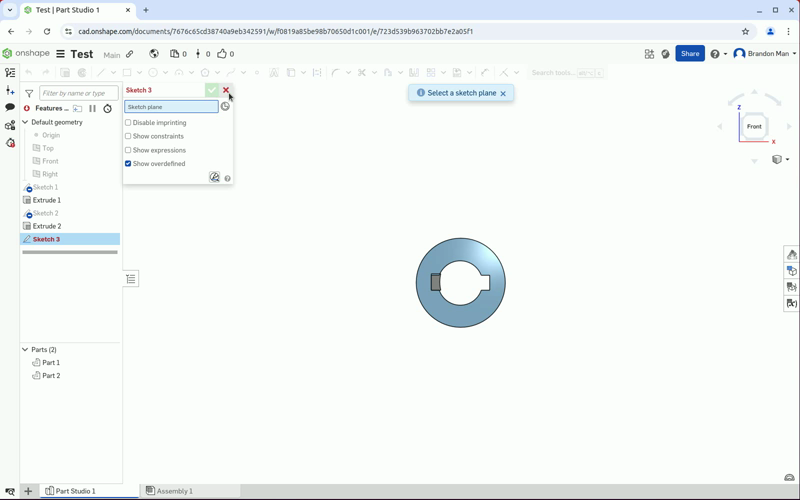
mouse_move(73, 163)
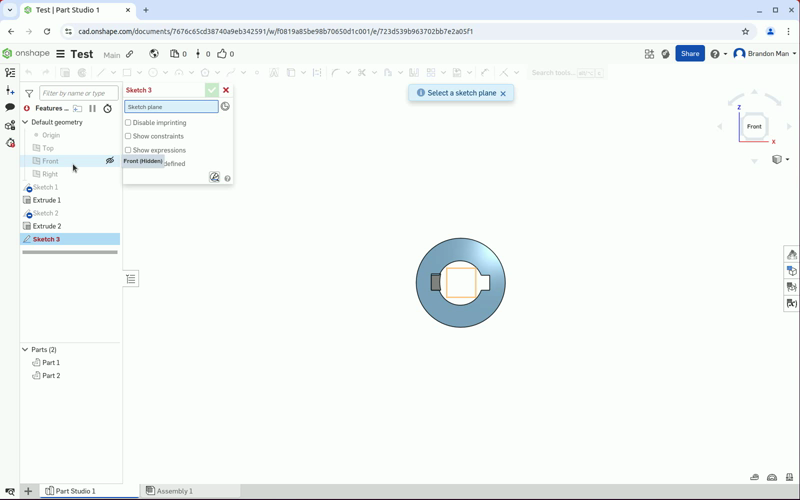
click(73, 163)
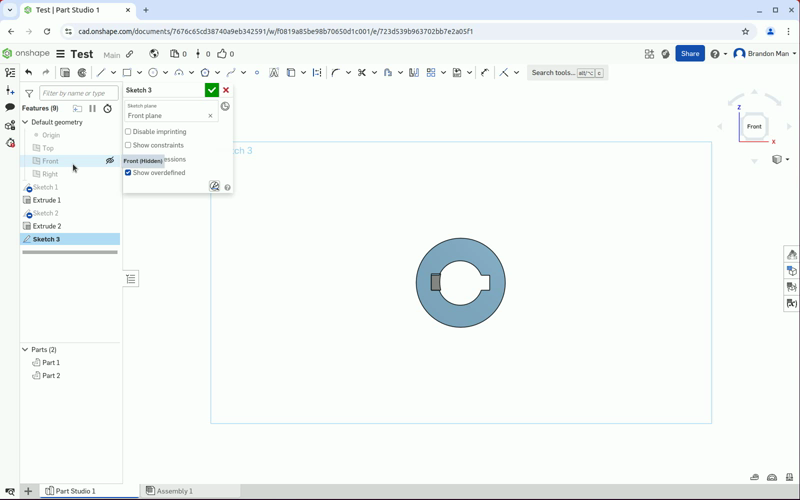
mouse_move(73, 352)
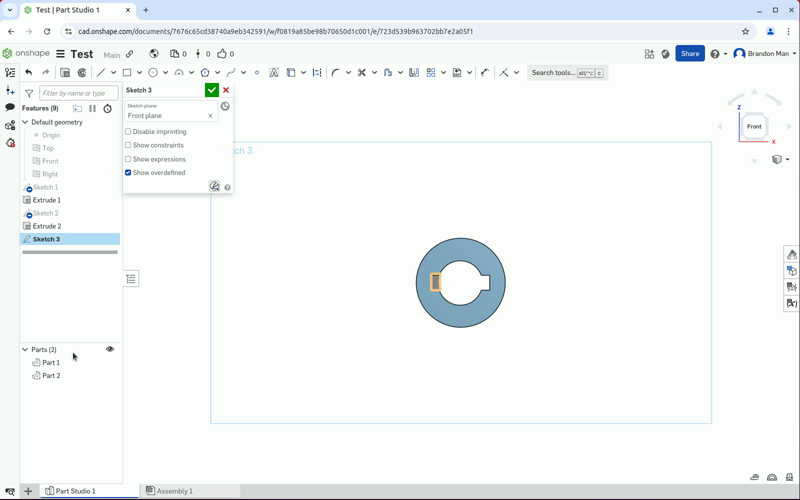
key(y)
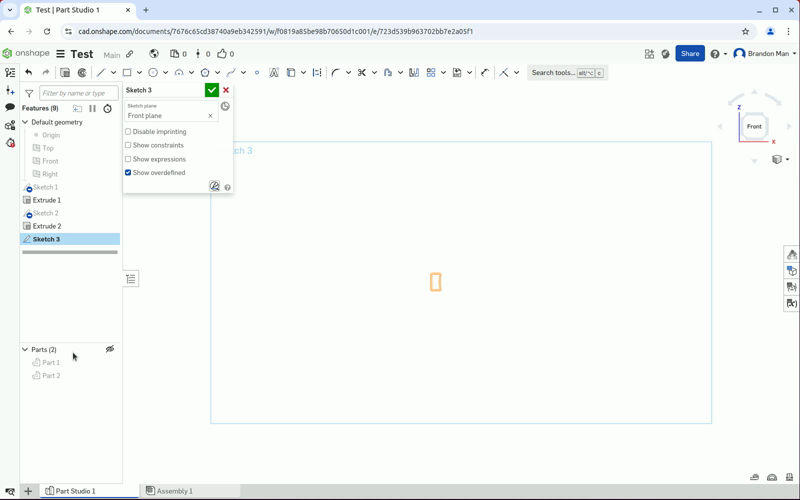
key(l)
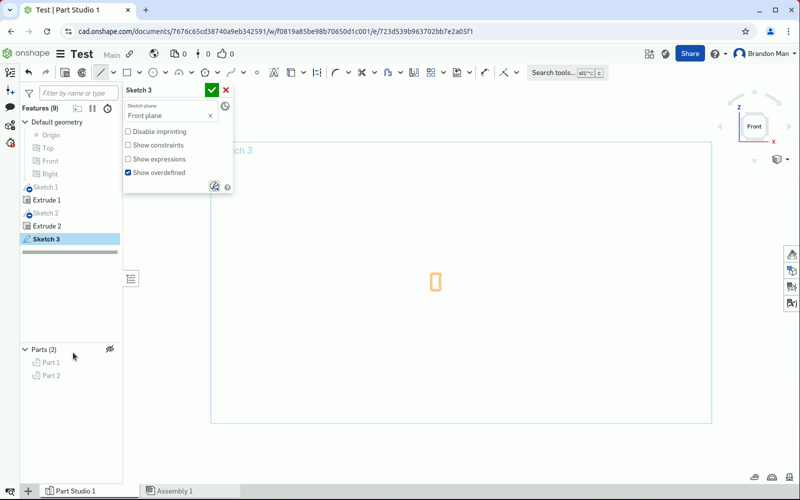
key_down(shift)
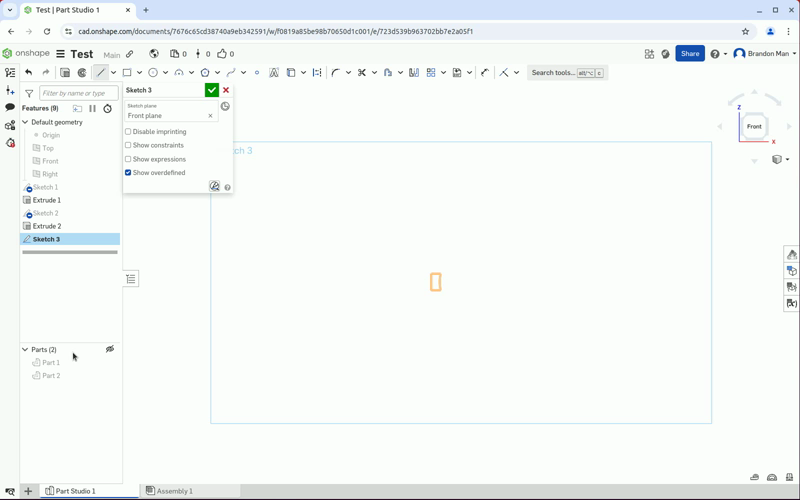
mouse_move(468, 326)
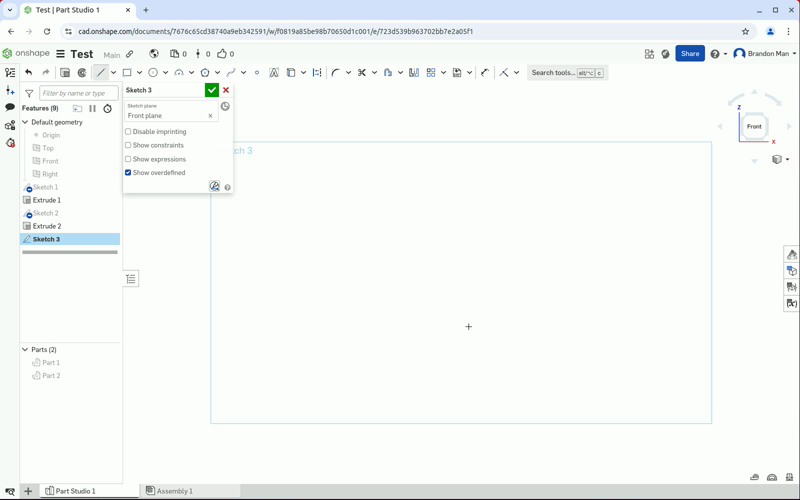
click(468, 326)
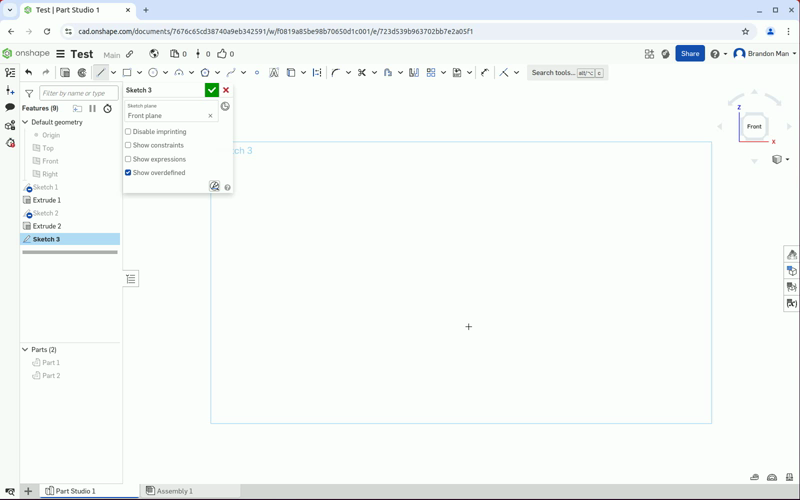
key_up(shift)
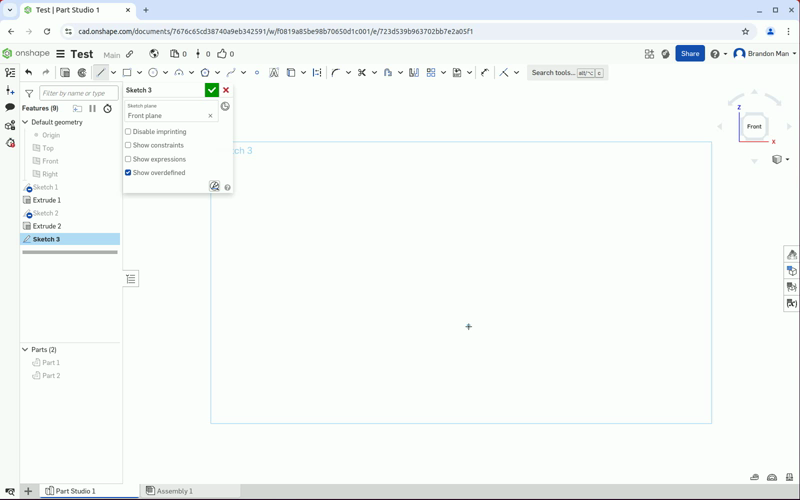
key_down(shift)
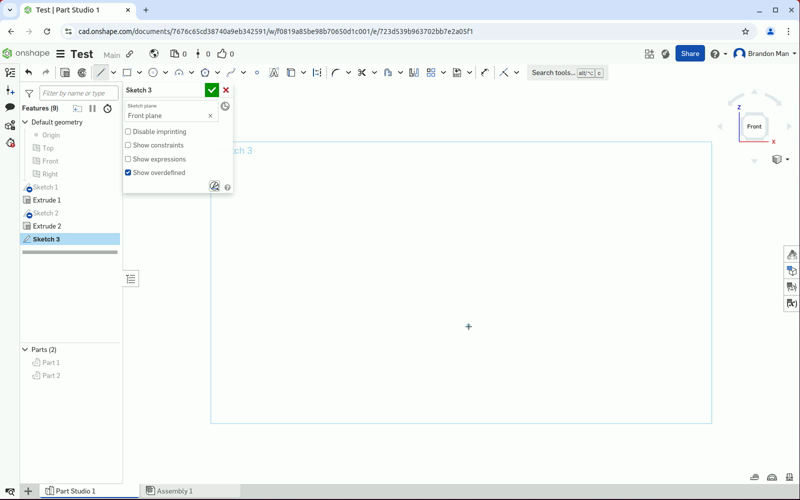
mouse_move(549, 311)
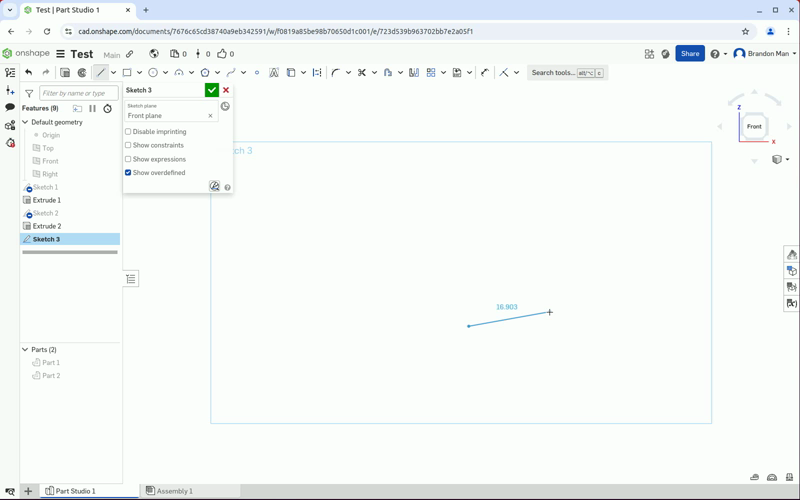
click(549, 311)
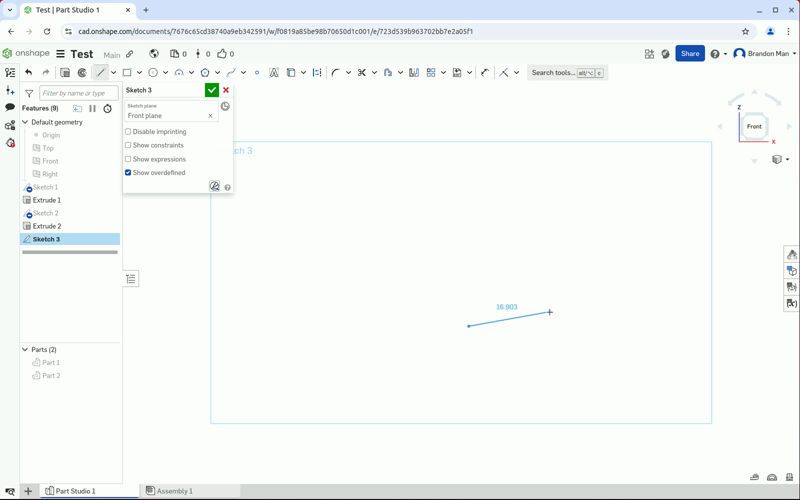
key_up(shift)
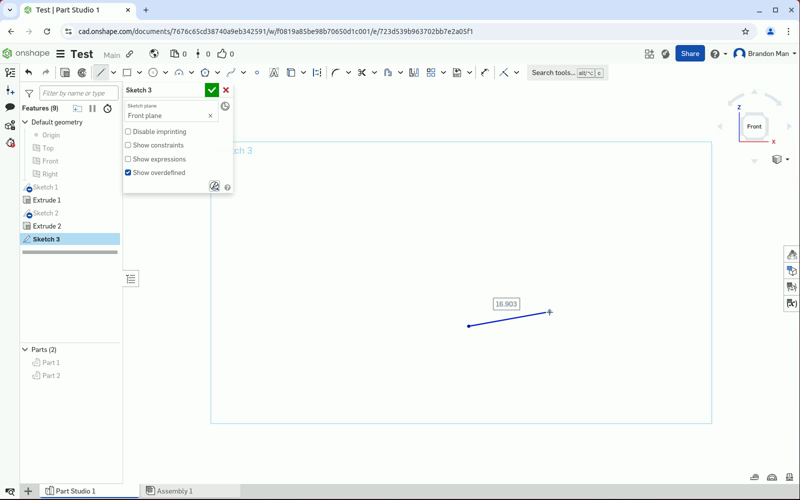
key(esc)
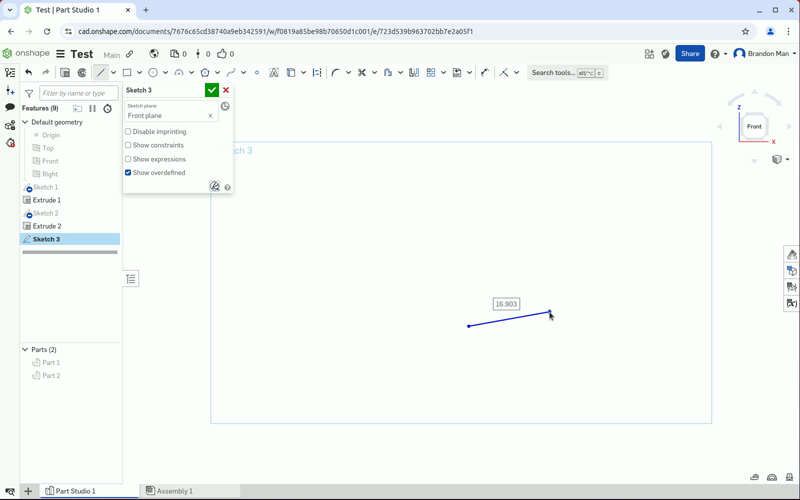
key(a)
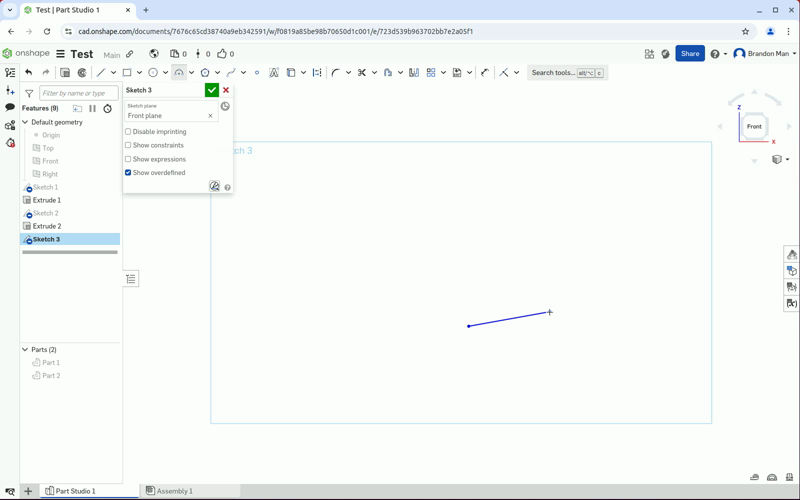
mouse_move(549, 311)
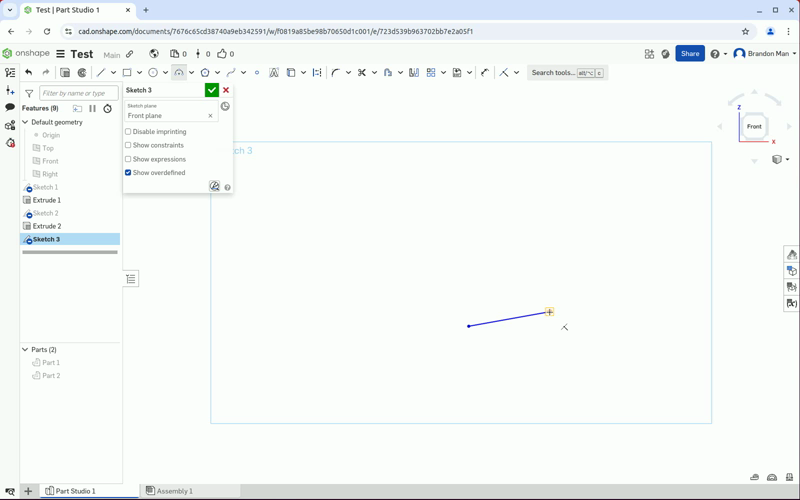
click(549, 311)
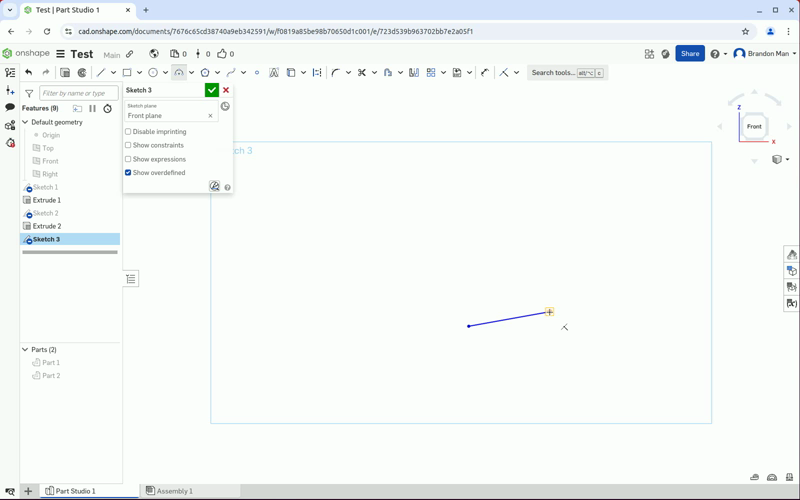
key_down(shift)
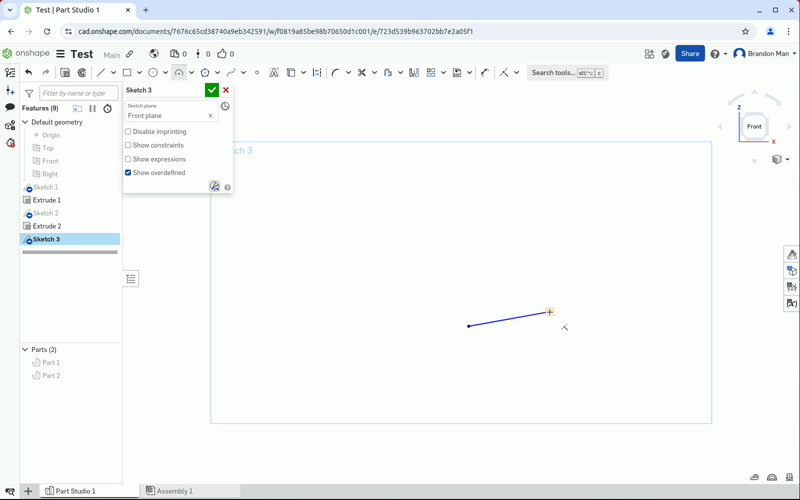
mouse_move(549, 253)
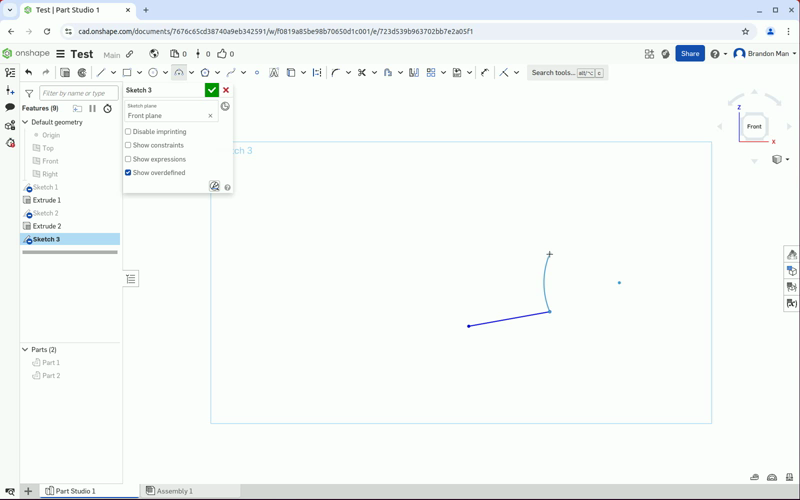
click(549, 253)
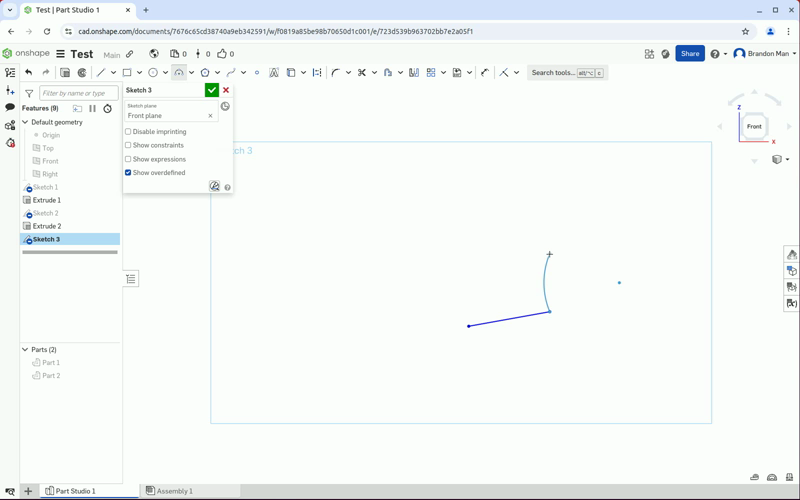
mouse_move(515, 282)
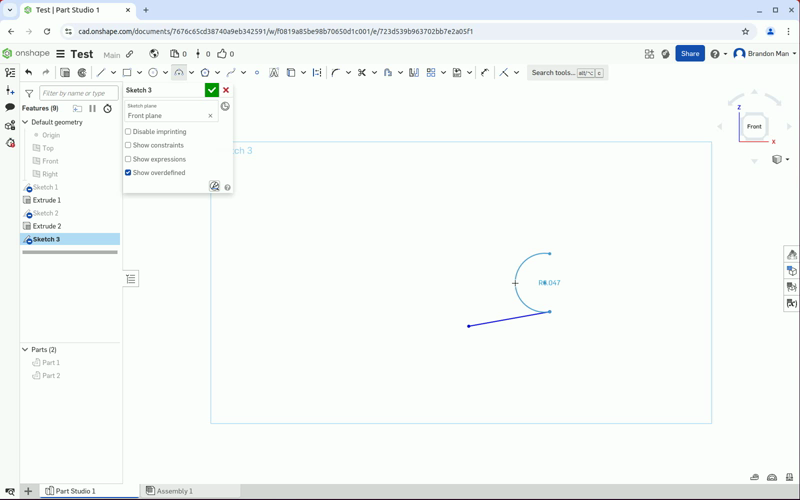
click(515, 282)
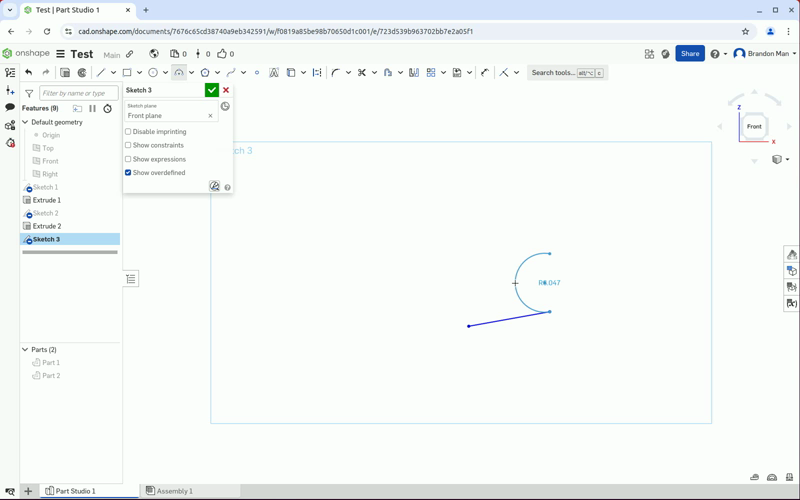
key_up(shift)
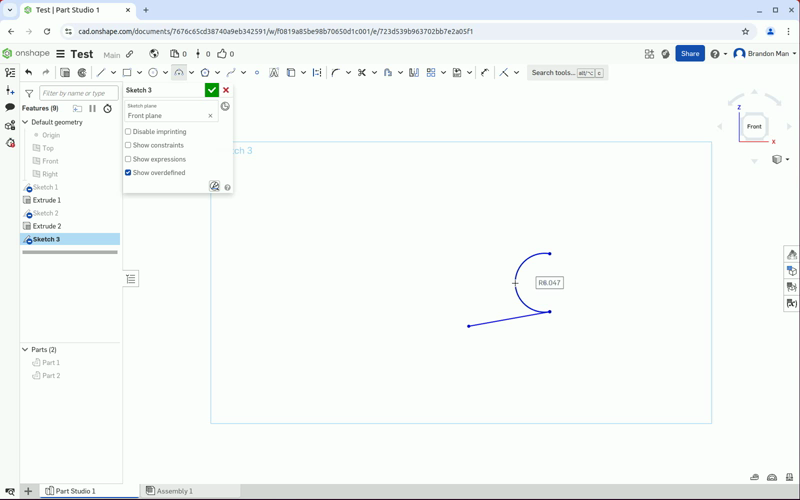
key(esc)
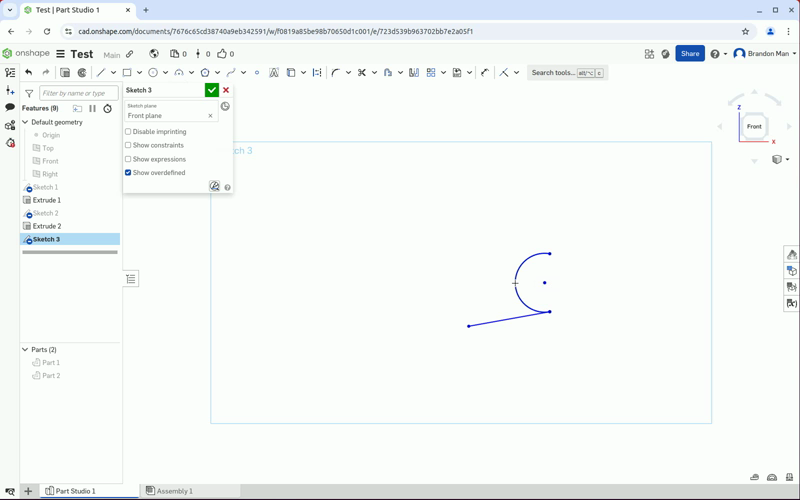
key(l)
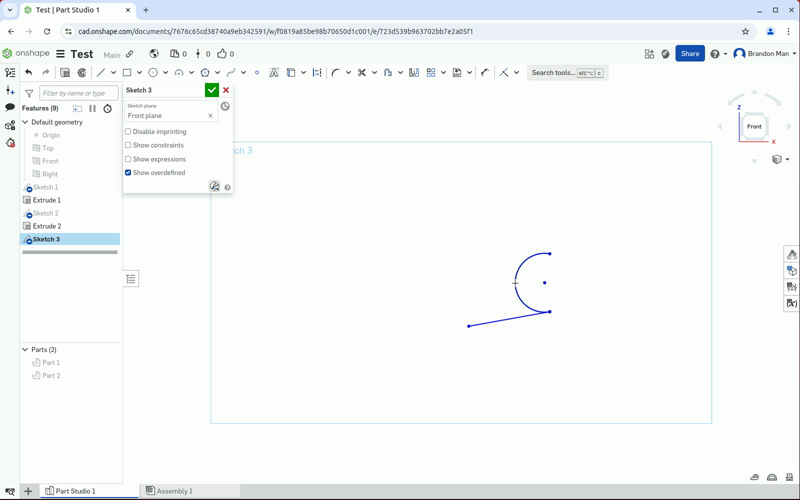
mouse_move(549, 253)
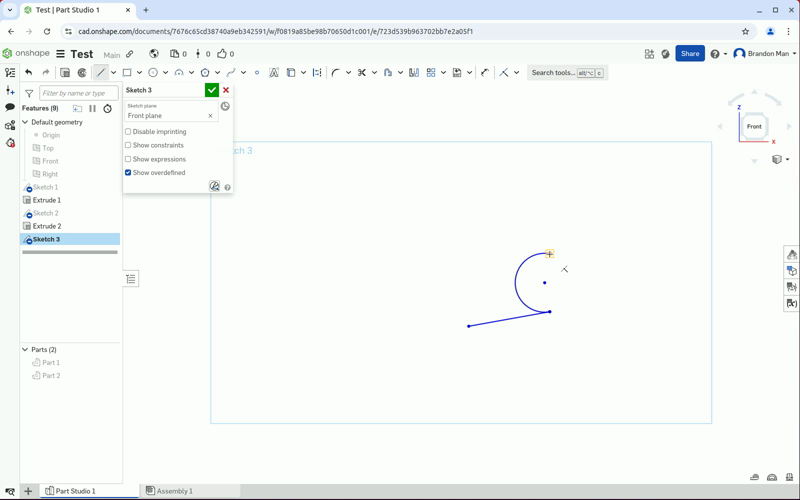
click(549, 253)
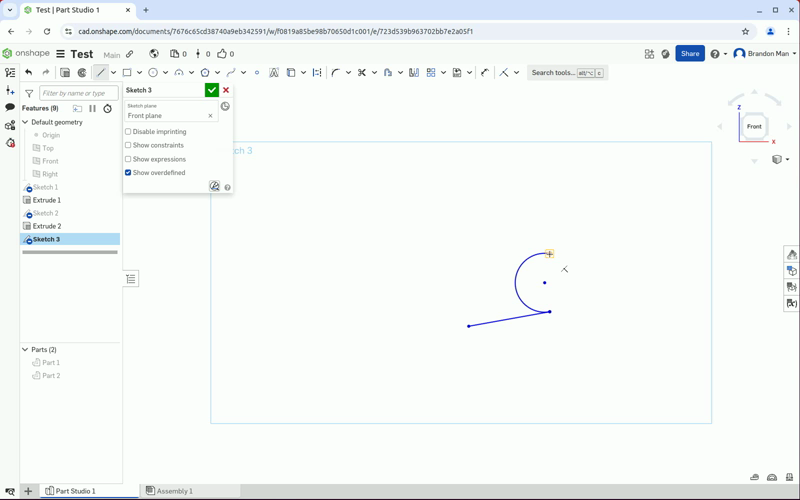
key_down(shift)
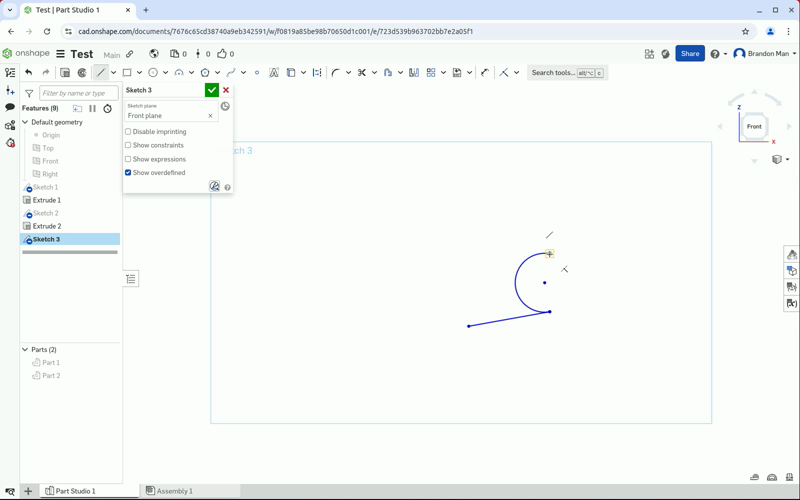
mouse_move(468, 239)
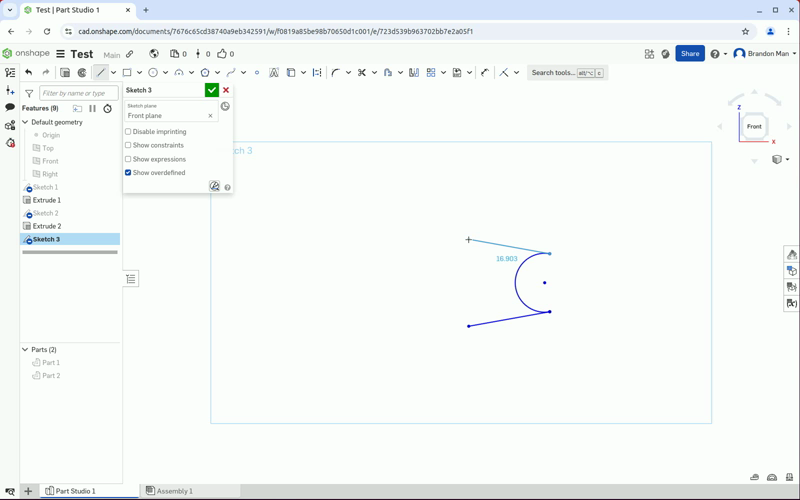
click(468, 239)
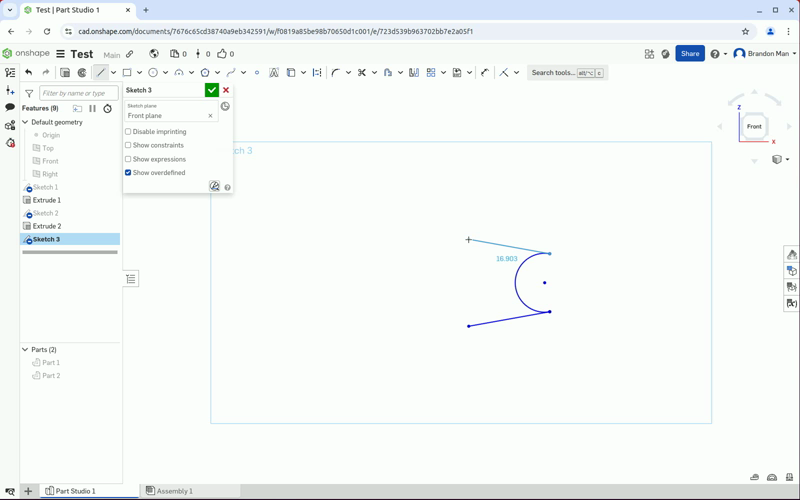
key_up(shift)
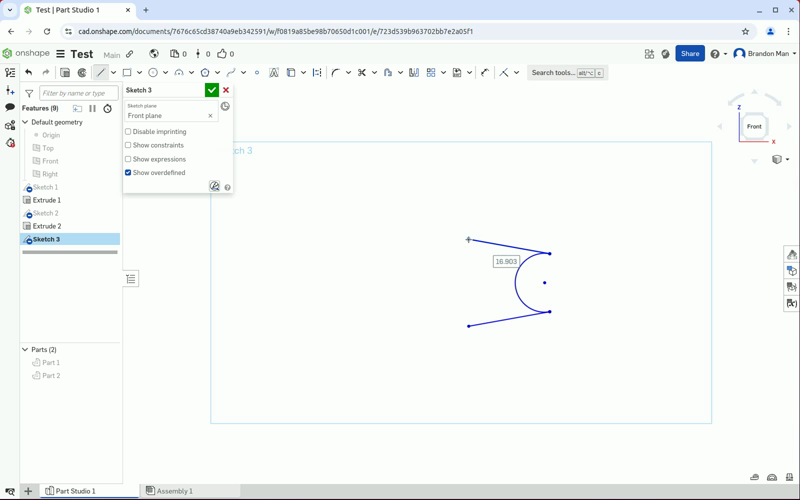
key(esc)
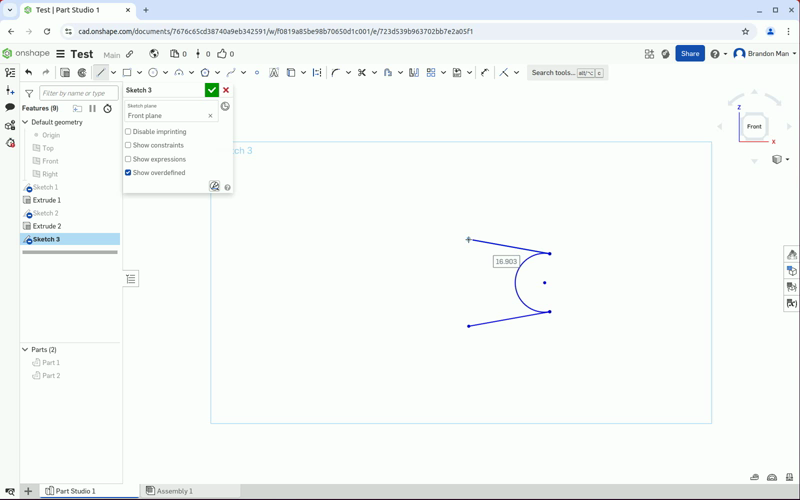
key(a)
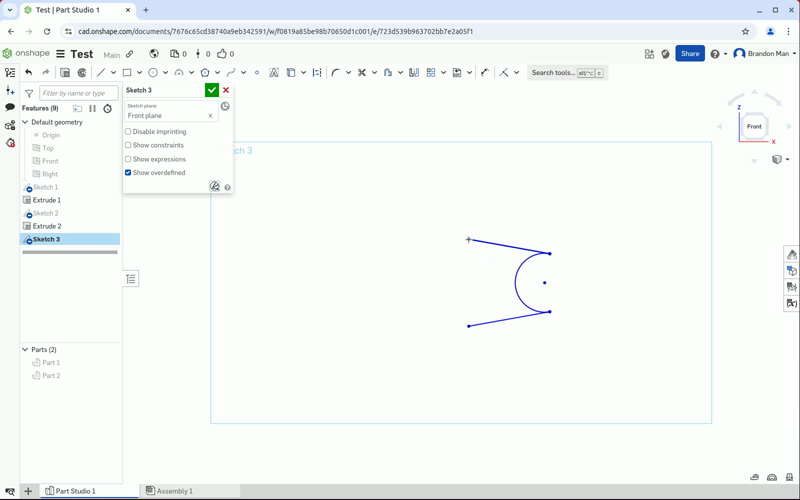
mouse_move(468, 239)
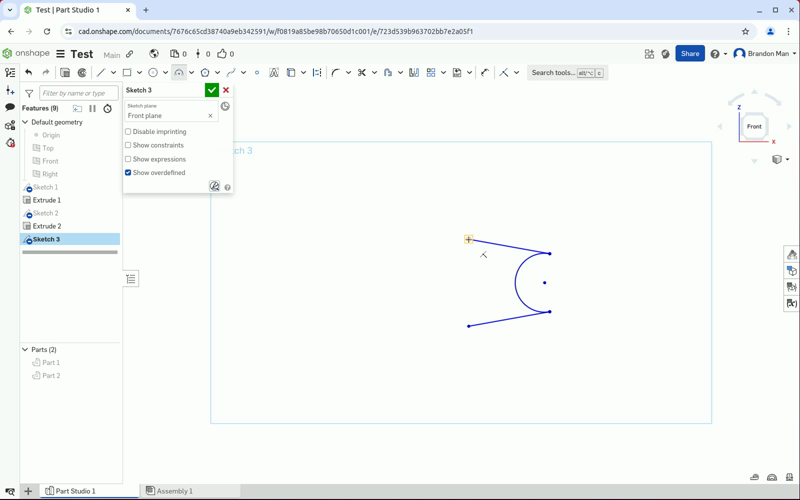
click(468, 239)
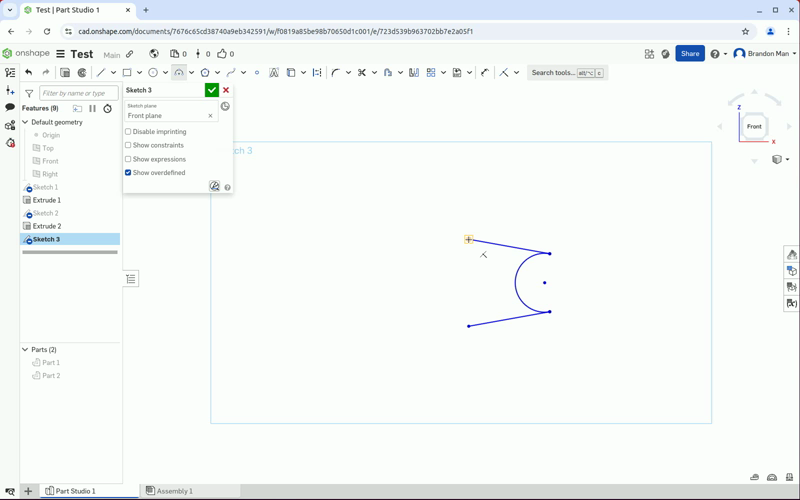
mouse_move(468, 326)
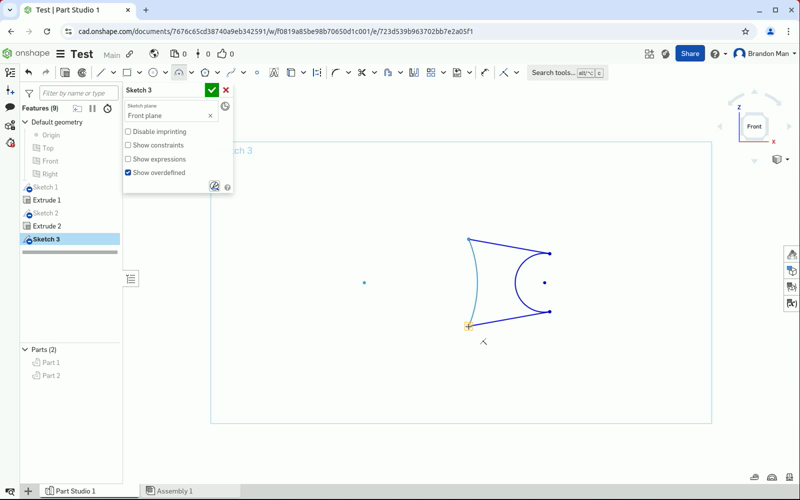
click(468, 326)
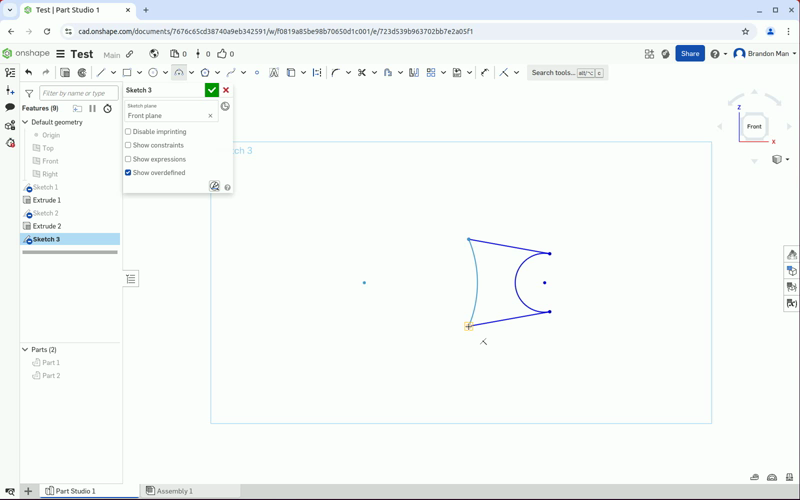
key_down(shift)
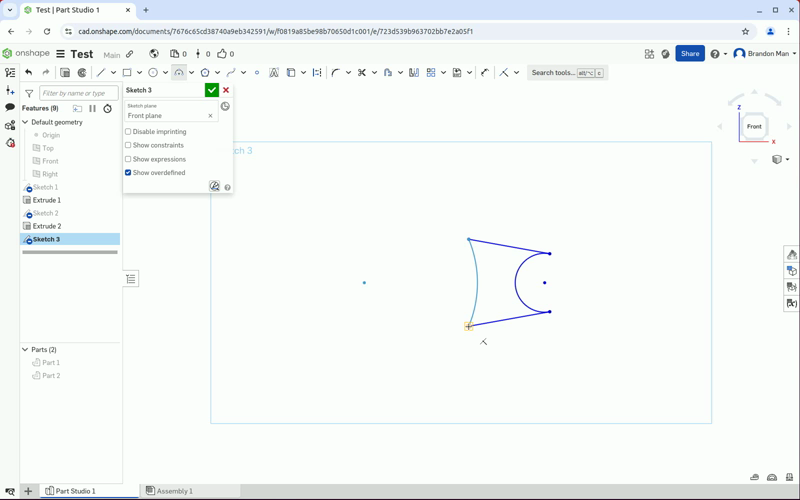
mouse_move(505, 282)
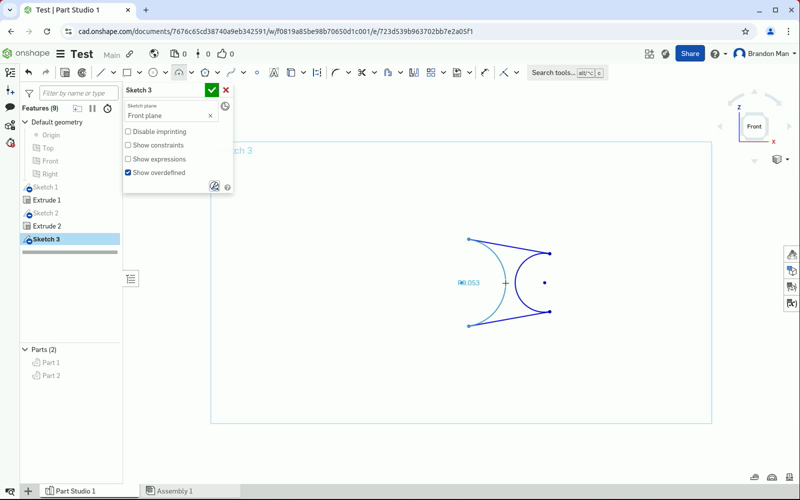
click(505, 282)
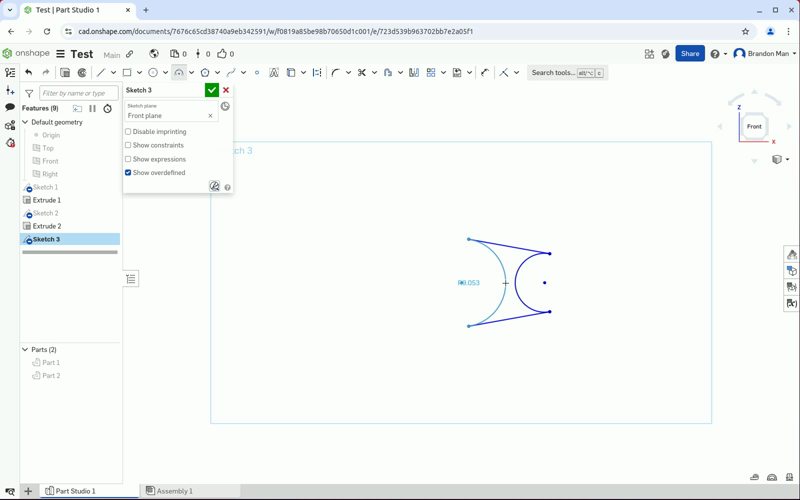
key_up(shift)
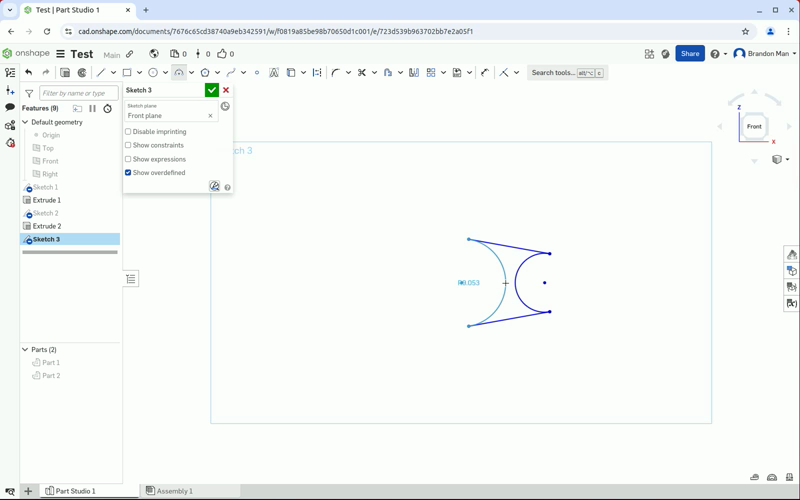
key(esc)
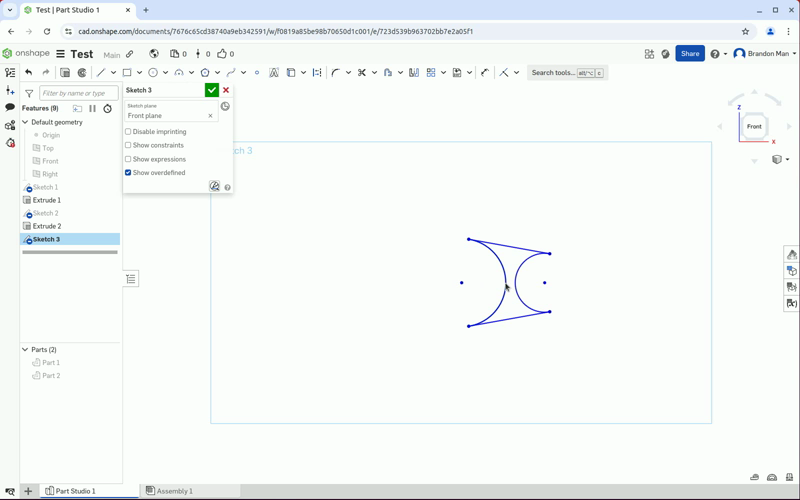
mouse_move(524, 312)
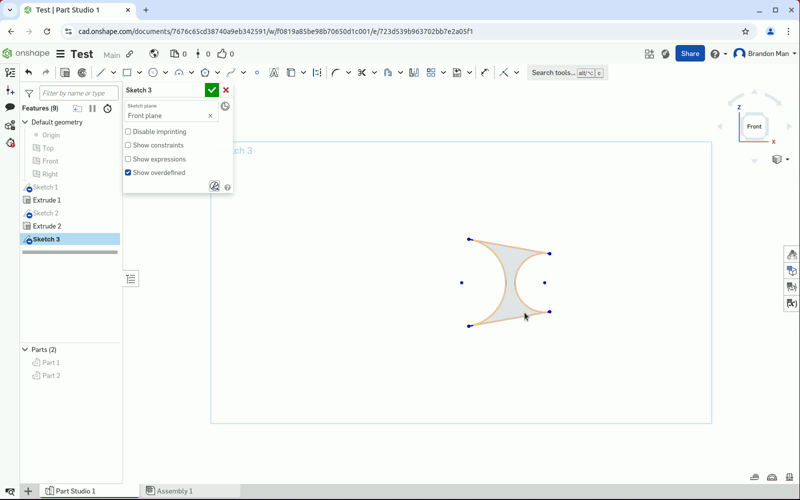
click(524, 312)
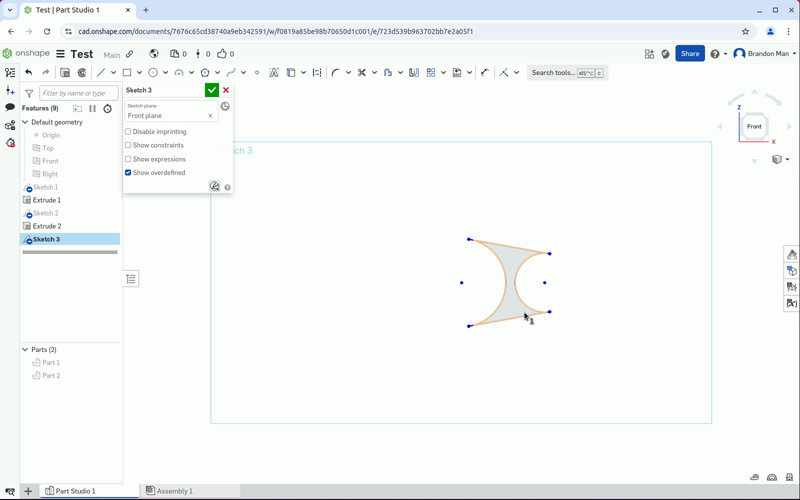
mouse_move(73, 352)
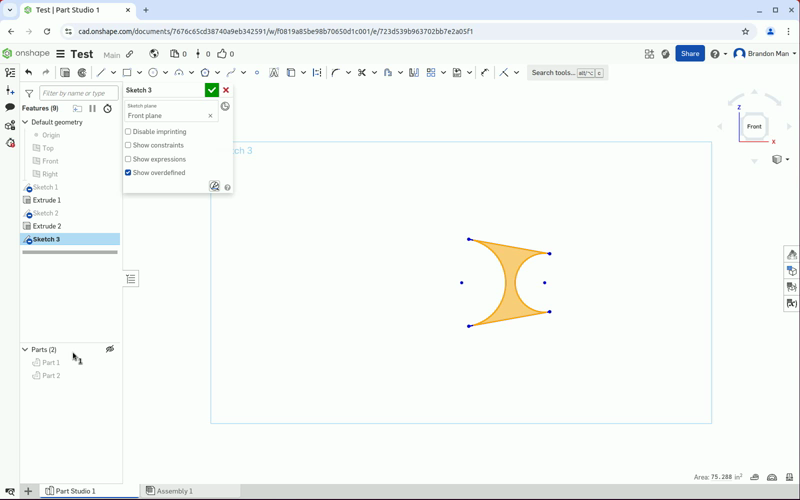
key(shift+y)
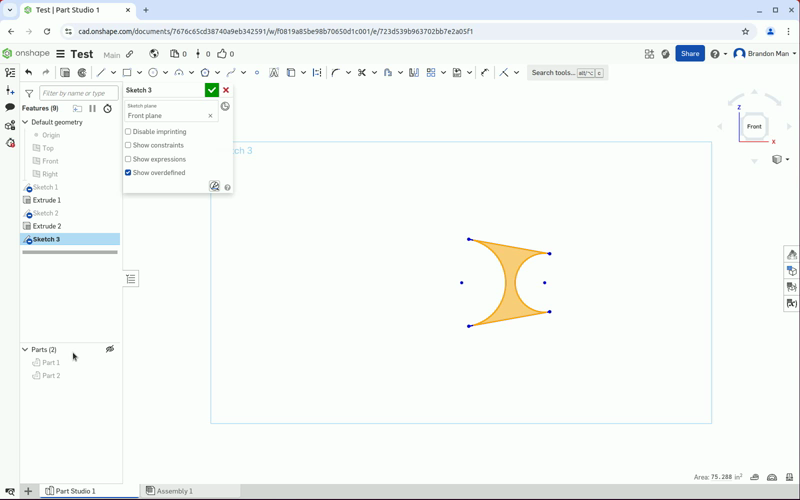
key(shift+e)
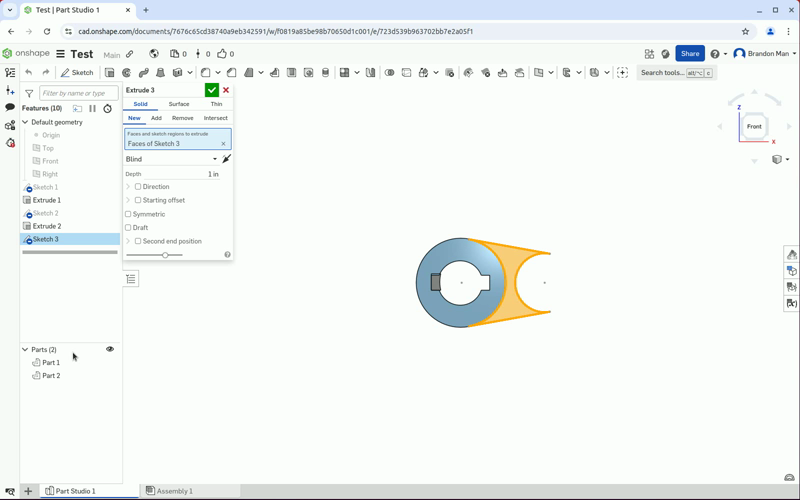
mouse_move(143, 106)
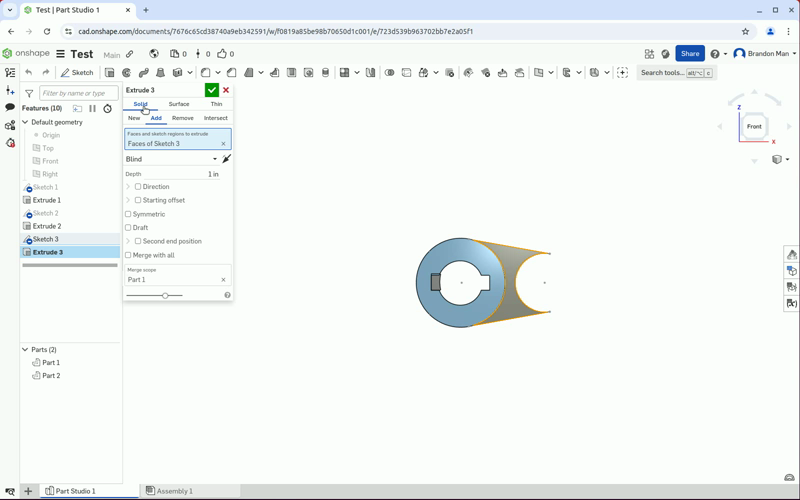
click(143, 106)
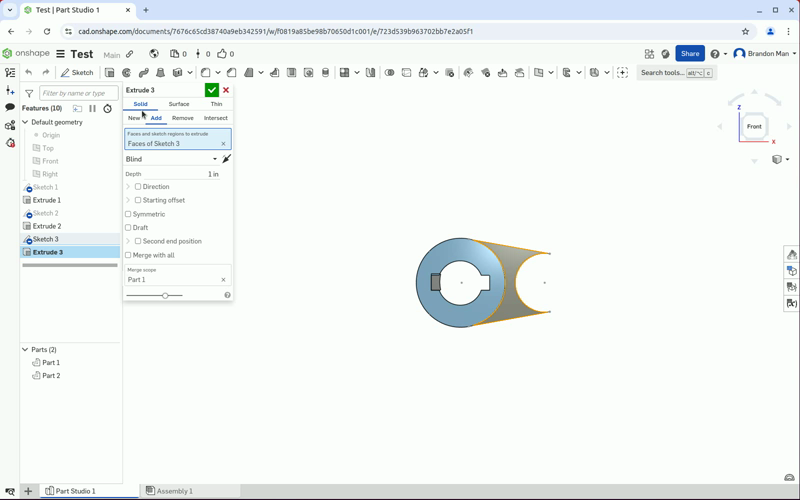
mouse_move(137, 120)
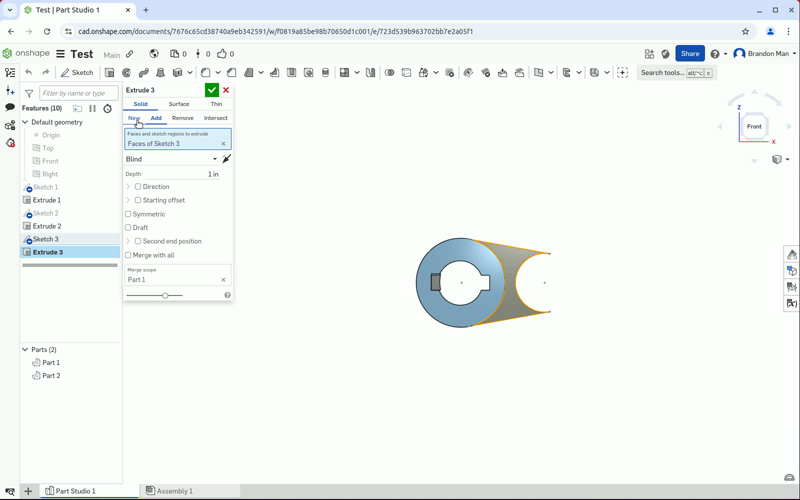
click(137, 120)
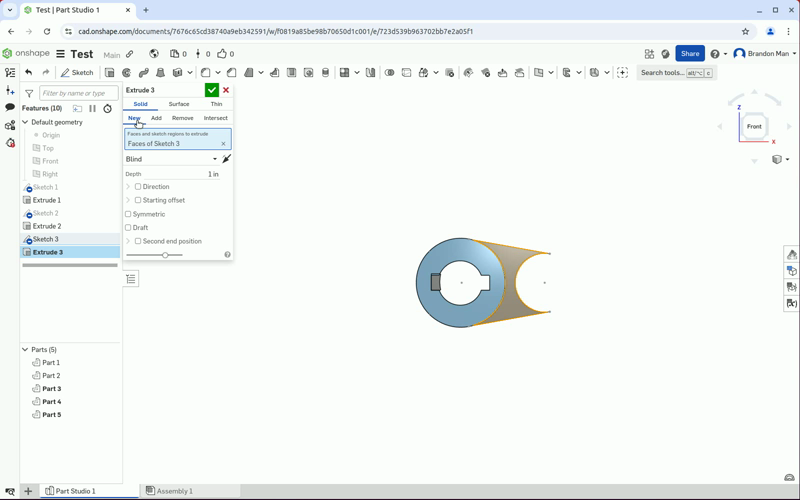
key(tab, 4)
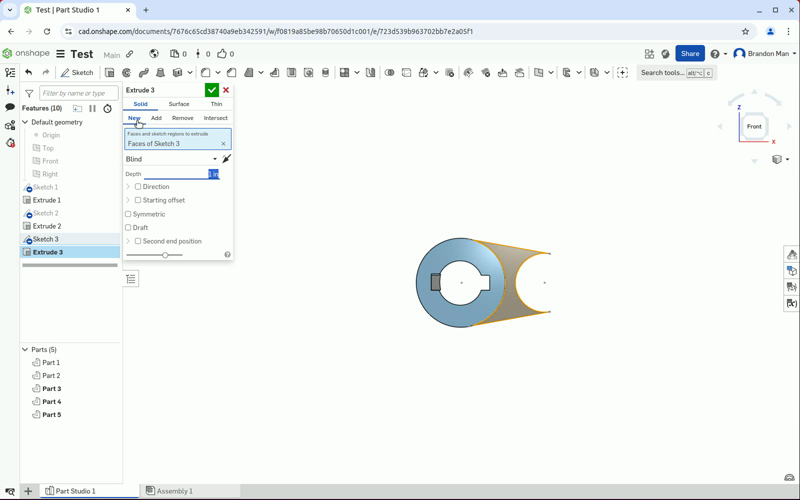
text(7.943)
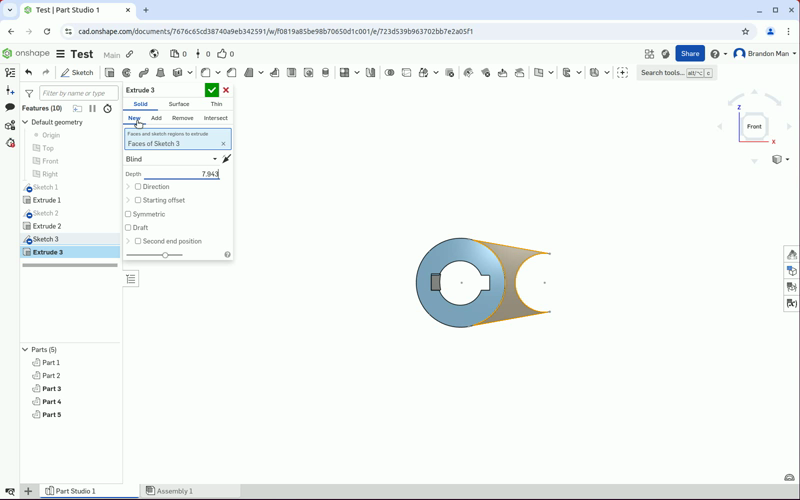
key(enter)
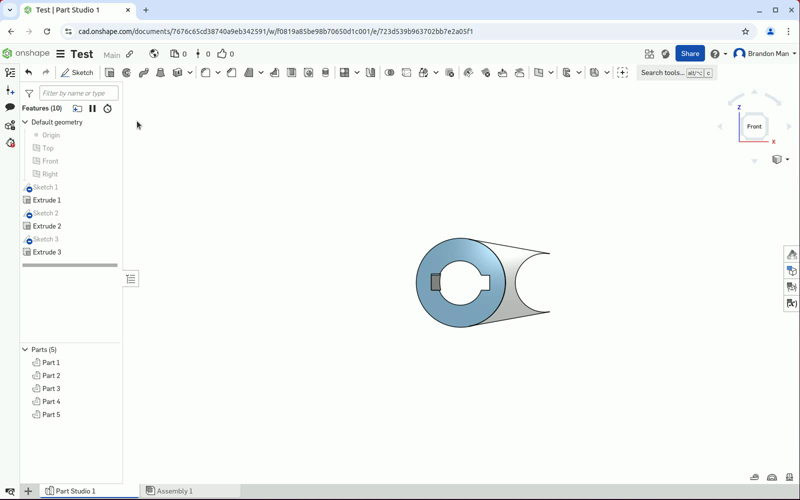
key(shift+h)
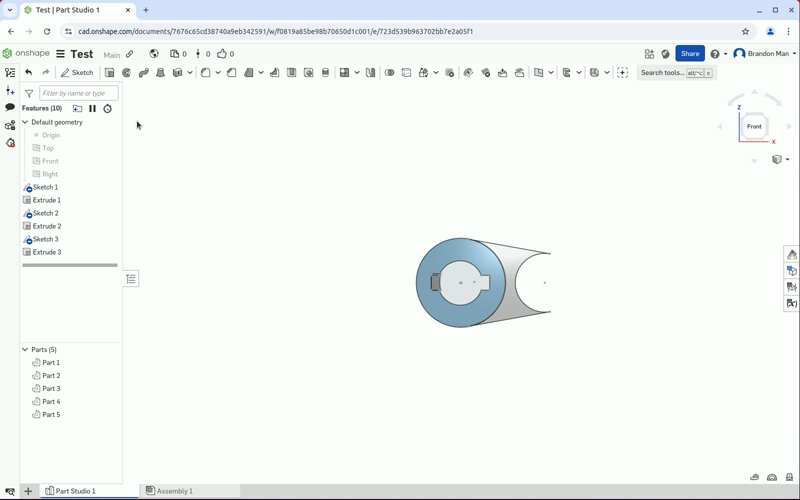
key(shift+h)
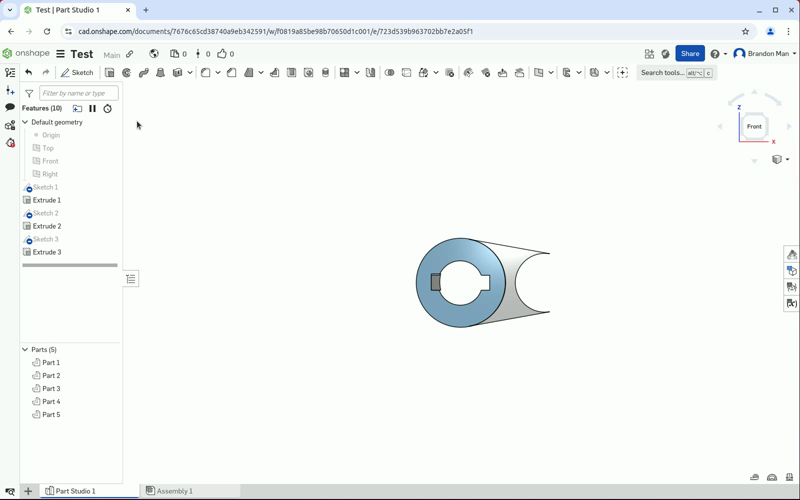
mouse_move(73, 189)
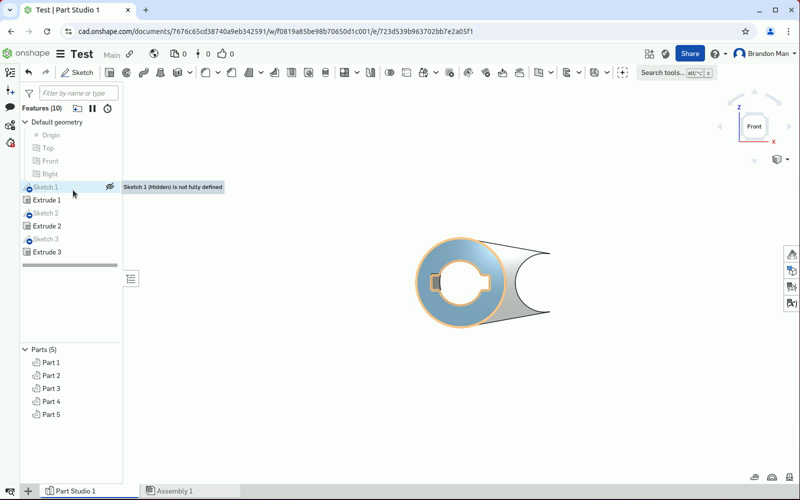
click(73, 189)
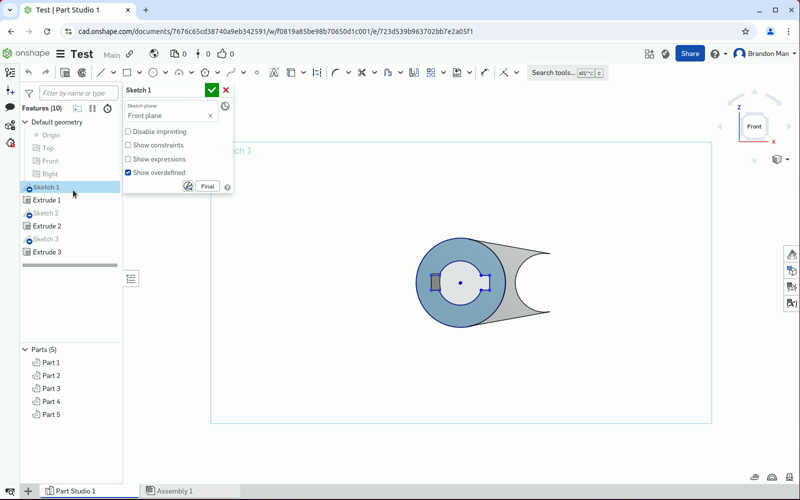
mouse_move(229, 92)
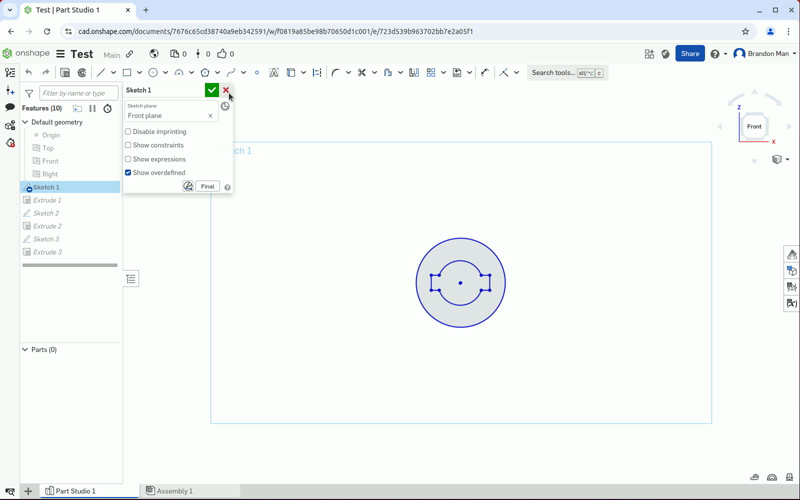
click(229, 92)
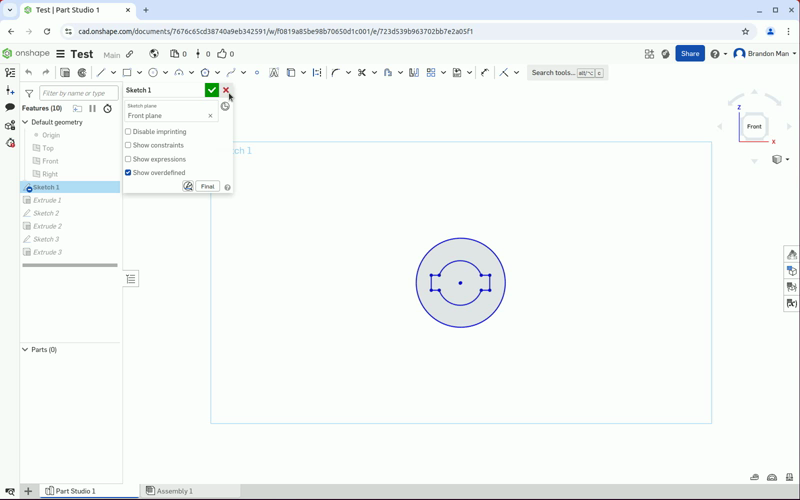
key(shift+s)
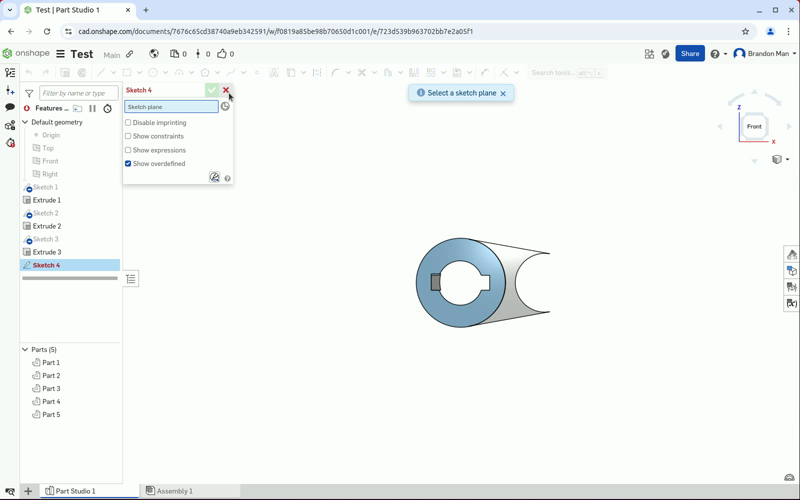
mouse_move(73, 163)
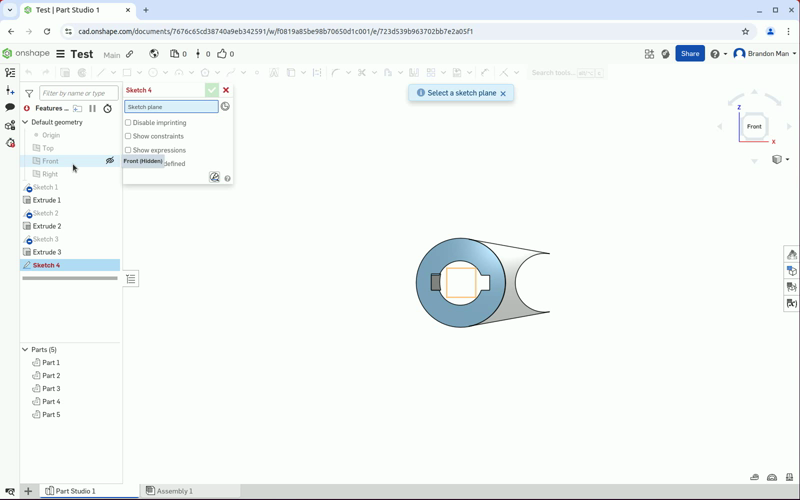
click(73, 163)
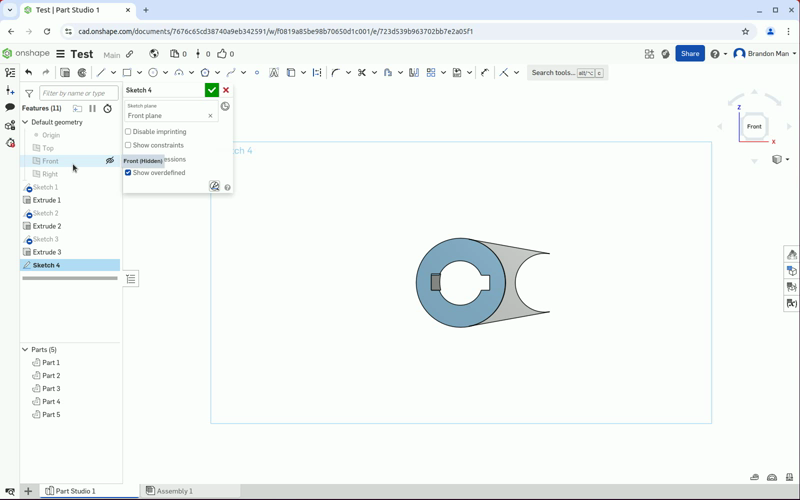
mouse_move(73, 352)
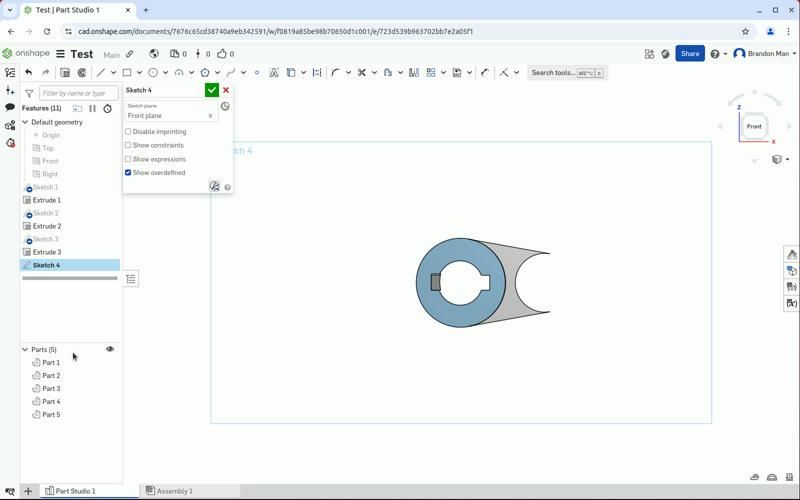
key(y)
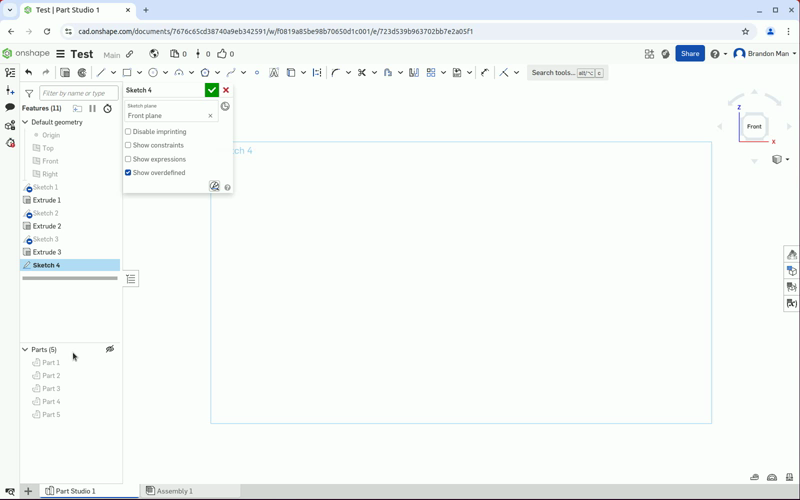
key(c)
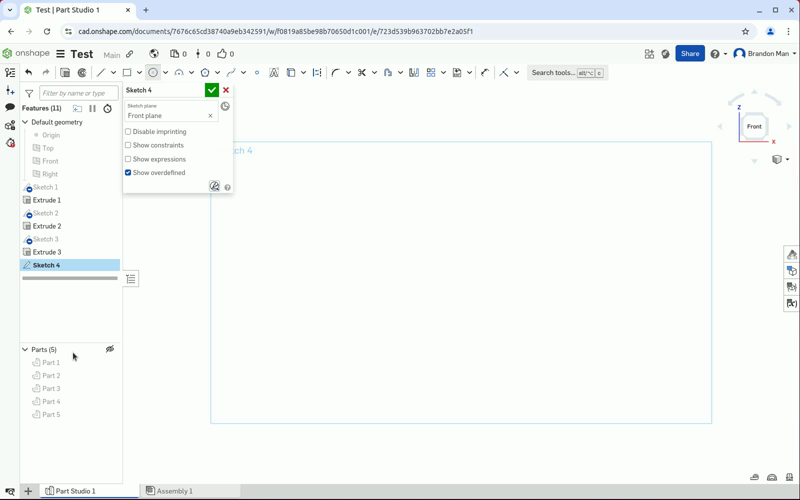
key_down(shift)
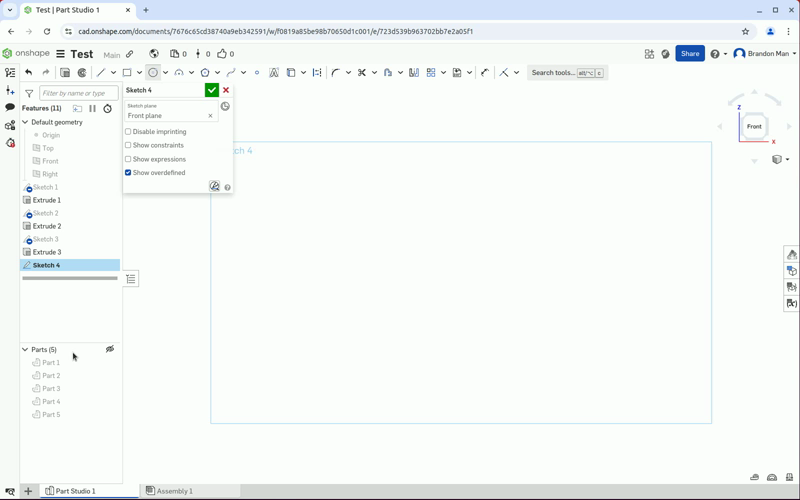
mouse_move(544, 282)
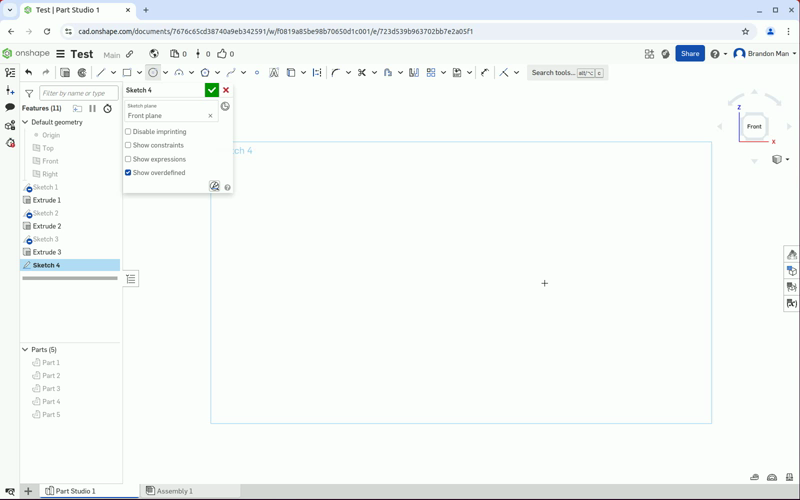
click(544, 282)
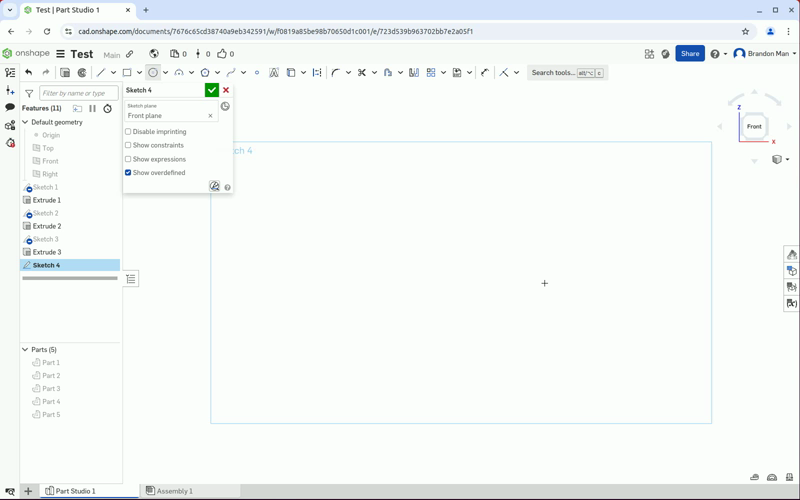
key_up(shift)
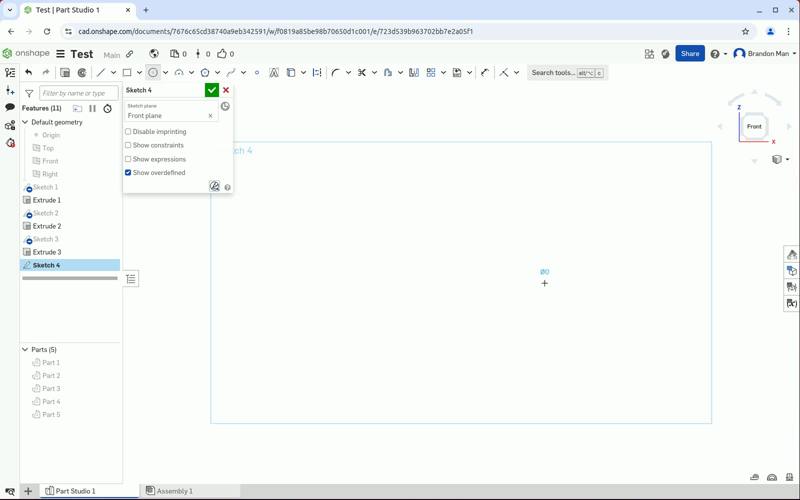
mouse_move(573, 282)
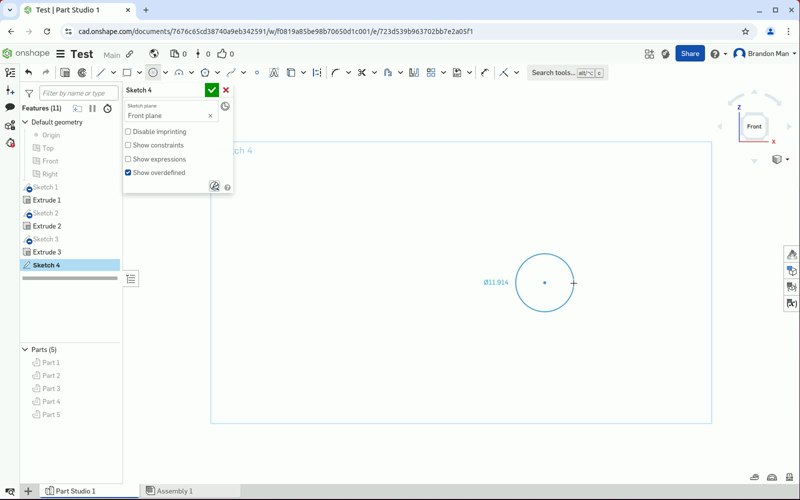
click(573, 282)
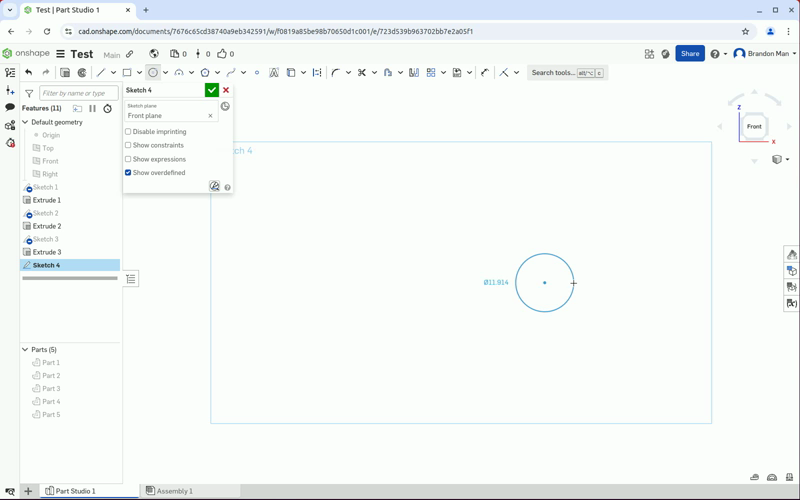
key(esc)
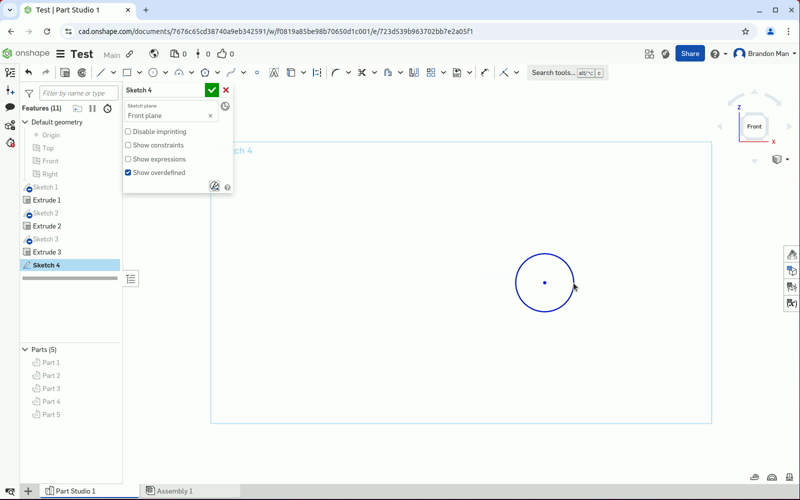
key(c)
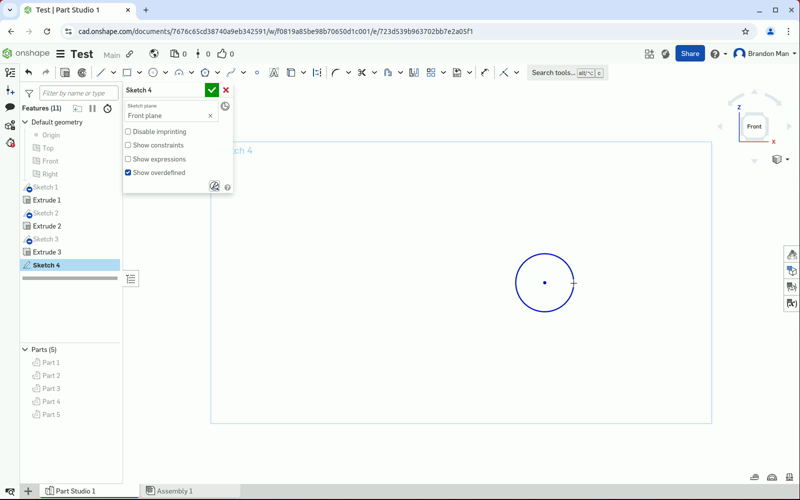
key_down(shift)
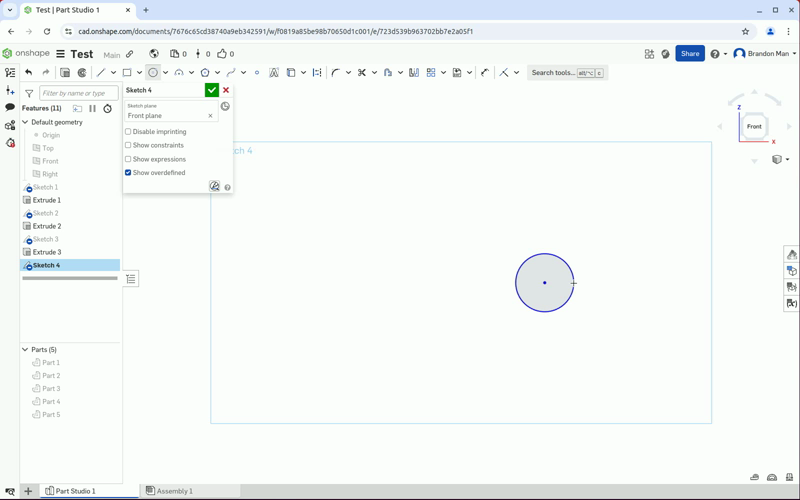
mouse_move(544, 282)
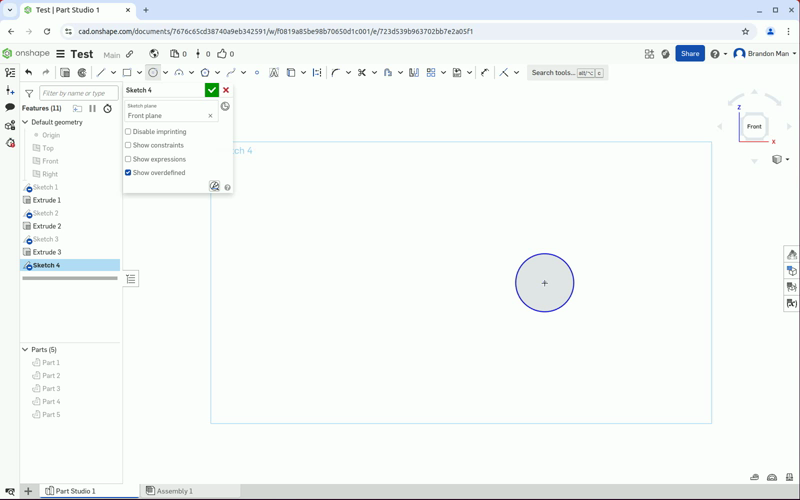
click(544, 282)
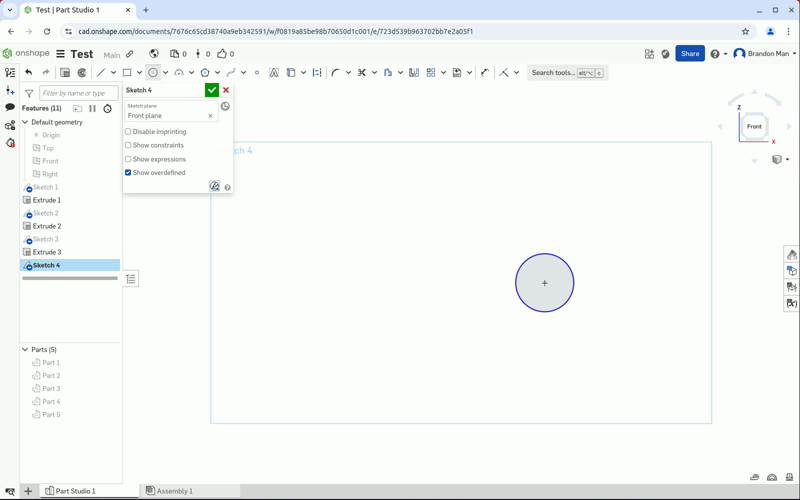
key_up(shift)
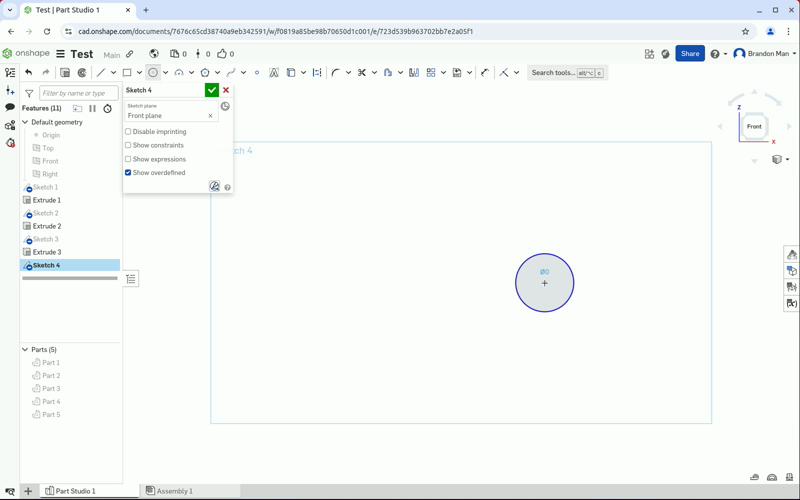
mouse_move(567, 282)
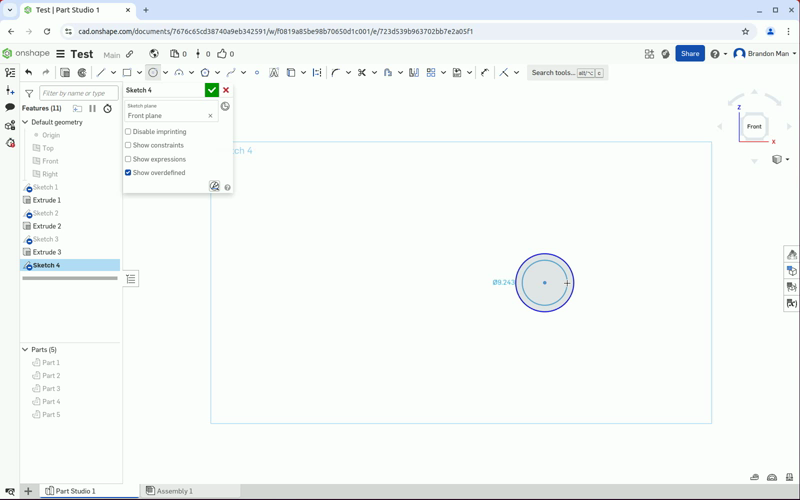
click(567, 282)
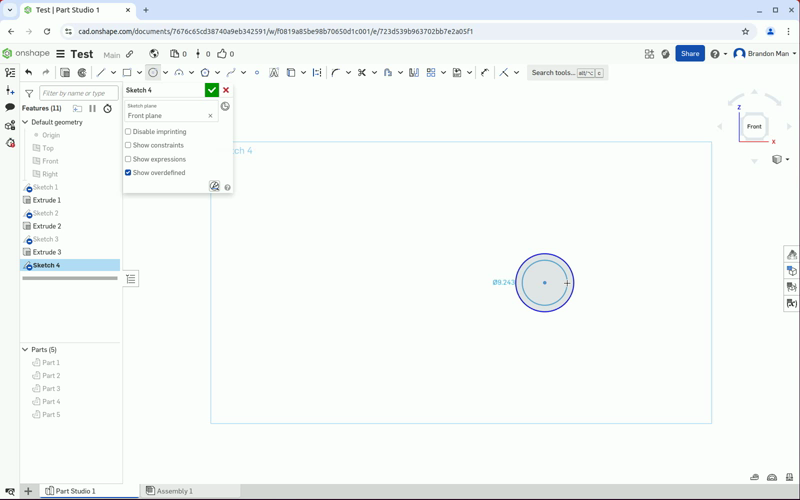
key(esc)
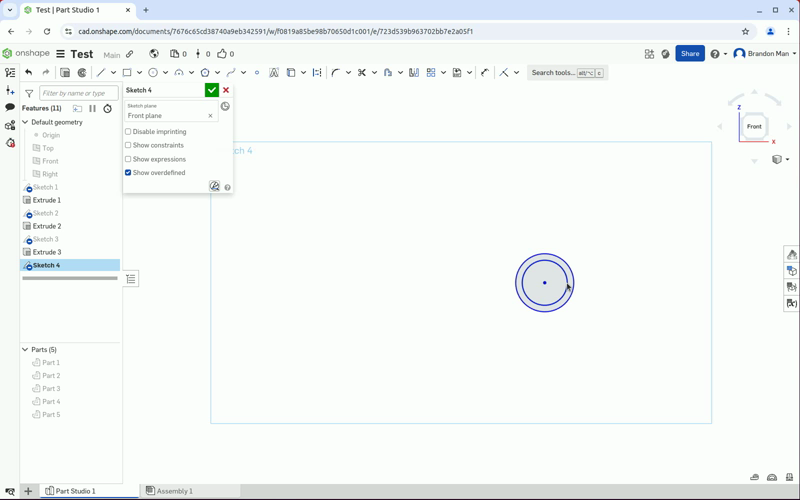
mouse_move(545, 310)
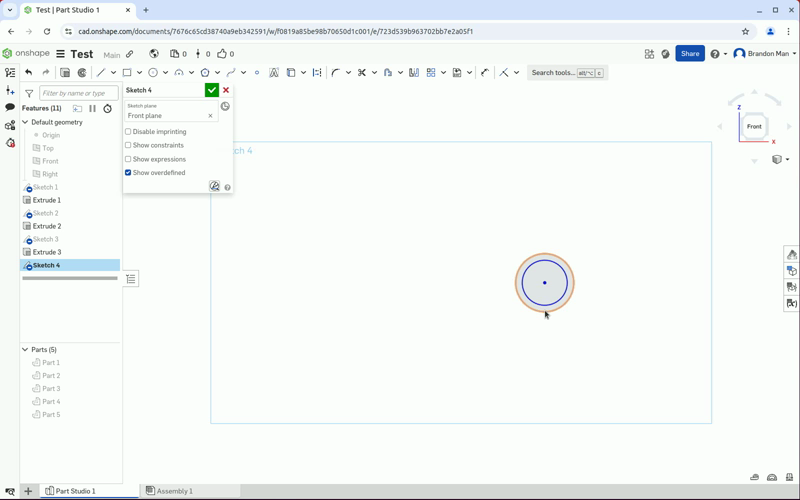
scroll(6)
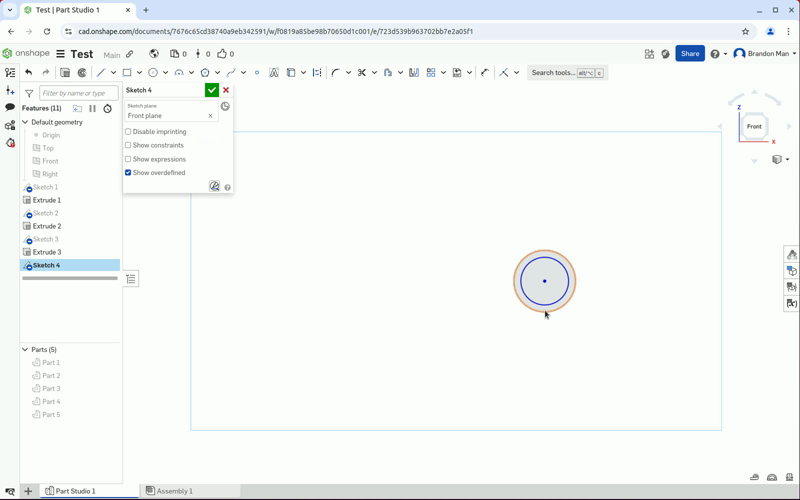
scroll(6)
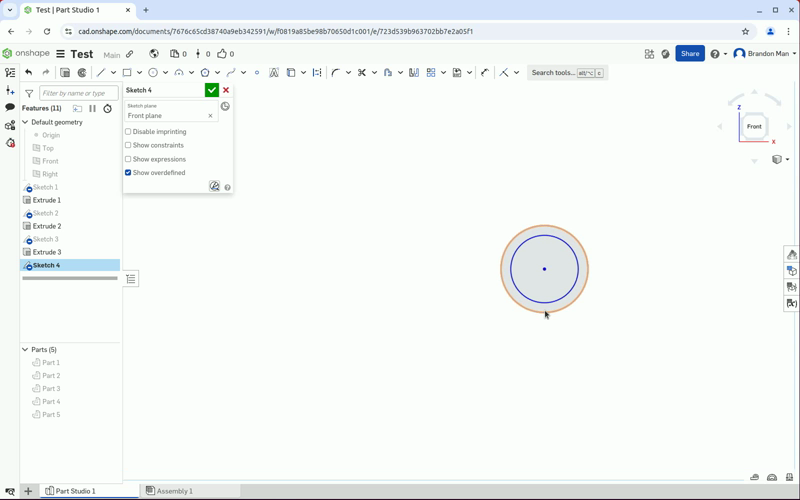
scroll(6)
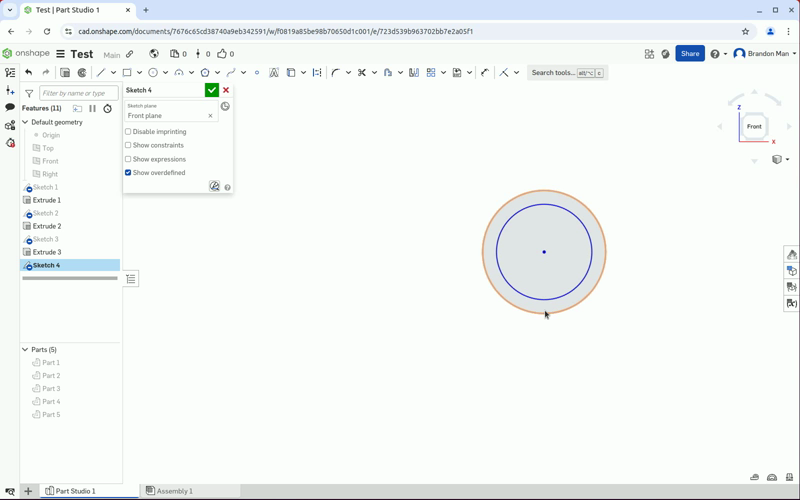
scroll(6)
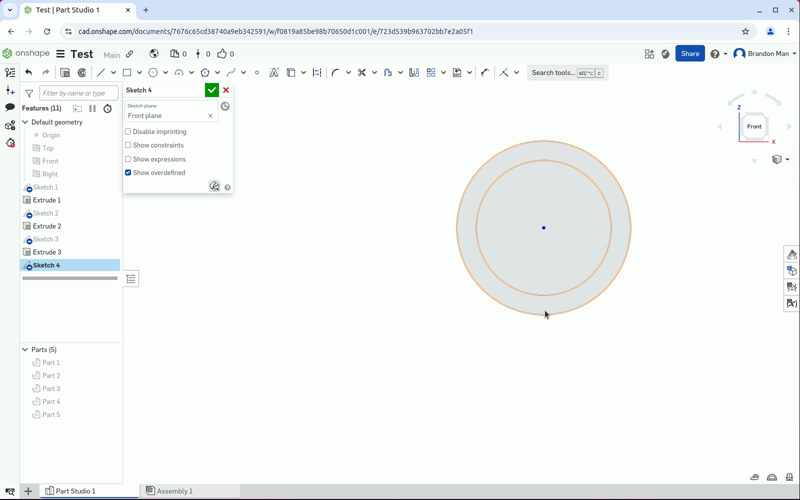
scroll(6)
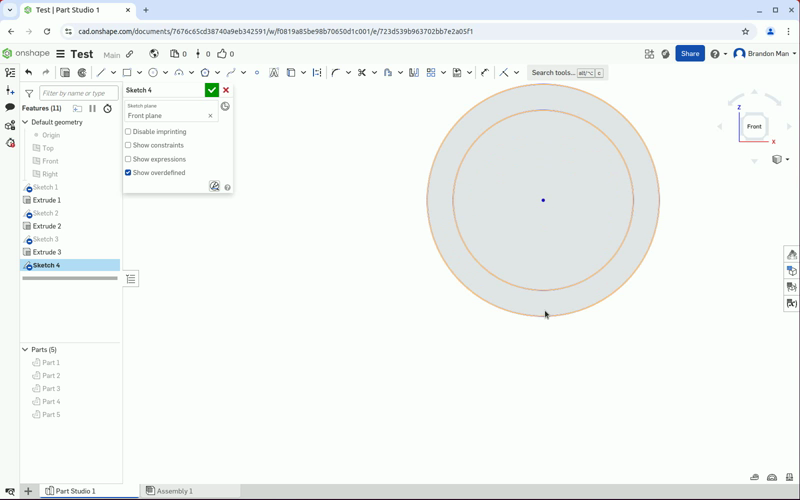
scroll(6)
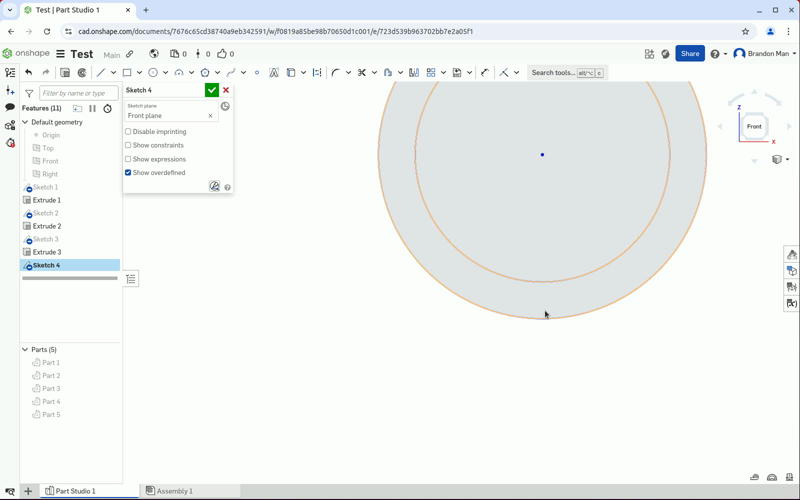
scroll(6)
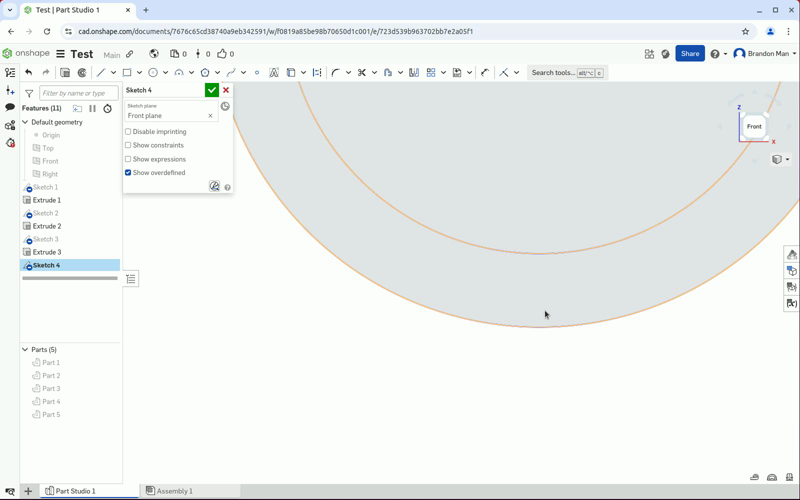
click(545, 310)
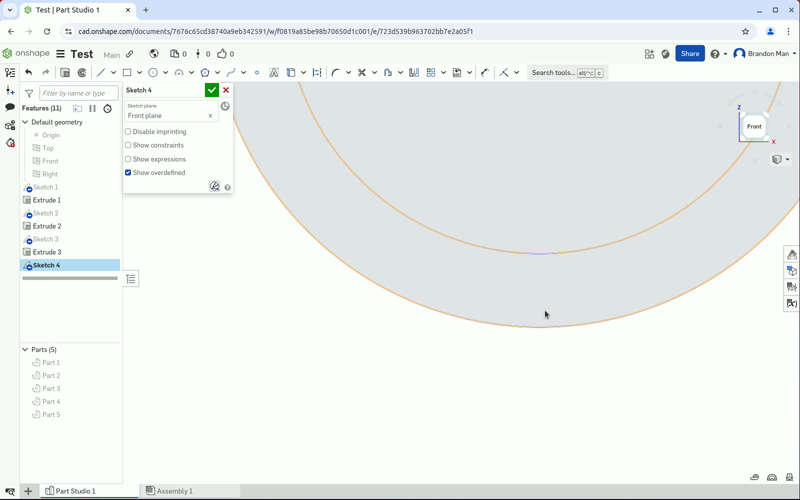
scroll(-6)
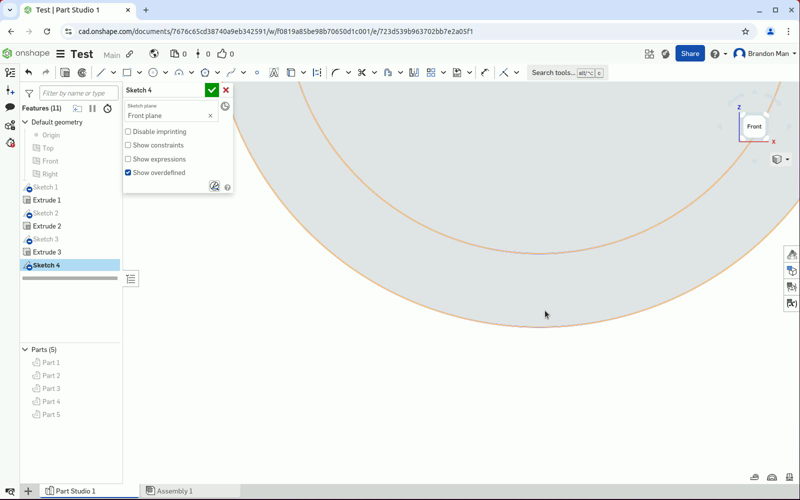
scroll(-6)
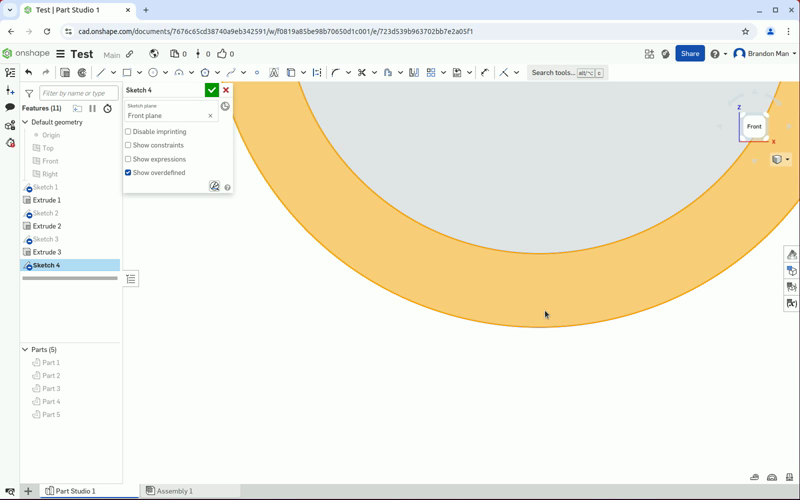
scroll(-6)
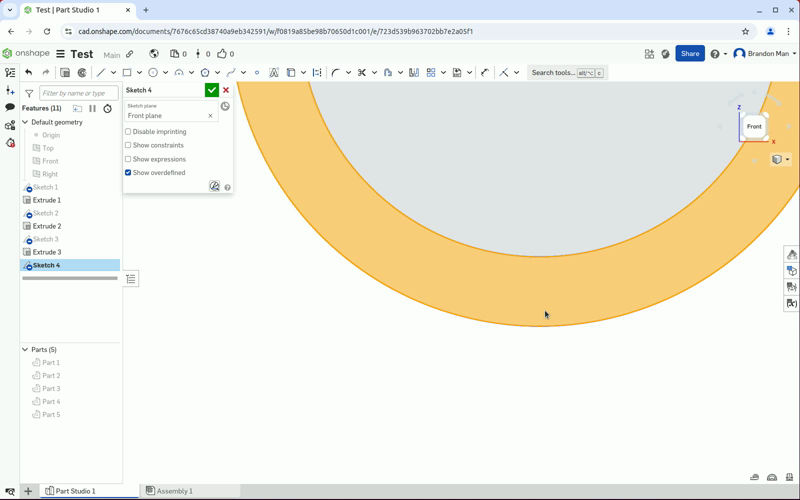
scroll(-6)
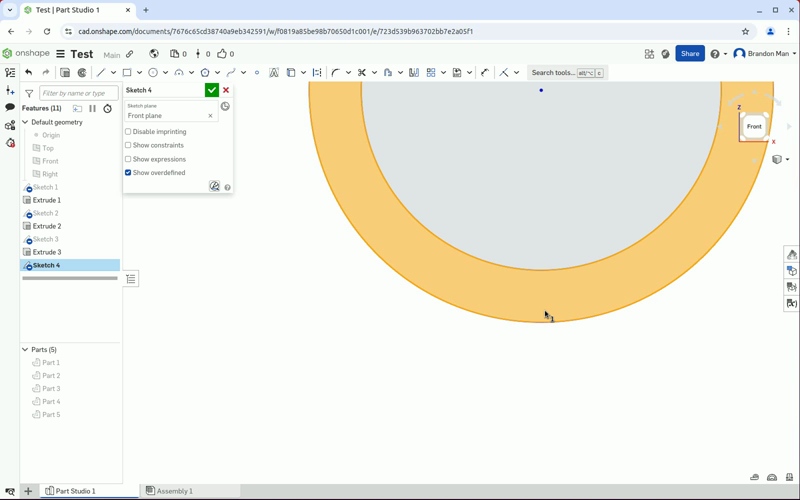
scroll(-6)
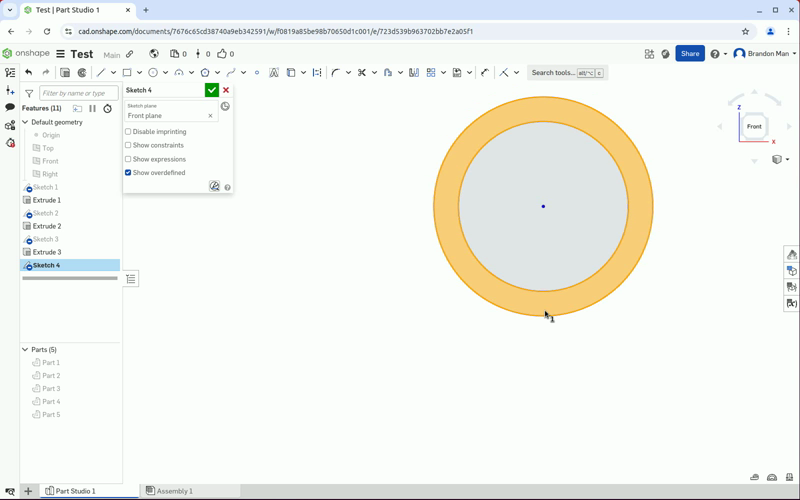
scroll(-6)
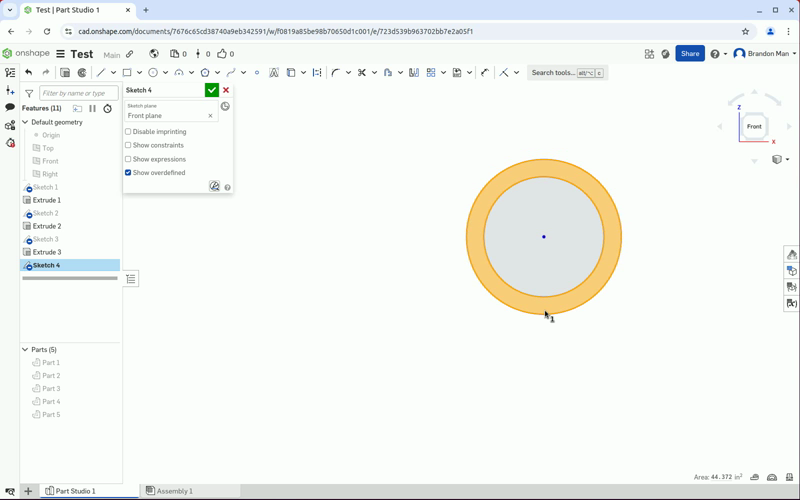
scroll(-6)
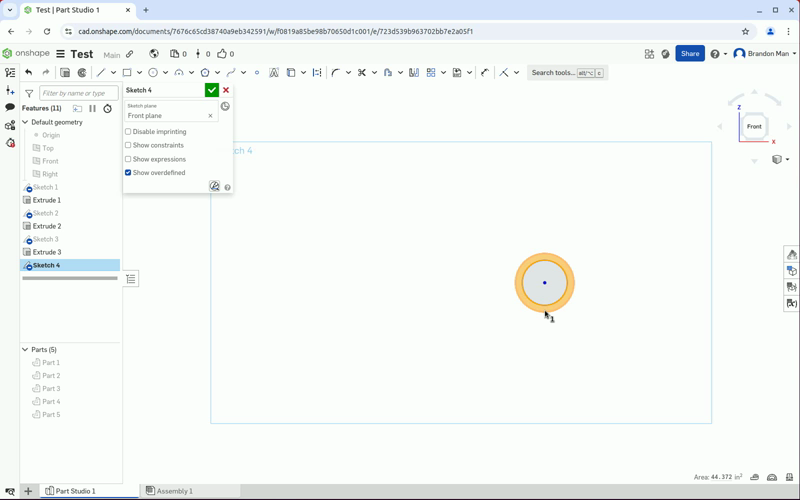
mouse_move(73, 352)
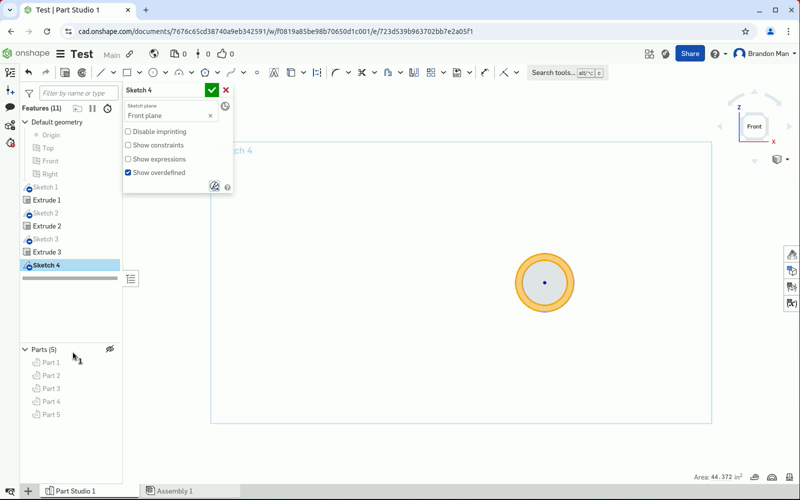
key(shift+y)
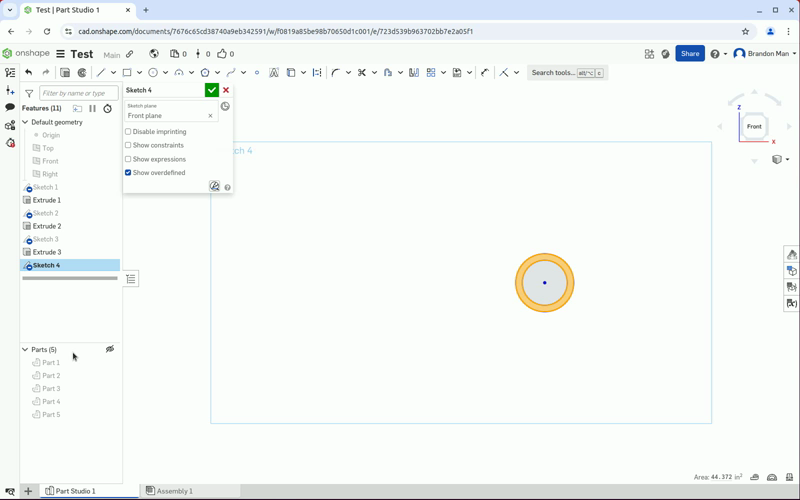
key(shift+e)
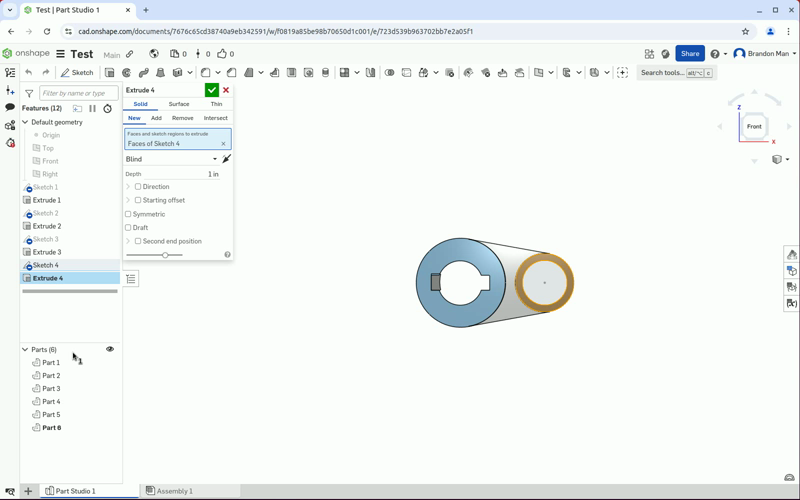
mouse_move(143, 106)
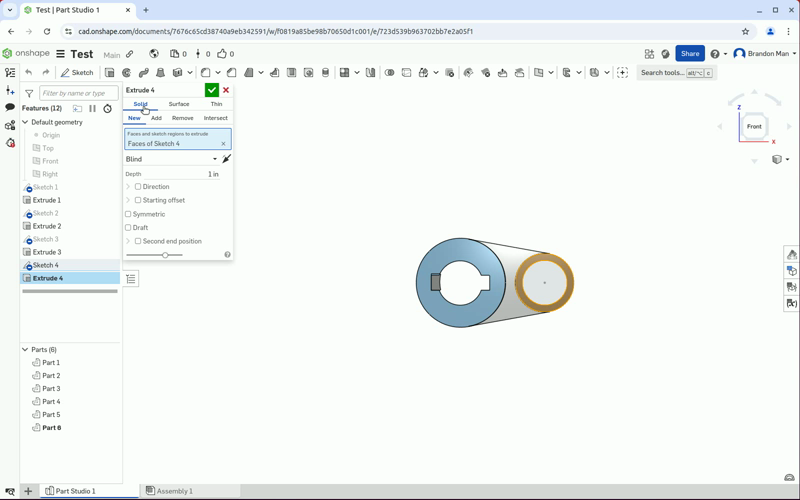
click(143, 106)
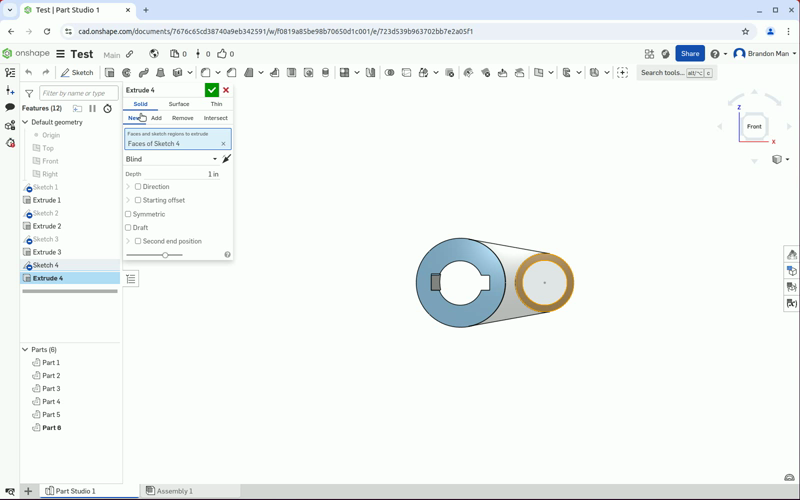
mouse_move(137, 120)
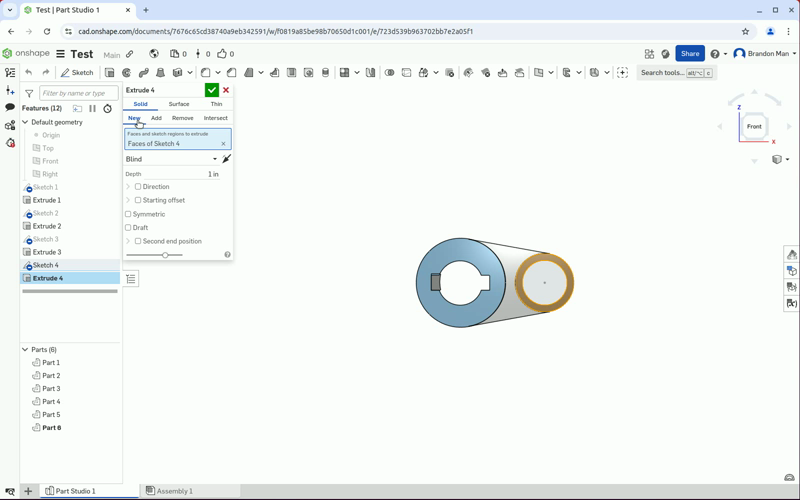
click(137, 120)
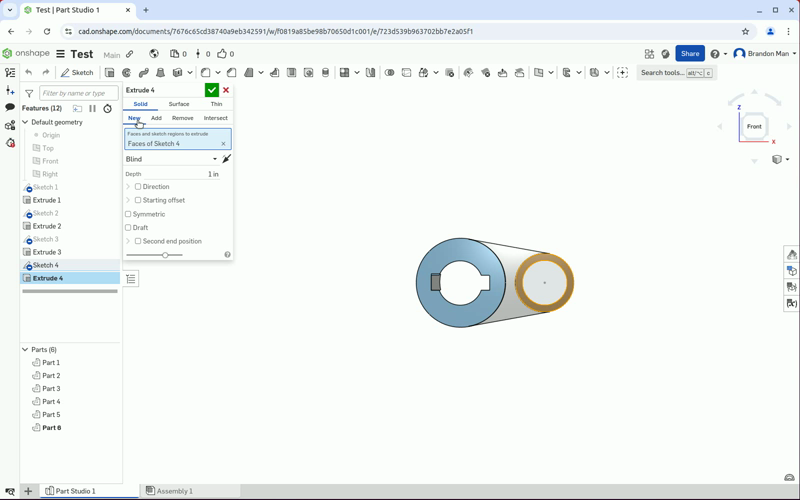
key(tab, 4)
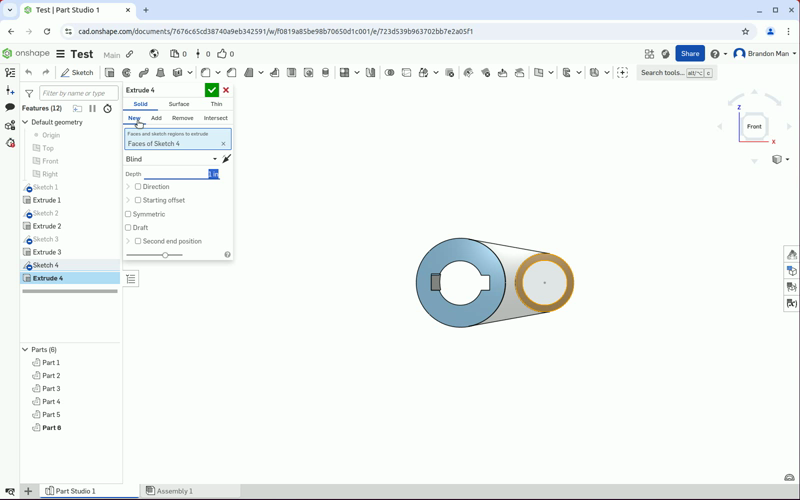
text(7.943)
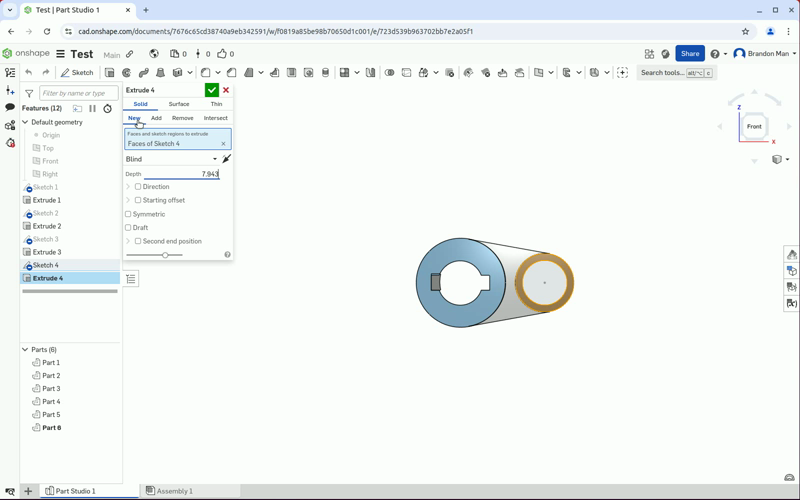
key(enter)
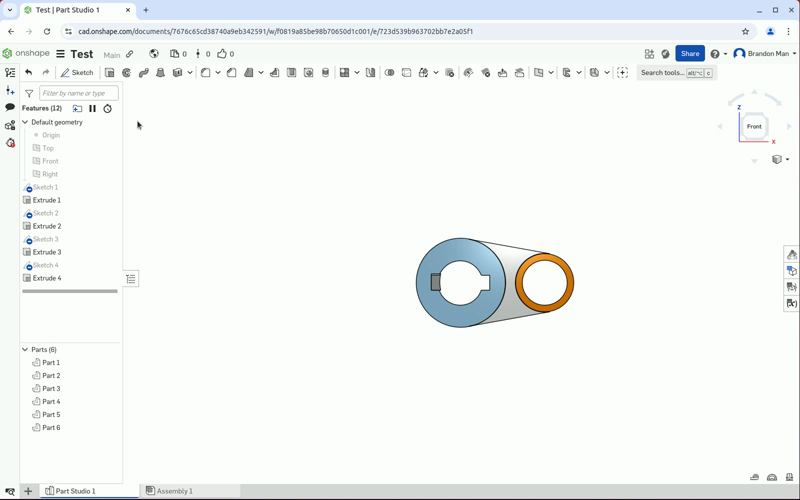
key(shift+h)
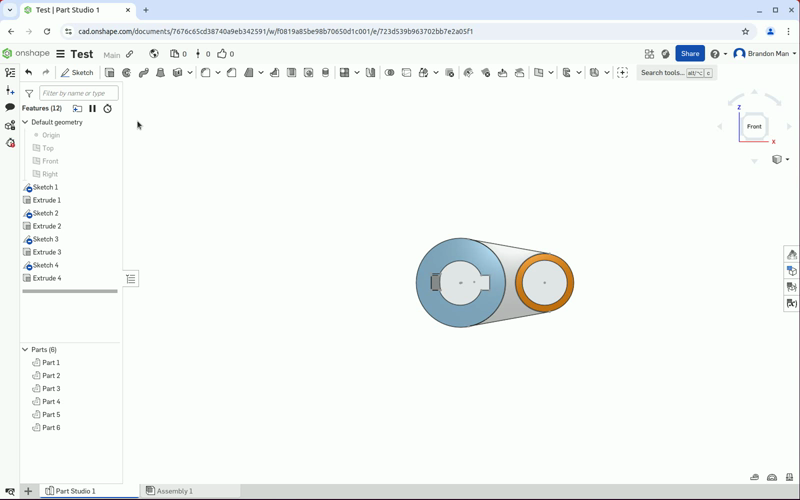
key(shift+h)
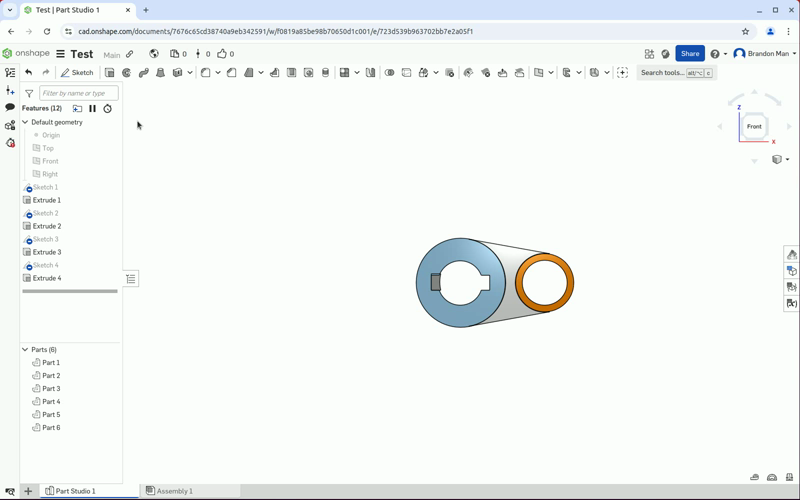
mouse_move(73, 189)
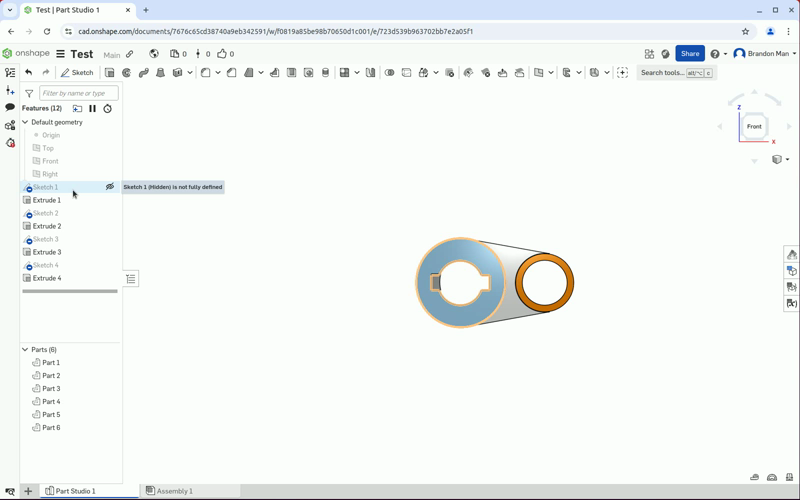
click(73, 189)
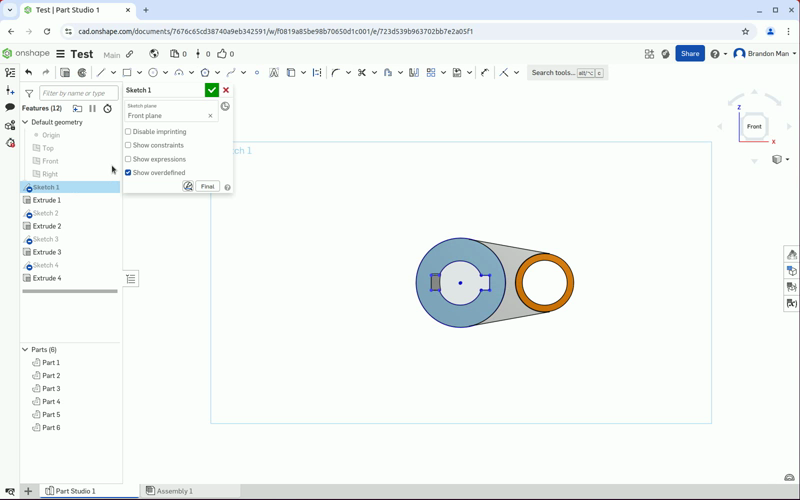
mouse_move(229, 92)
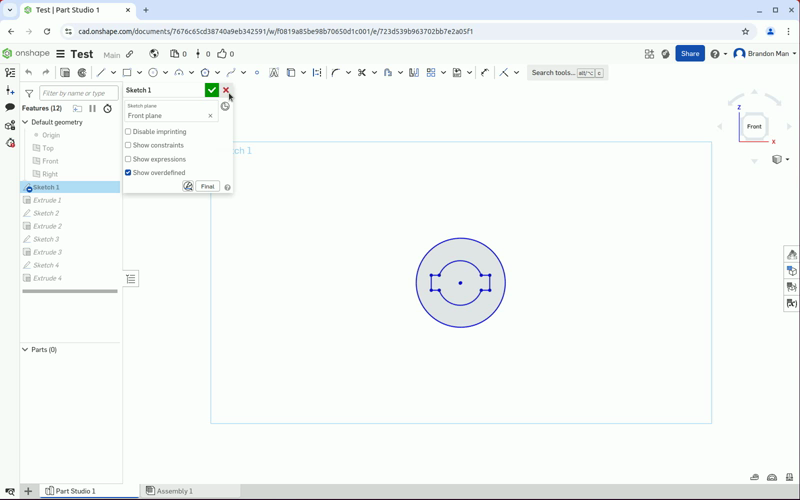
click(229, 92)
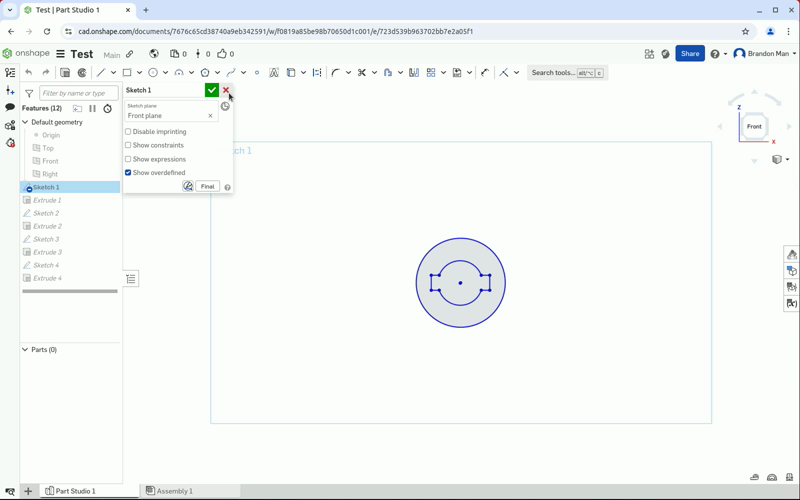
key(shift+s)
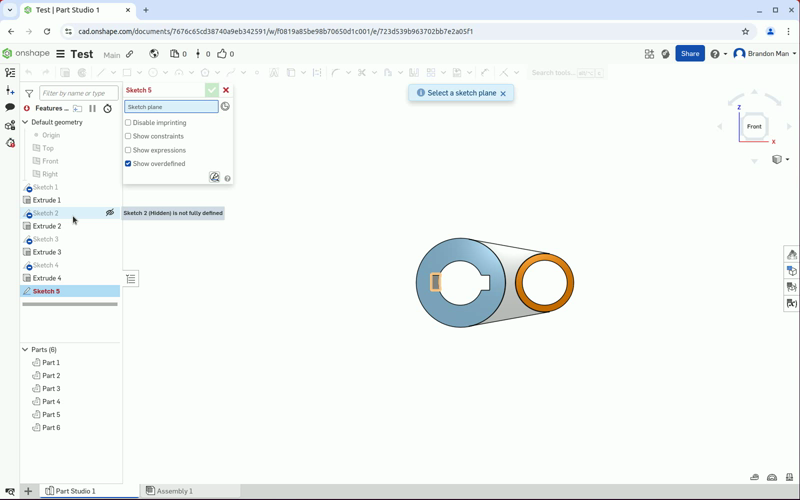
scroll(3)
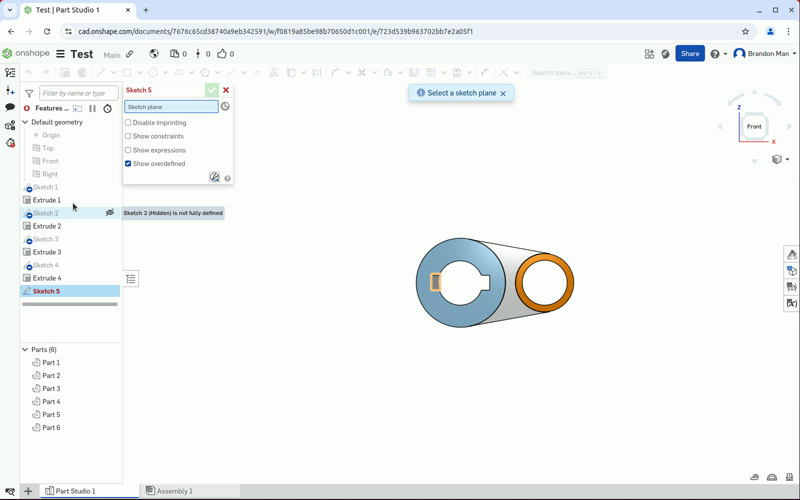
mouse_move(73, 163)
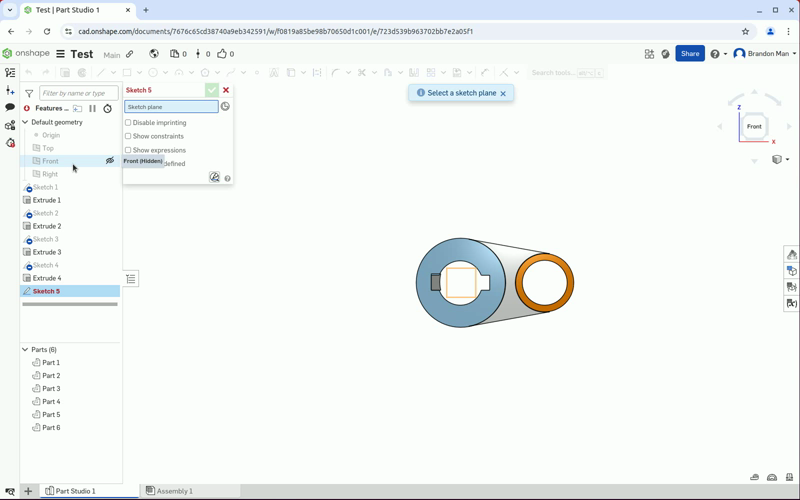
click(73, 163)
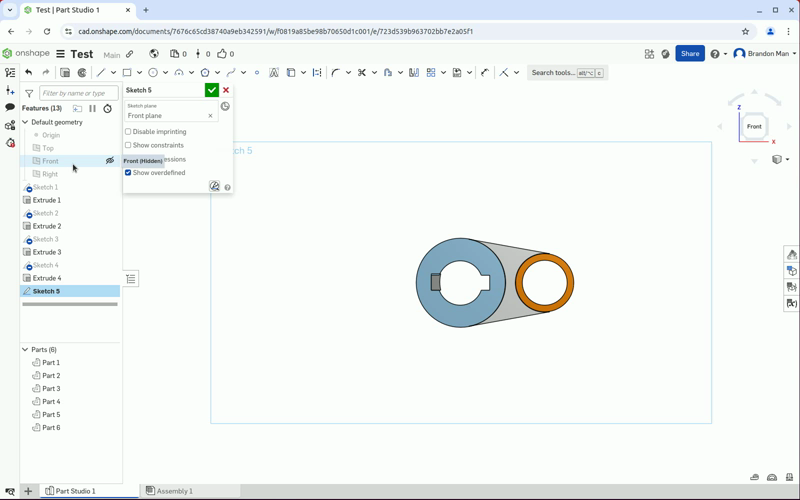
mouse_move(73, 352)
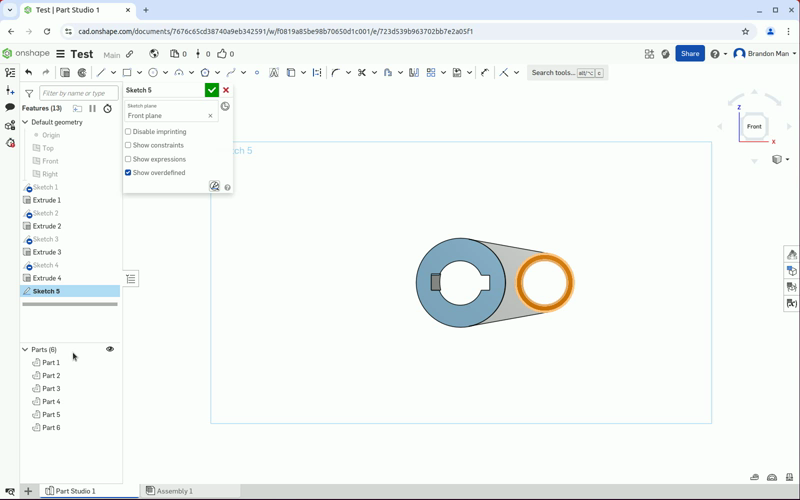
key(y)
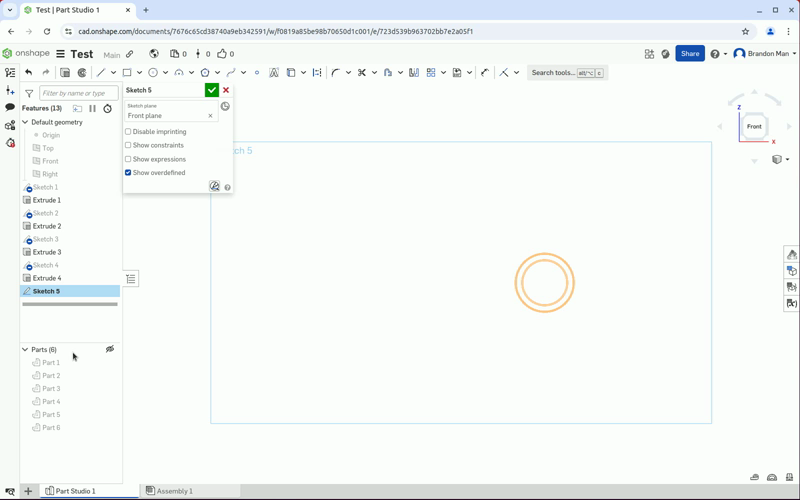
key(c)
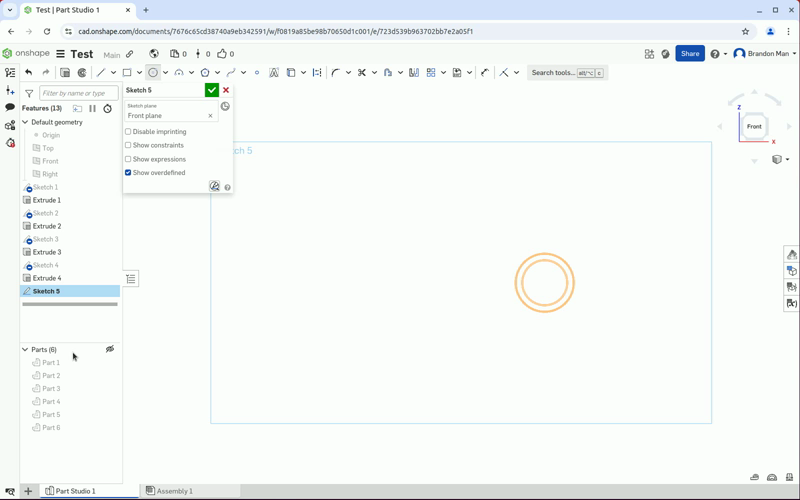
key_down(shift)
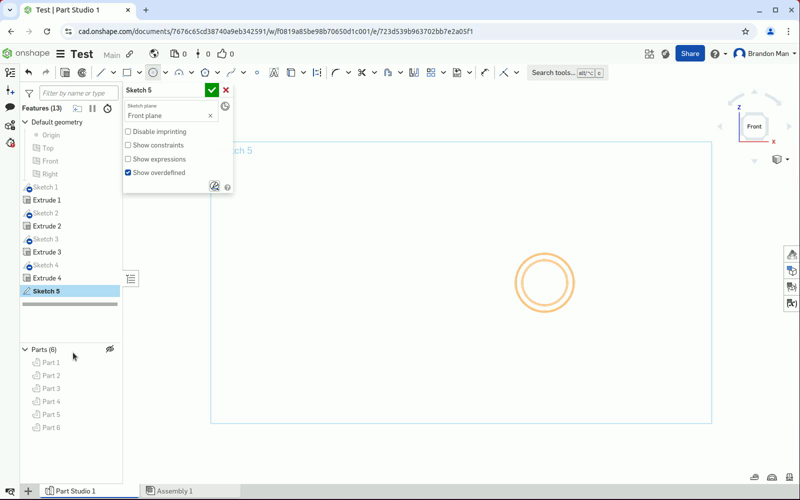
mouse_move(460, 282)
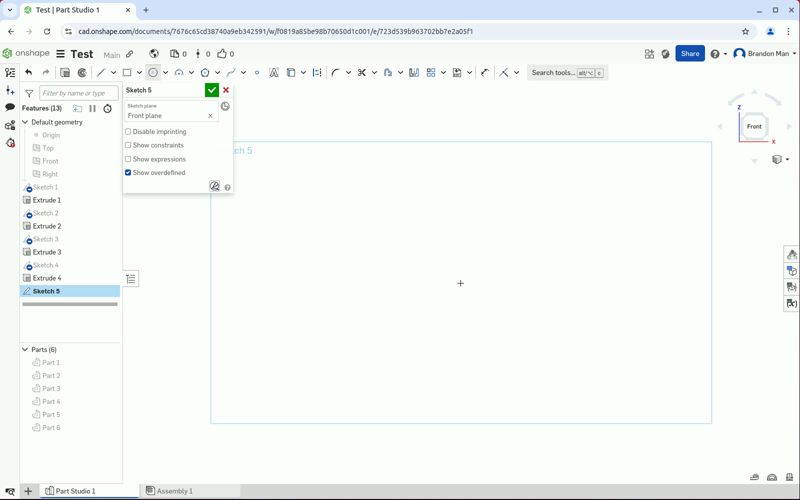
click(460, 282)
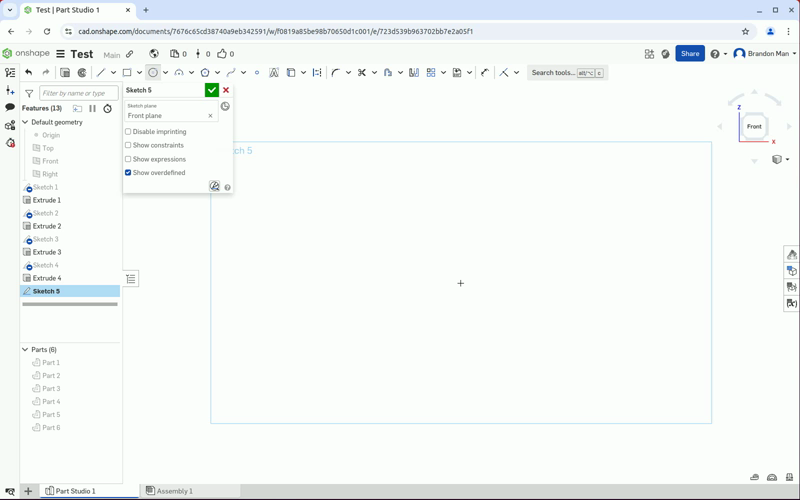
key_up(shift)
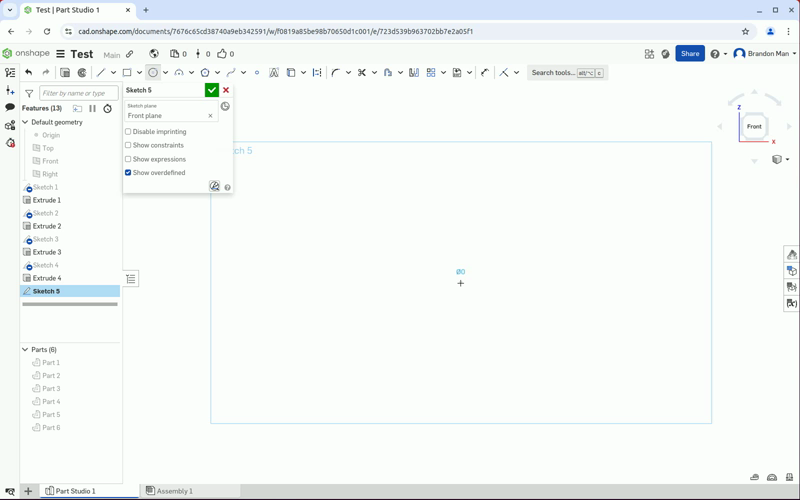
mouse_move(505, 282)
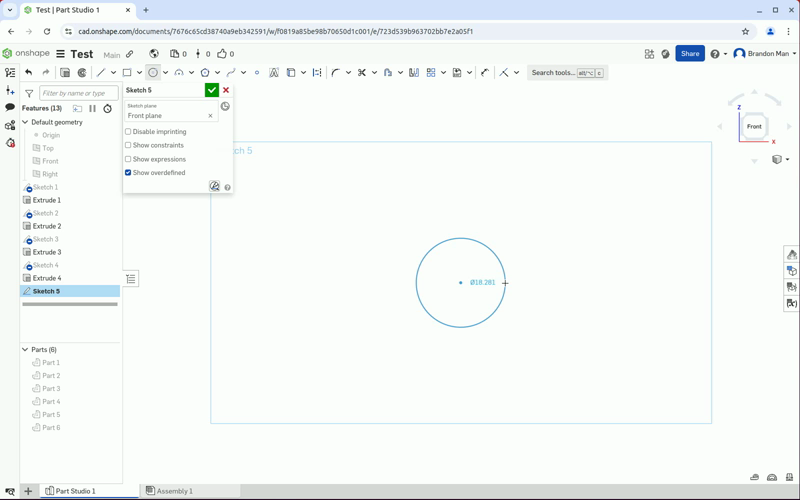
click(505, 282)
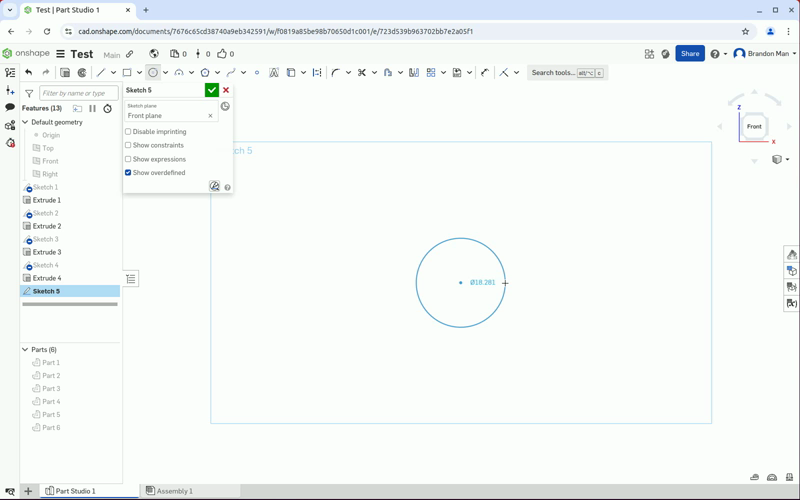
key(esc)
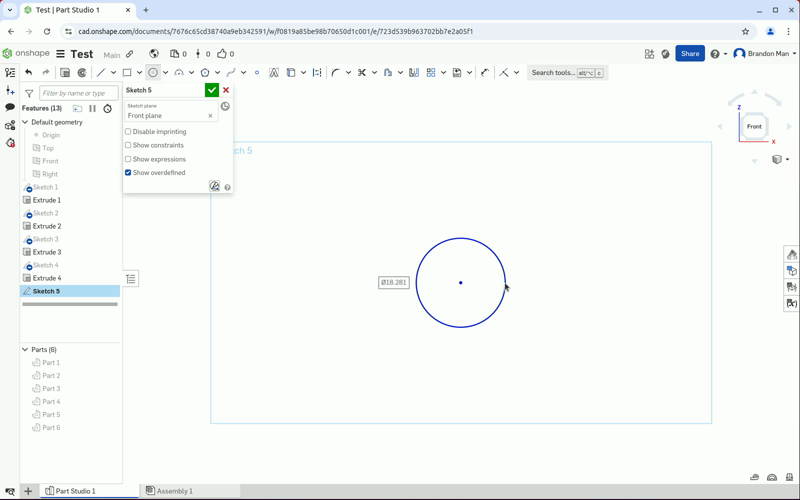
key(l)
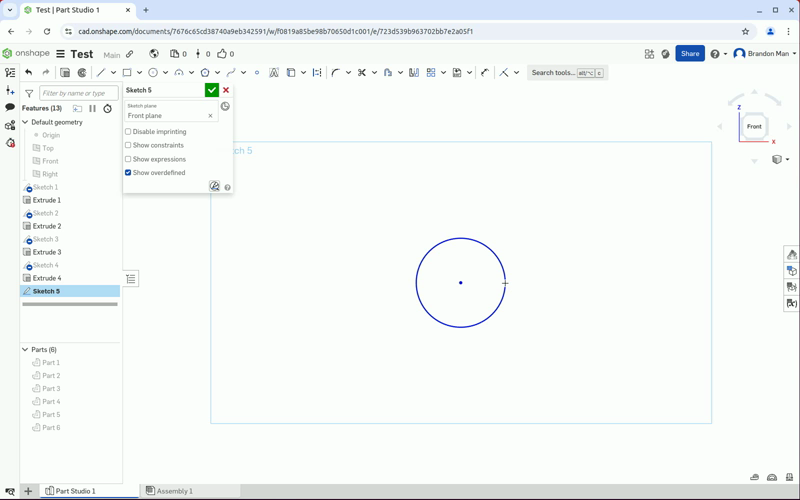
key_down(shift)
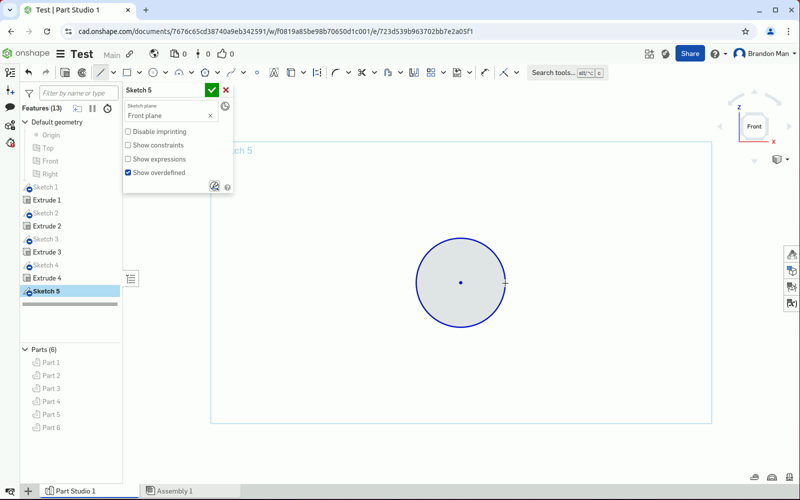
mouse_move(431, 290)
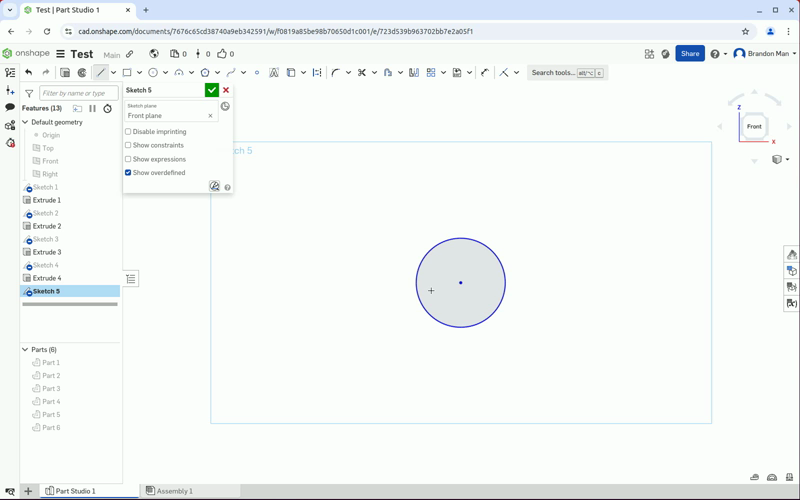
click(431, 290)
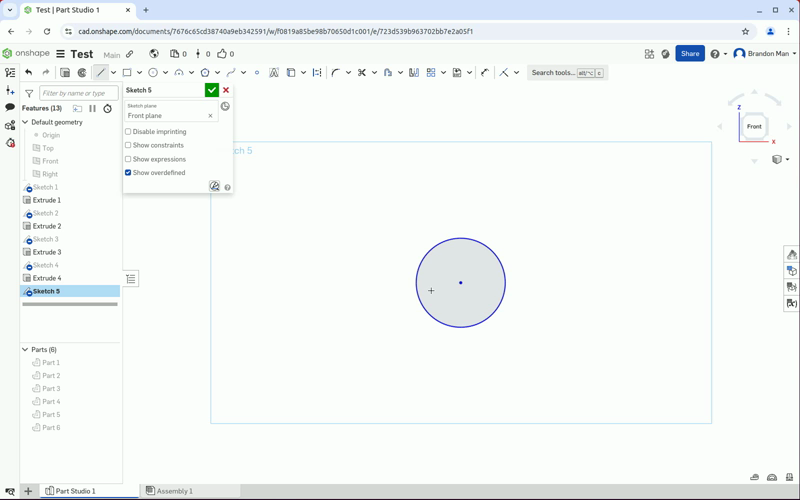
key_up(shift)
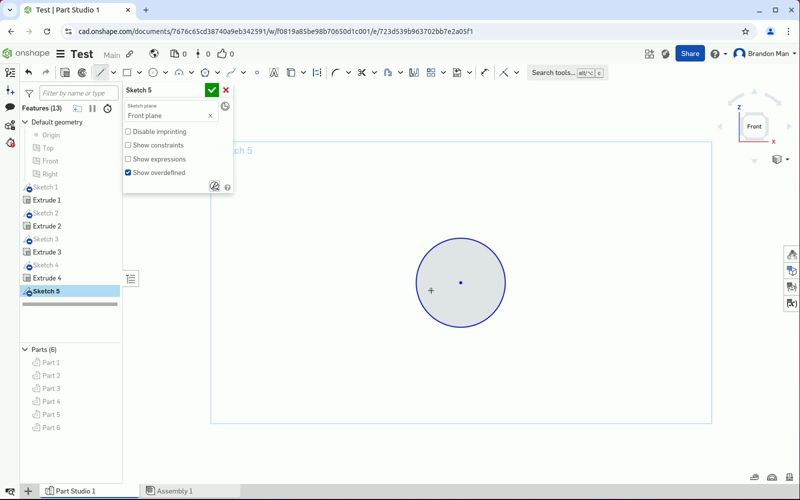
key_down(shift)
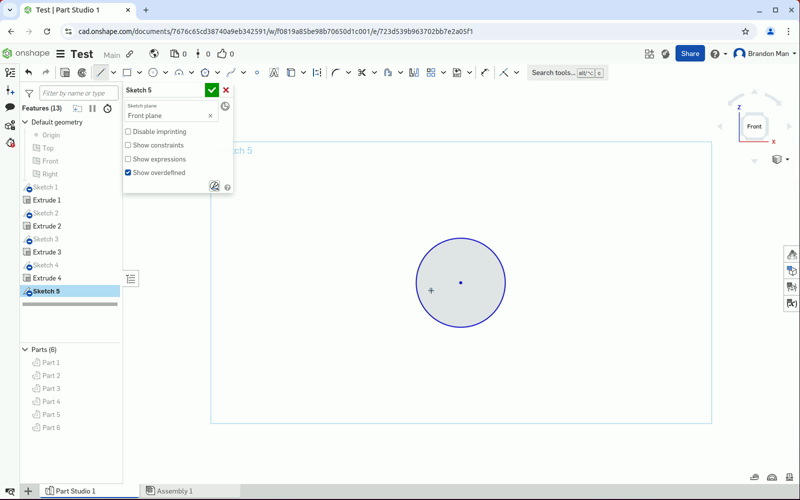
mouse_move(461, 290)
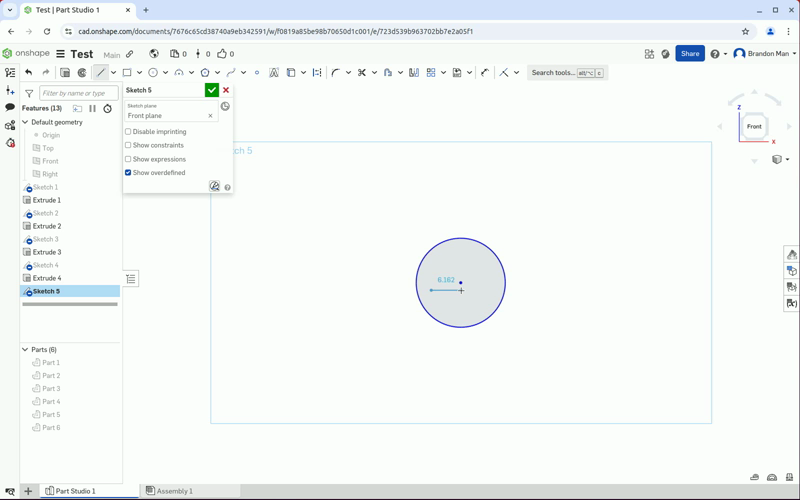
mouse_move(439, 290)
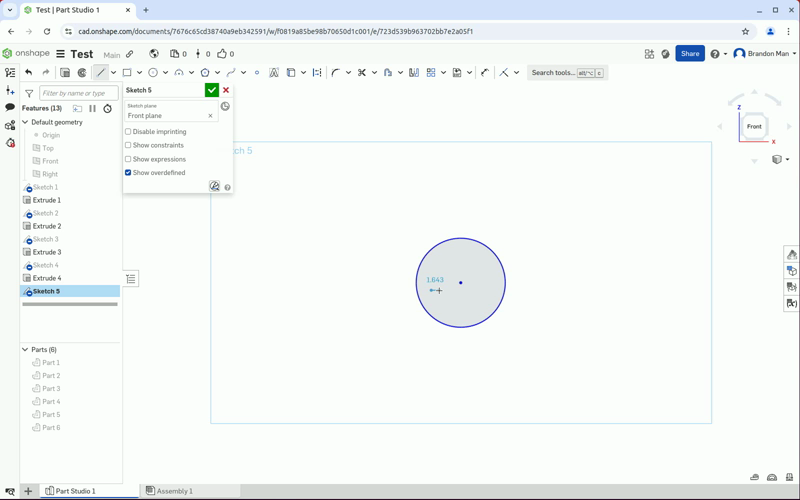
click(439, 290)
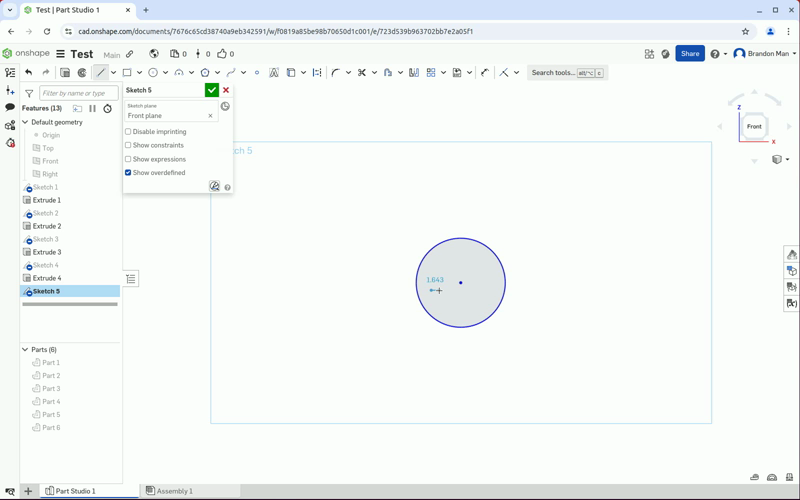
key_up(shift)
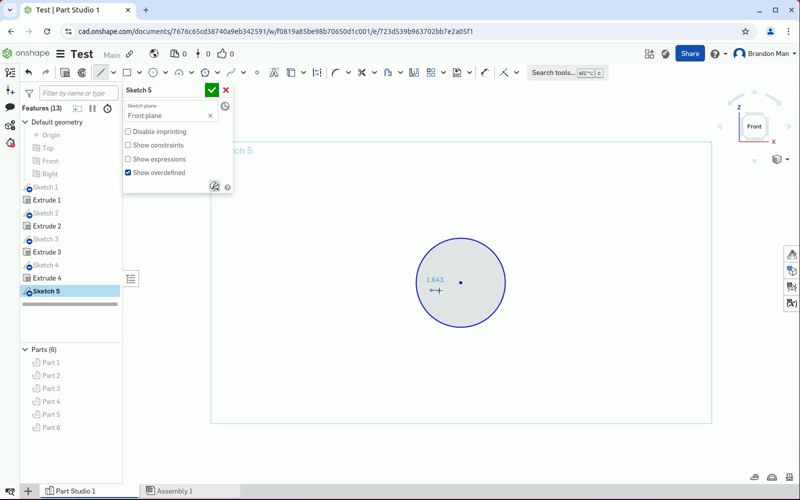
key(esc)
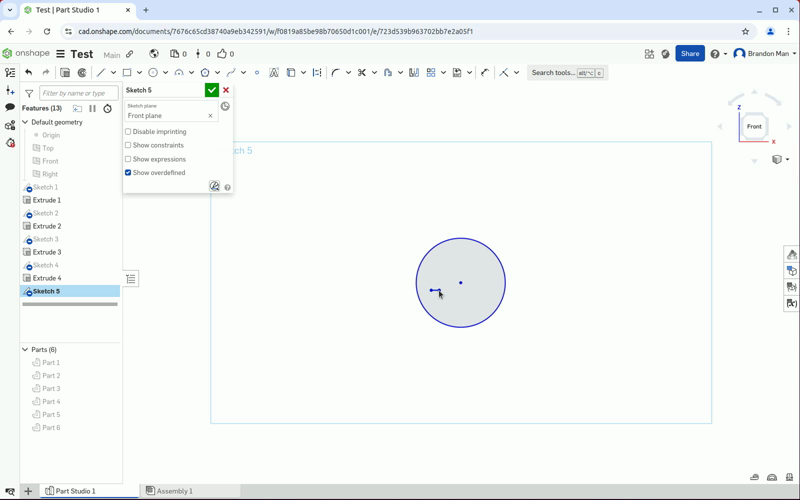
key(a)
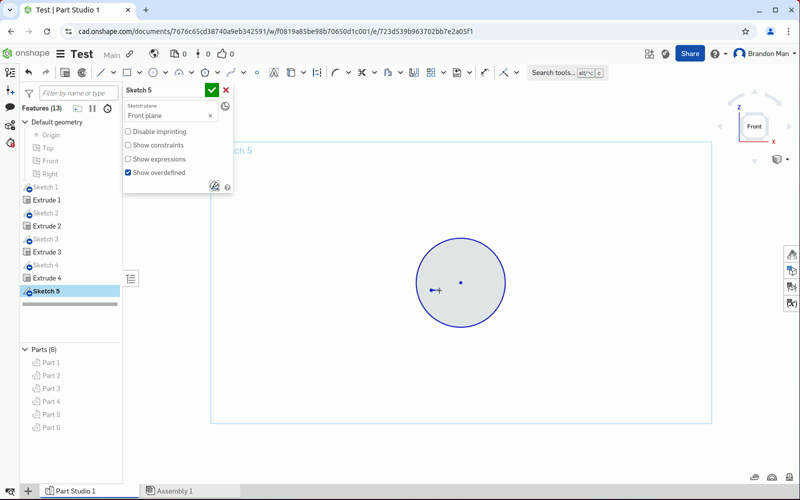
mouse_move(439, 290)
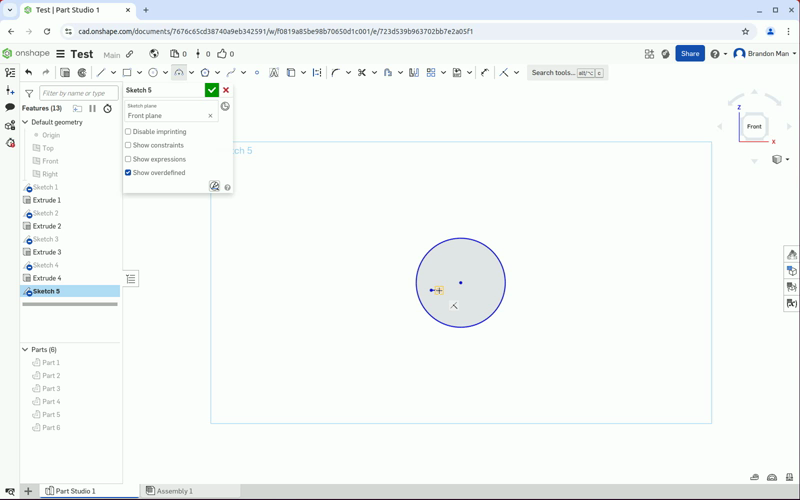
click(439, 290)
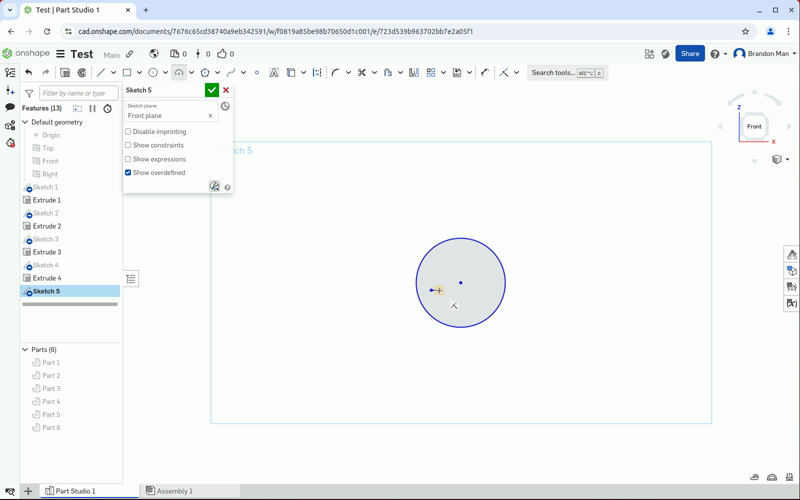
key_down(shift)
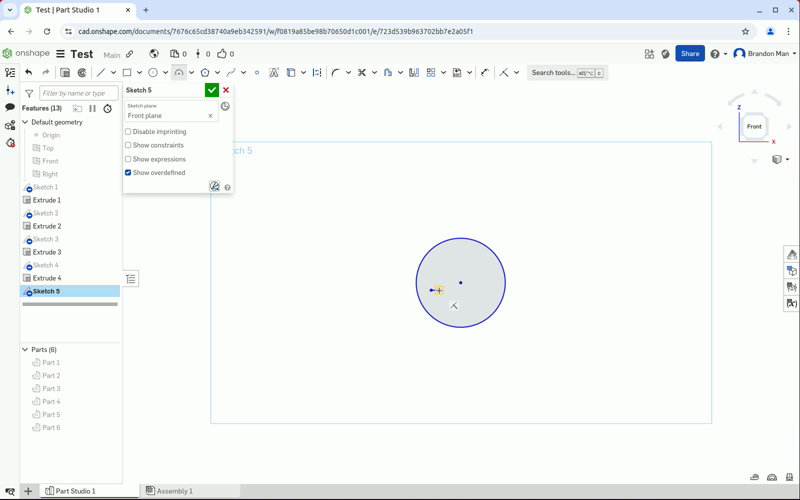
mouse_move(481, 290)
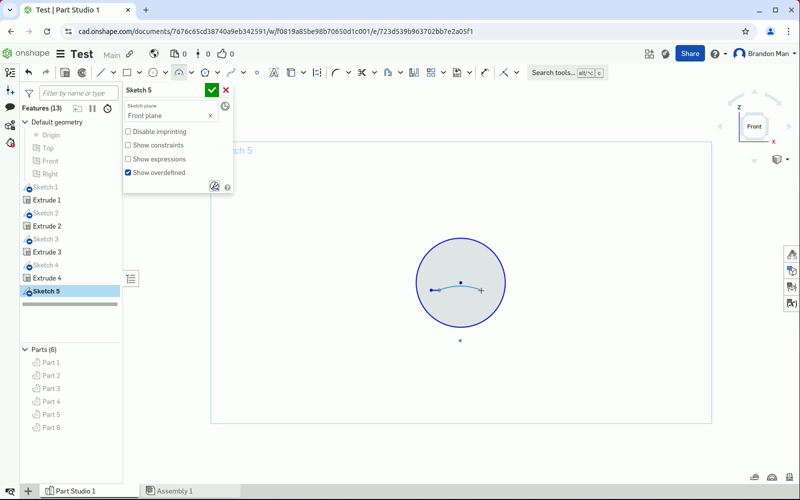
click(481, 290)
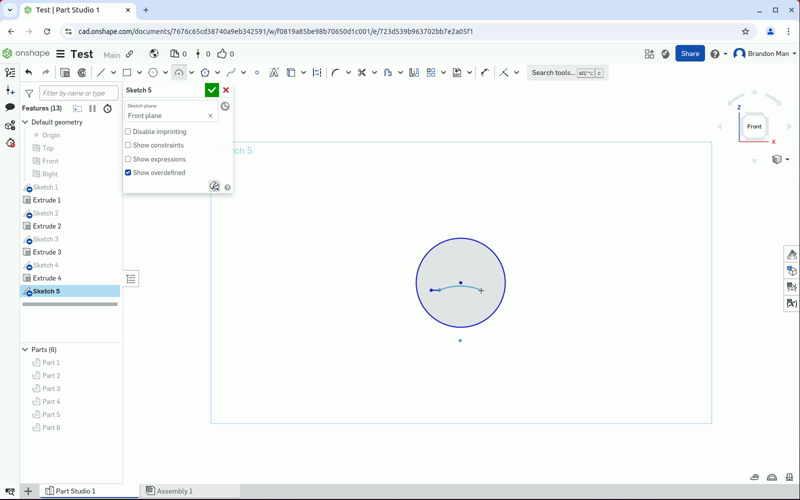
mouse_move(460, 305)
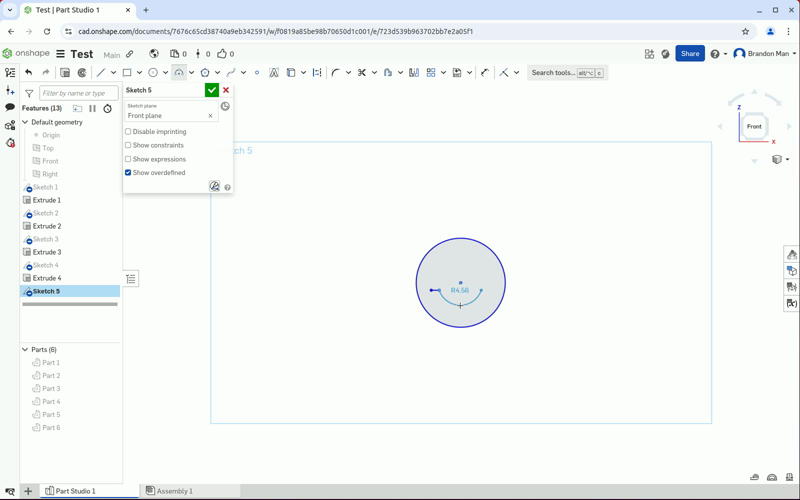
click(460, 305)
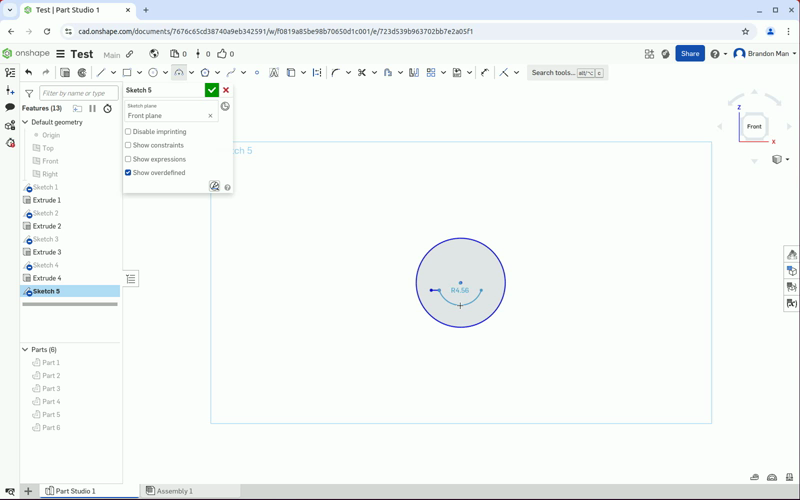
key_up(shift)
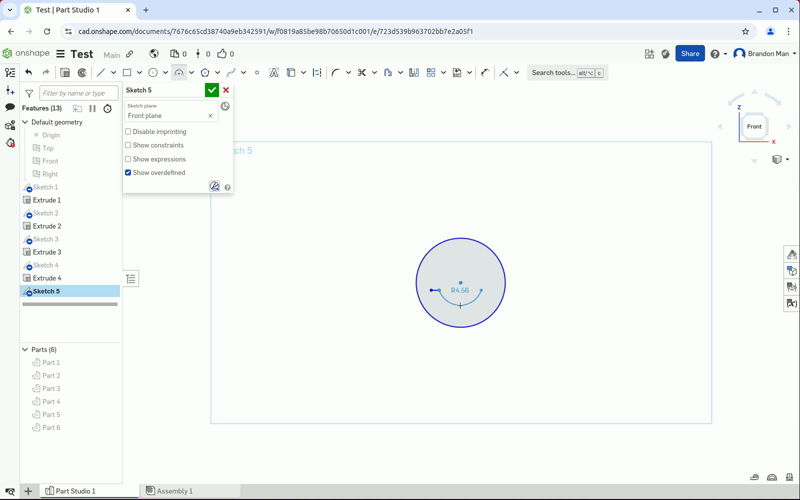
key(esc)
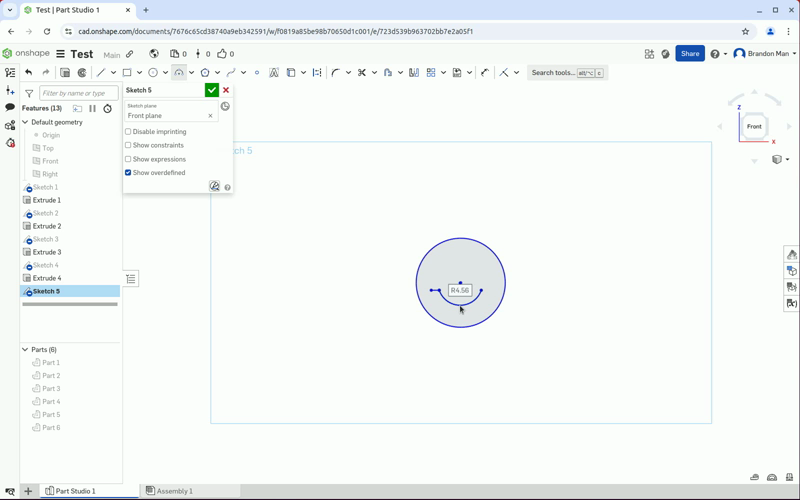
key(l)
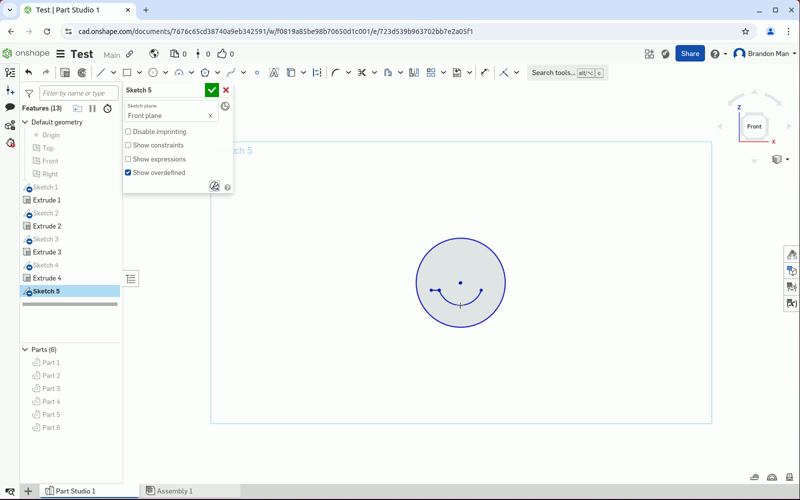
mouse_move(481, 290)
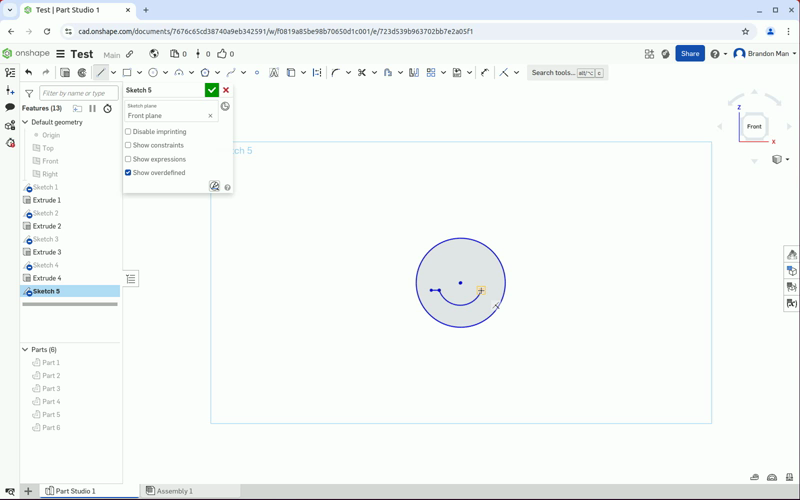
click(481, 290)
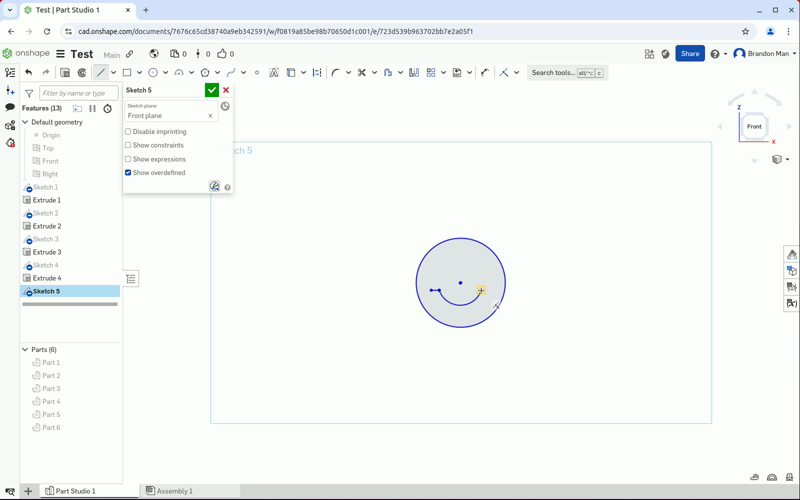
key_down(shift)
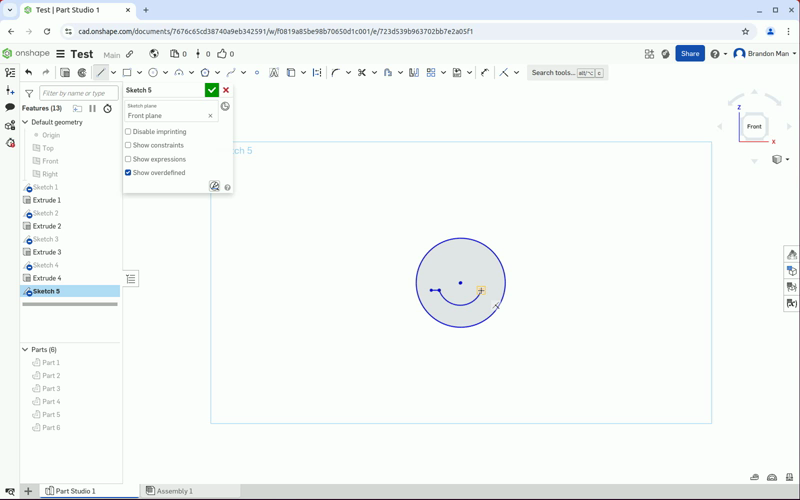
mouse_move(511, 290)
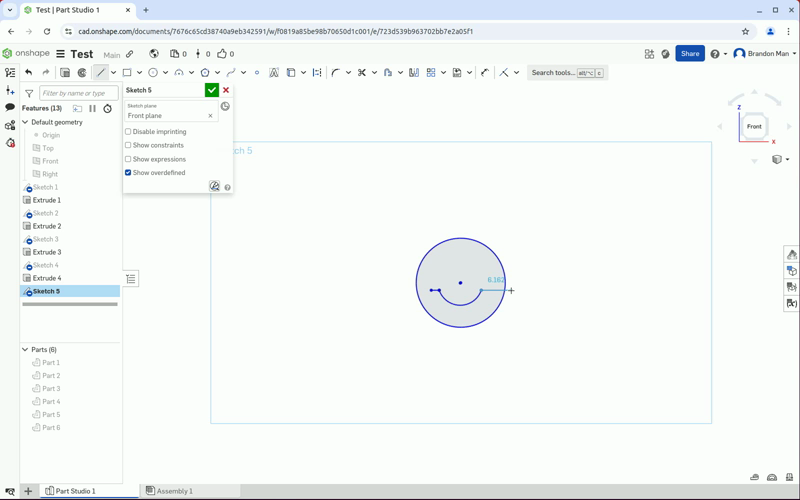
mouse_move(489, 290)
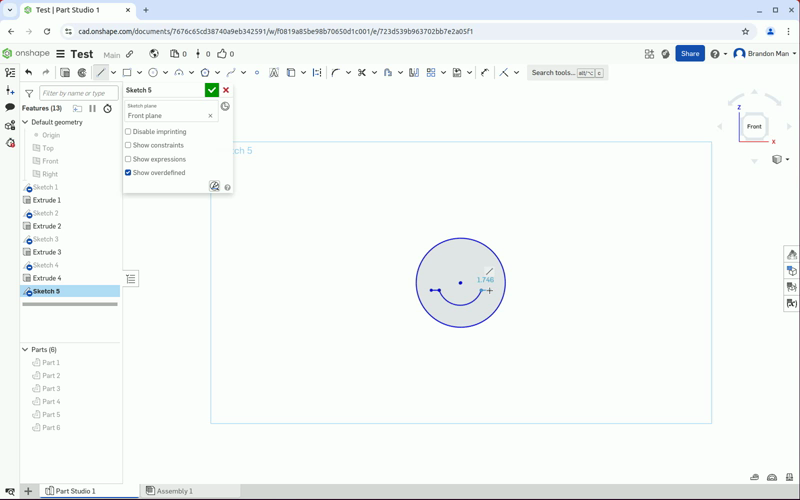
click(489, 290)
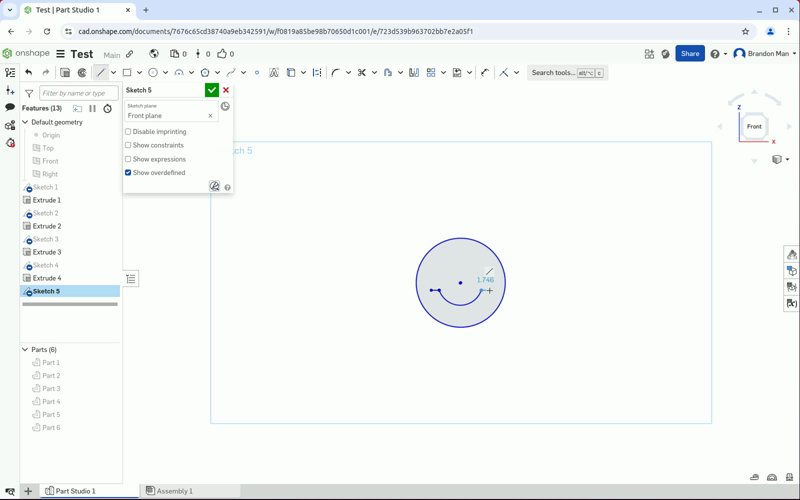
key_up(shift)
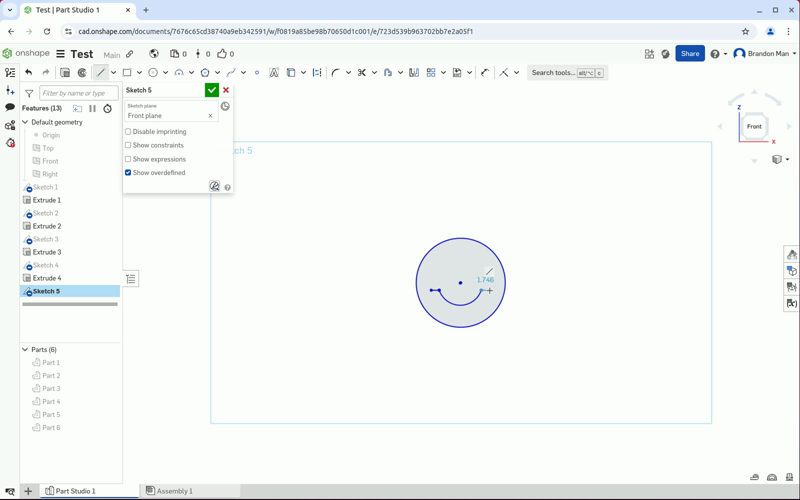
key_down(shift)
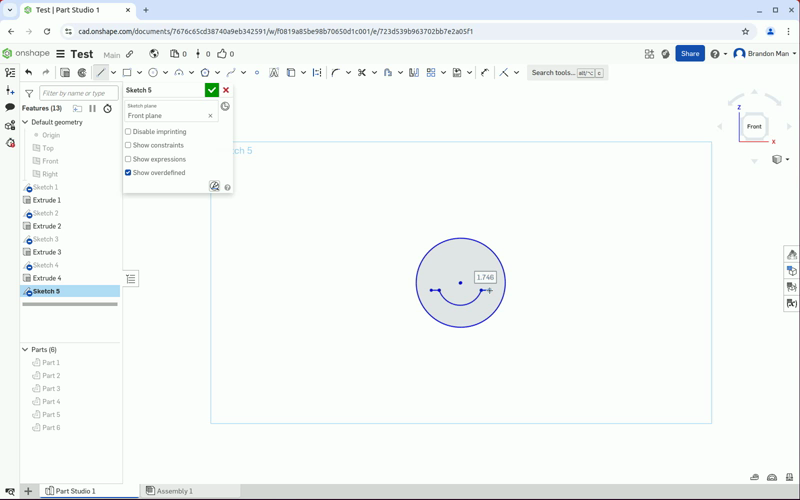
mouse_move(519, 290)
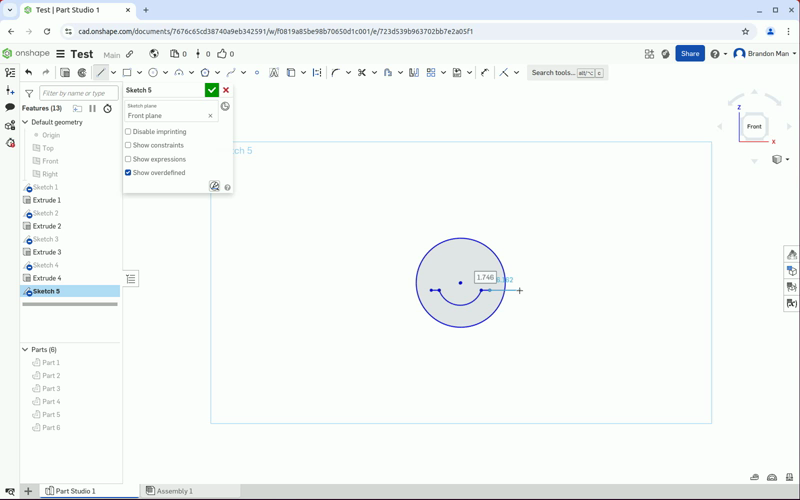
mouse_move(489, 275)
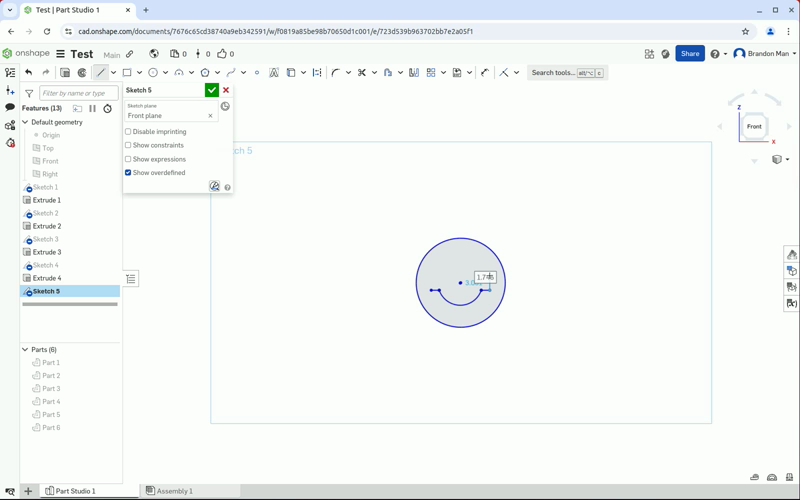
click(489, 275)
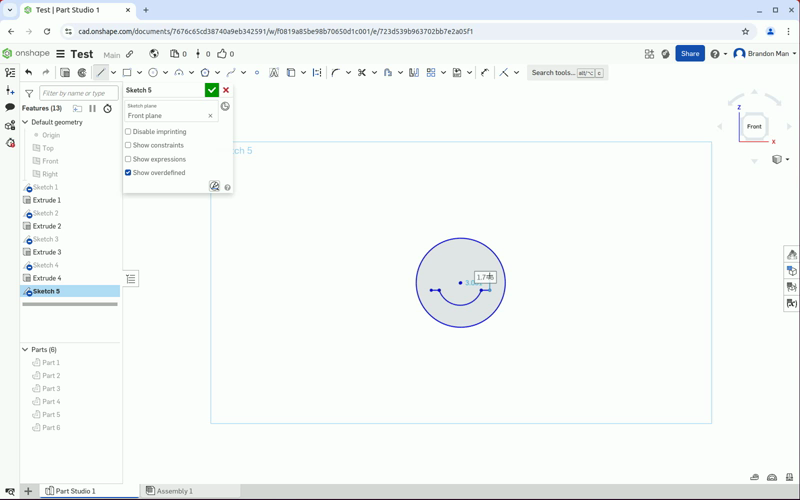
key_up(shift)
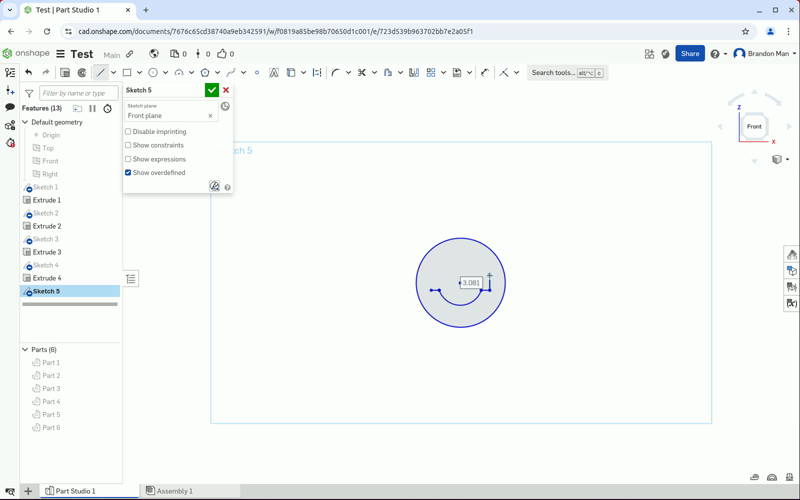
key_down(shift)
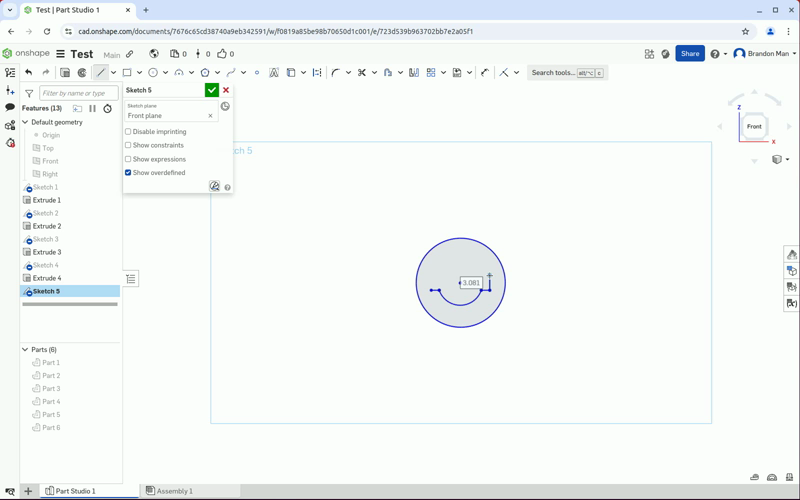
mouse_move(519, 275)
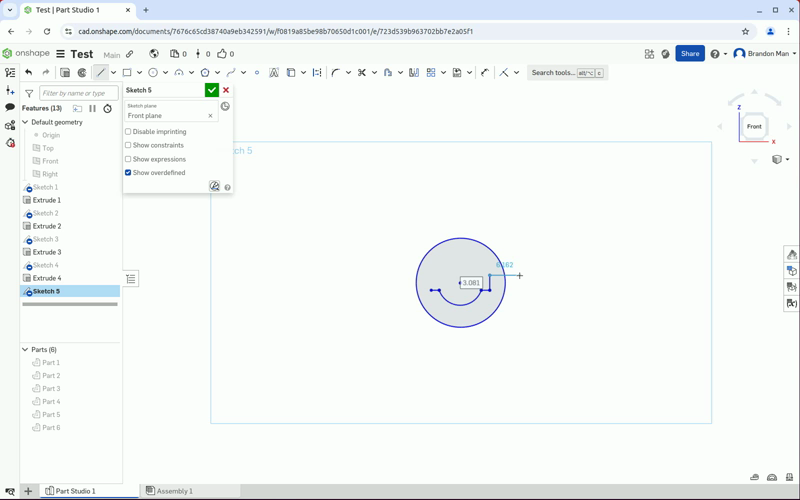
mouse_move(481, 275)
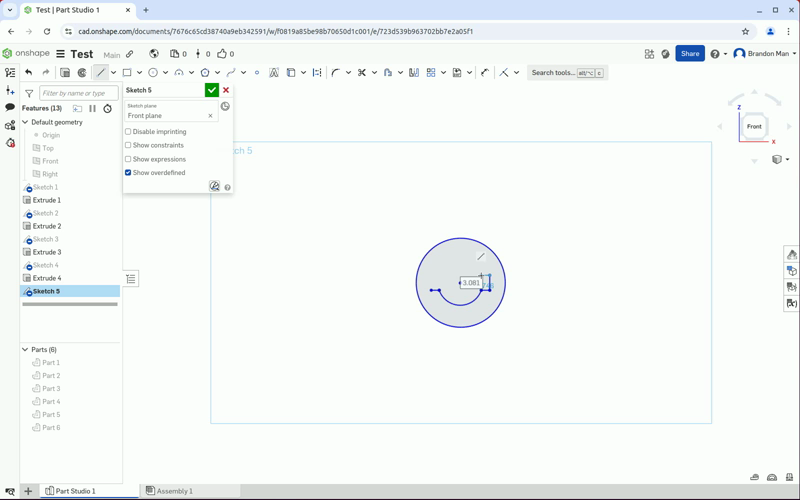
click(481, 275)
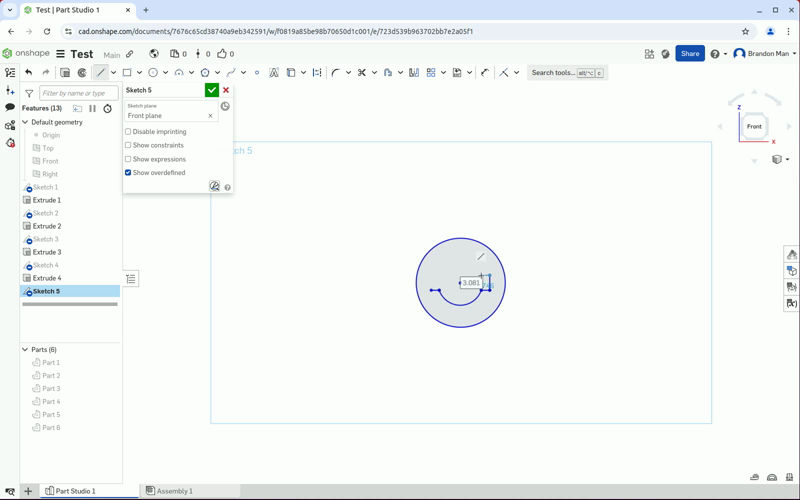
key_up(shift)
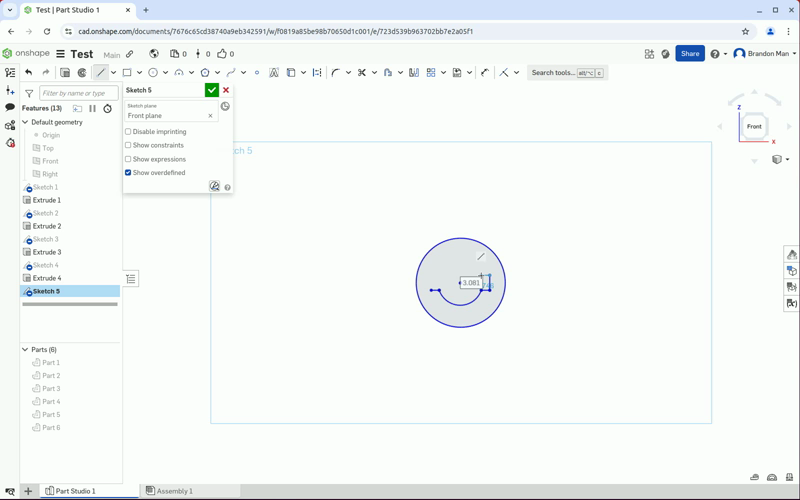
key(esc)
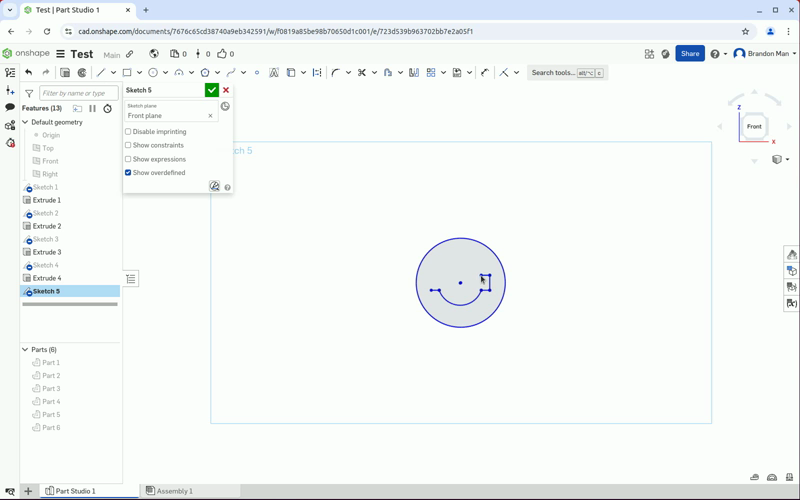
key(a)
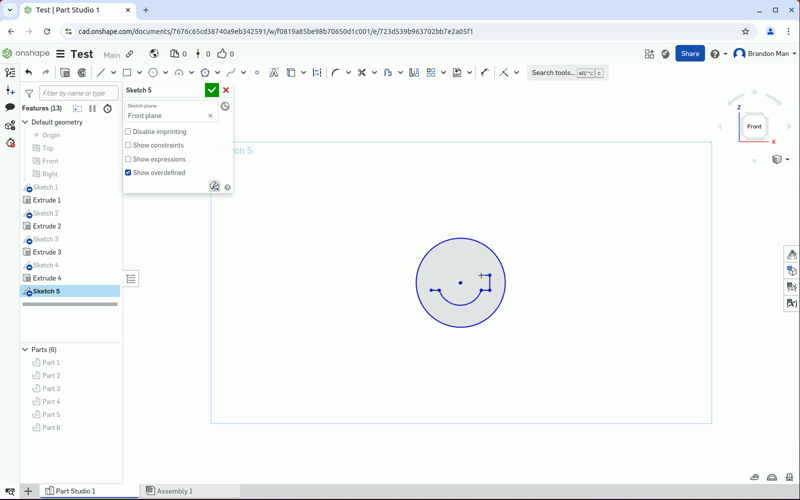
mouse_move(481, 275)
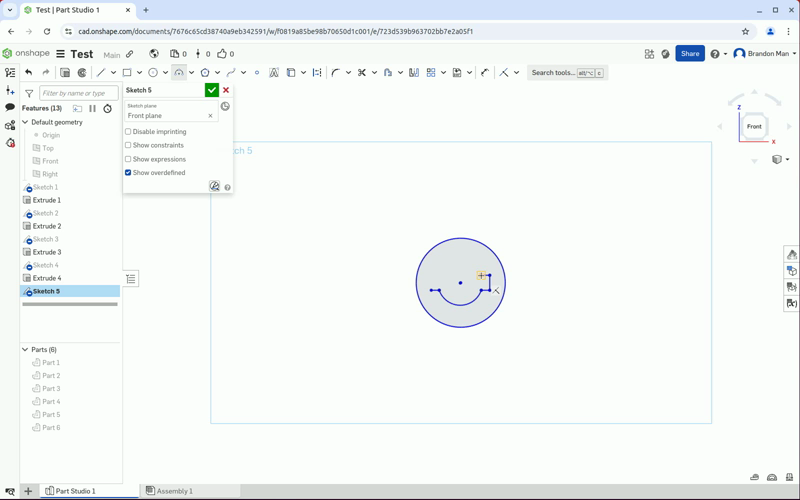
click(481, 275)
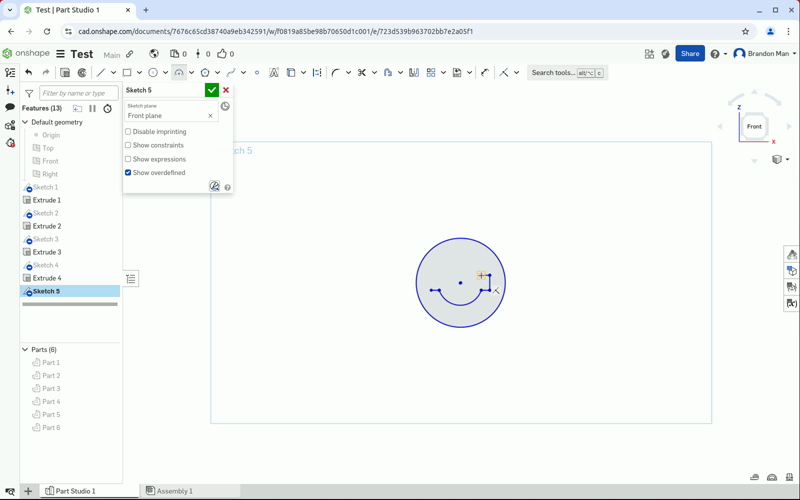
key_down(shift)
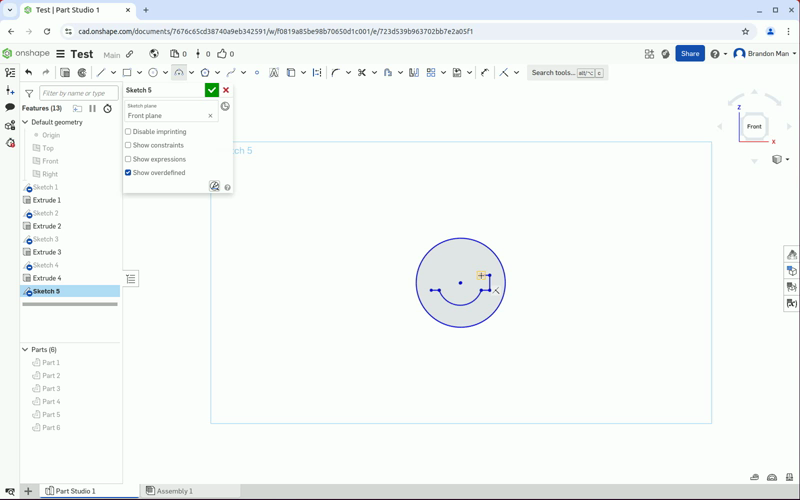
mouse_move(439, 275)
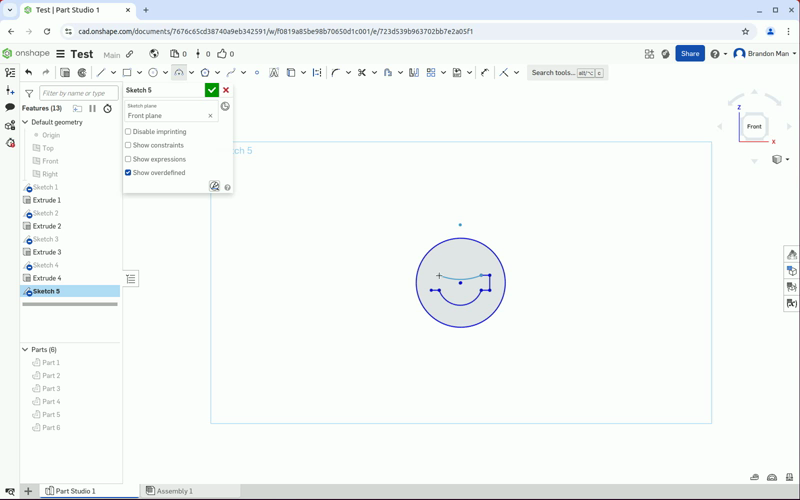
click(439, 275)
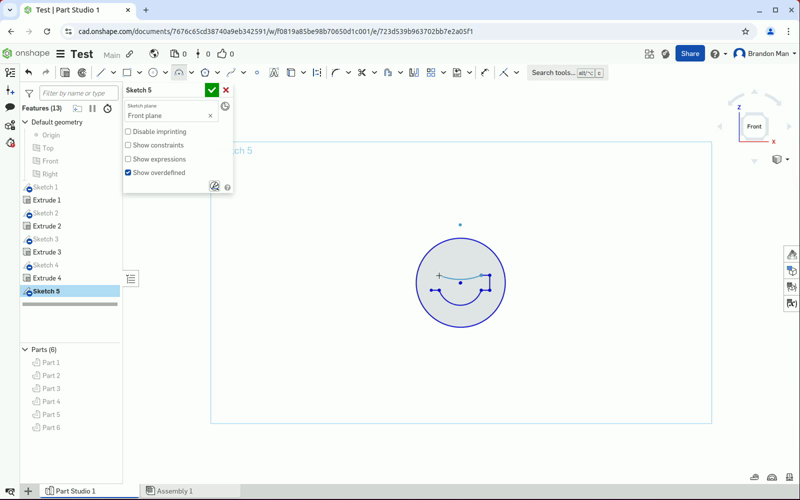
mouse_move(460, 260)
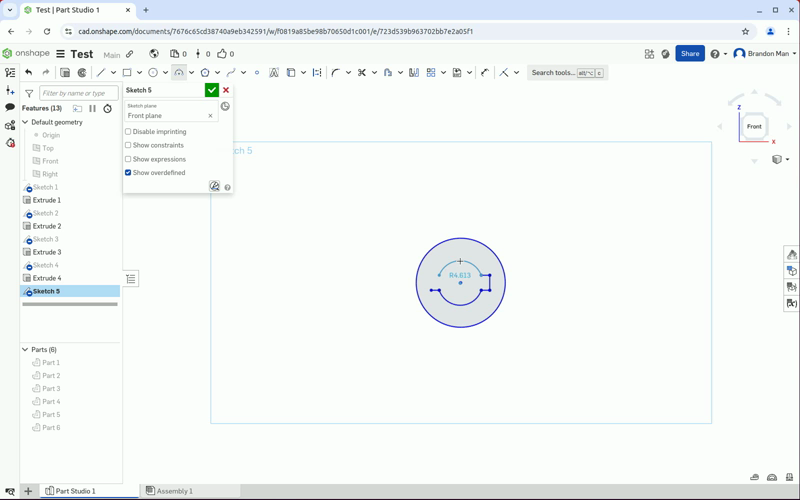
click(460, 260)
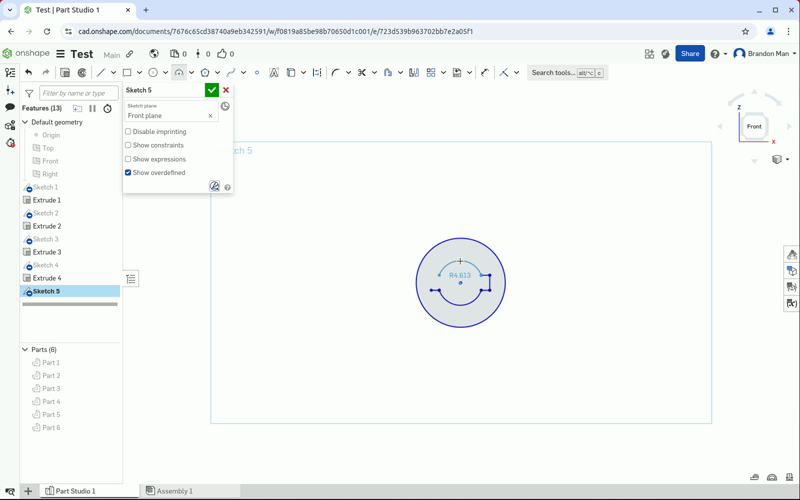
key_up(shift)
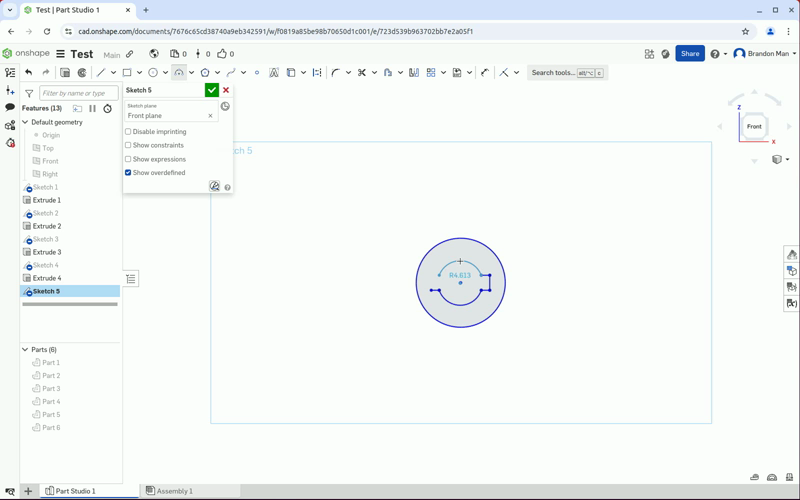
key(esc)
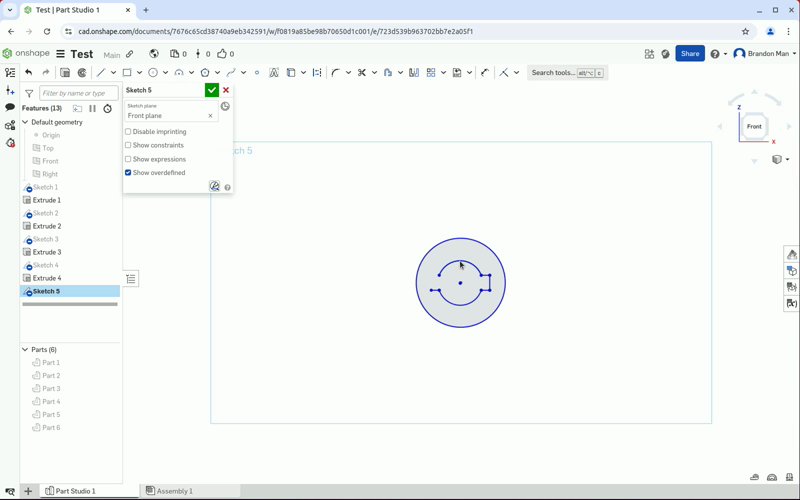
key(l)
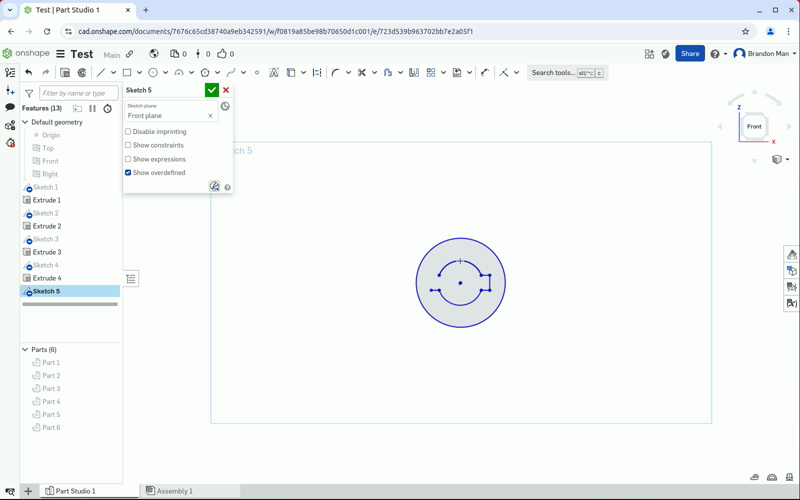
mouse_move(439, 275)
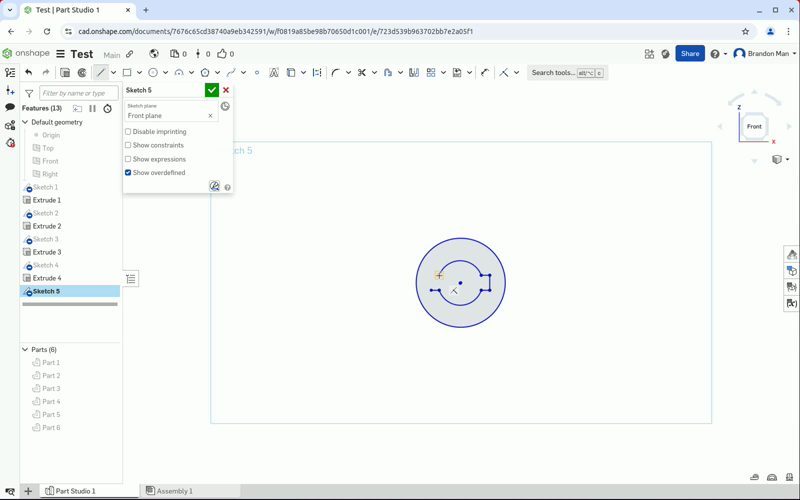
click(439, 275)
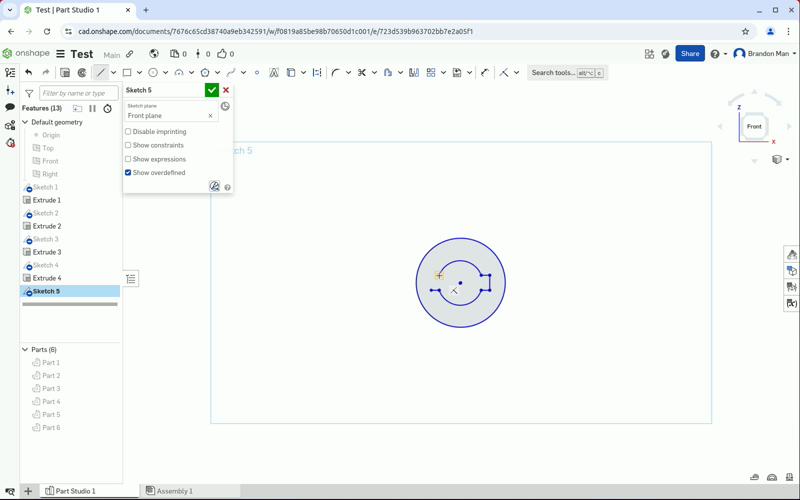
key_down(shift)
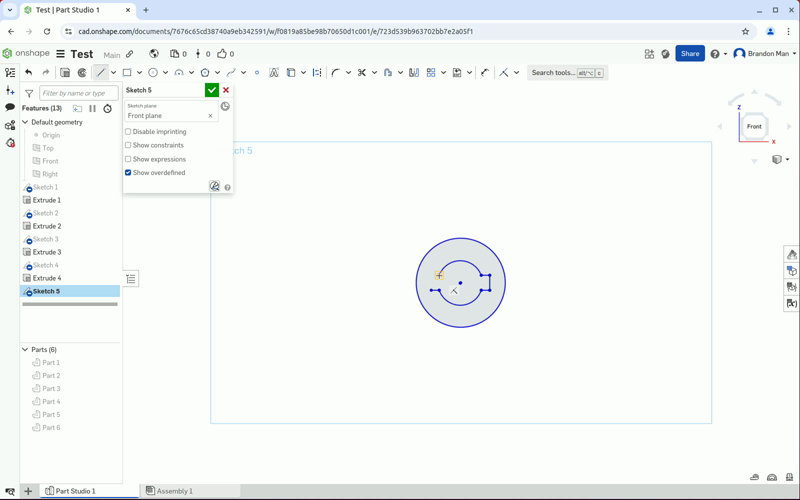
mouse_move(469, 275)
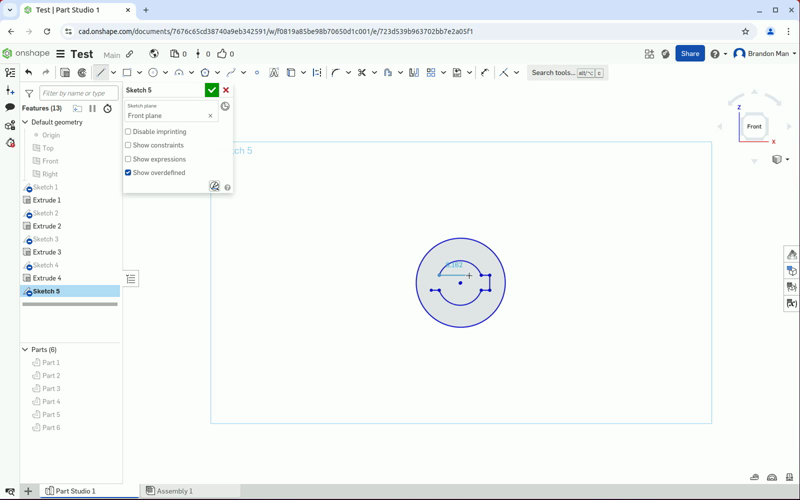
mouse_move(431, 275)
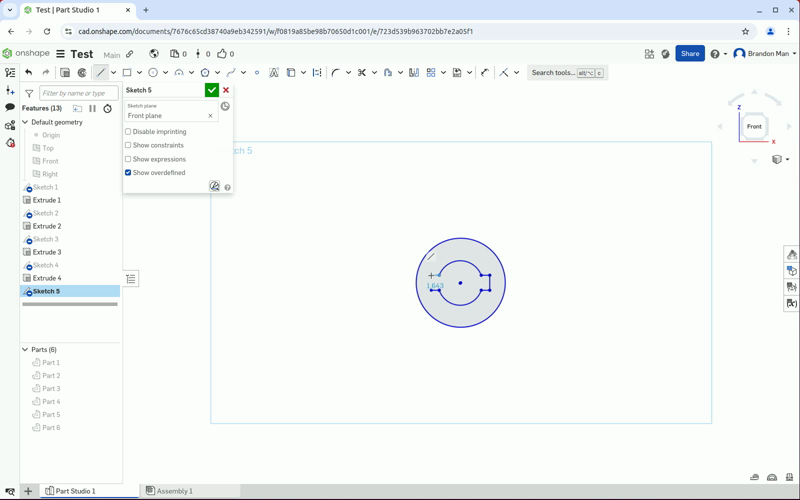
click(431, 275)
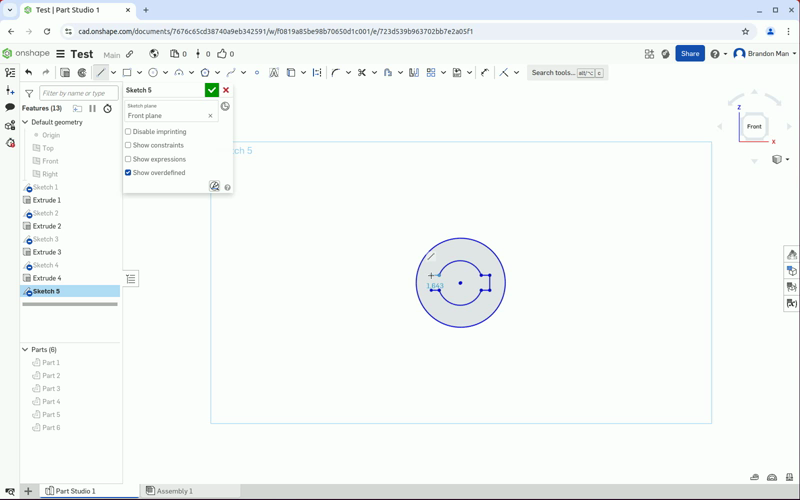
key_up(shift)
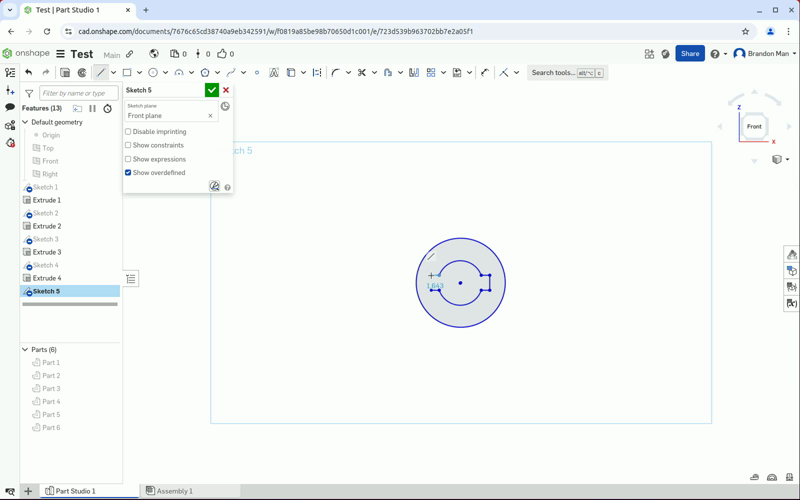
mouse_move(461, 275)
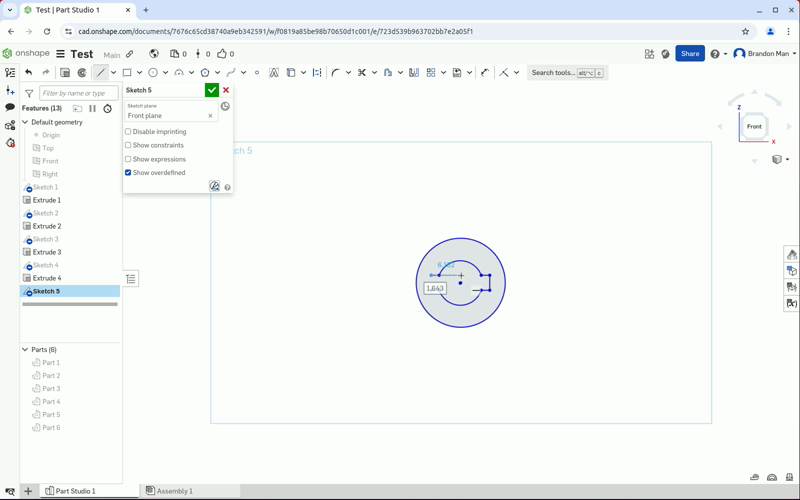
key_down(shift)
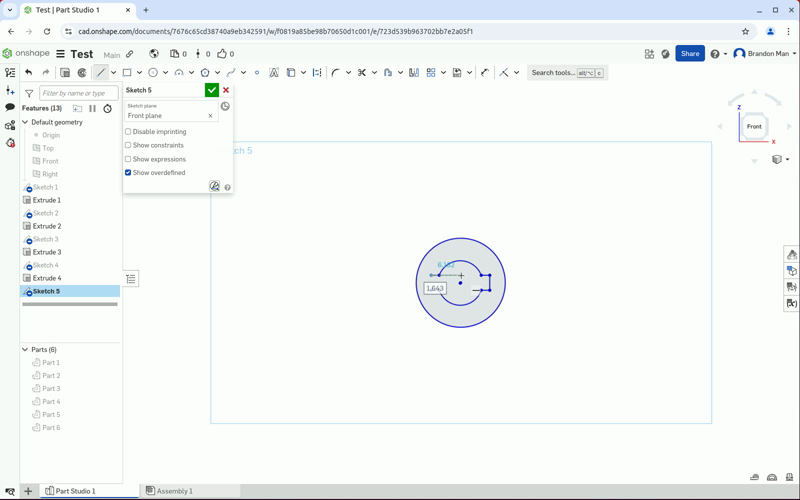
mouse_move(431, 290)
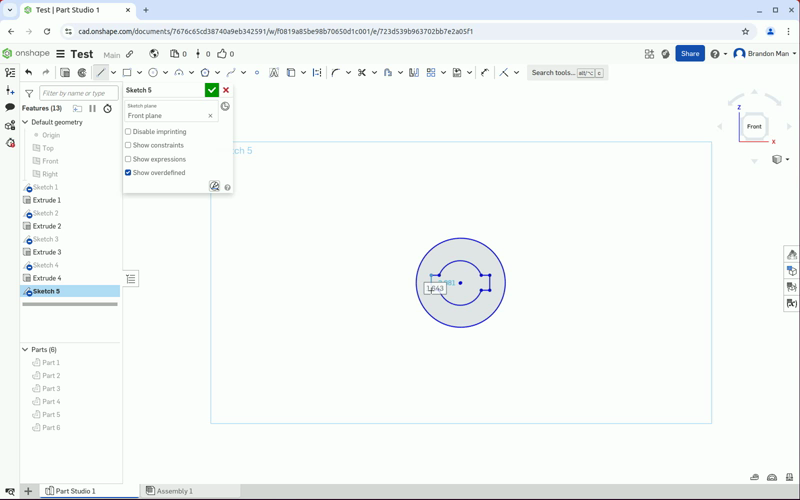
key_up(shift)
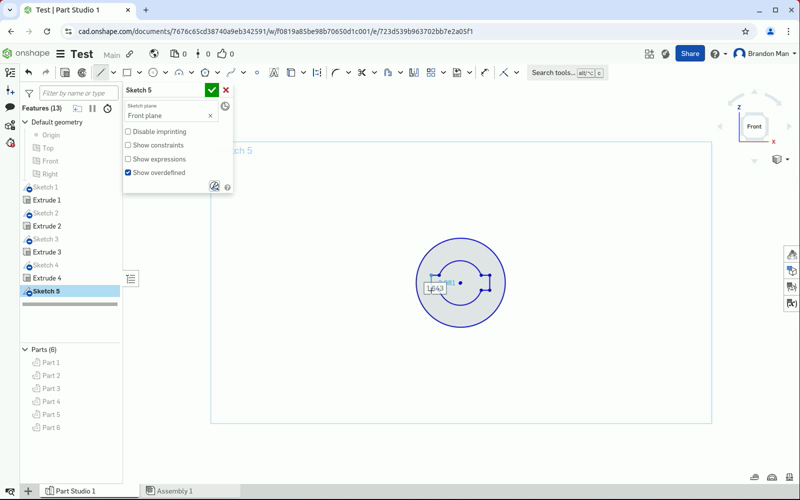
click(431, 290)
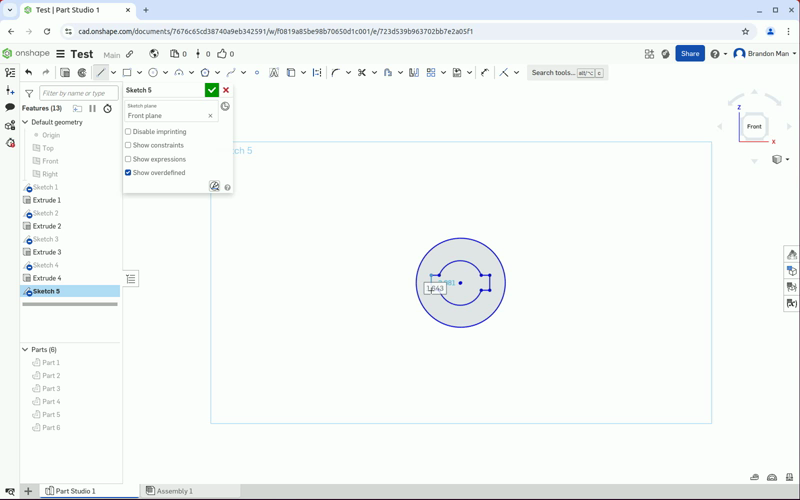
key(esc)
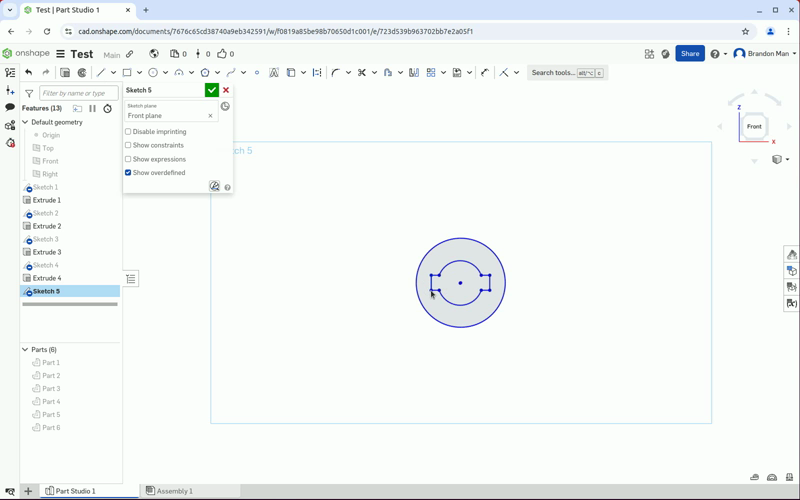
mouse_move(483, 311)
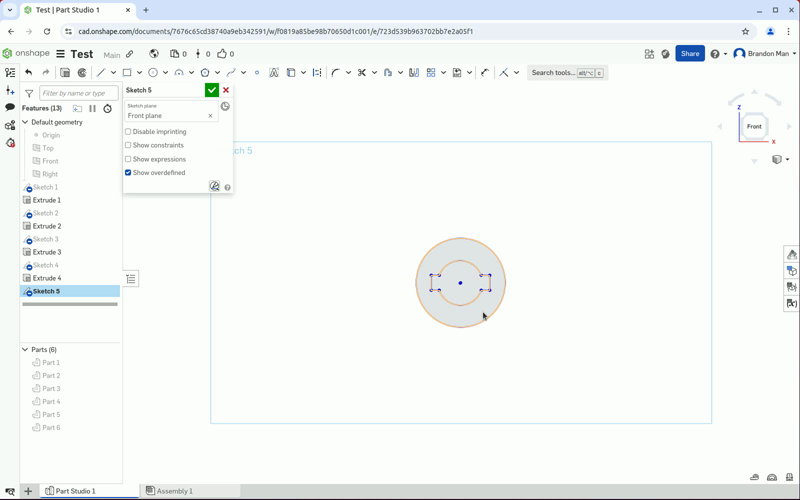
click(483, 311)
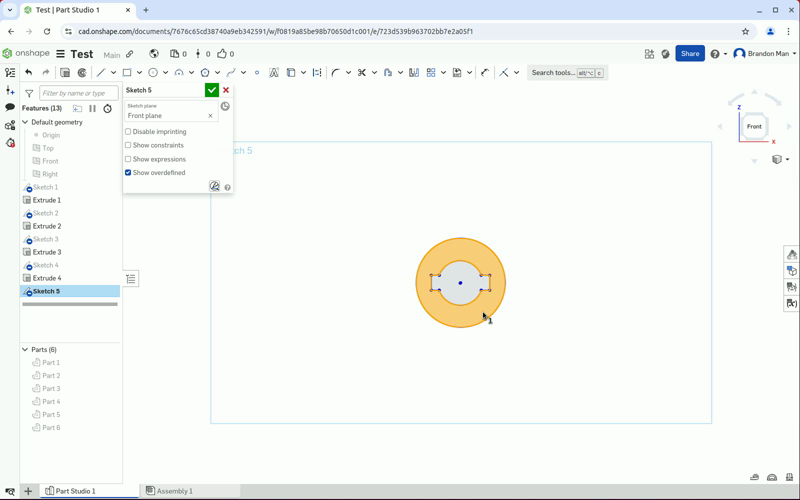
mouse_move(73, 352)
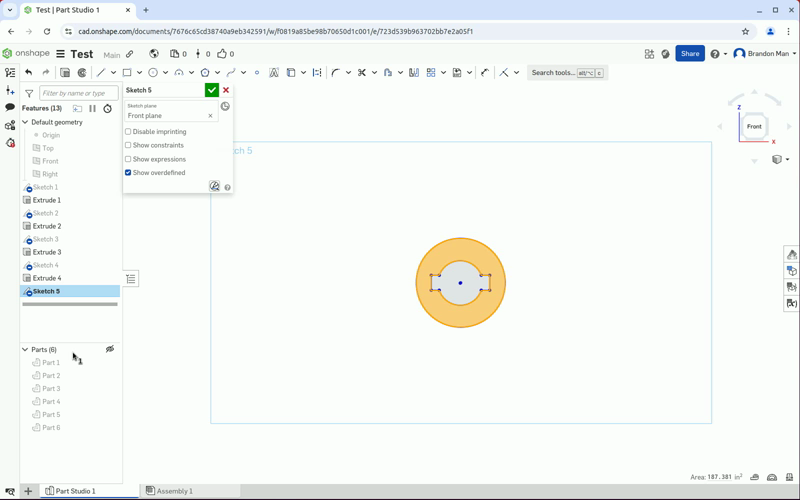
key(shift+y)
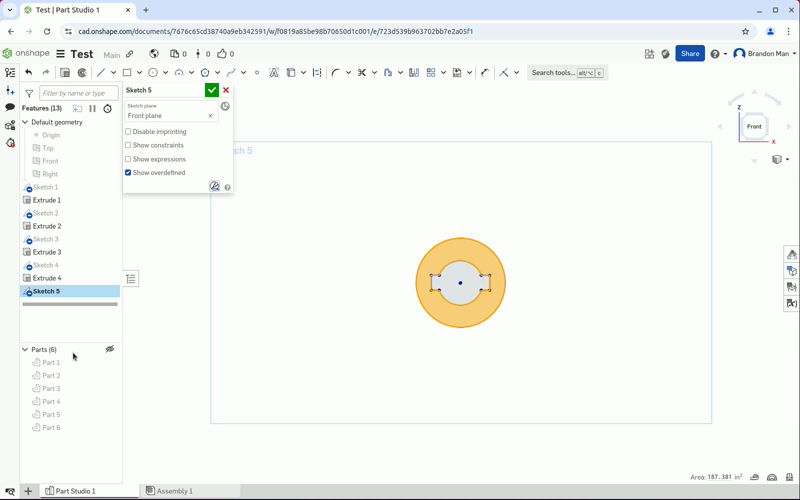
key(shift+e)
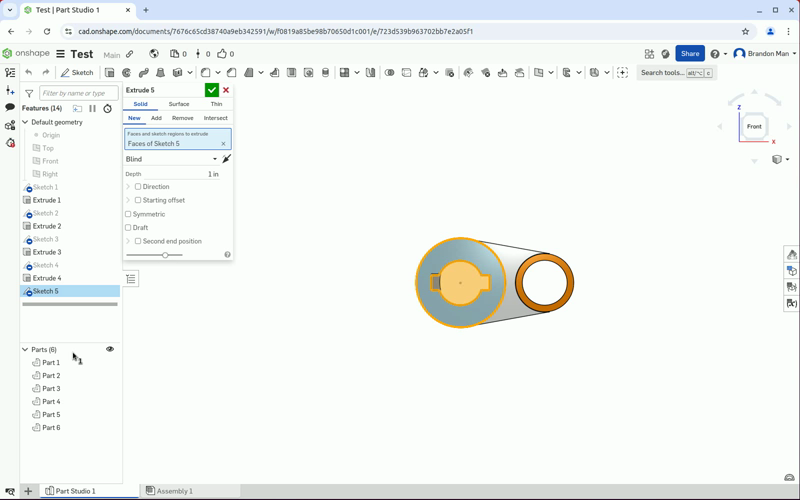
mouse_move(143, 106)
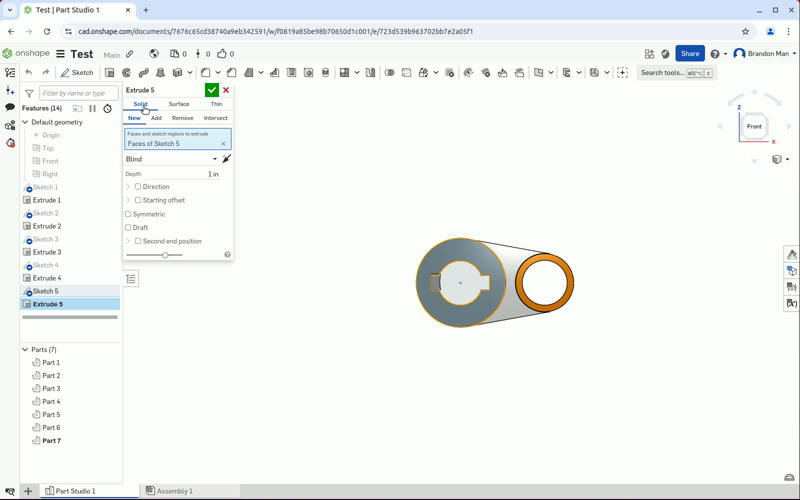
click(143, 106)
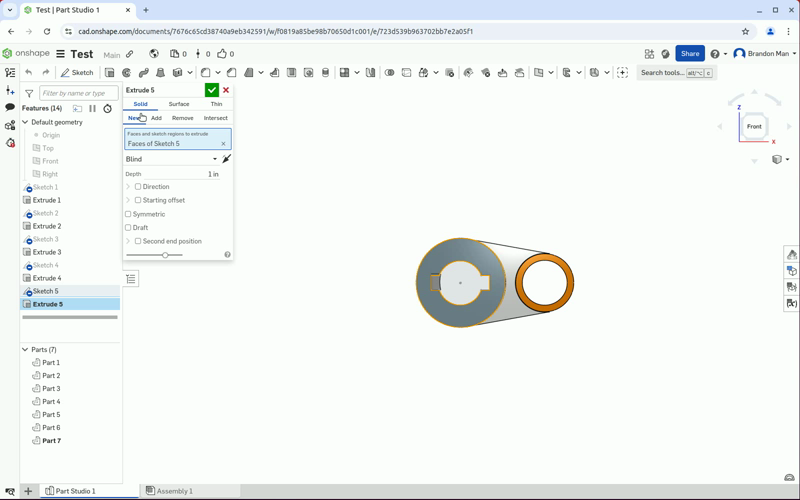
mouse_move(137, 120)
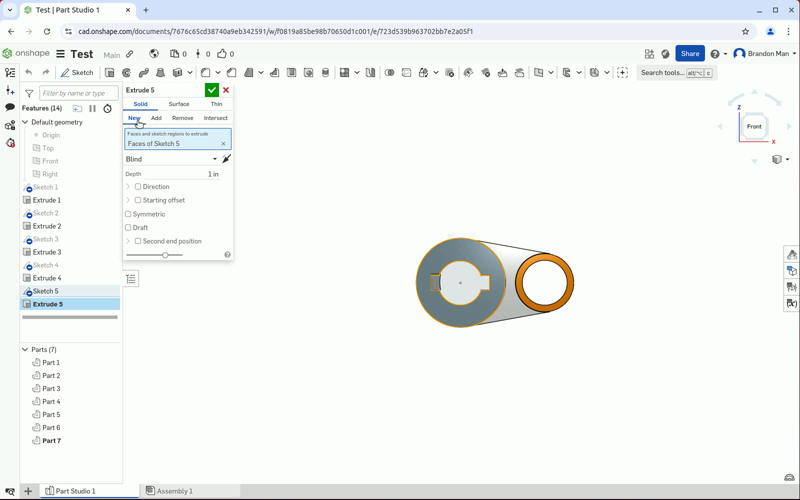
click(137, 120)
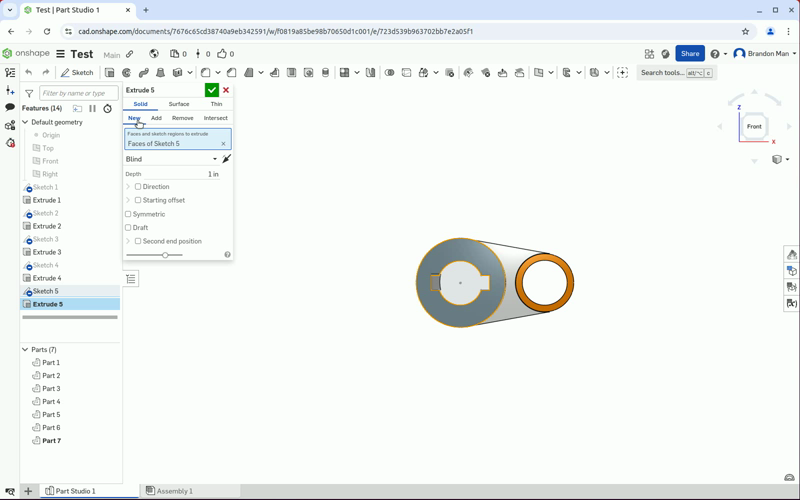
key(tab, 4)
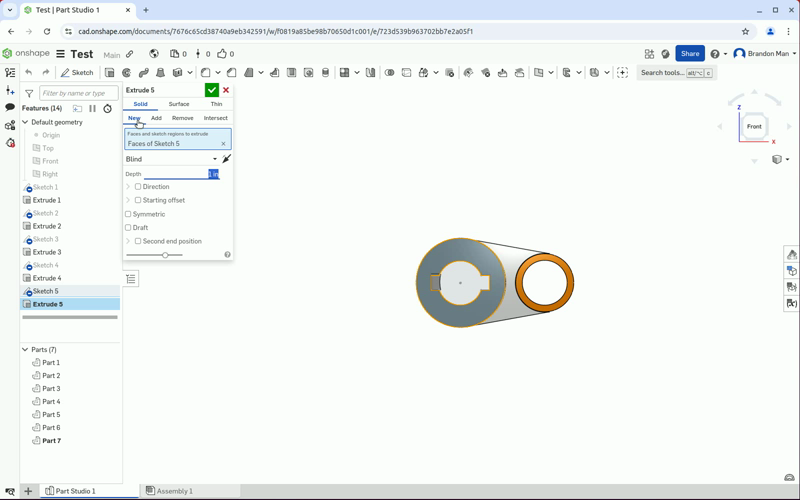
text(16.128)
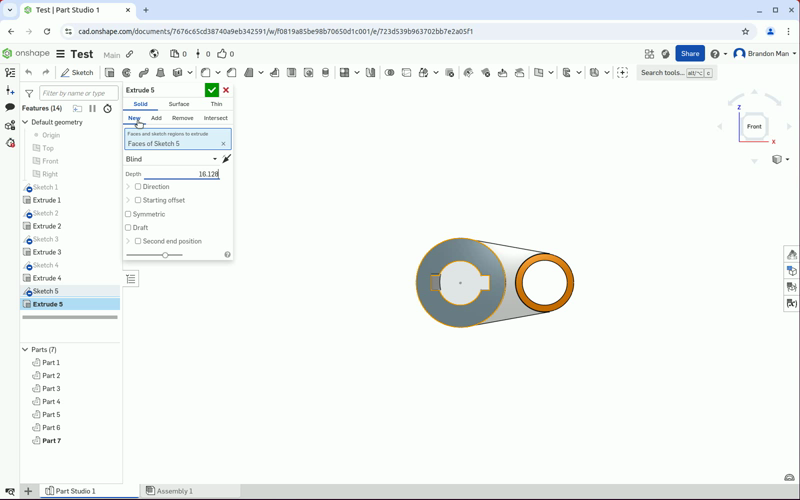
key(enter)
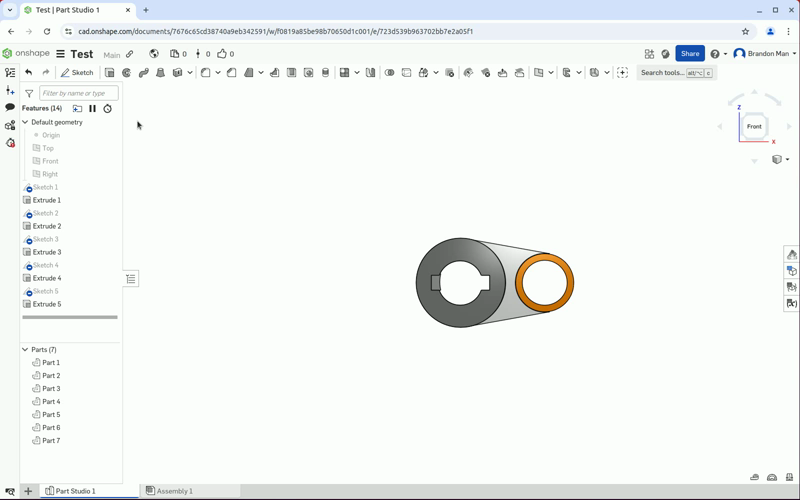
key(shift+h)
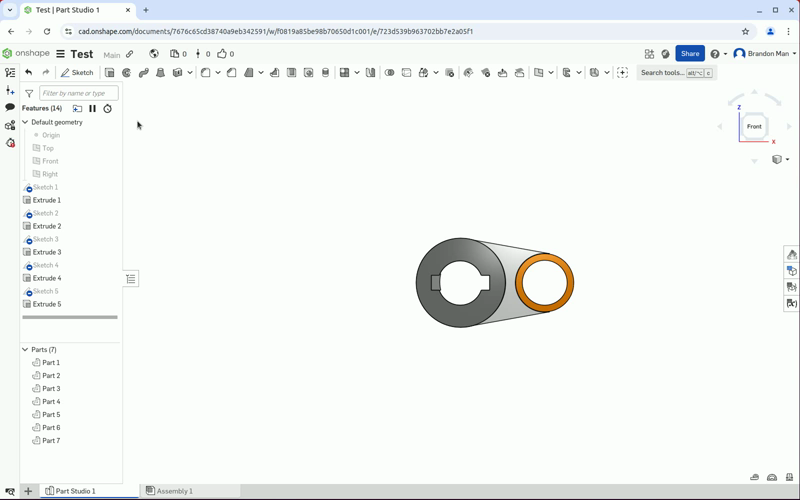
key(shift+h)
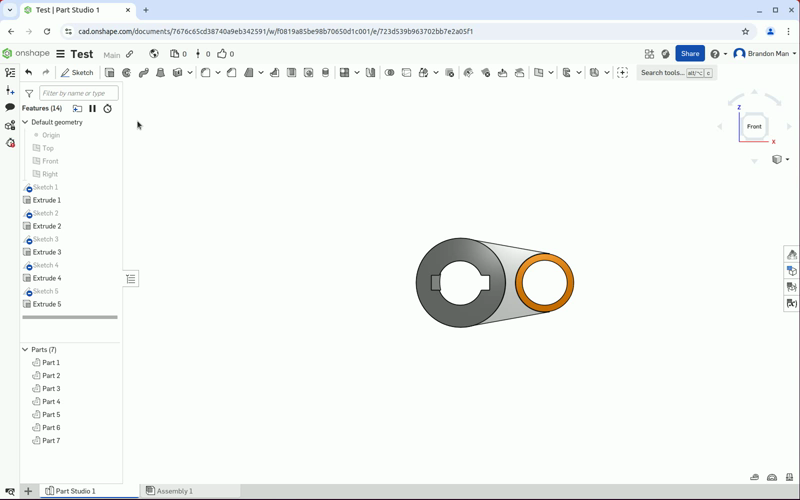
mouse_move(73, 189)
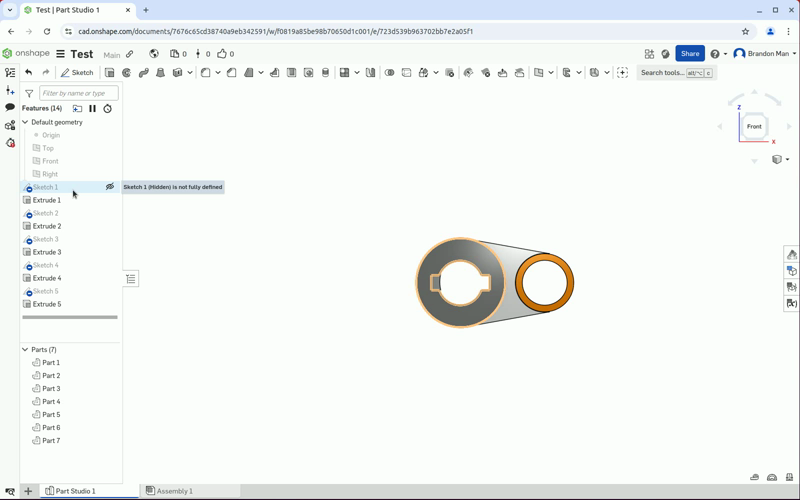
click(73, 189)
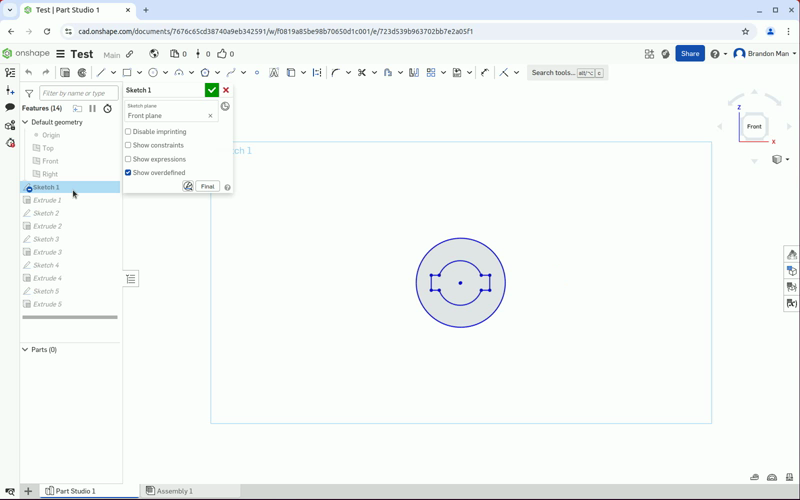
mouse_move(229, 92)
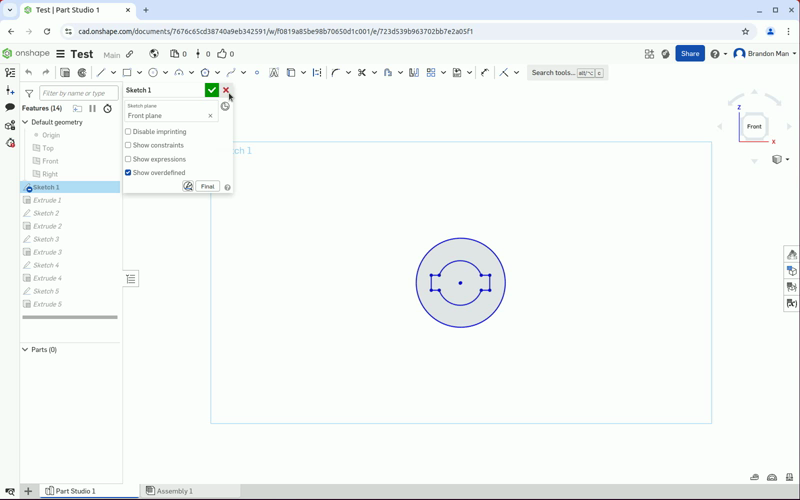
click(229, 92)
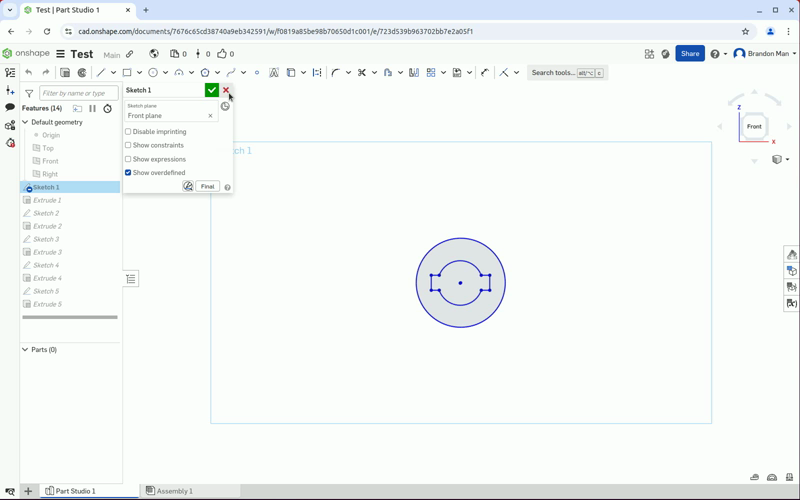
key(shift+s)
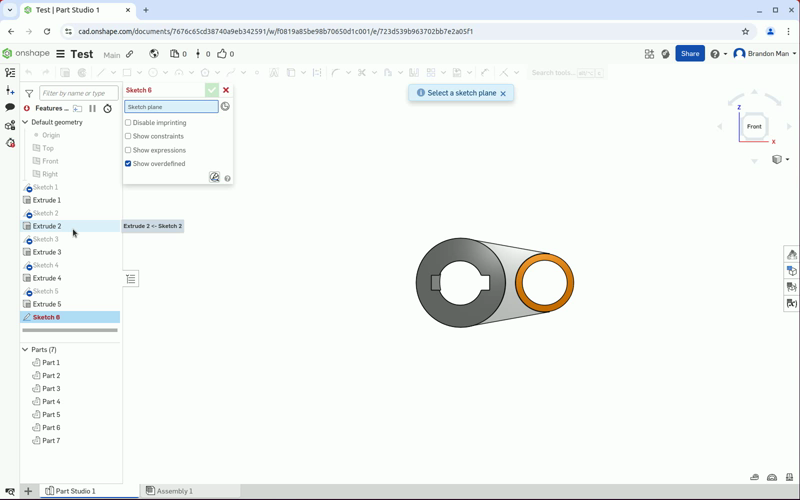
scroll(3)
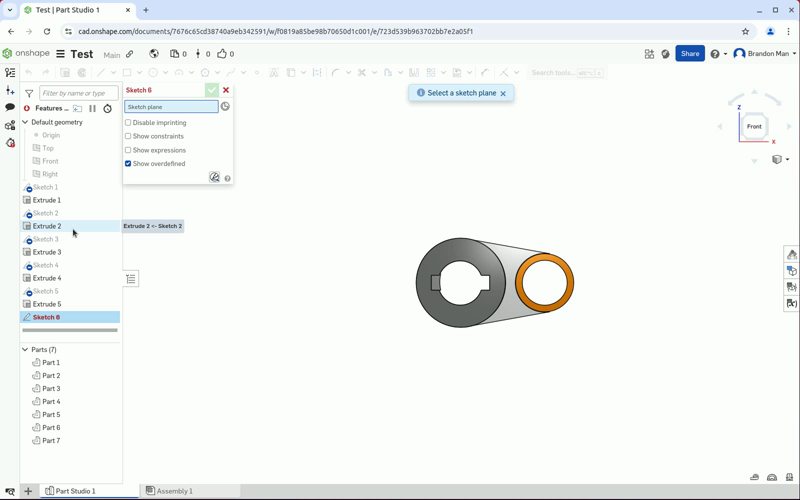
mouse_move(73, 163)
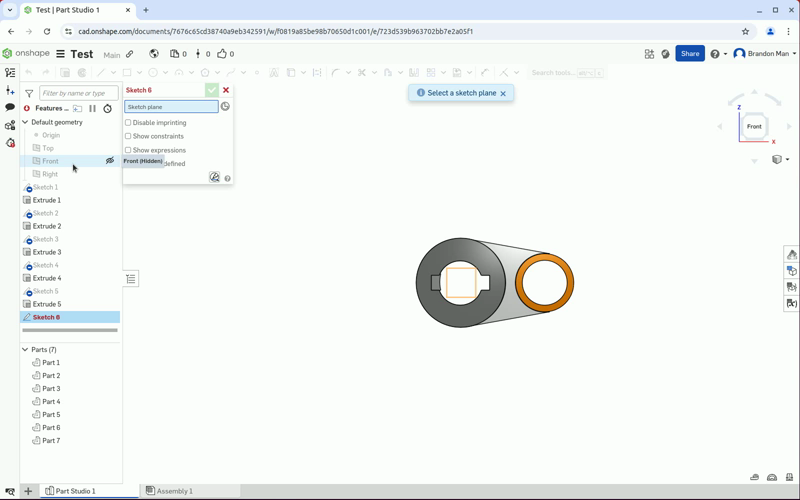
click(73, 163)
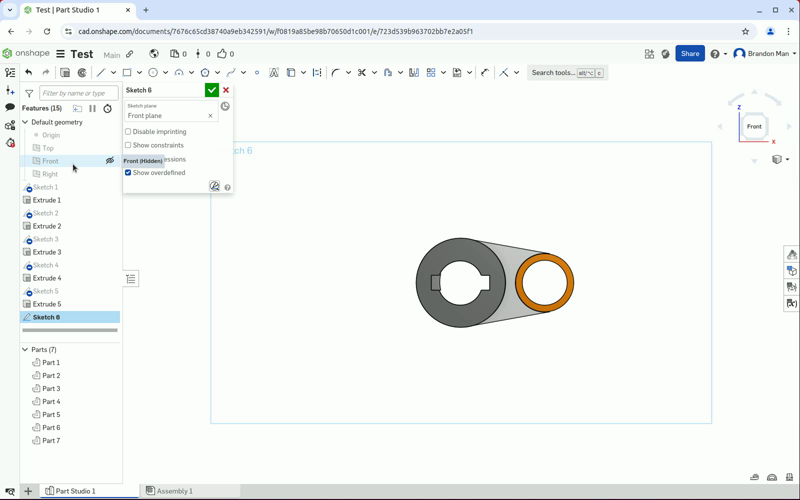
mouse_move(73, 352)
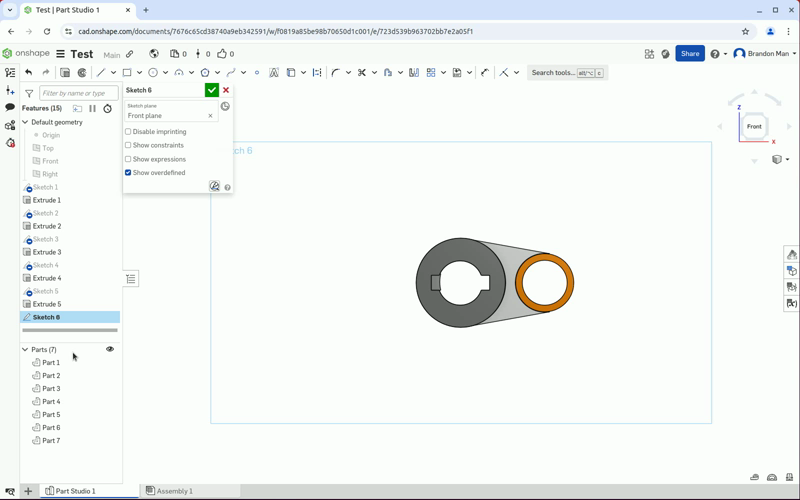
key(y)
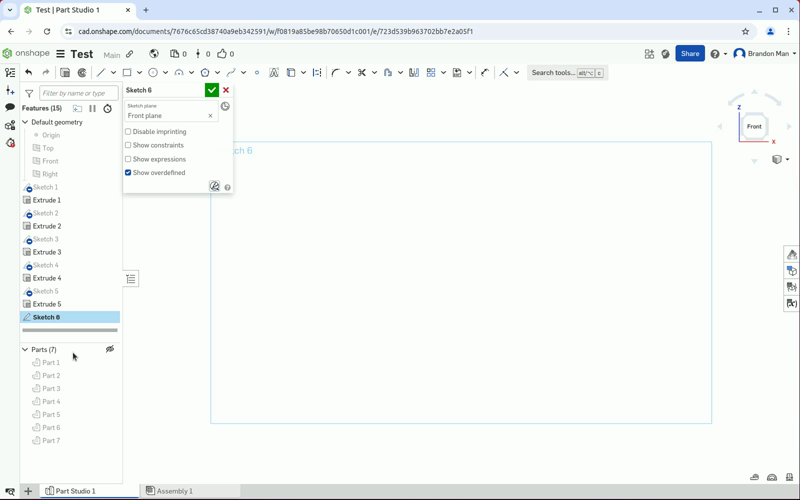
key(l)
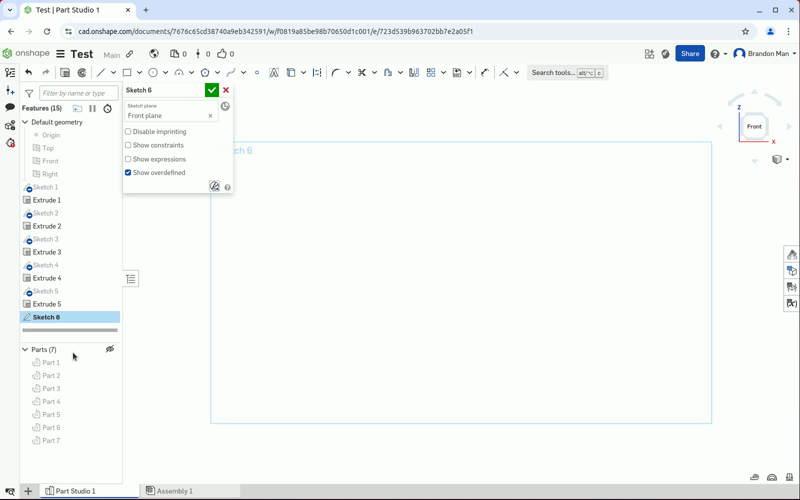
key_down(shift)
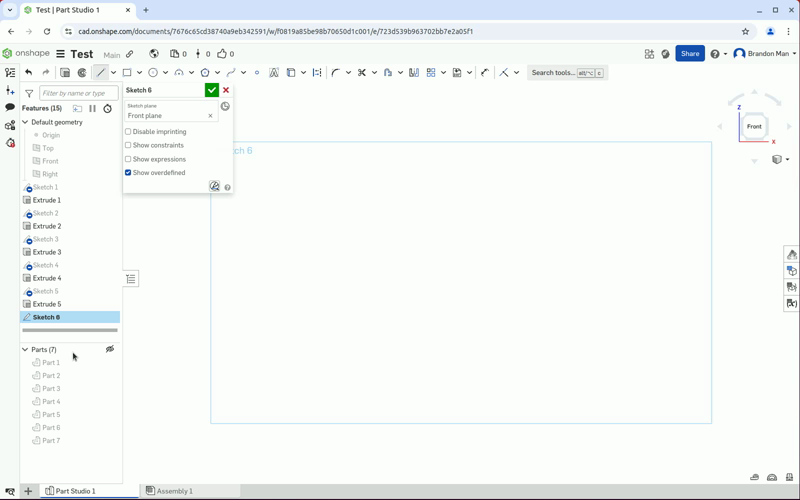
mouse_move(431, 290)
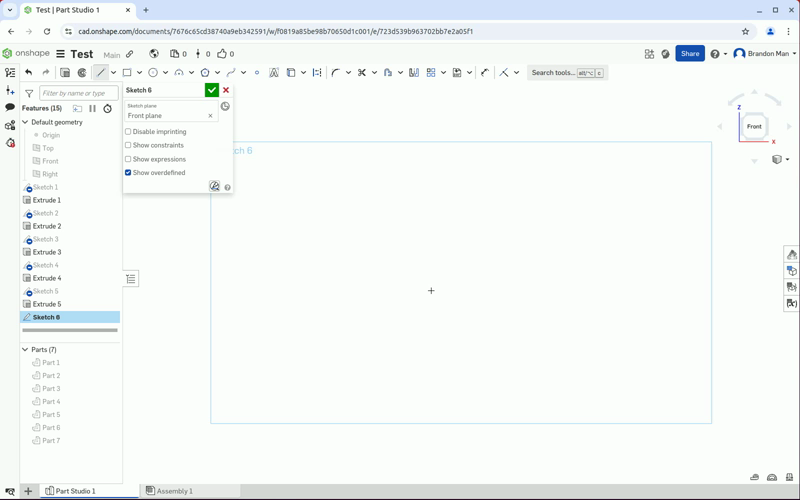
click(431, 290)
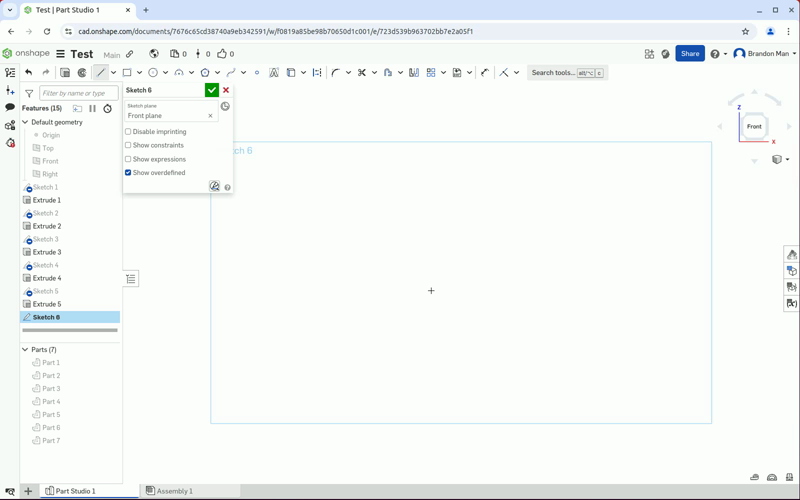
key_up(shift)
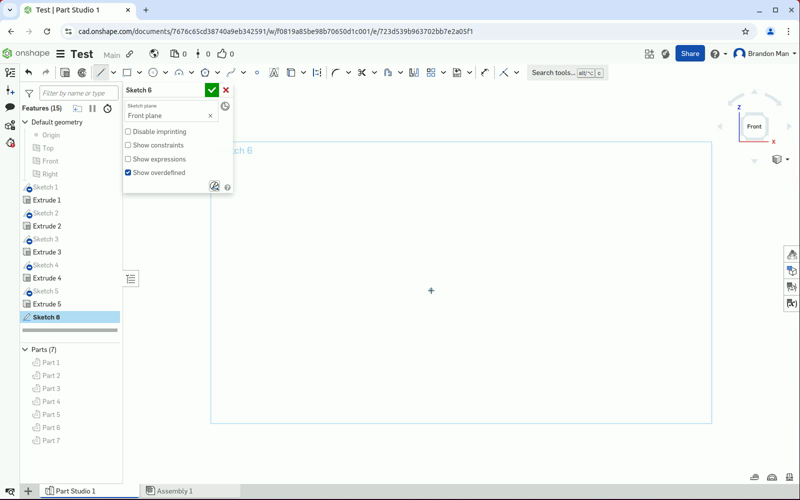
key_down(shift)
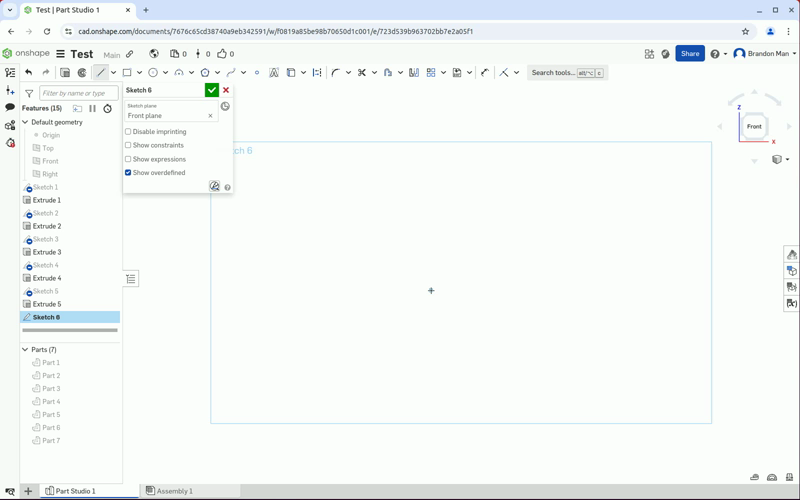
mouse_move(461, 290)
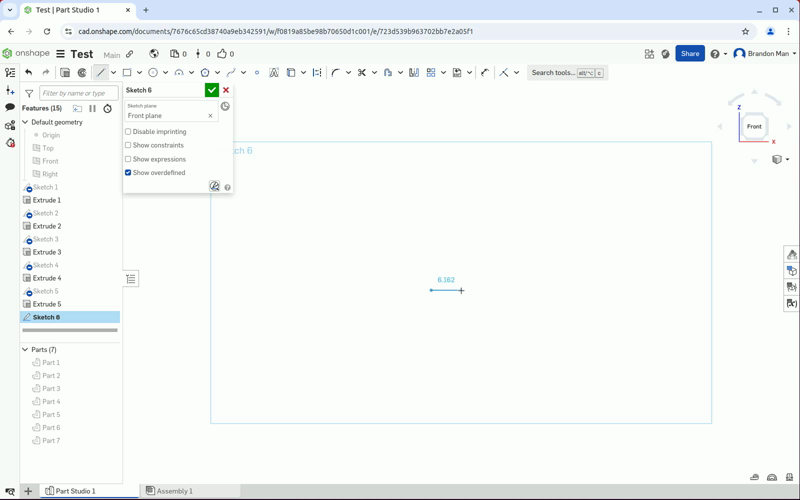
mouse_move(440, 290)
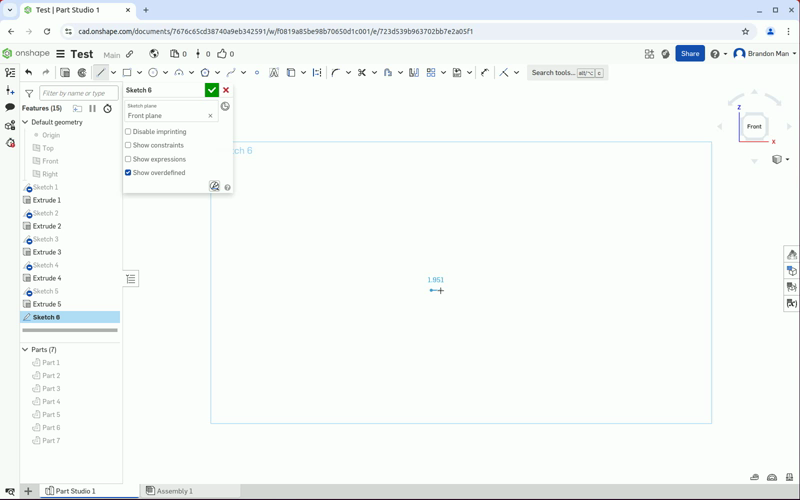
click(440, 290)
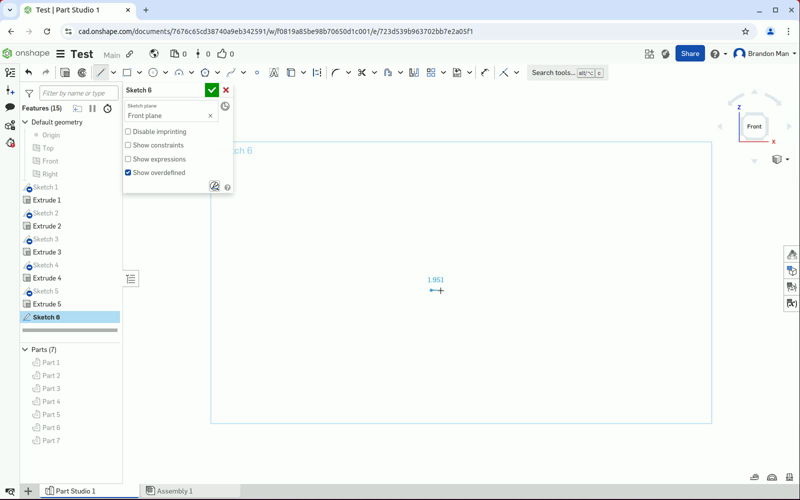
key_up(shift)
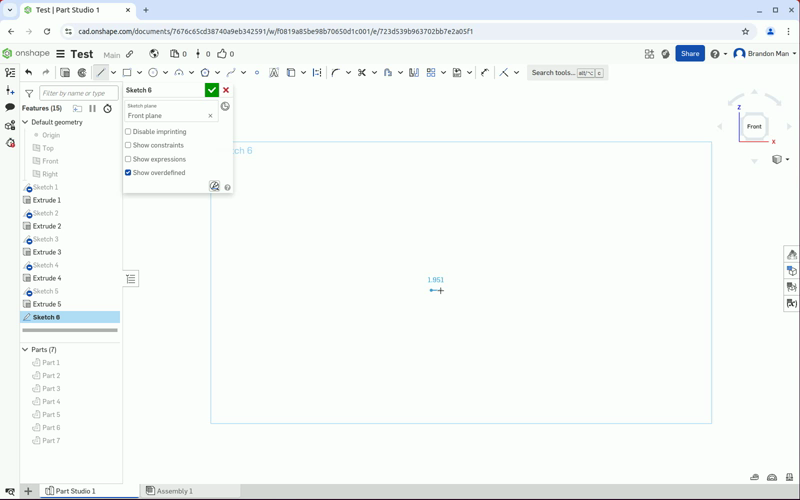
key(esc)
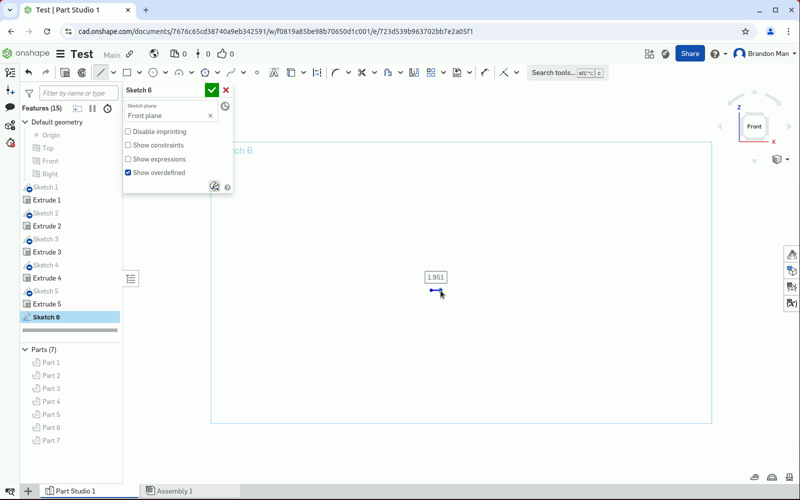
key(a)
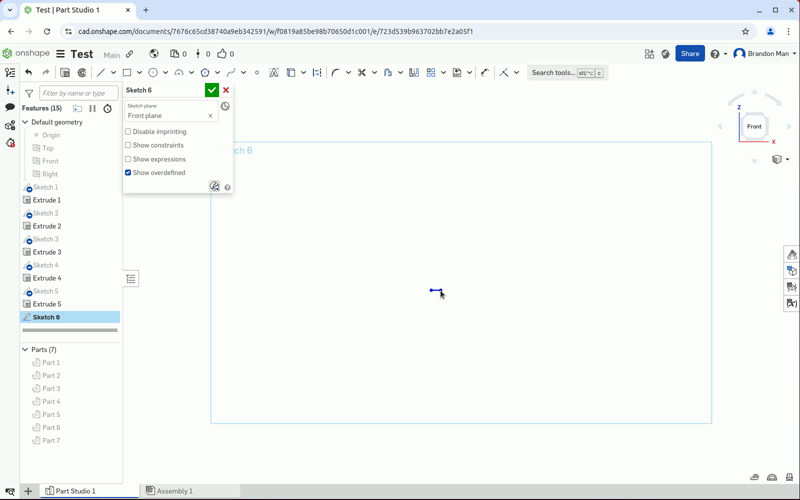
mouse_move(440, 290)
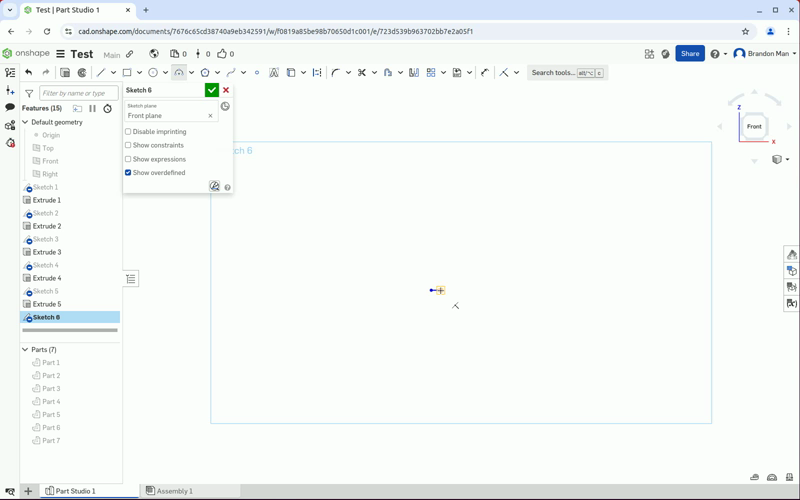
click(440, 290)
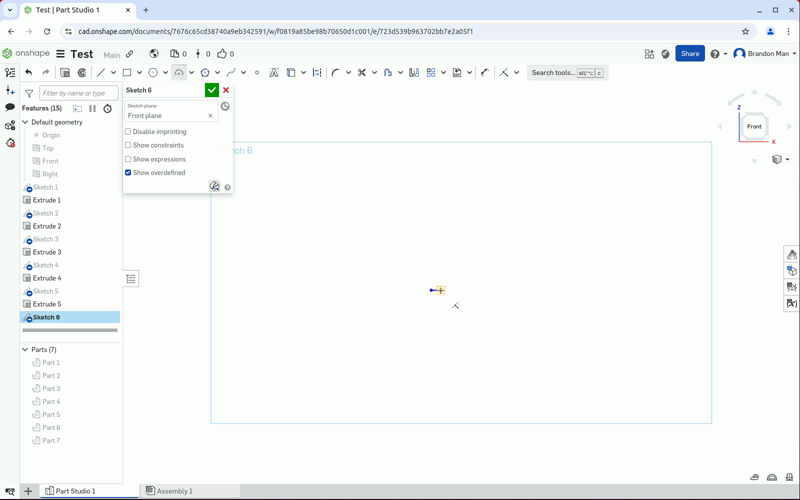
key_down(shift)
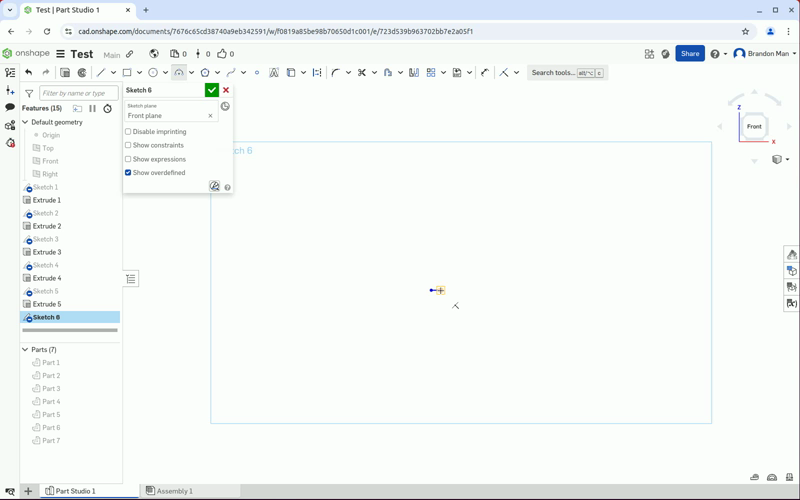
mouse_move(440, 273)
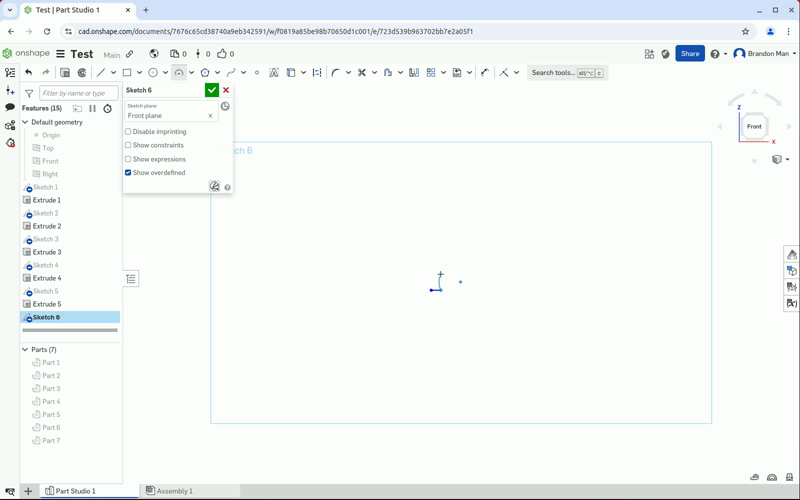
click(440, 273)
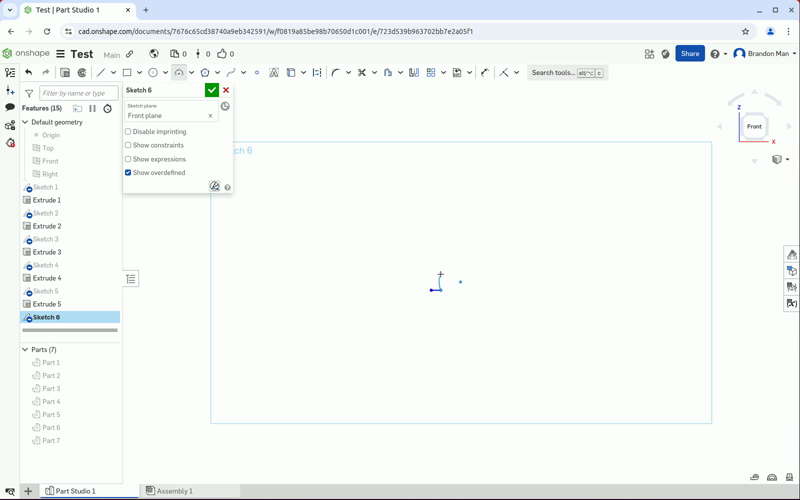
mouse_move(439, 281)
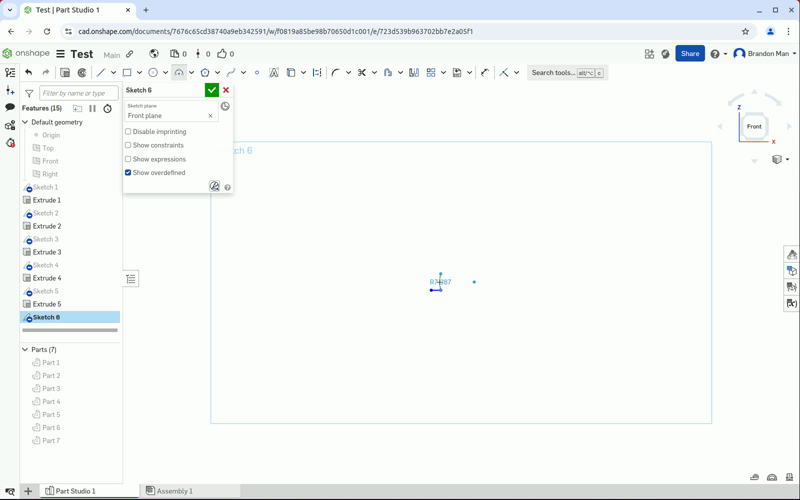
click(439, 281)
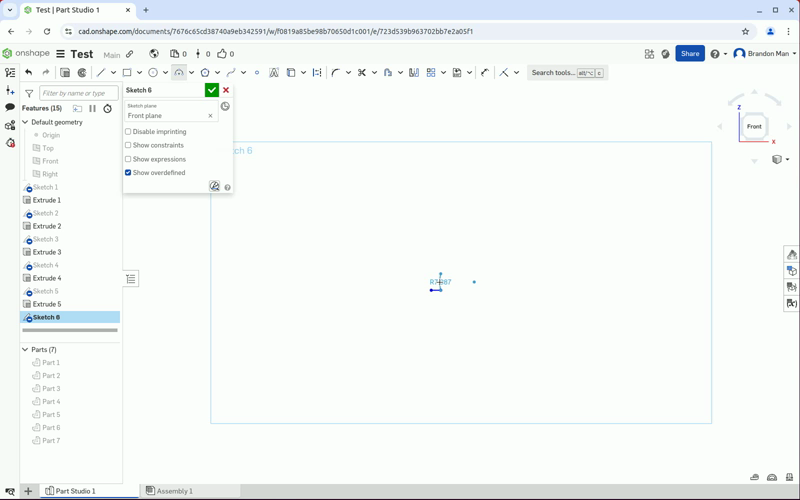
key_up(shift)
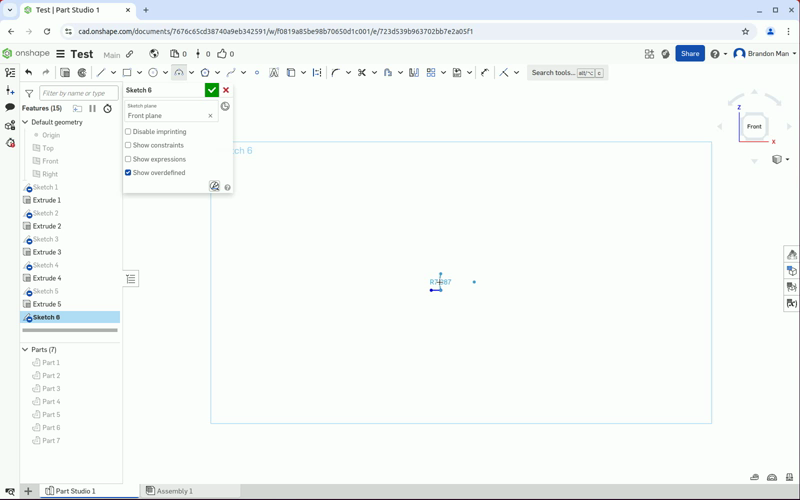
key(esc)
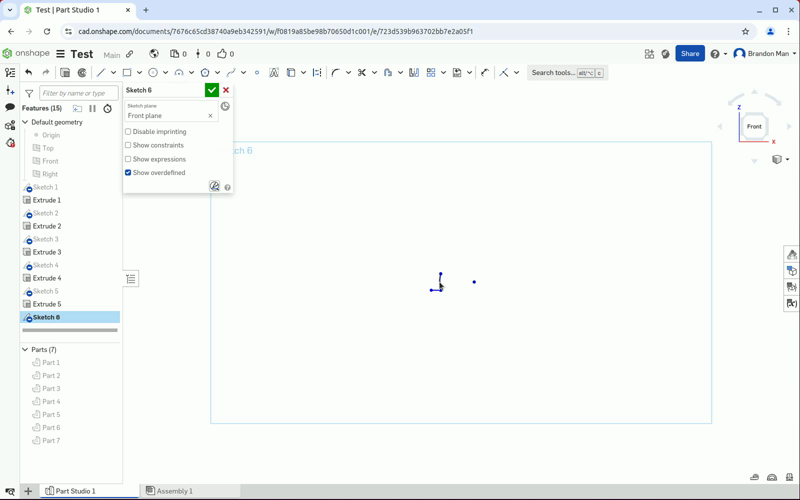
key(l)
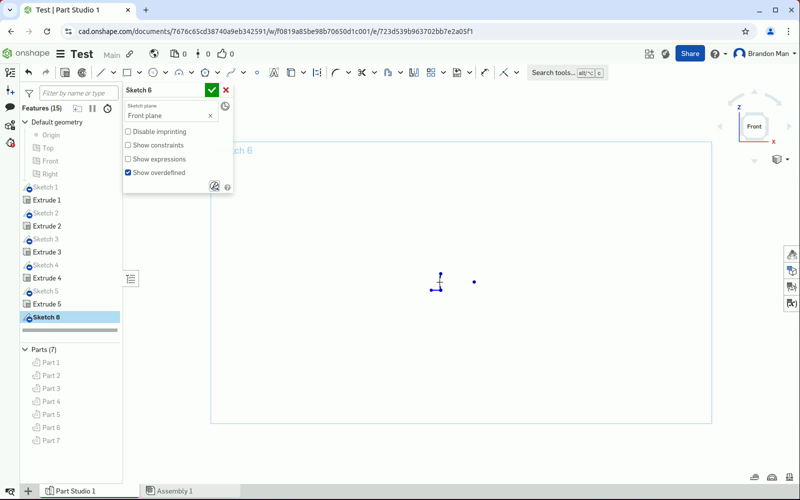
mouse_move(440, 273)
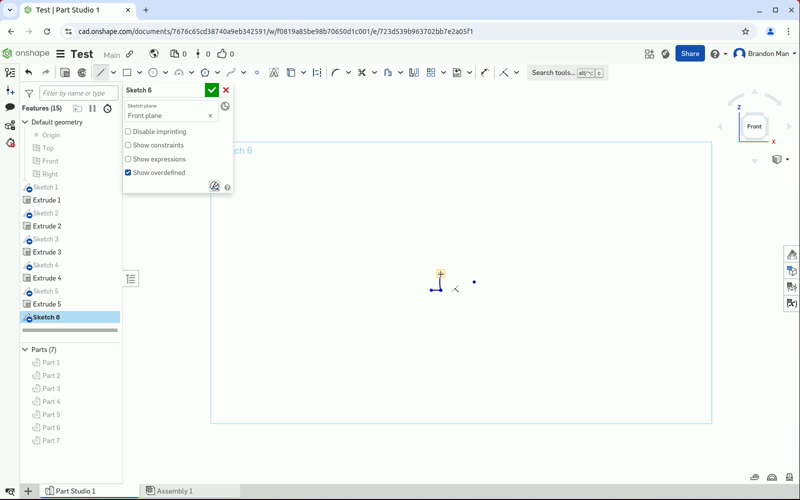
click(440, 273)
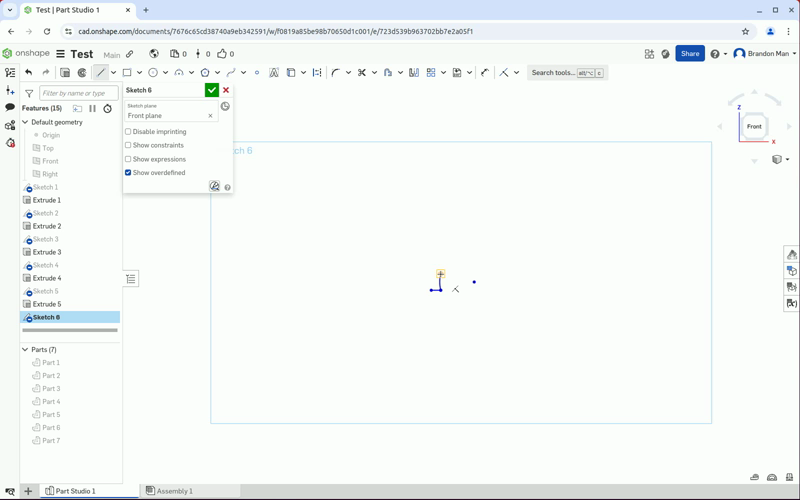
key_down(shift)
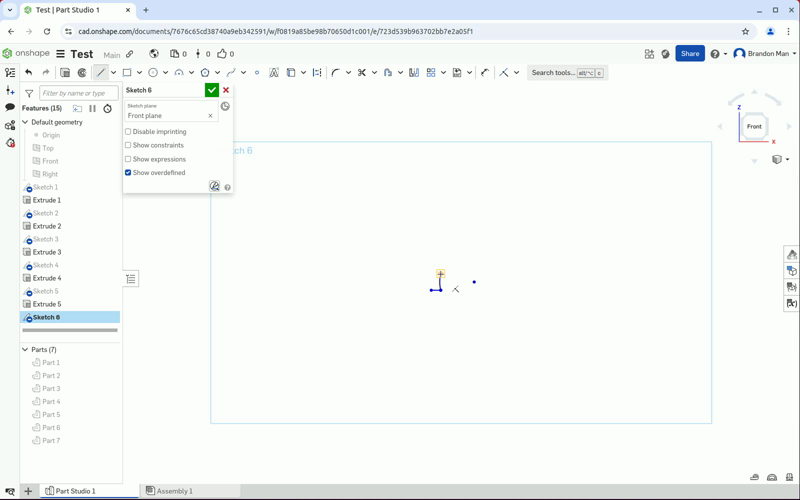
mouse_move(470, 273)
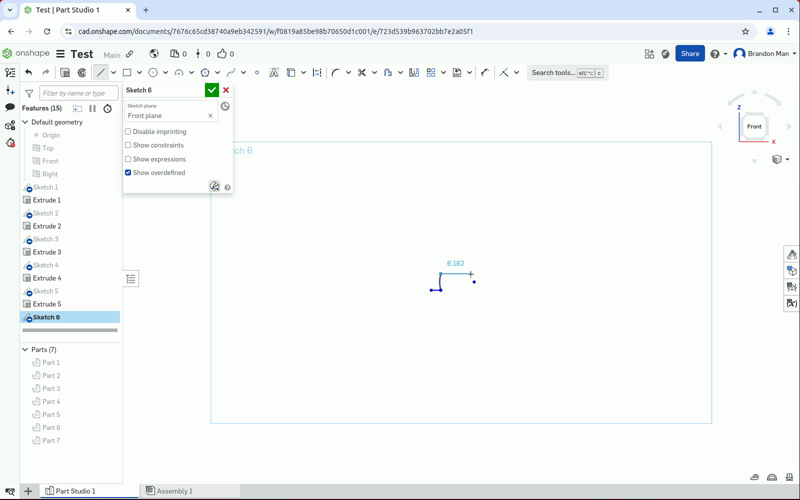
mouse_move(431, 273)
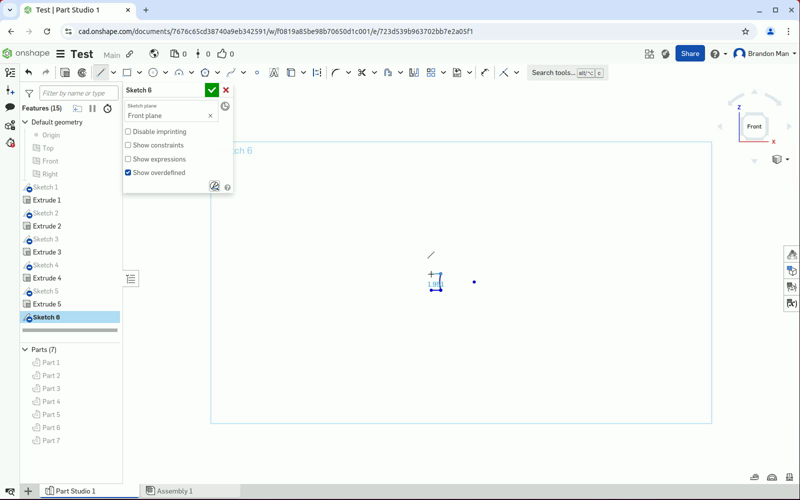
click(431, 273)
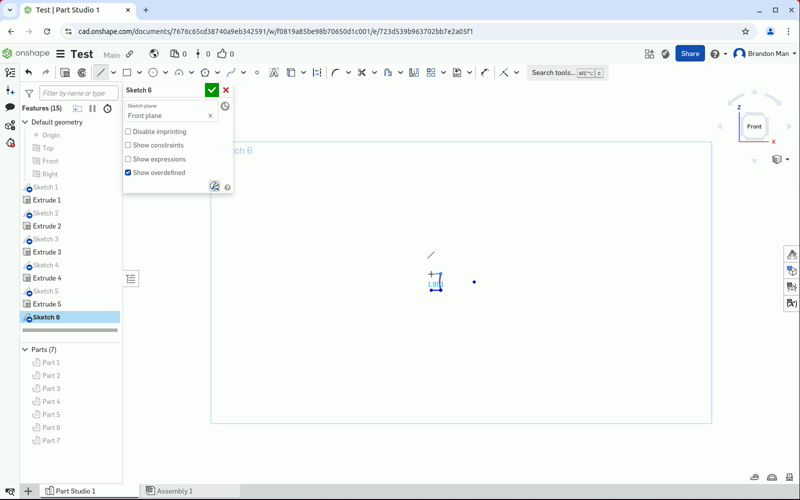
key_up(shift)
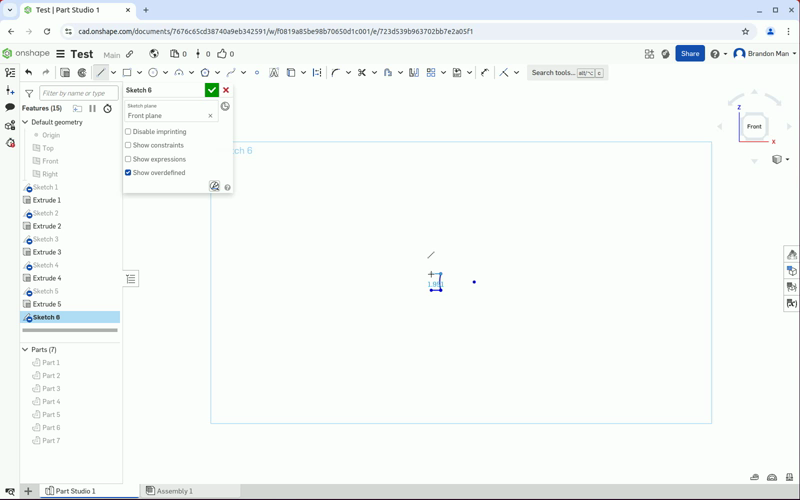
mouse_move(461, 273)
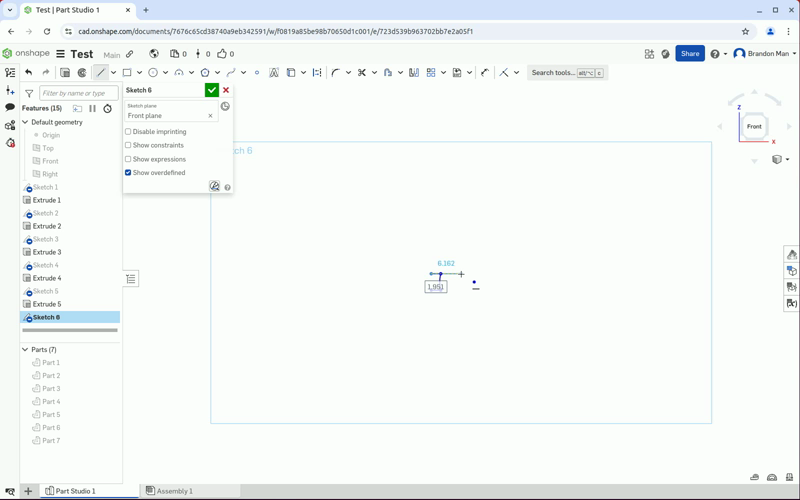
key_down(shift)
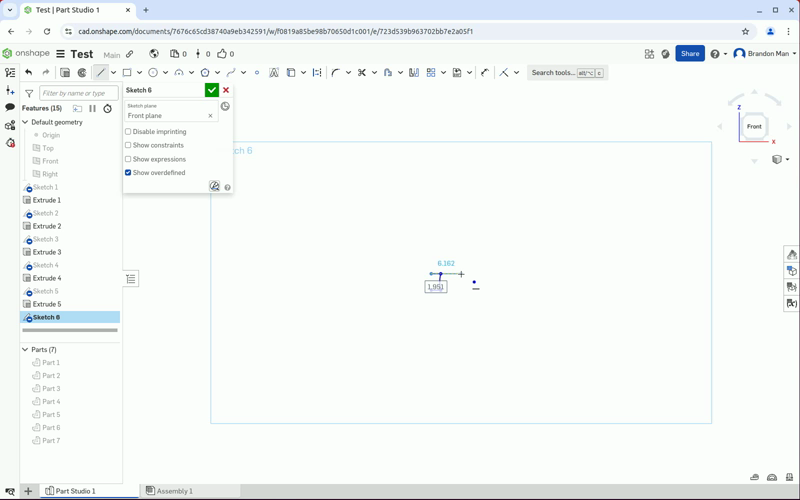
mouse_move(431, 290)
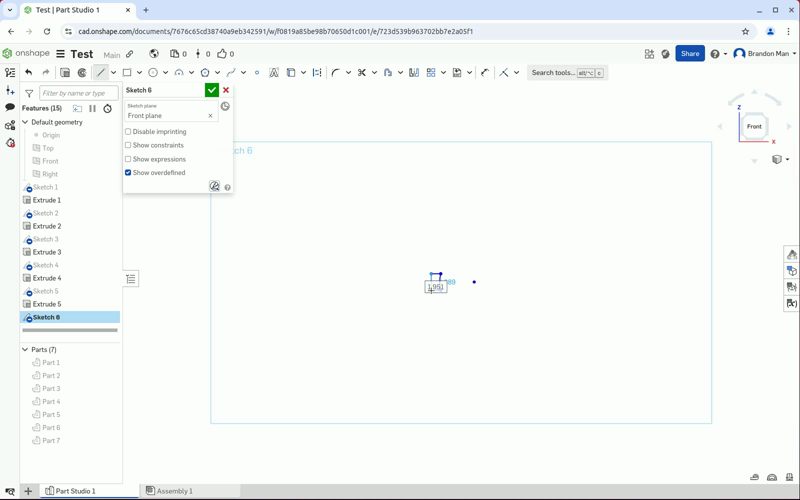
key_up(shift)
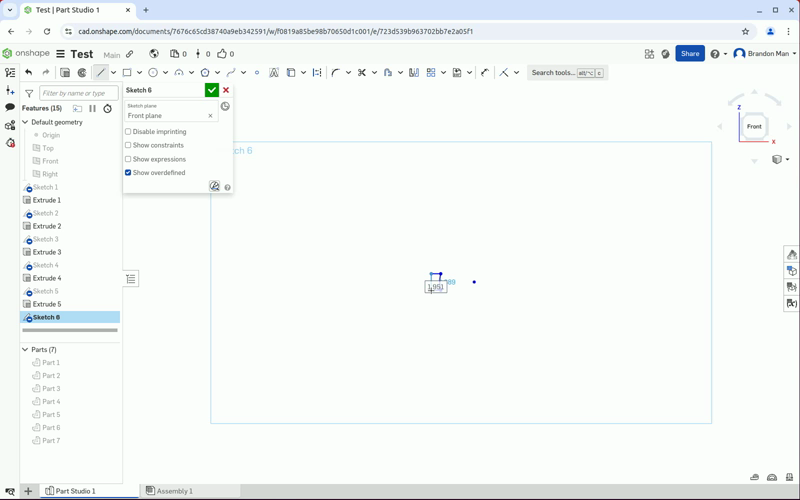
click(431, 290)
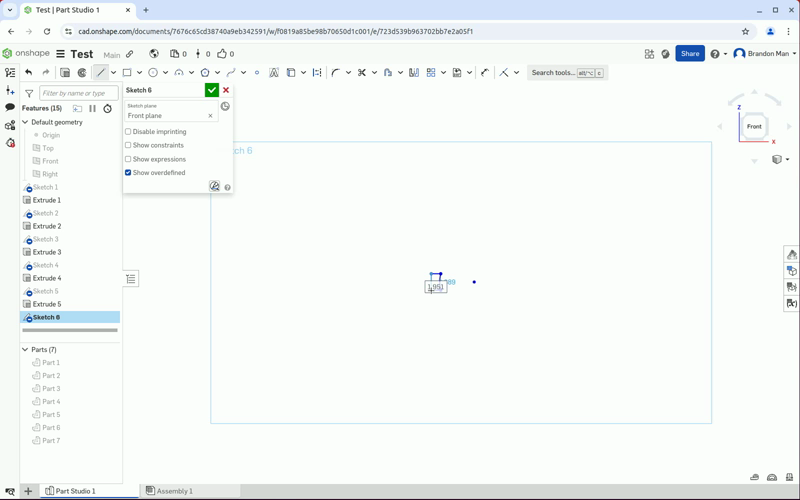
key(esc)
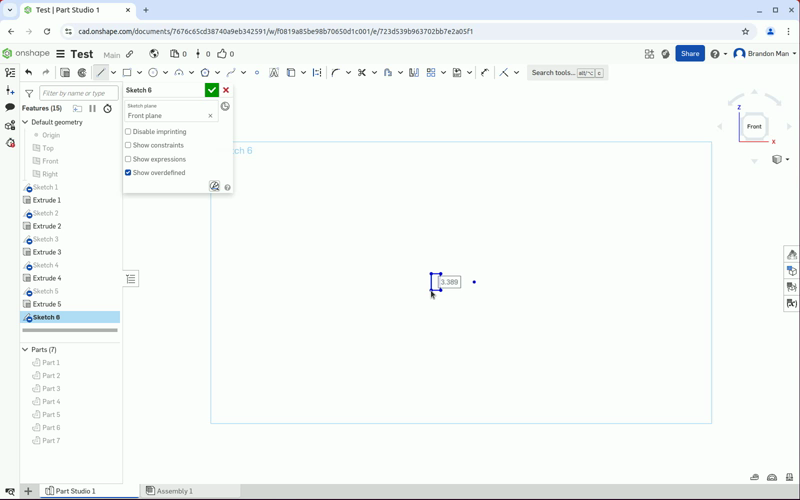
mouse_move(436, 280)
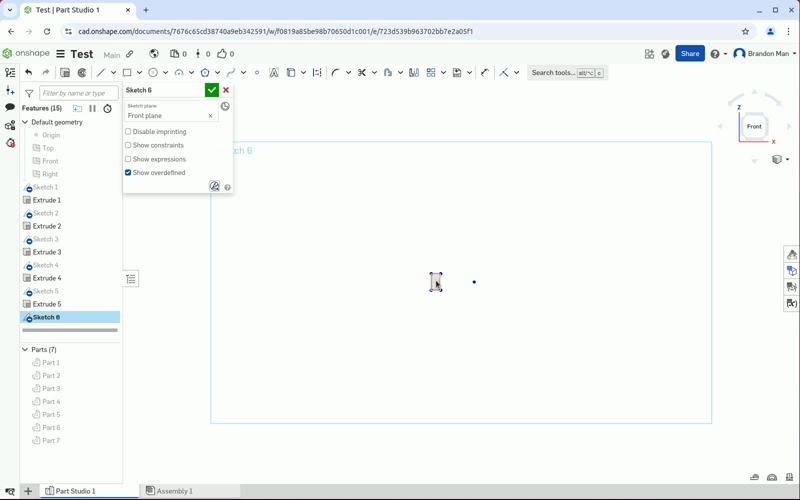
scroll(6)
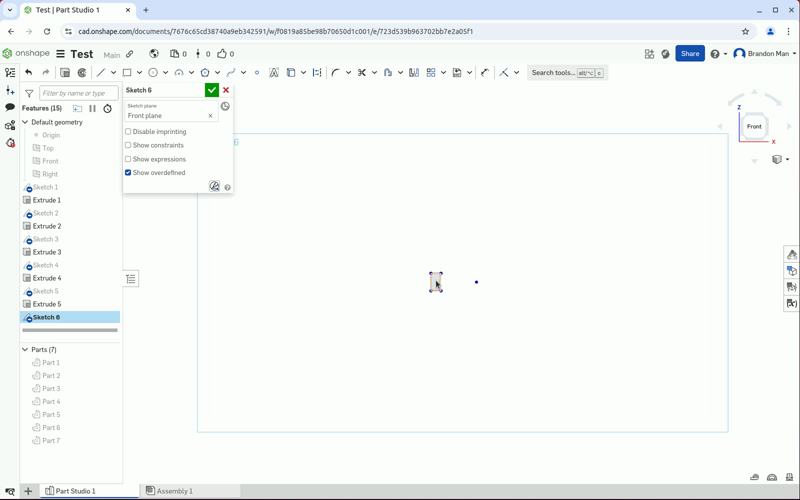
scroll(6)
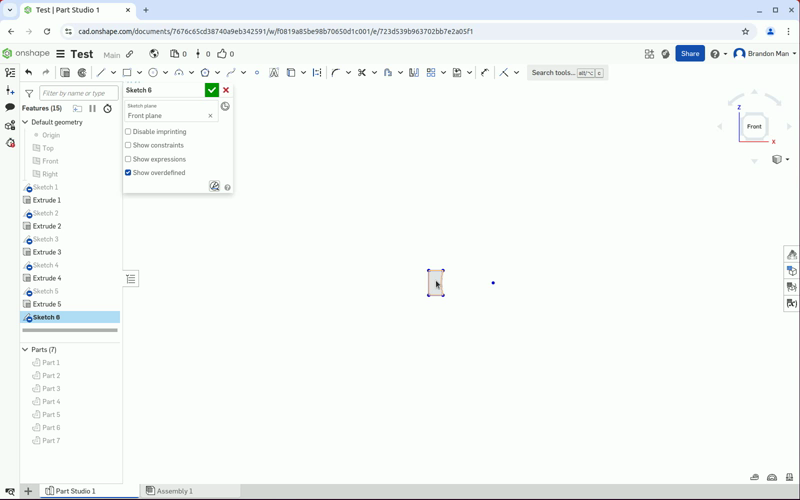
scroll(6)
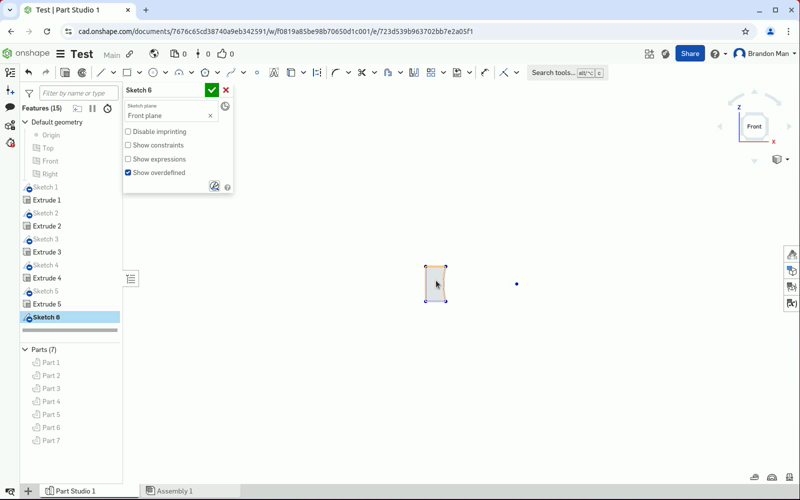
scroll(6)
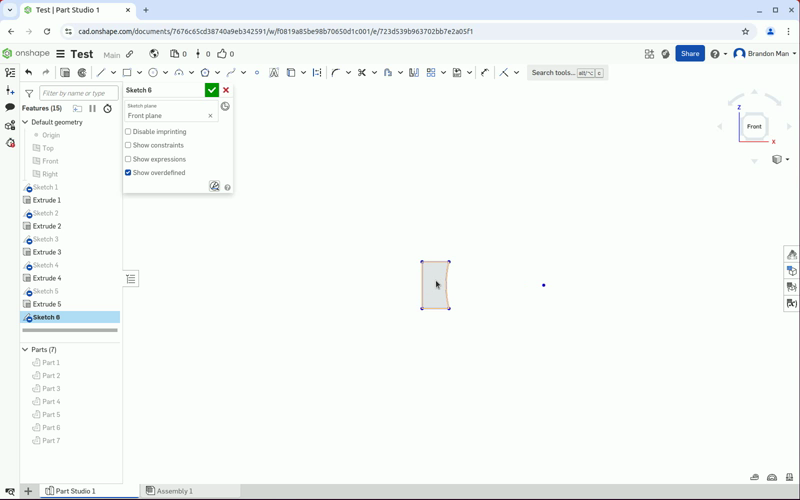
scroll(6)
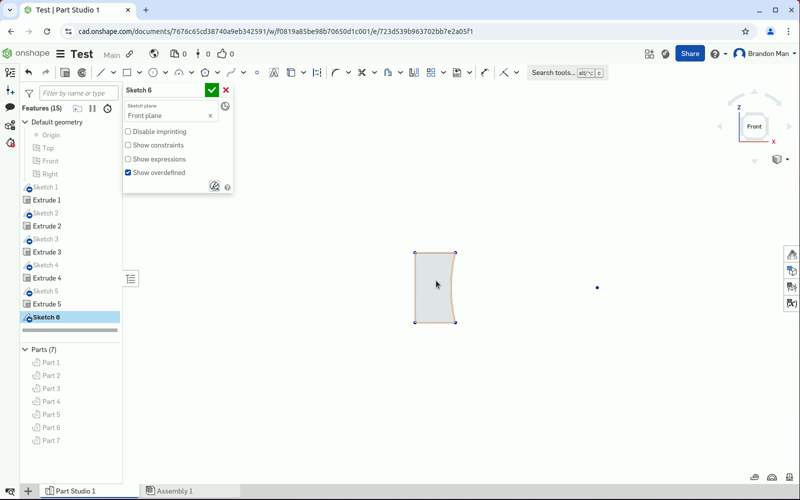
scroll(6)
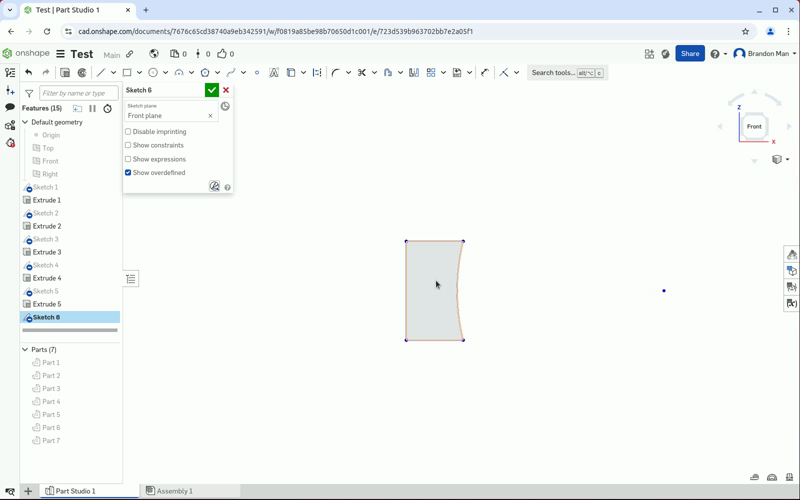
scroll(6)
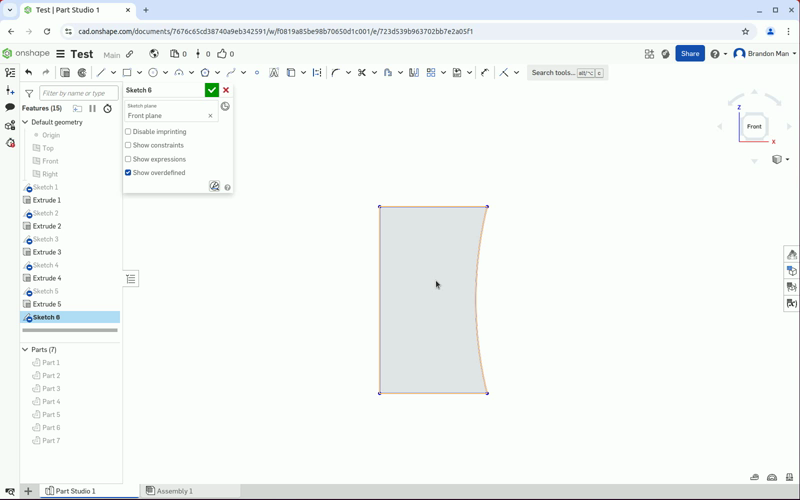
click(436, 280)
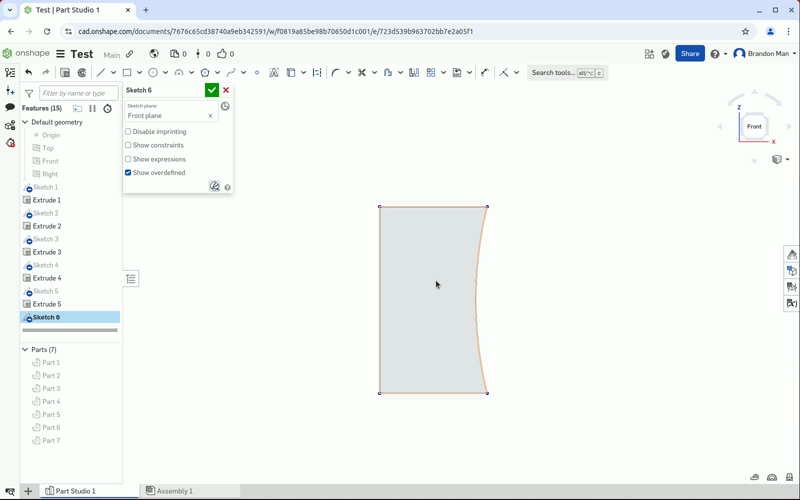
scroll(-6)
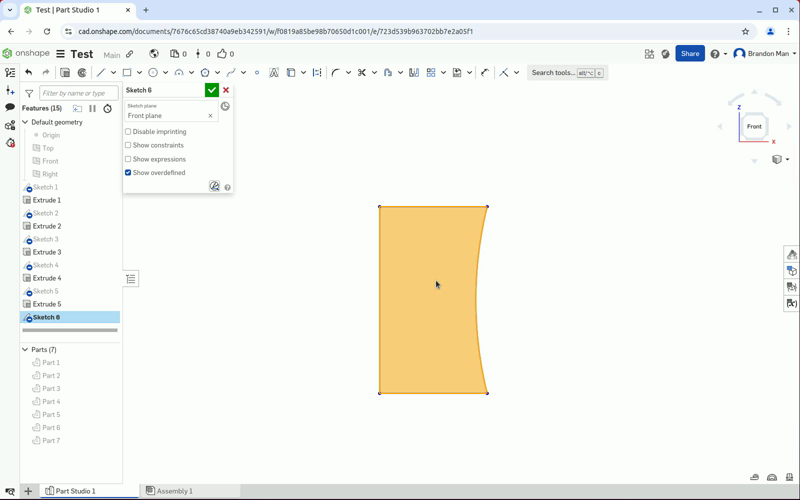
scroll(-6)
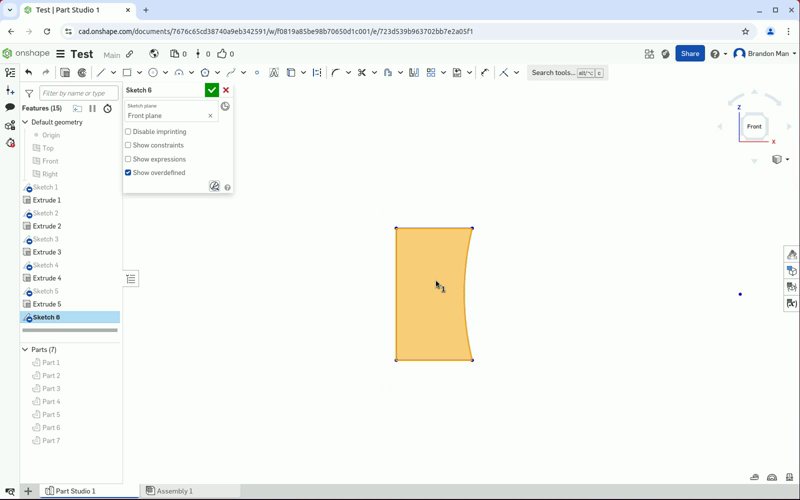
scroll(-6)
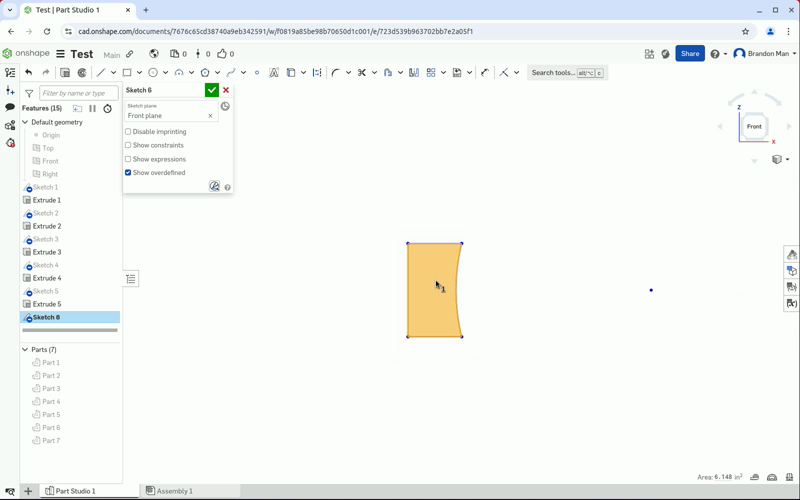
scroll(-6)
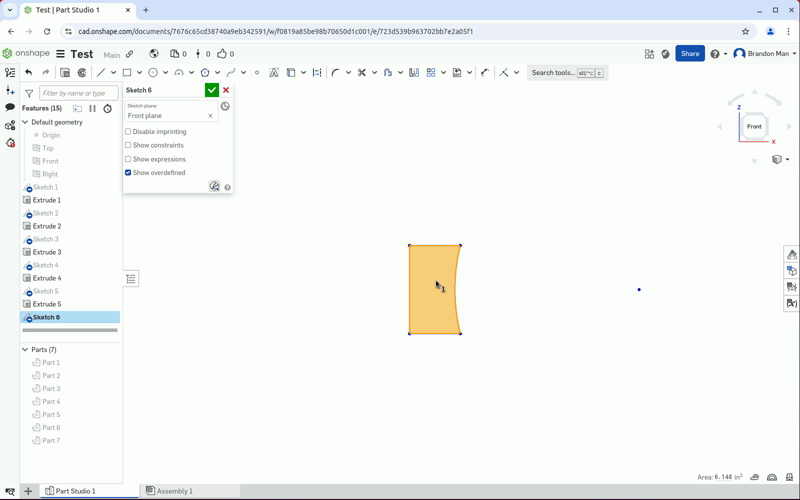
scroll(-6)
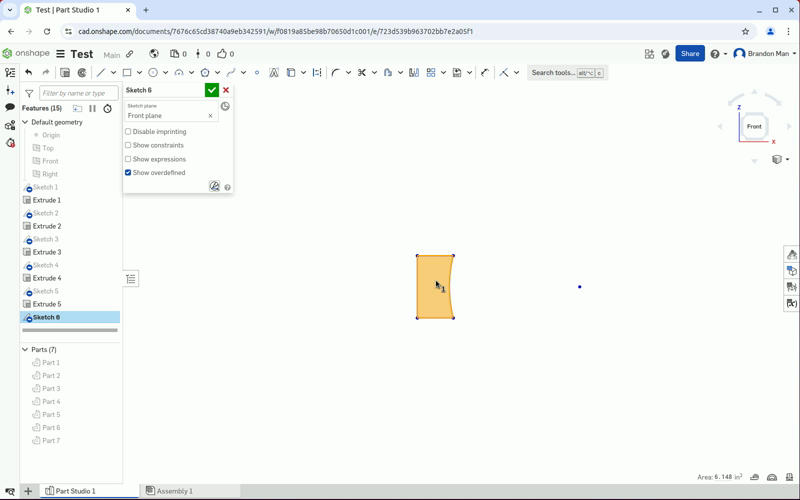
scroll(-6)
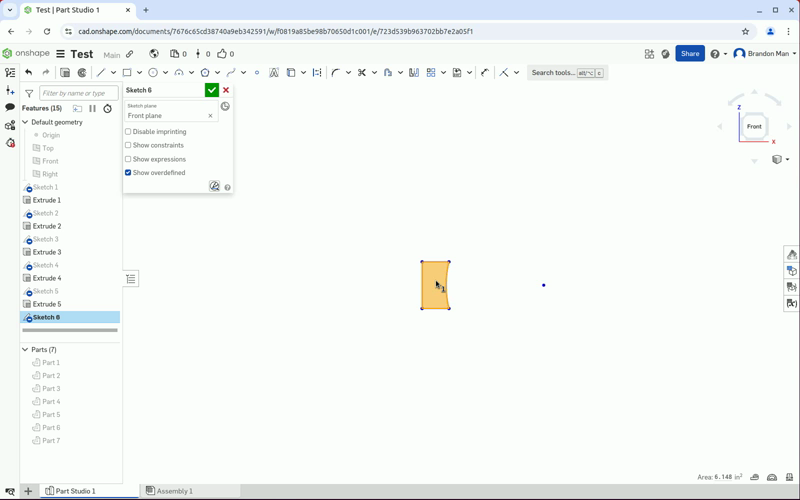
scroll(-6)
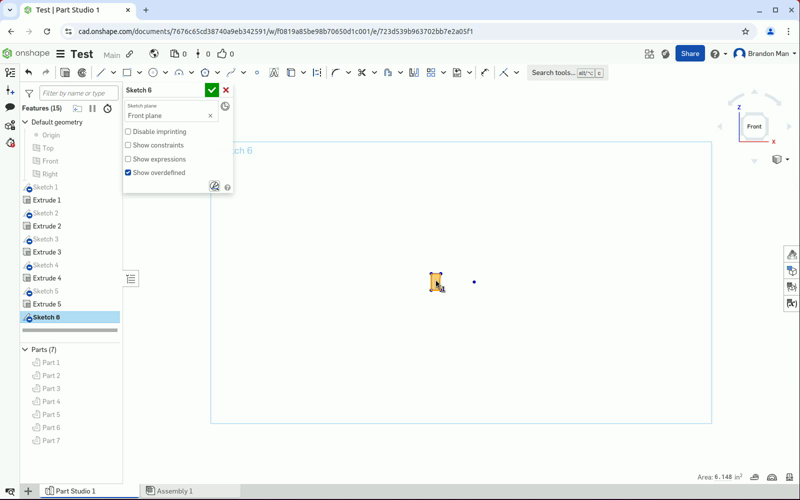
mouse_move(73, 352)
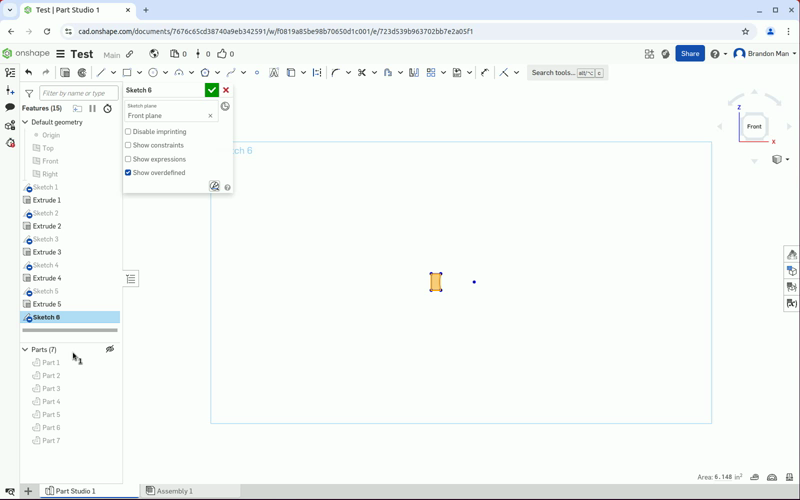
key(shift+y)
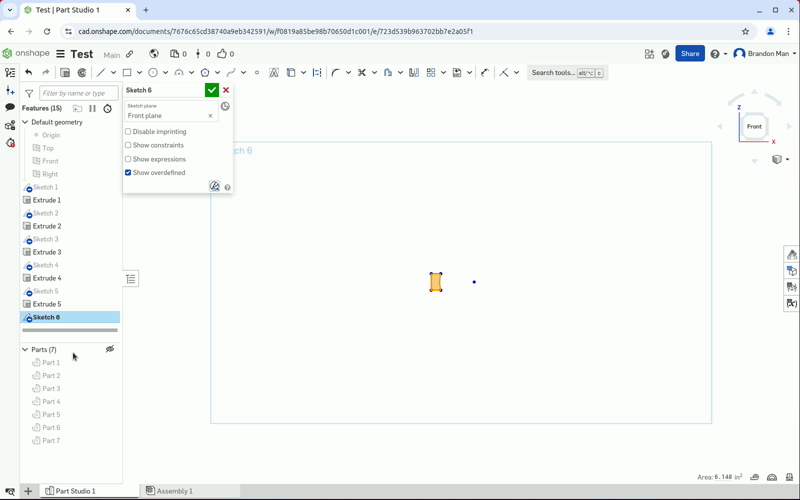
key(shift+e)
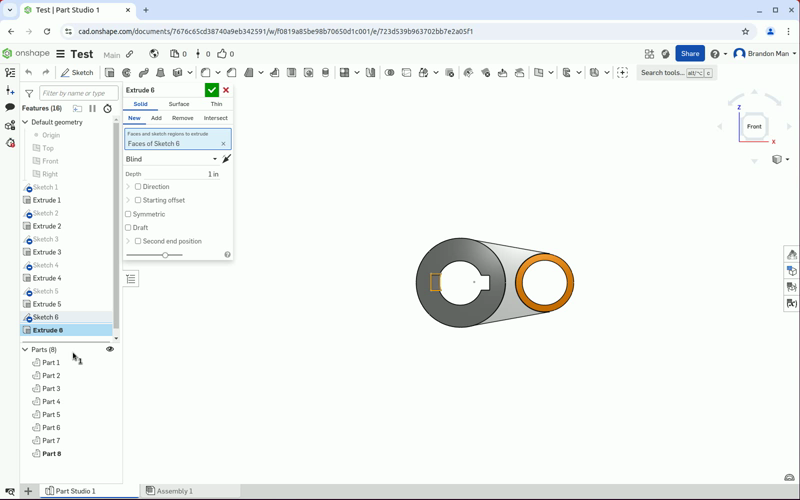
mouse_move(143, 106)
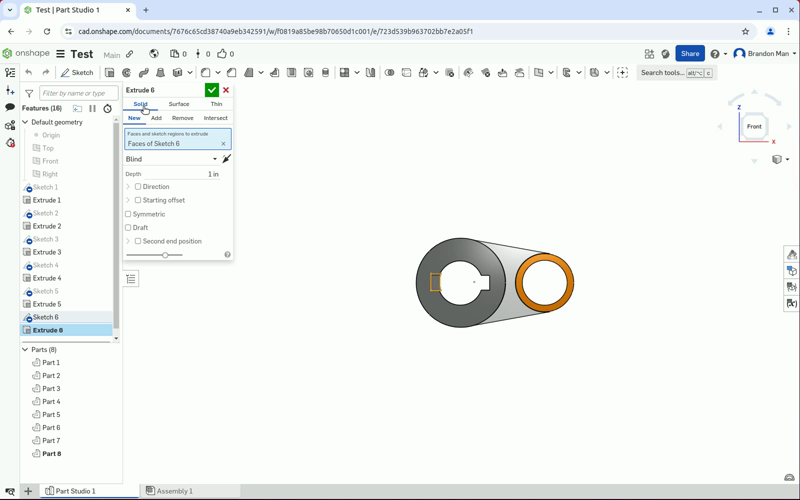
click(143, 106)
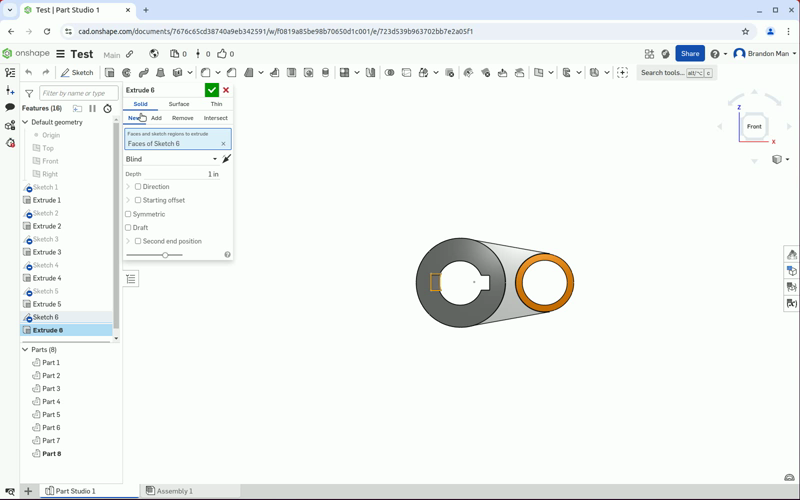
mouse_move(137, 120)
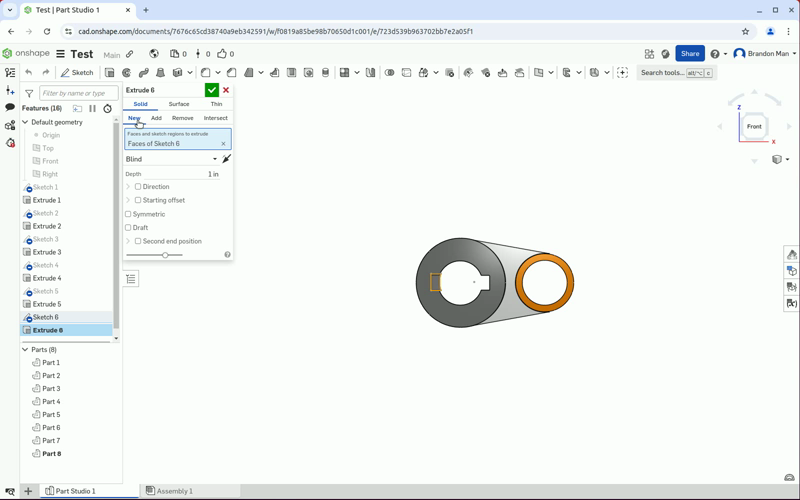
click(137, 120)
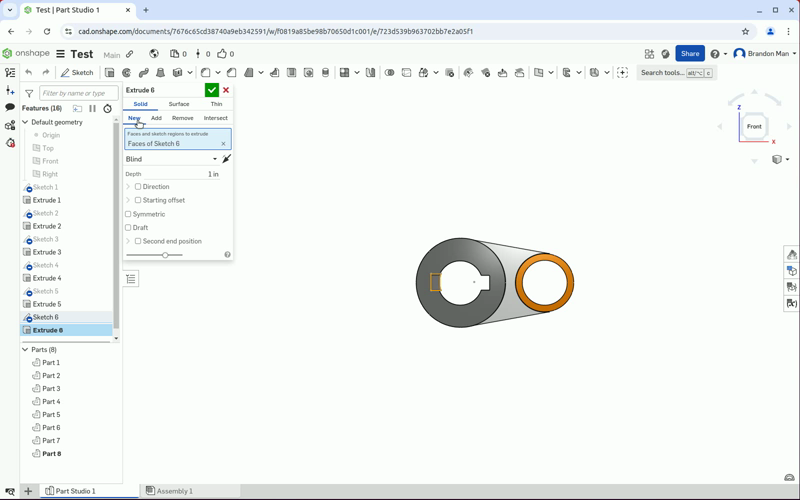
key(tab, 4)
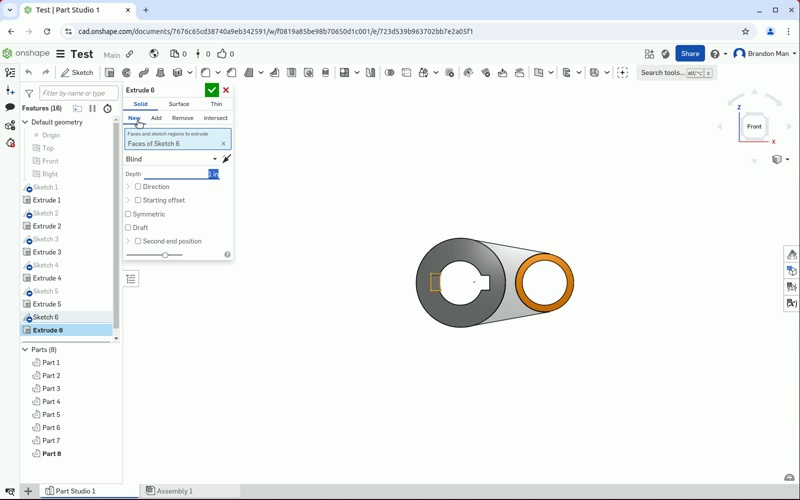
text(16.128)
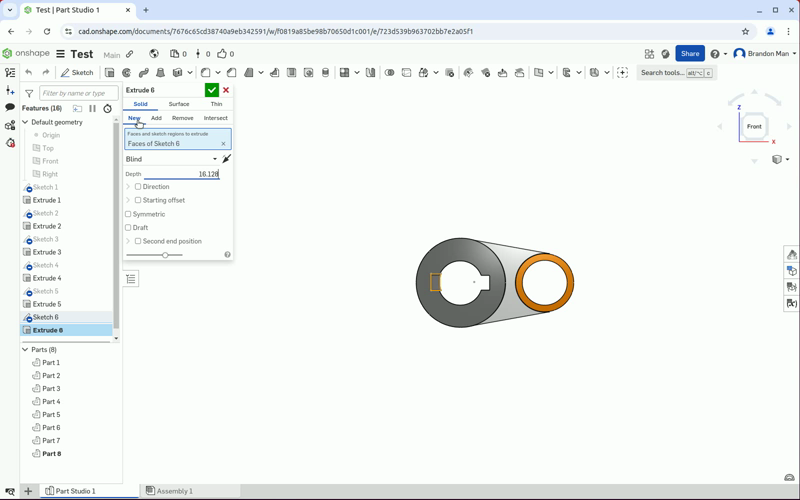
key(enter)
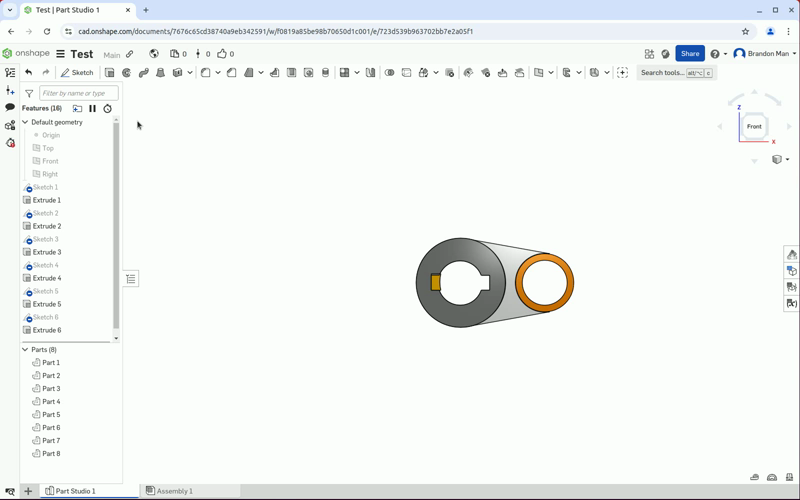
key(shift+h)
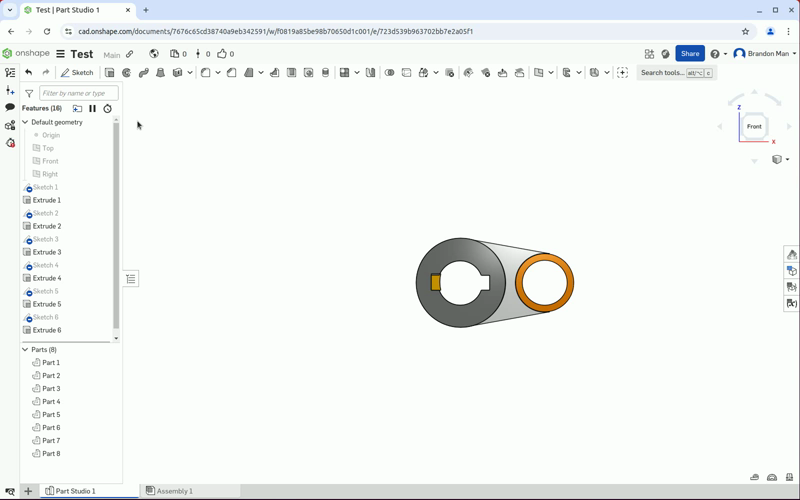
key(shift+h)
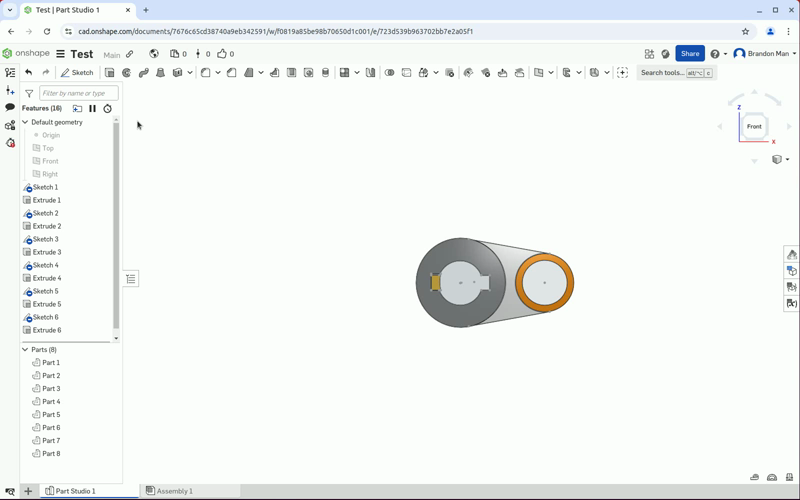
key(shift+7)
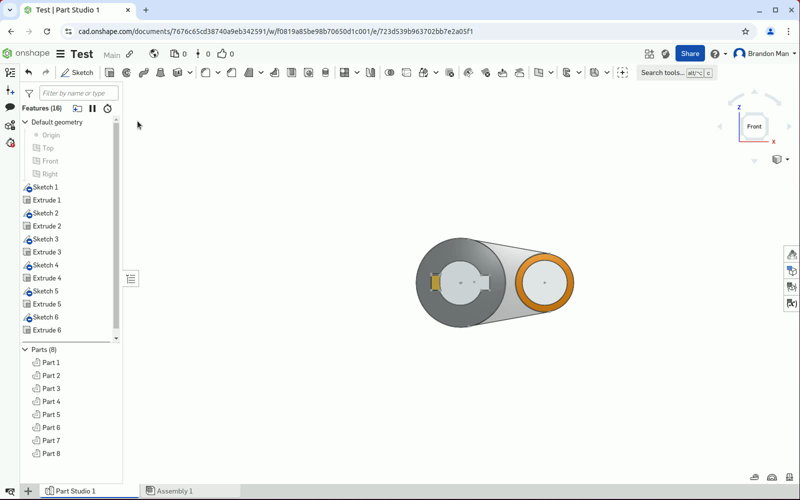
key(left, 2)
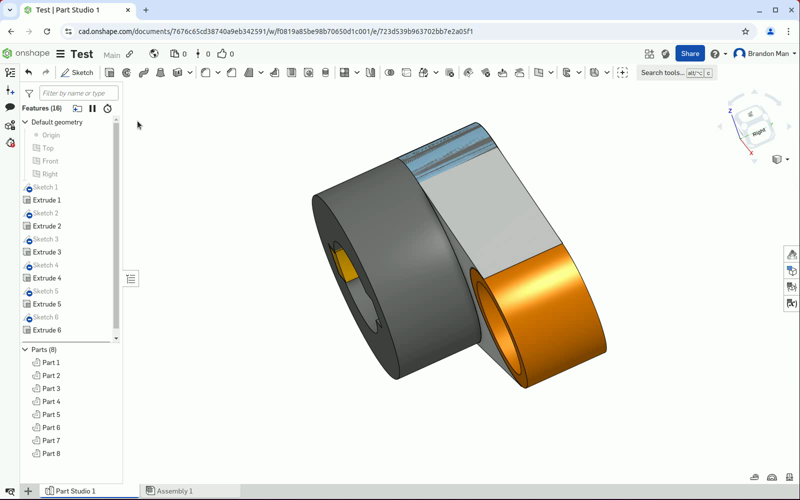
key(down, 2)
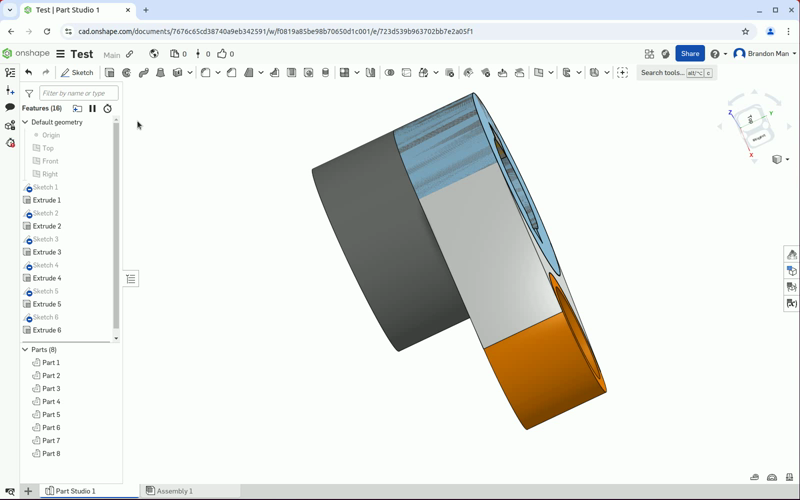
key(up, 2)
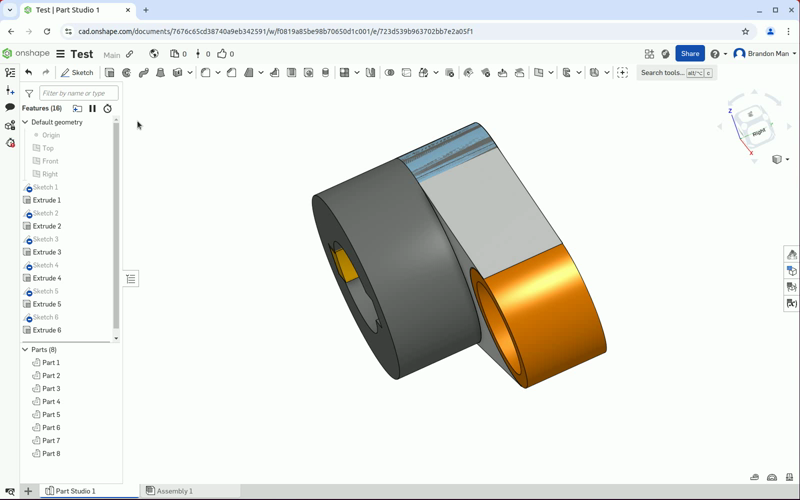
key(right, 2)
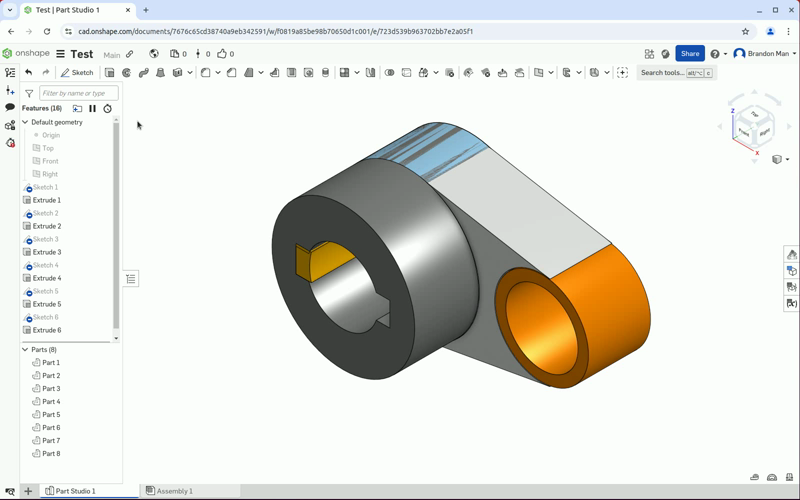
mouse_move(69, 189)
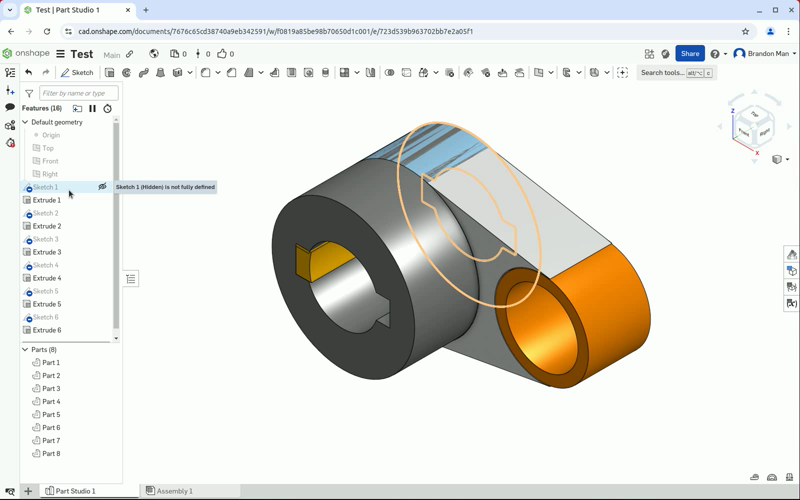
click(69, 189)